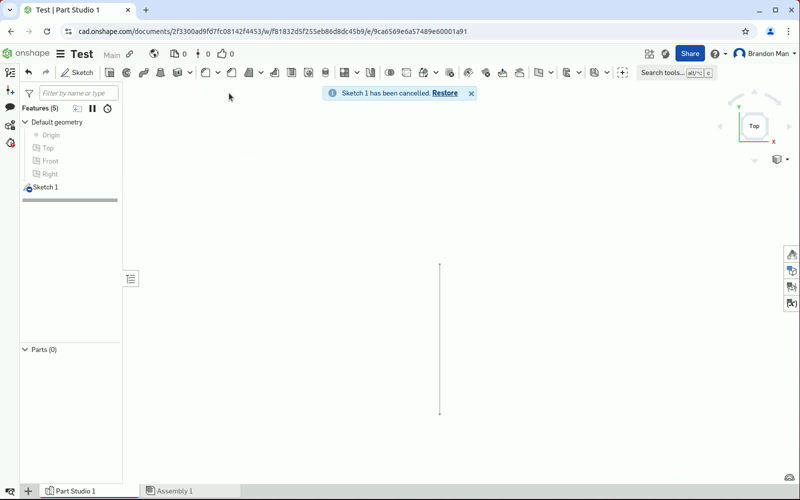
key(shift+h)
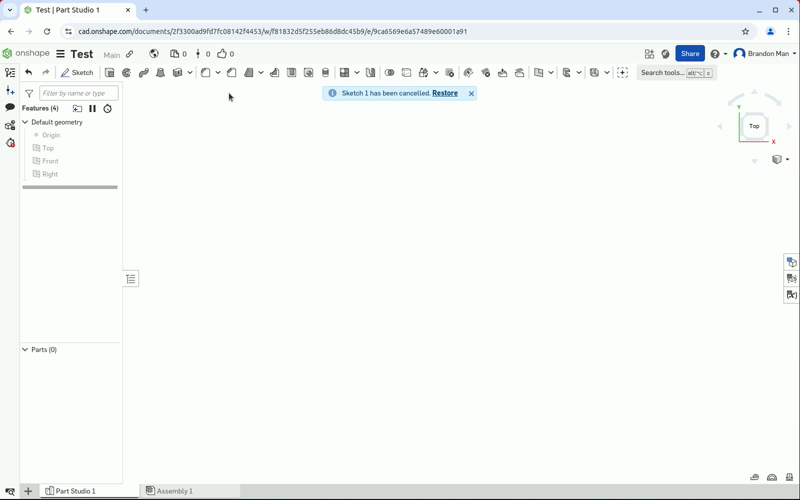
mouse_move(73, 352)
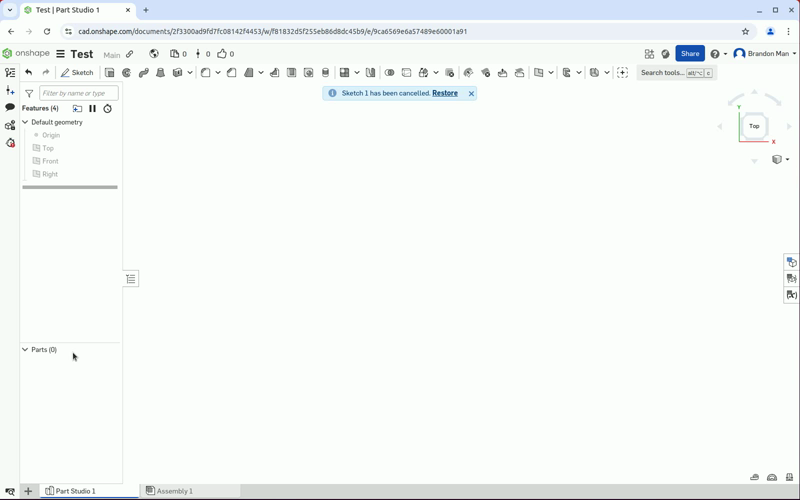
key(y)
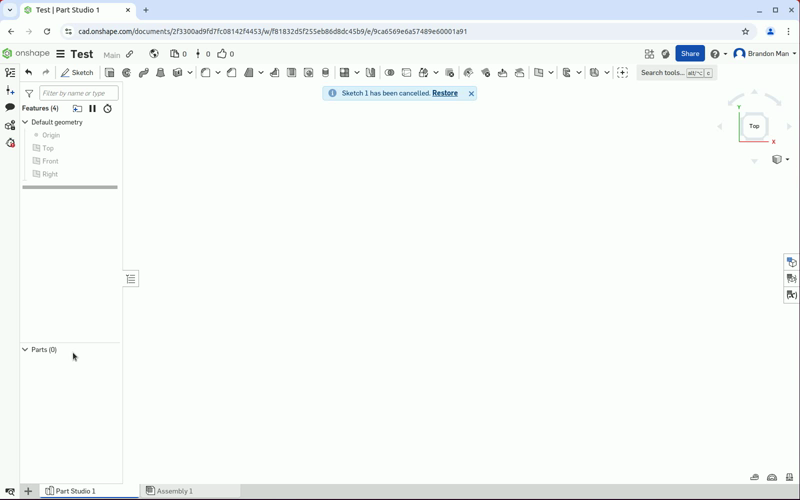
key(shift+p)
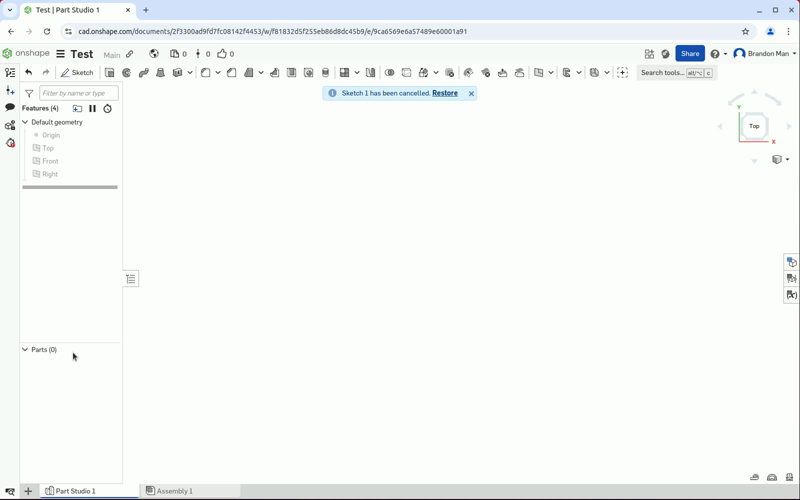
key(space)
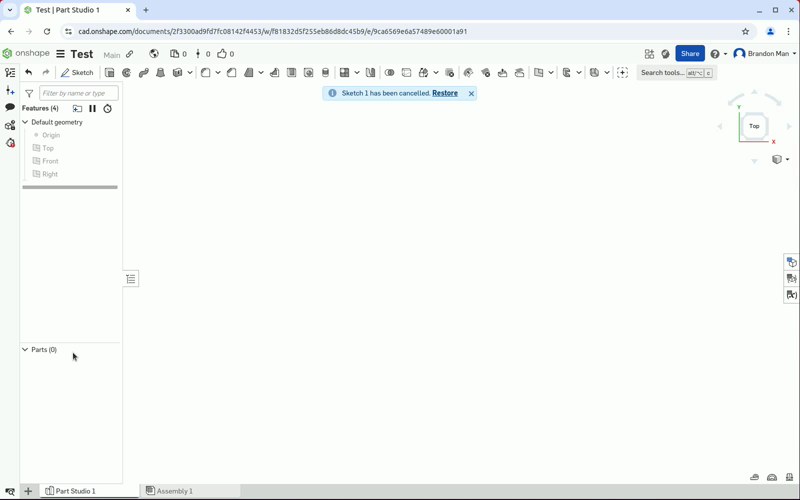
key_down(shift)
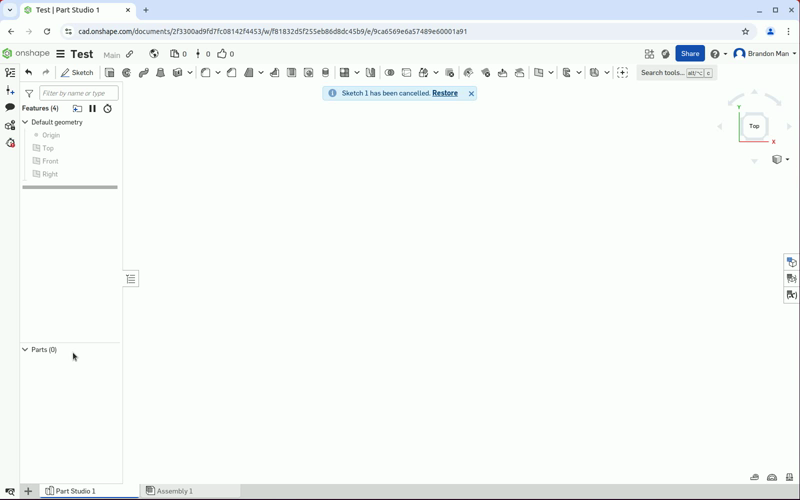
key(up)
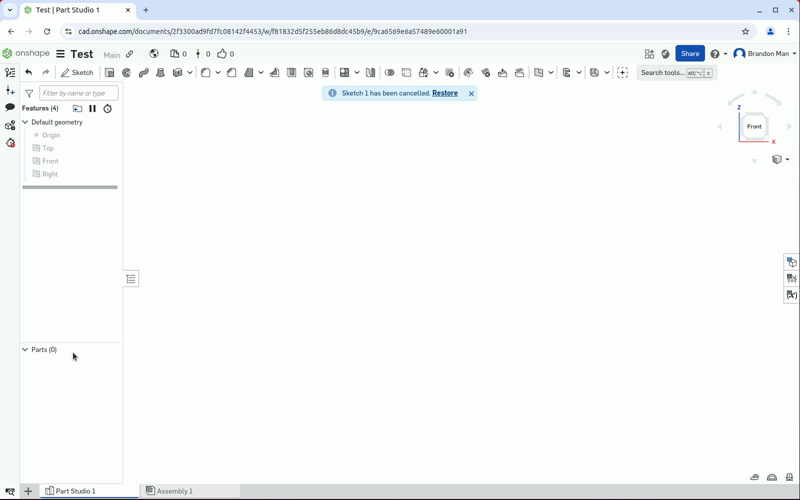
key_up(shift)
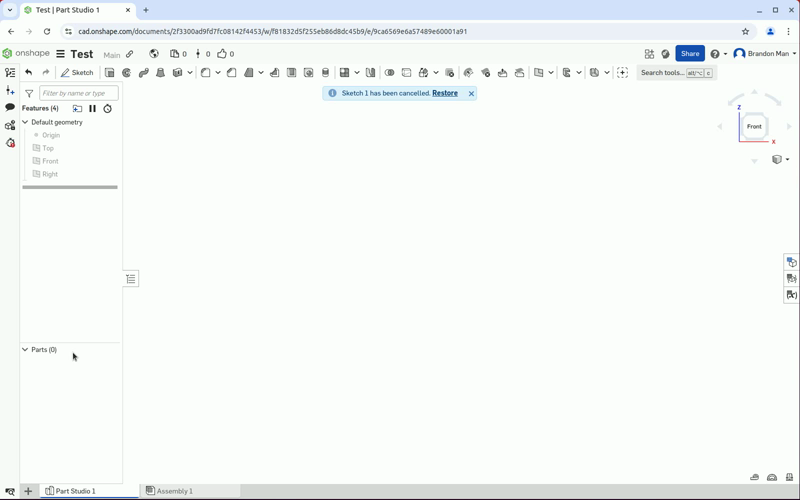
mouse_move(73, 352)
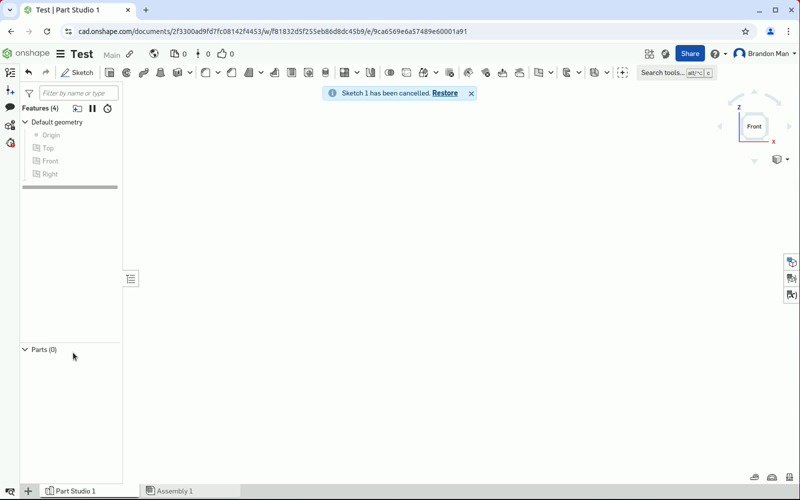
key(shift+y)
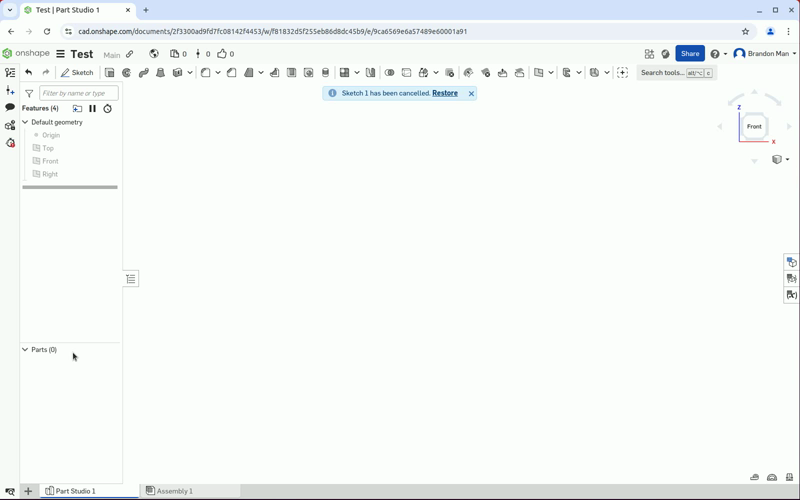
key(shift+s)
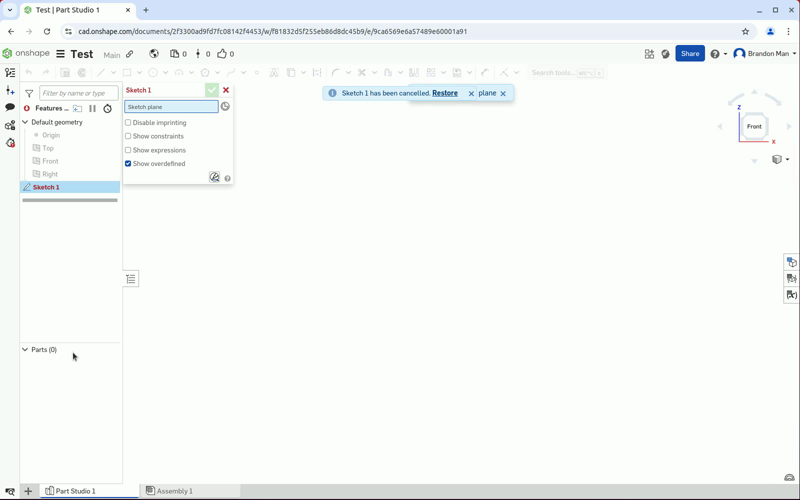
mouse_move(73, 163)
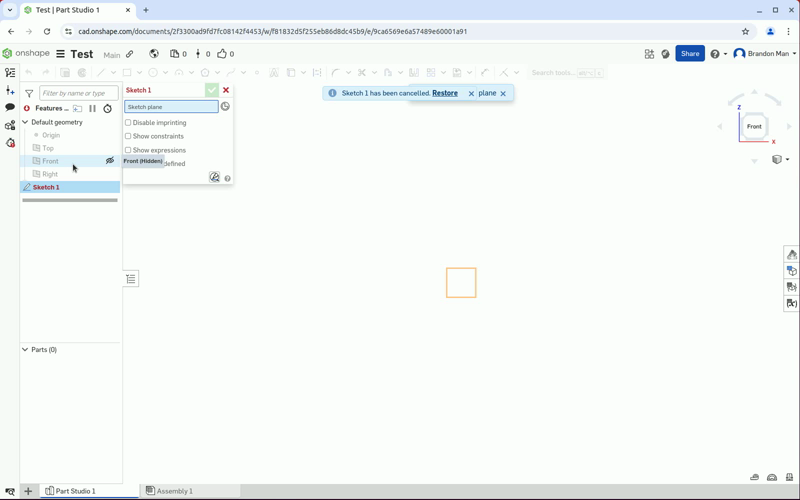
click(73, 163)
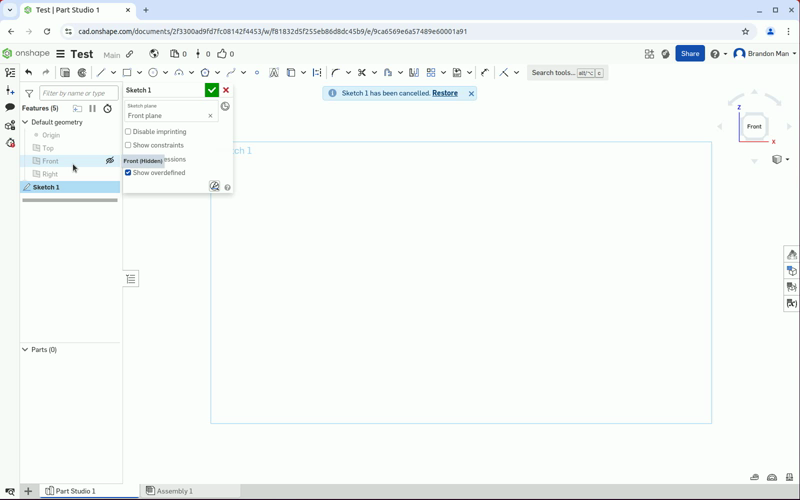
mouse_move(73, 352)
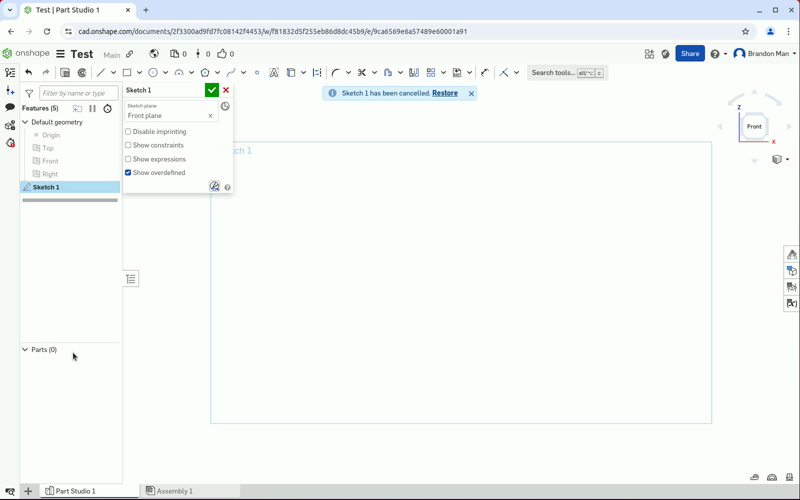
key(y)
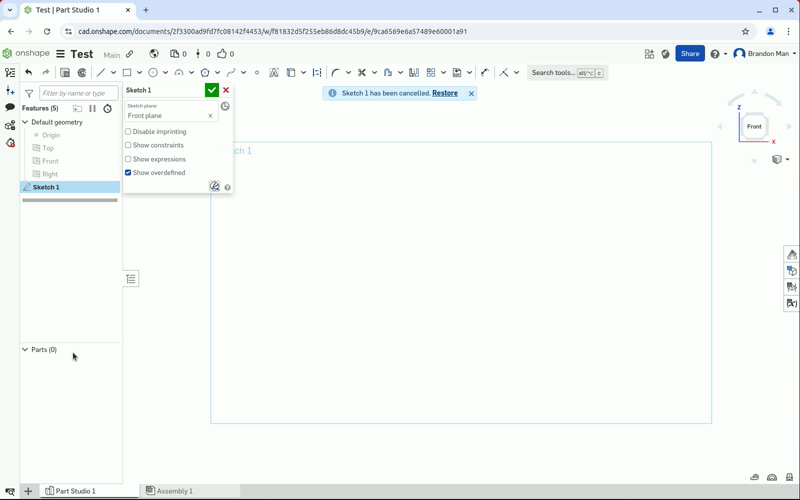
key(l)
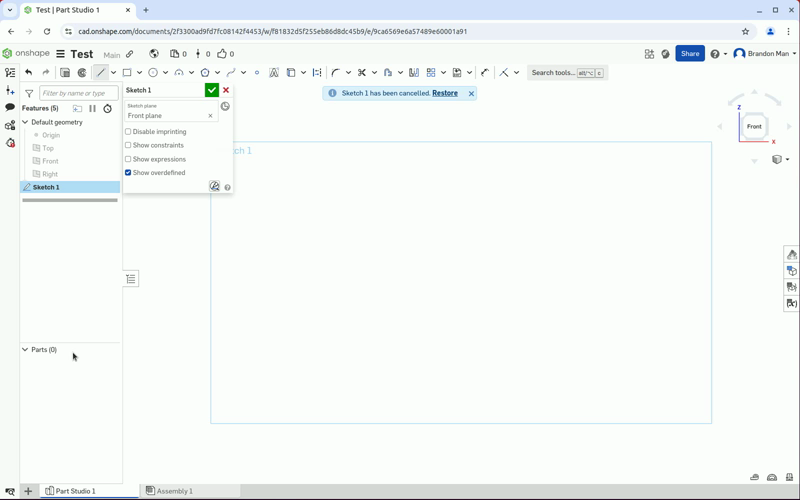
key_down(shift)
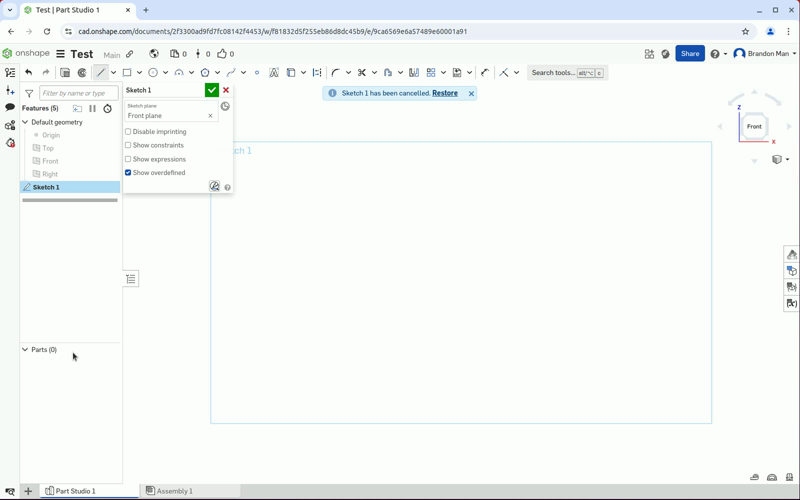
mouse_move(391, 270)
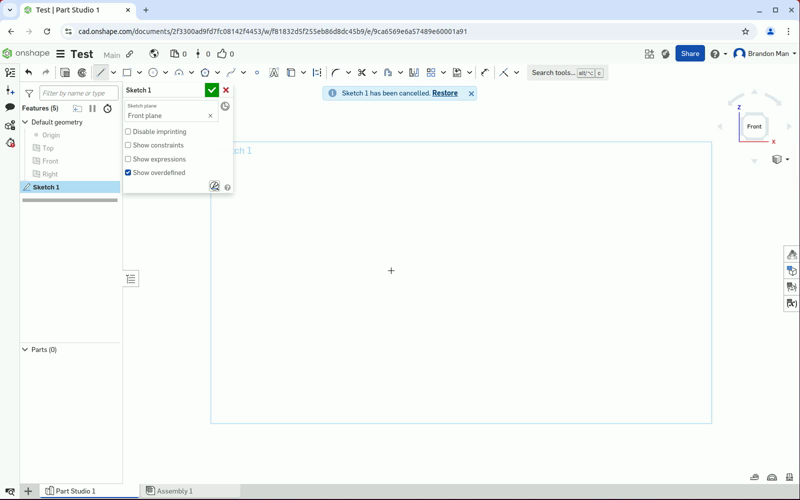
click(391, 270)
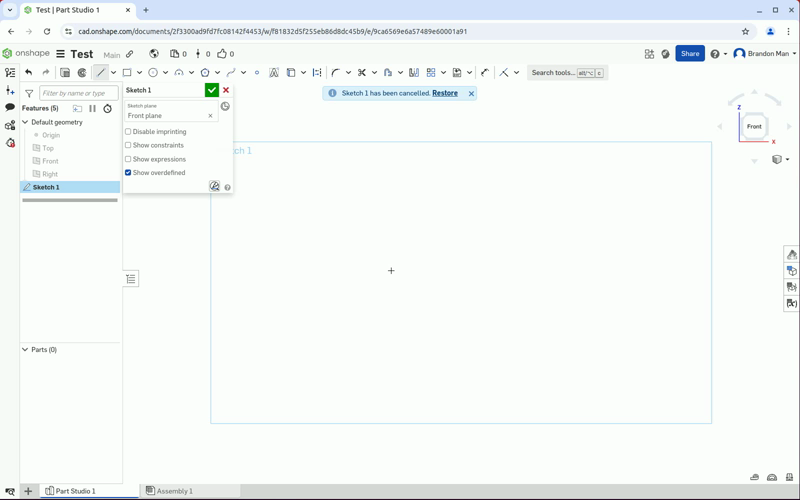
key_up(shift)
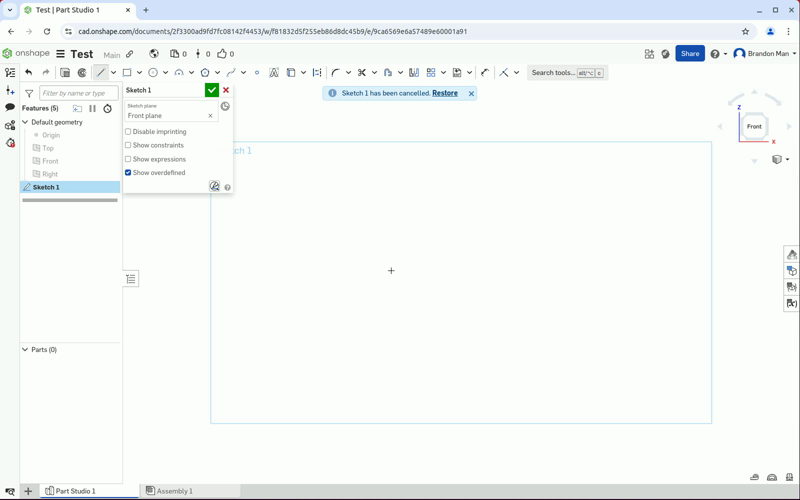
key_down(shift)
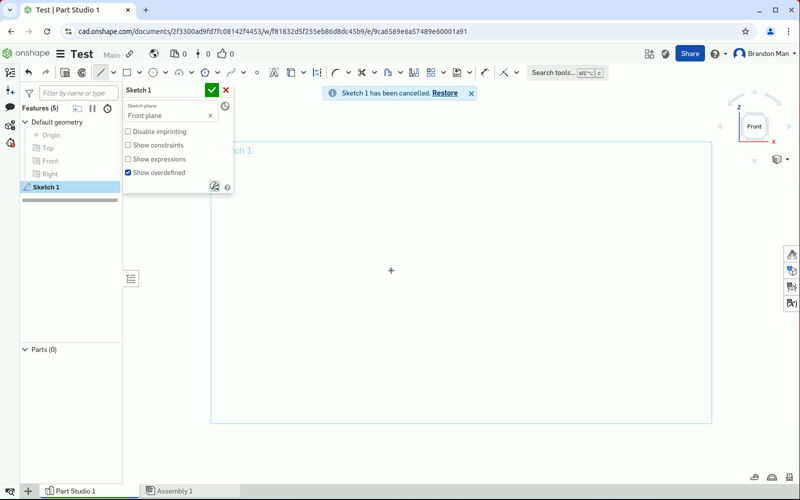
mouse_move(421, 270)
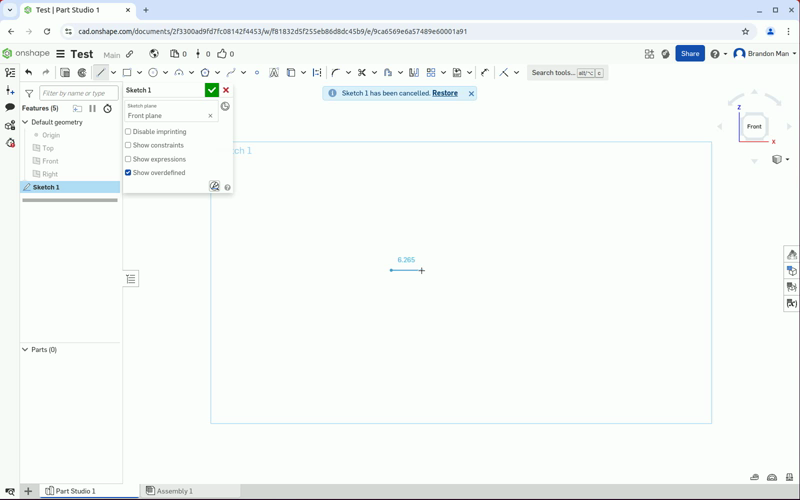
mouse_move(396, 270)
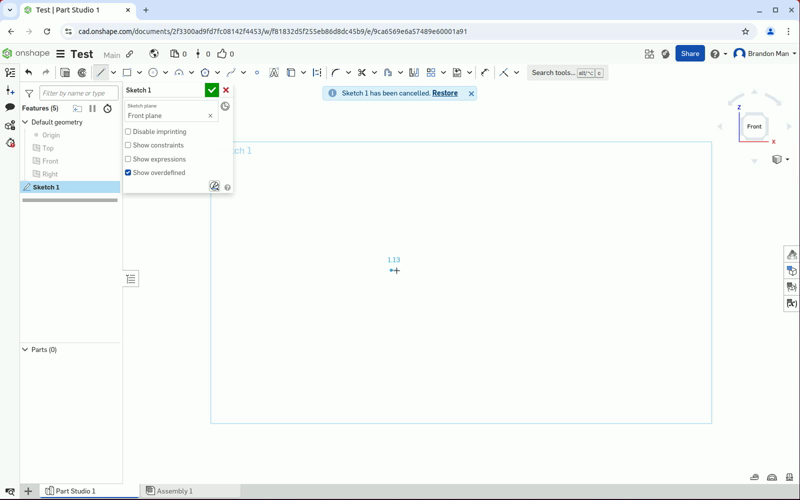
scroll(6)
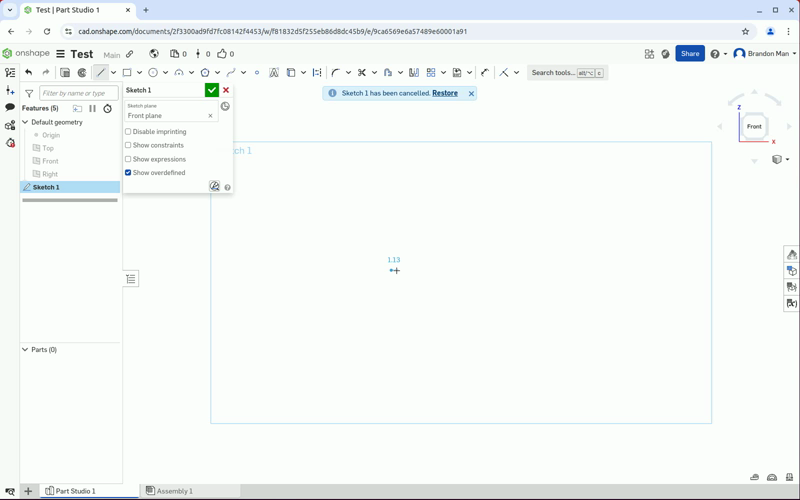
scroll(6)
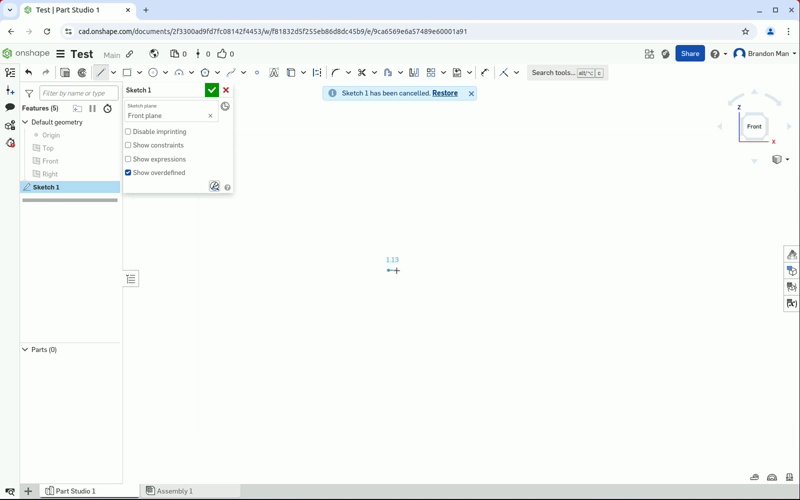
scroll(6)
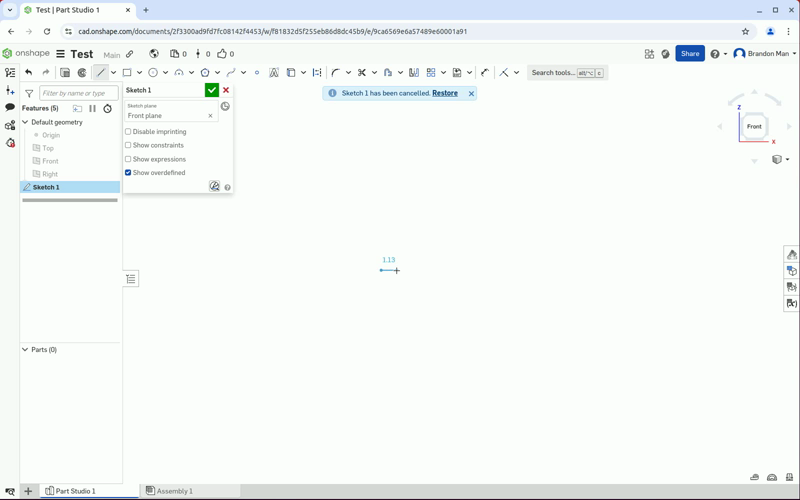
scroll(6)
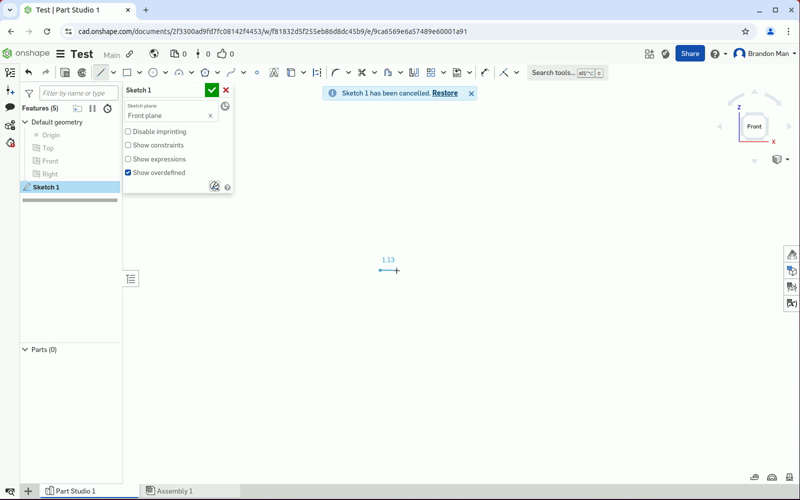
scroll(6)
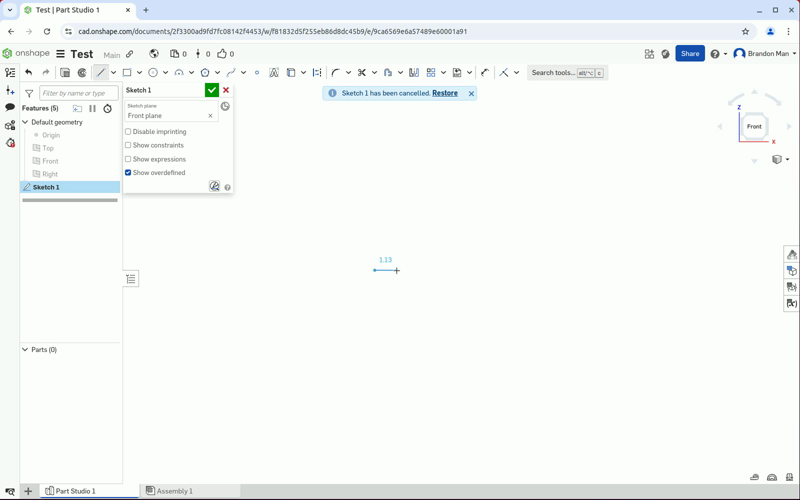
scroll(6)
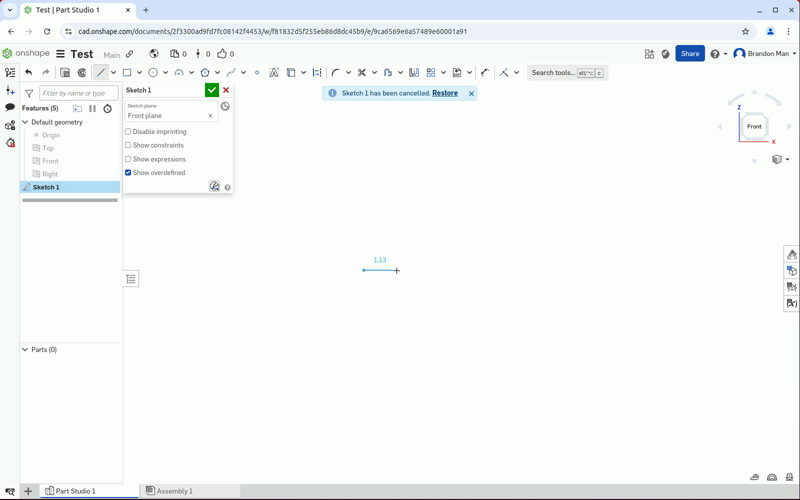
scroll(6)
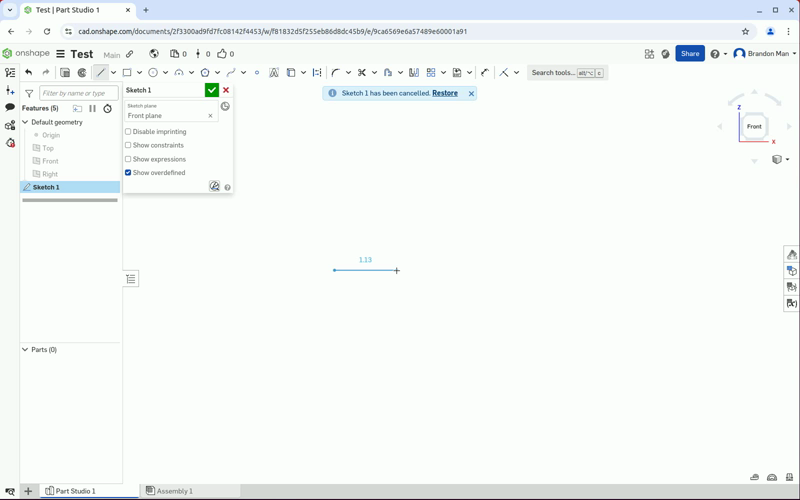
click(396, 270)
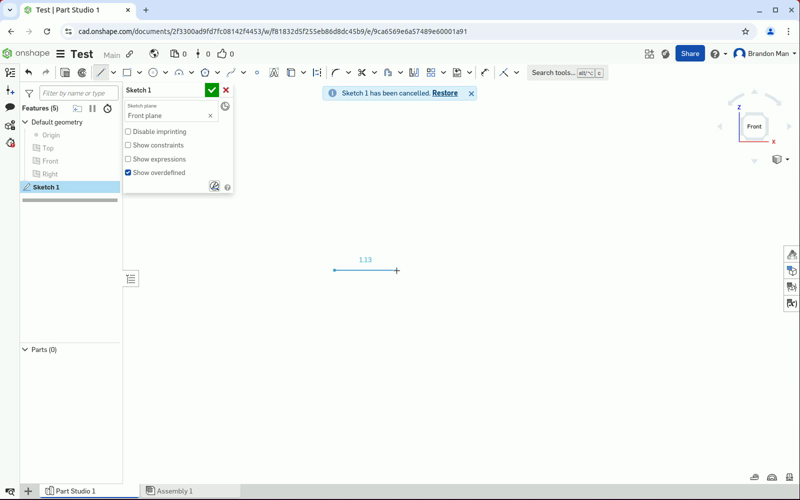
scroll(-6)
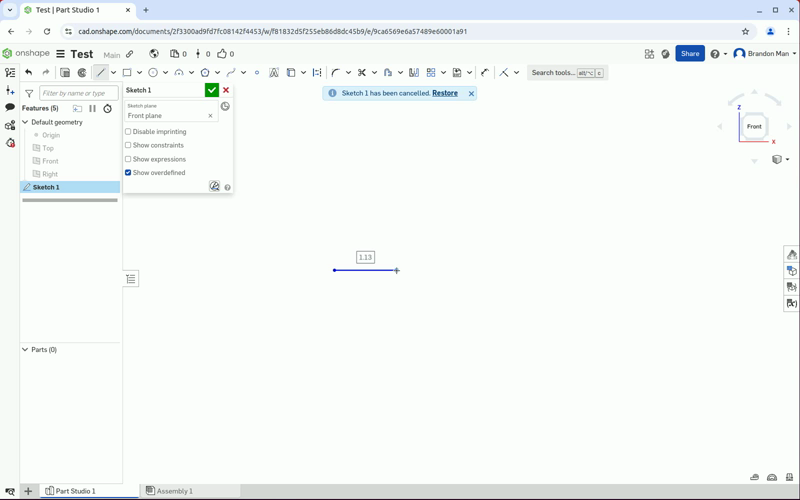
scroll(-6)
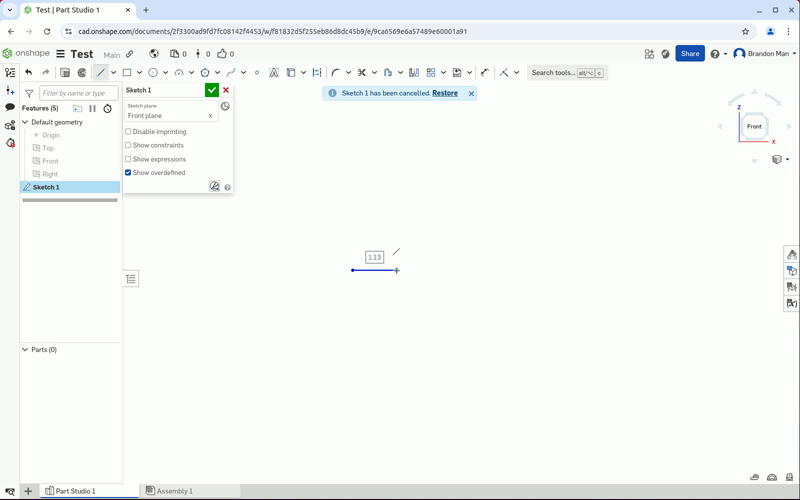
scroll(-6)
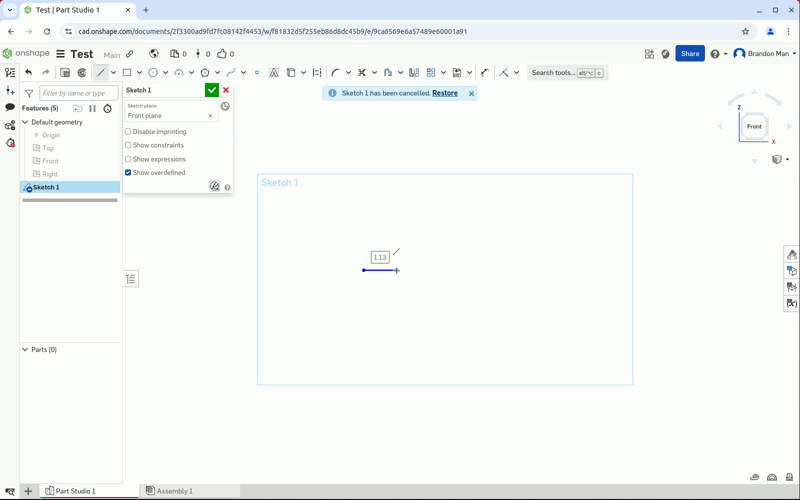
scroll(-6)
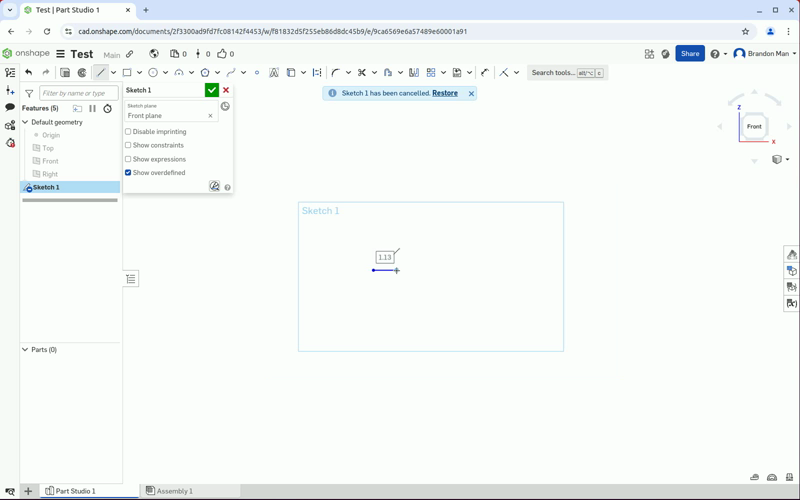
scroll(-6)
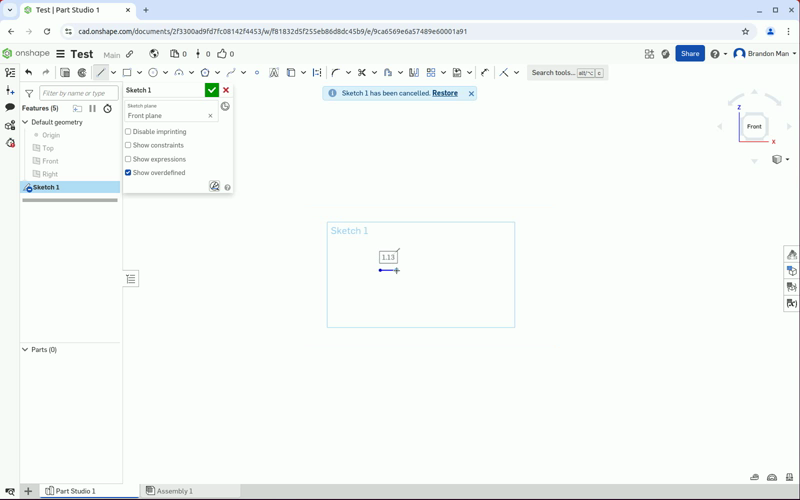
scroll(-6)
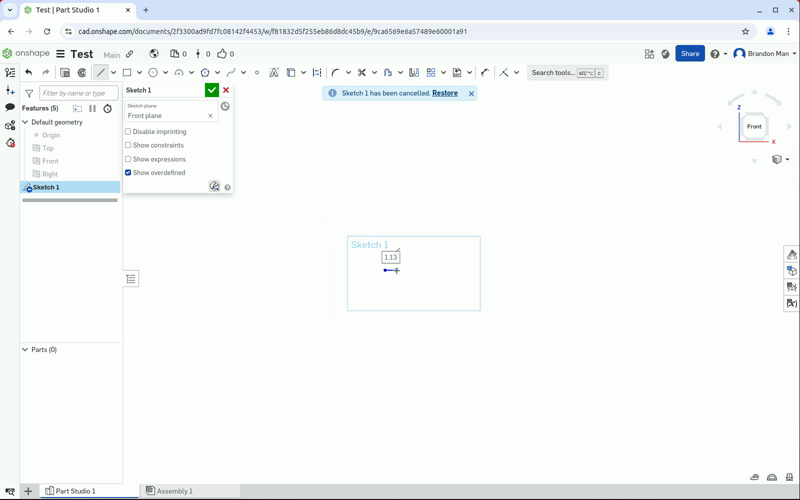
scroll(-6)
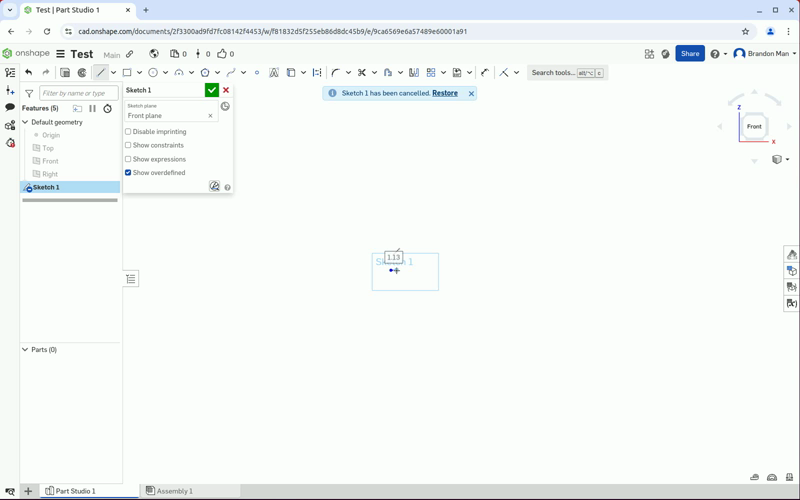
key_up(shift)
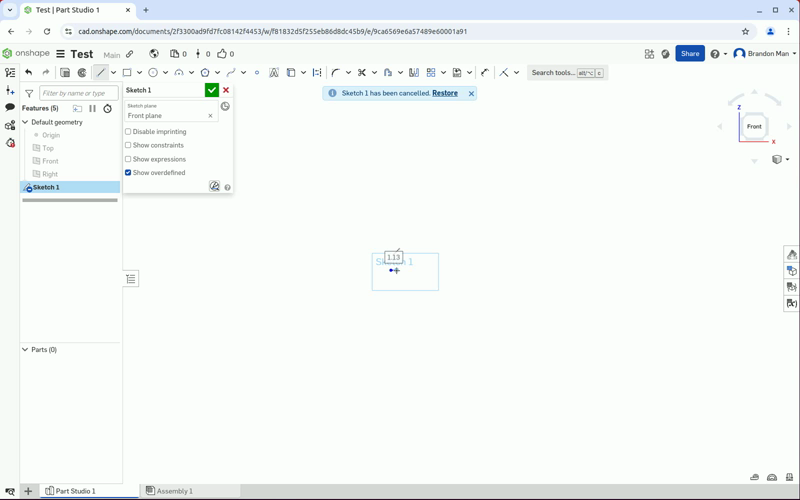
key_down(shift)
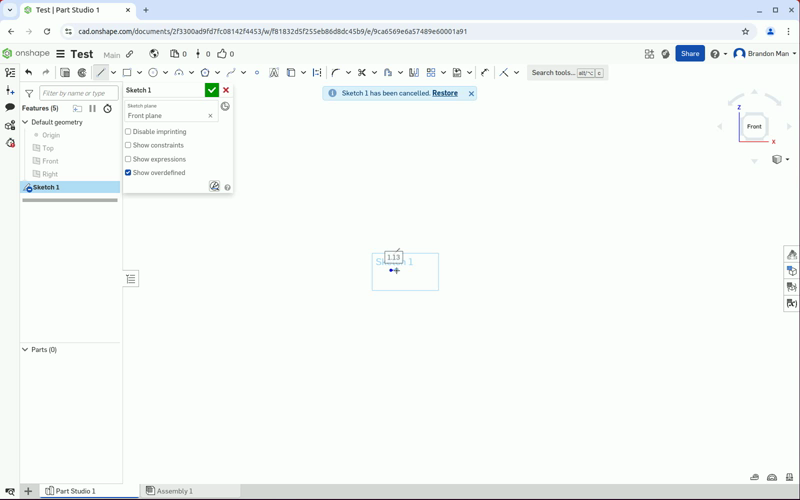
mouse_move(396, 207)
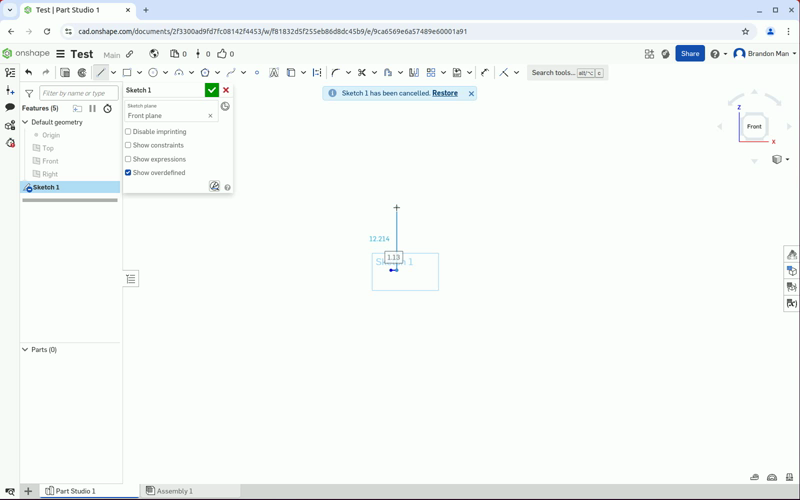
click(396, 207)
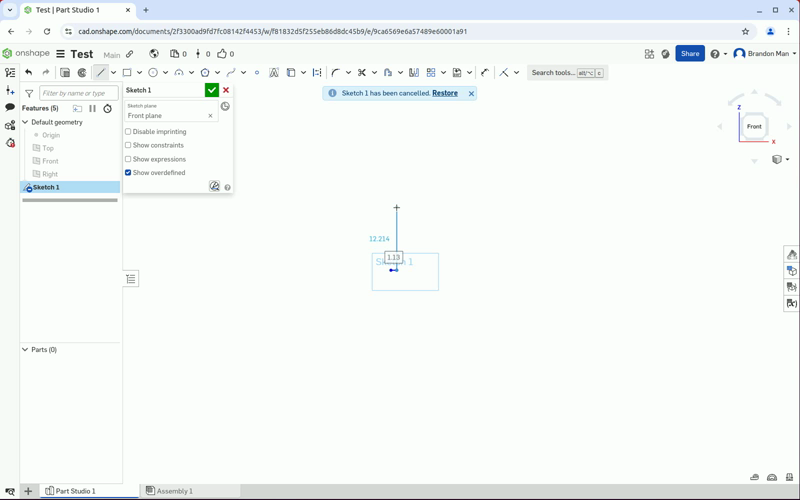
key_up(shift)
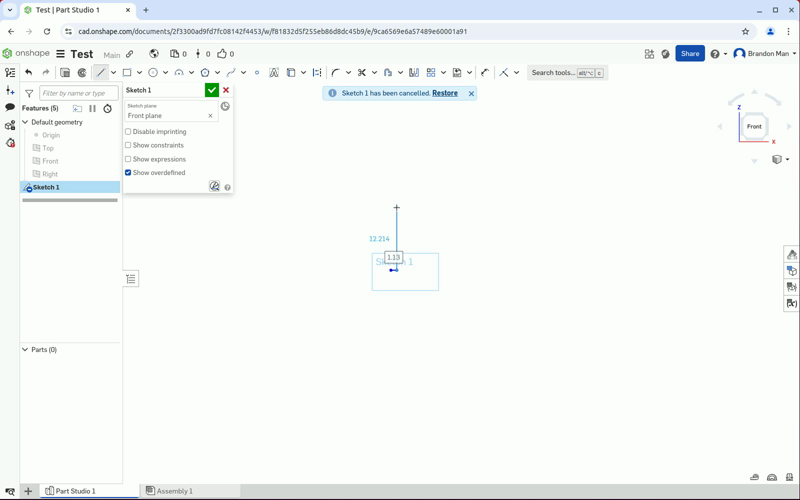
key_down(shift)
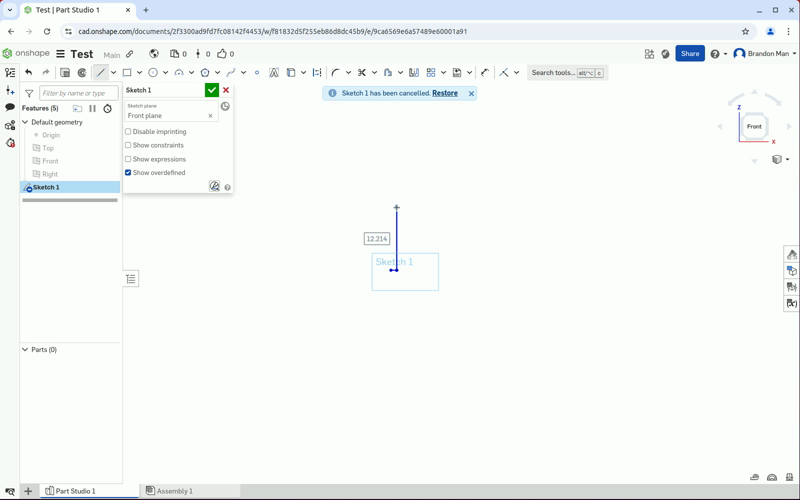
mouse_move(426, 207)
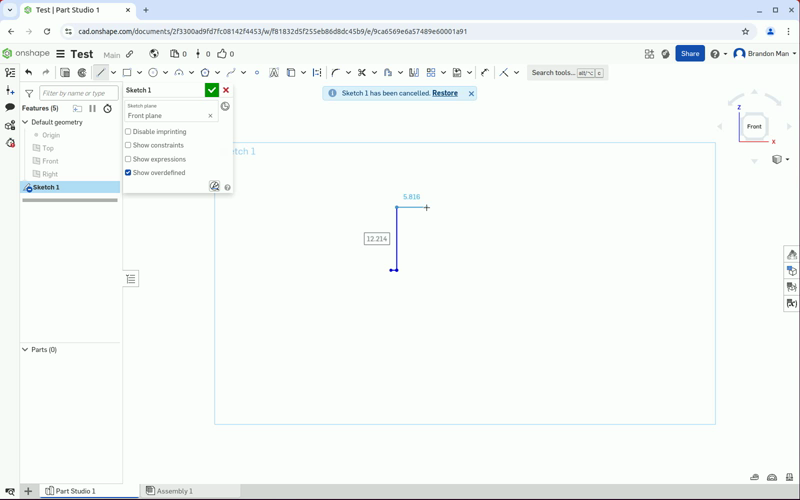
mouse_move(391, 207)
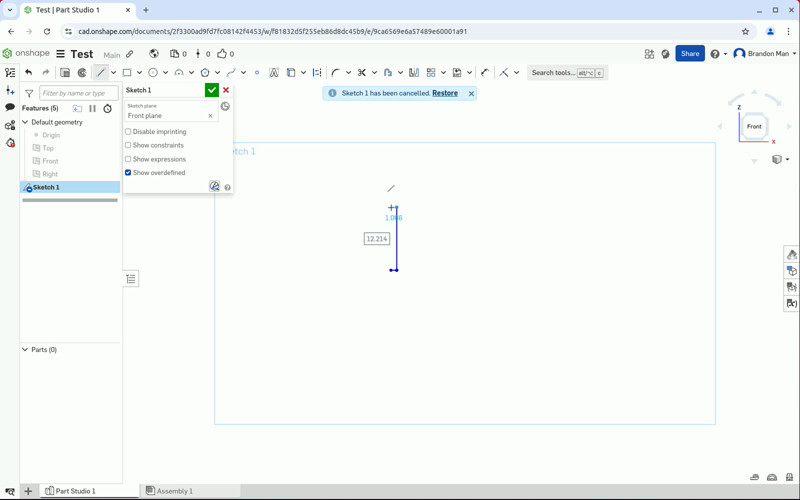
scroll(6)
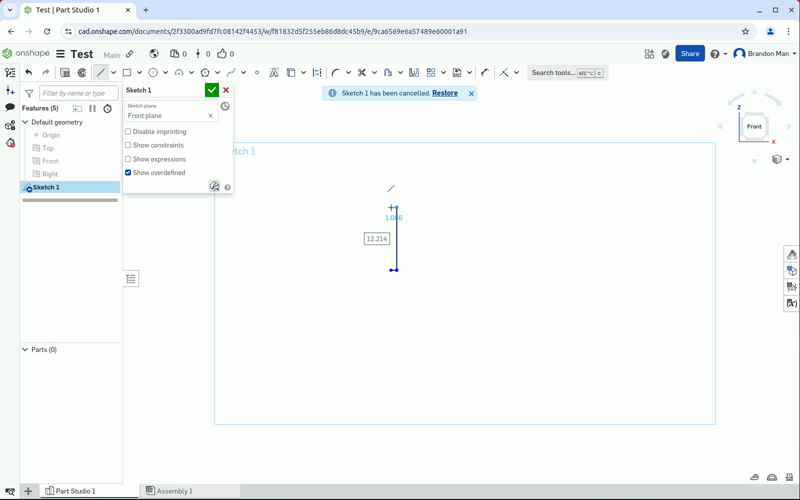
scroll(6)
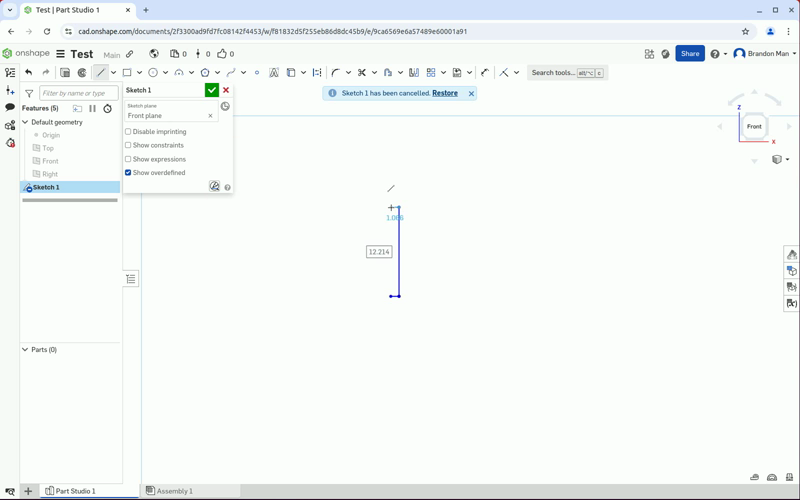
scroll(6)
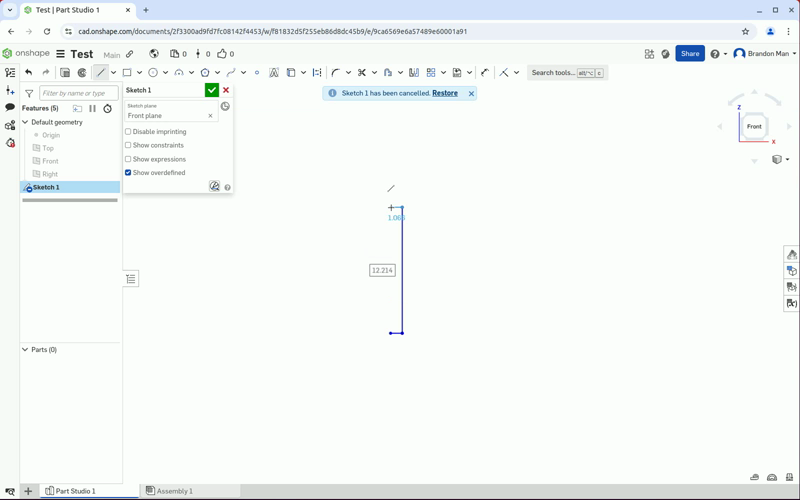
scroll(6)
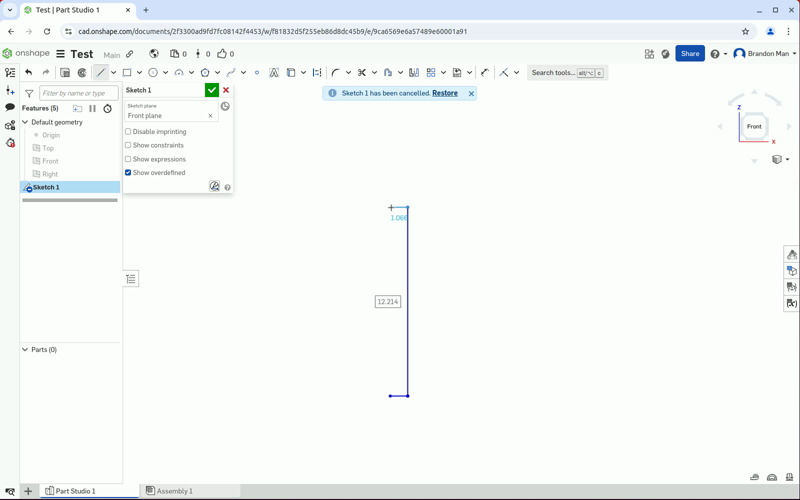
scroll(6)
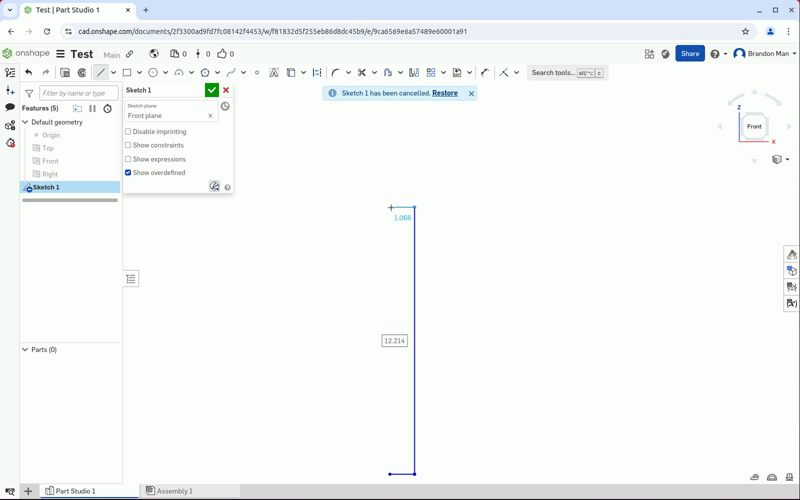
scroll(6)
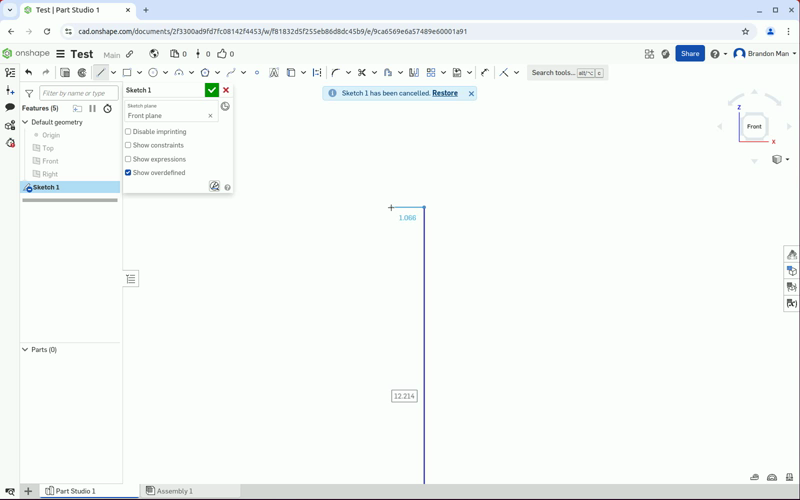
scroll(6)
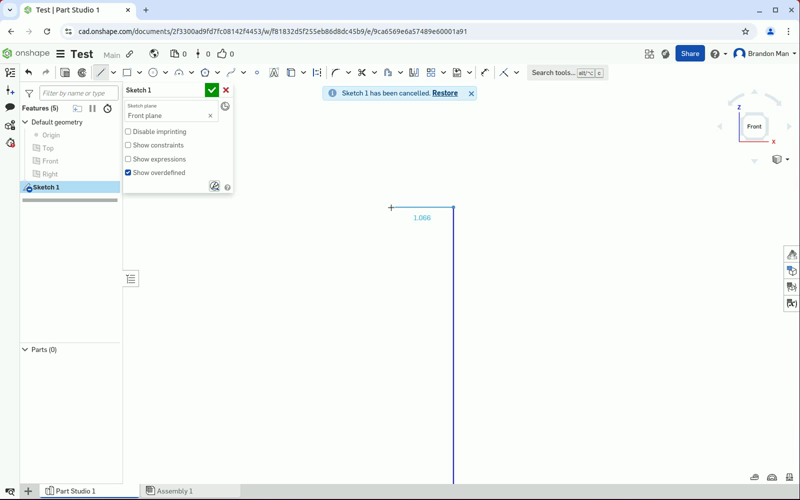
click(391, 207)
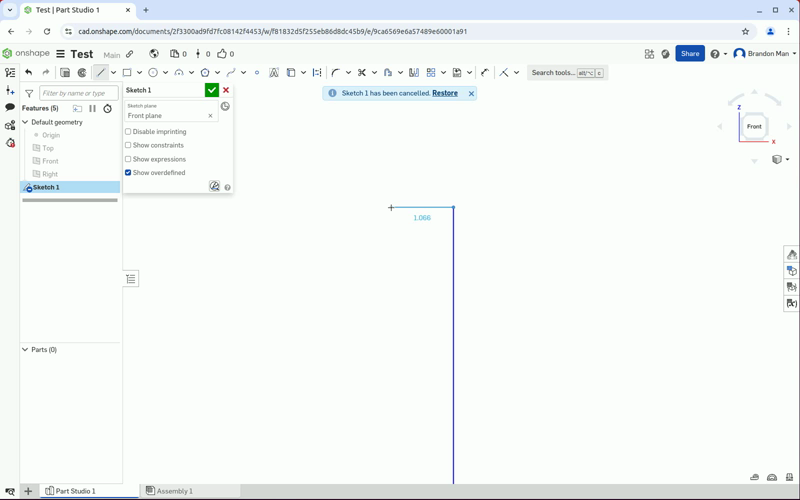
scroll(-6)
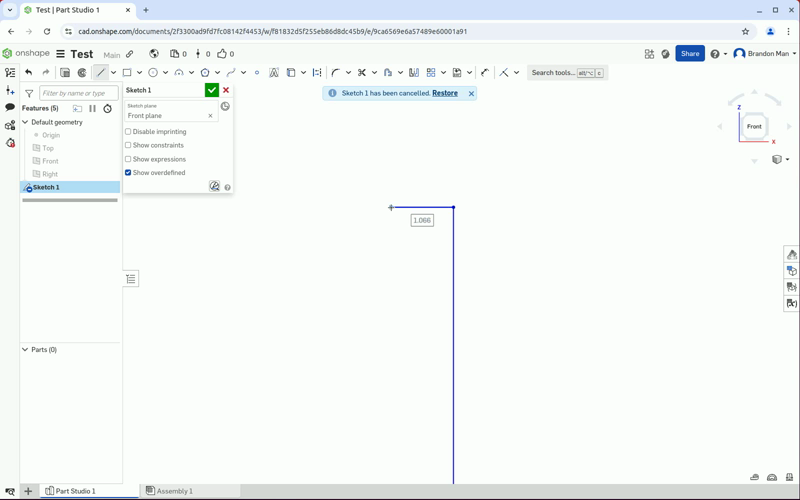
scroll(-6)
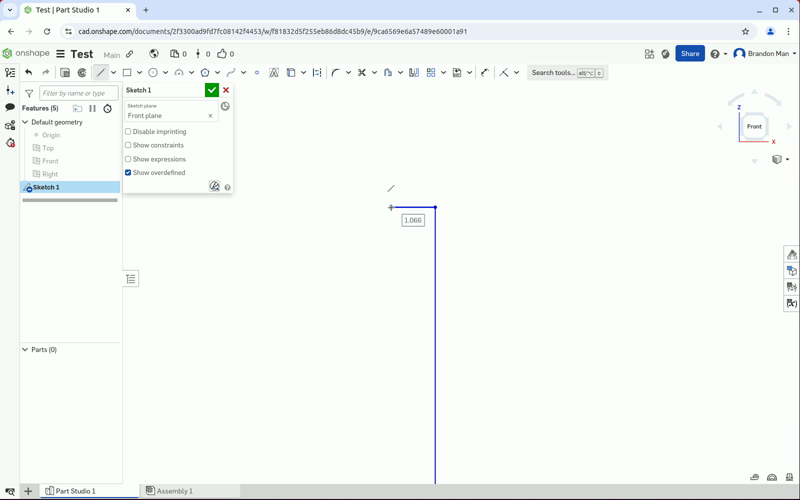
scroll(-6)
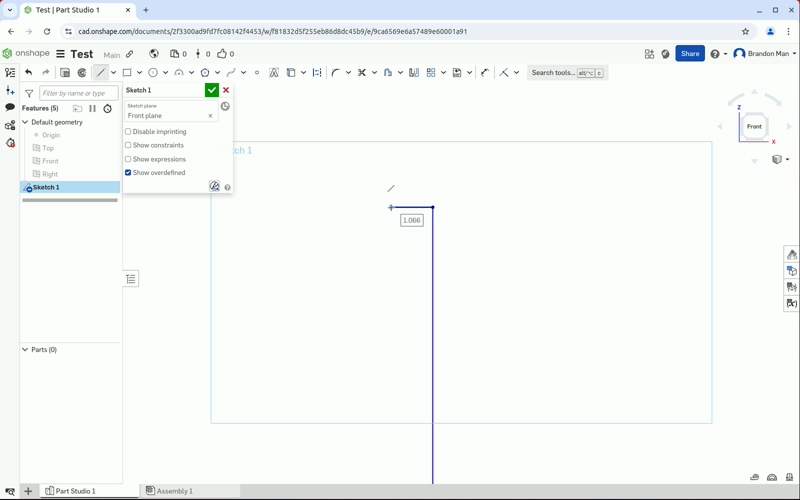
scroll(-6)
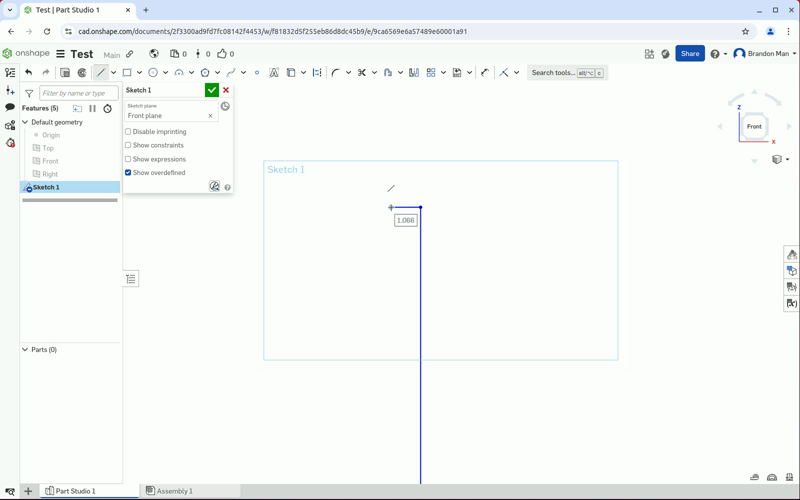
scroll(-6)
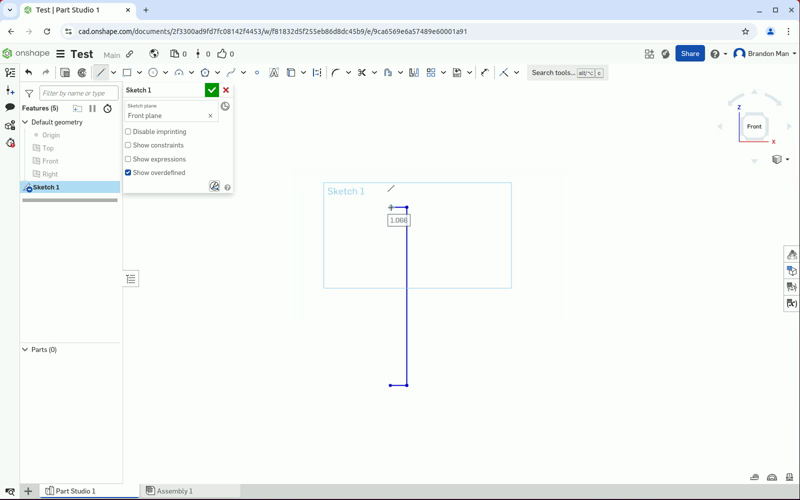
scroll(-6)
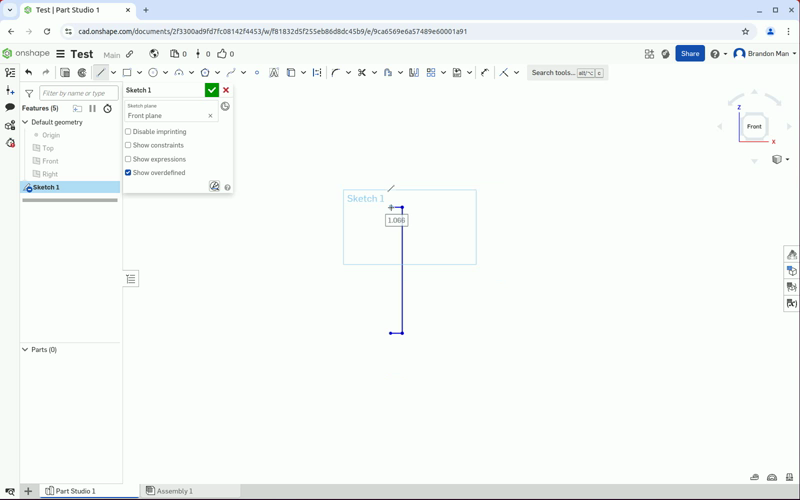
scroll(-6)
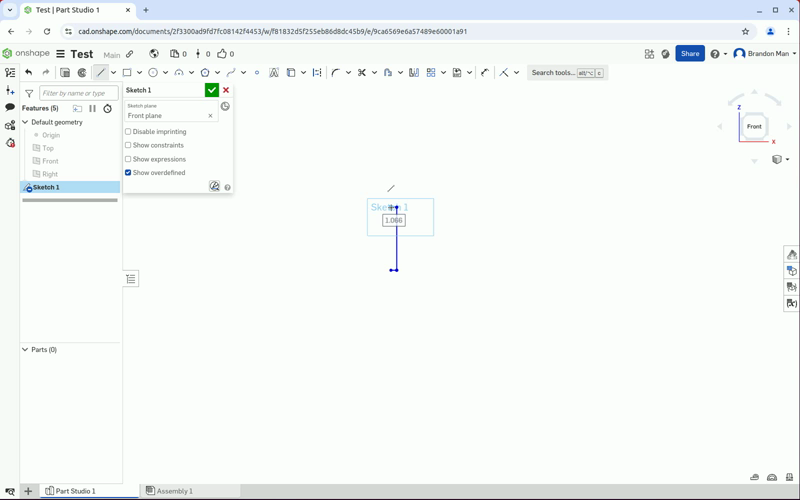
key_up(shift)
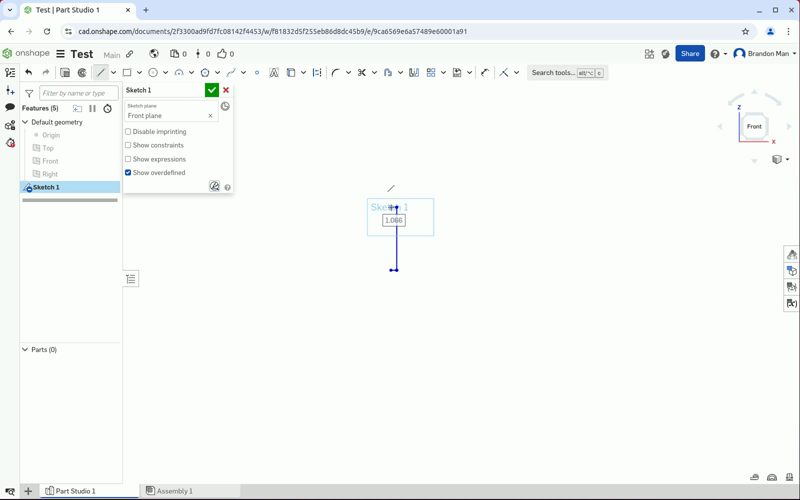
key_down(shift)
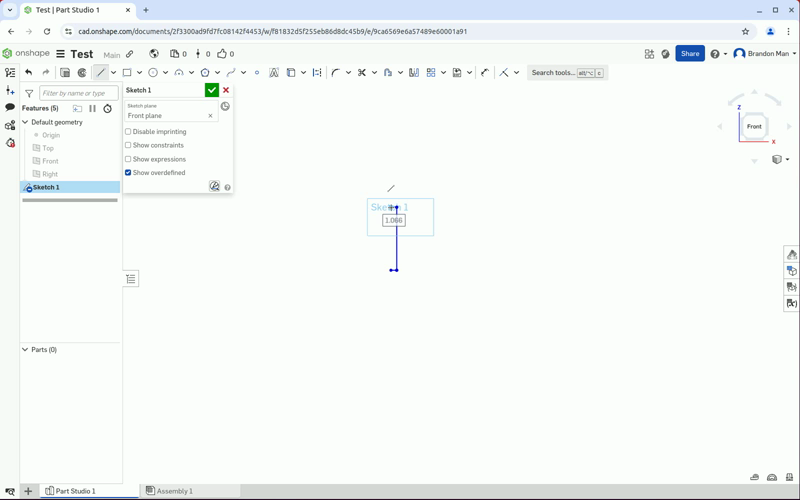
mouse_move(391, 270)
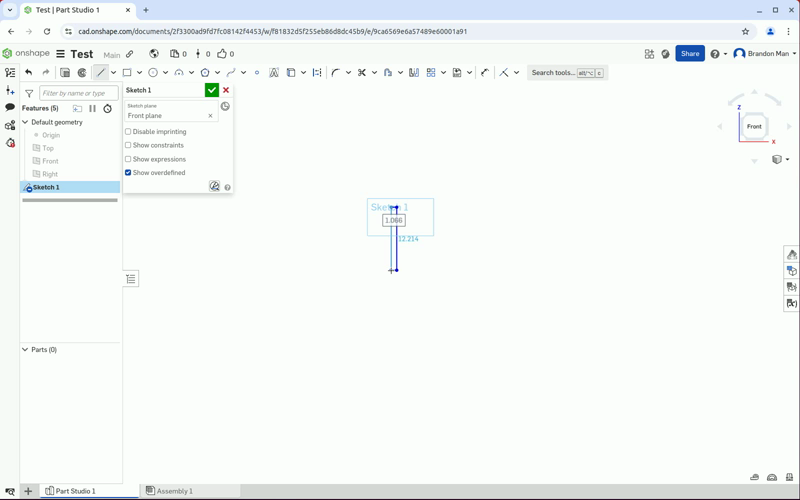
key_up(shift)
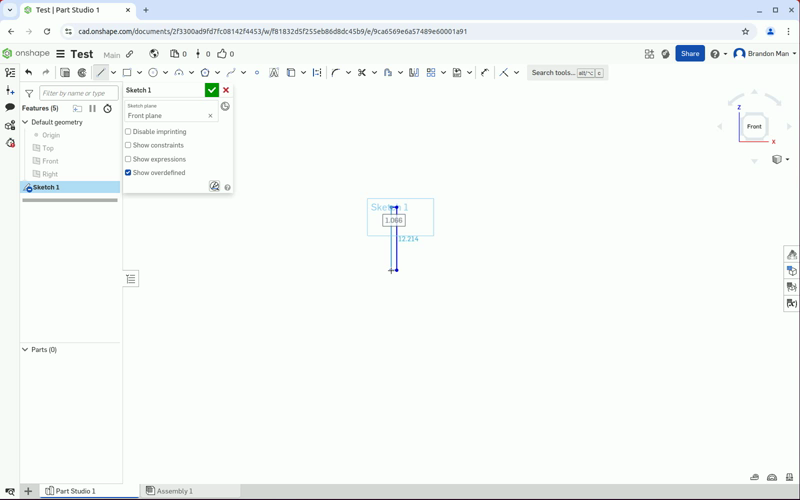
click(391, 270)
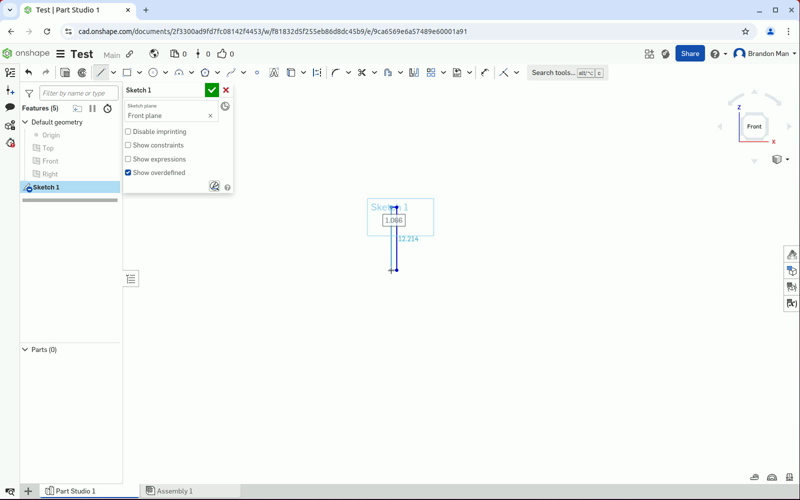
key(esc)
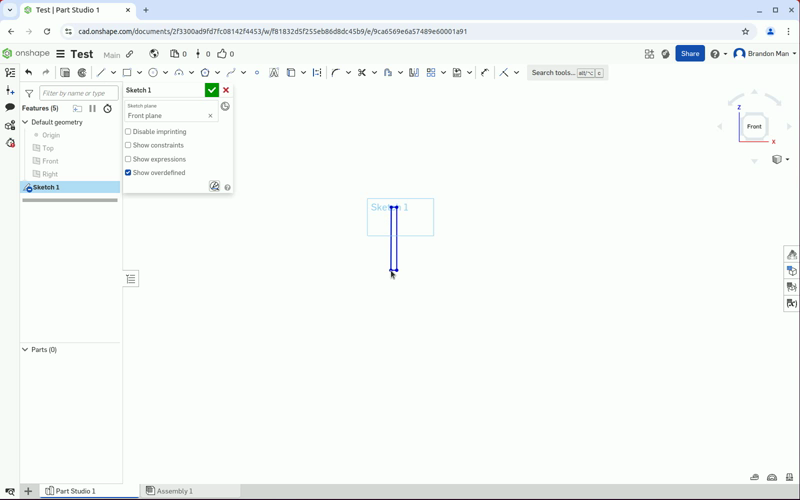
mouse_move(394, 266)
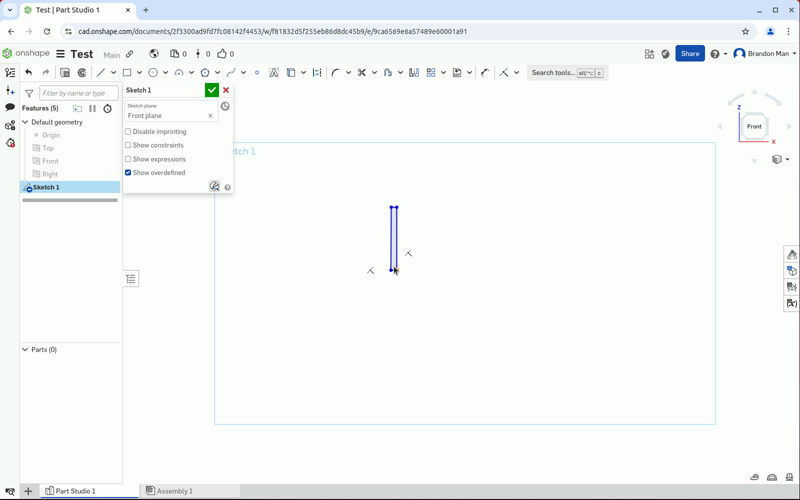
scroll(6)
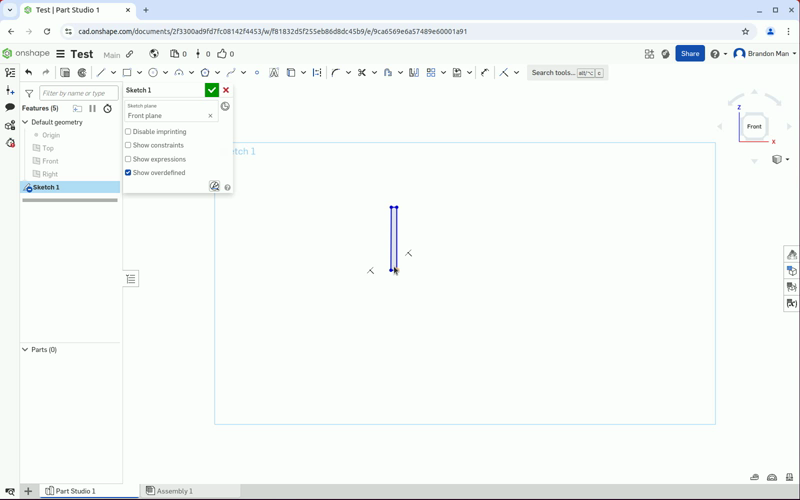
scroll(6)
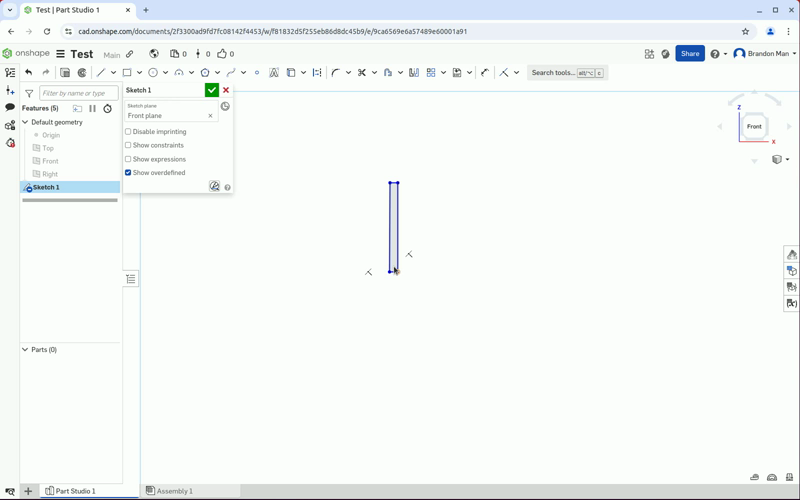
scroll(6)
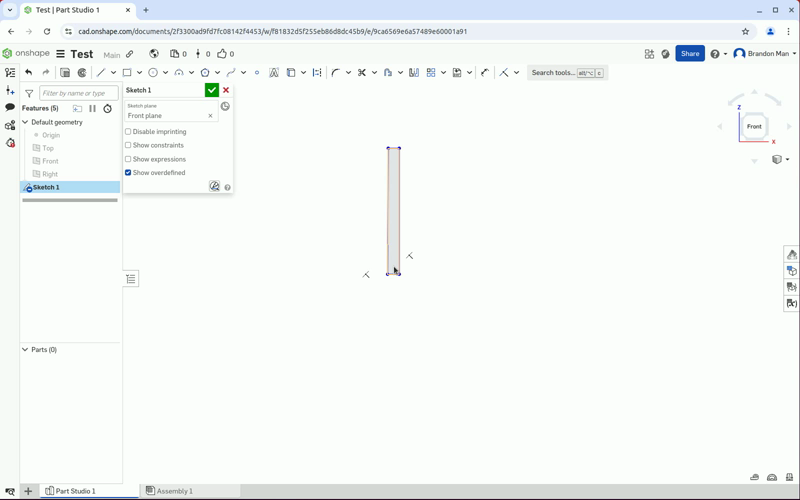
scroll(6)
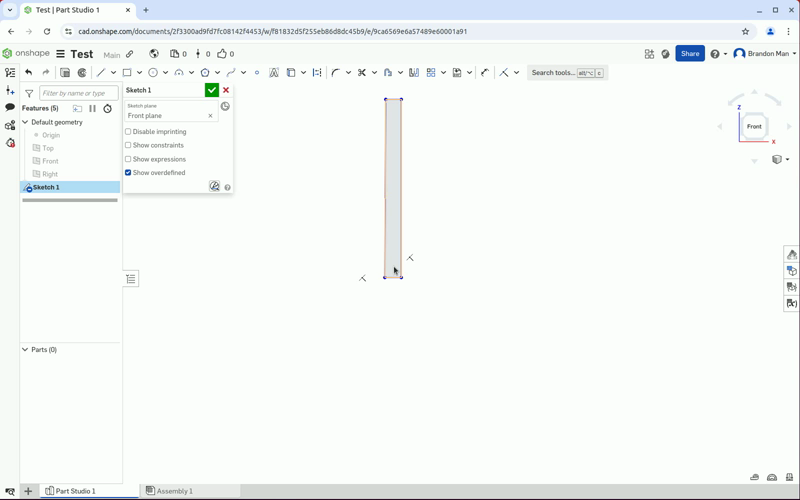
scroll(6)
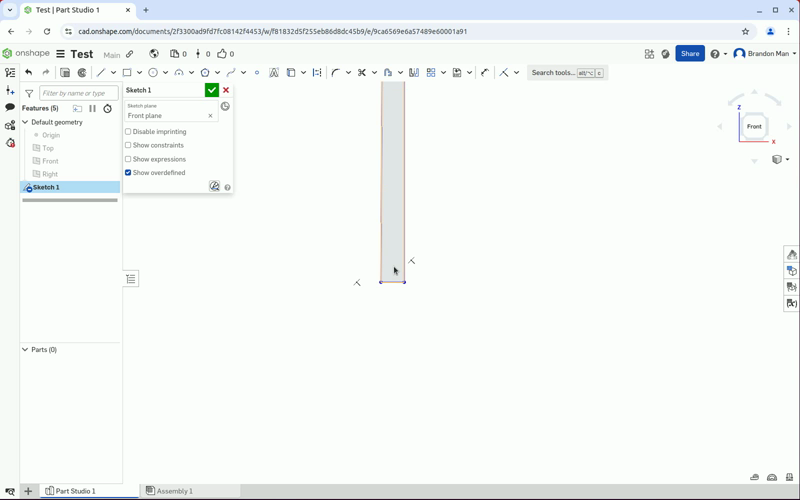
scroll(6)
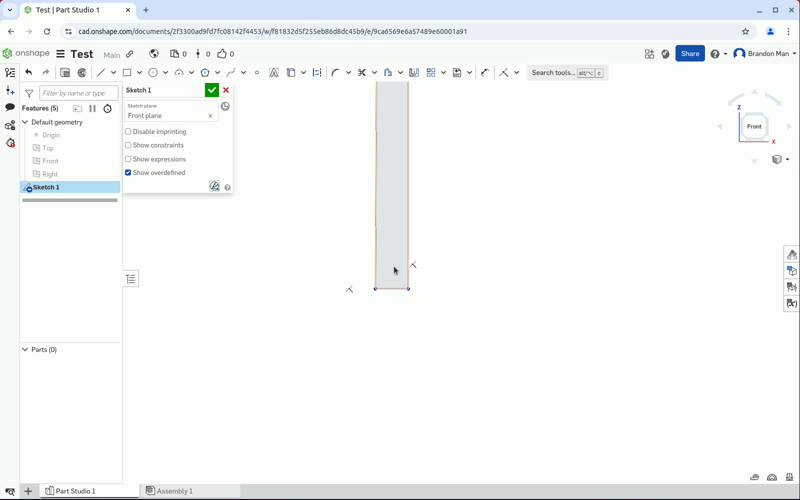
scroll(6)
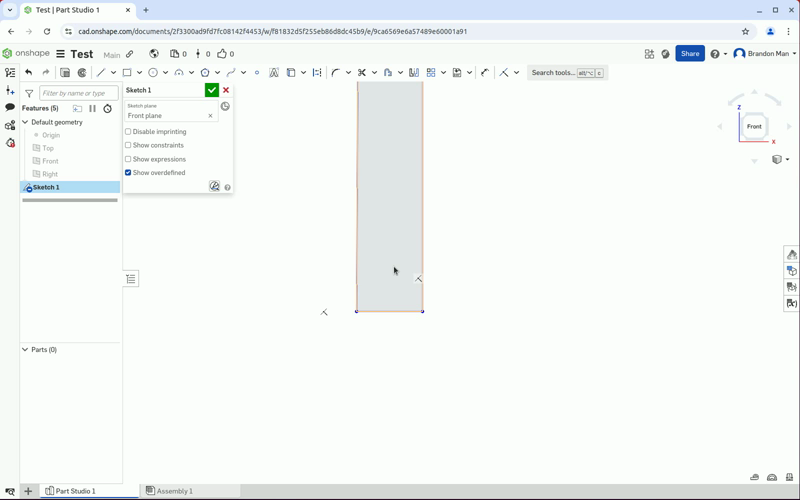
click(394, 266)
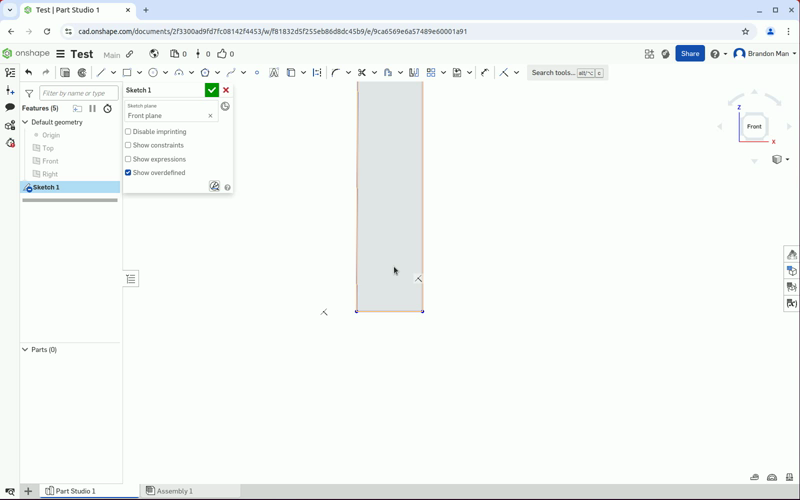
scroll(-6)
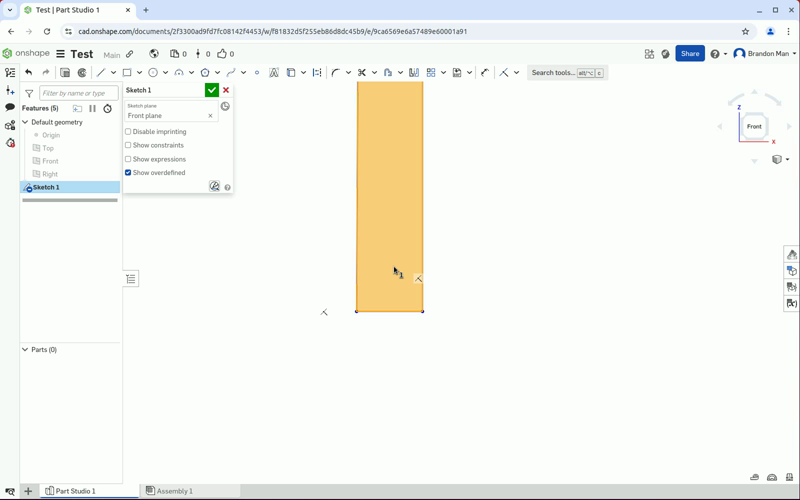
scroll(-6)
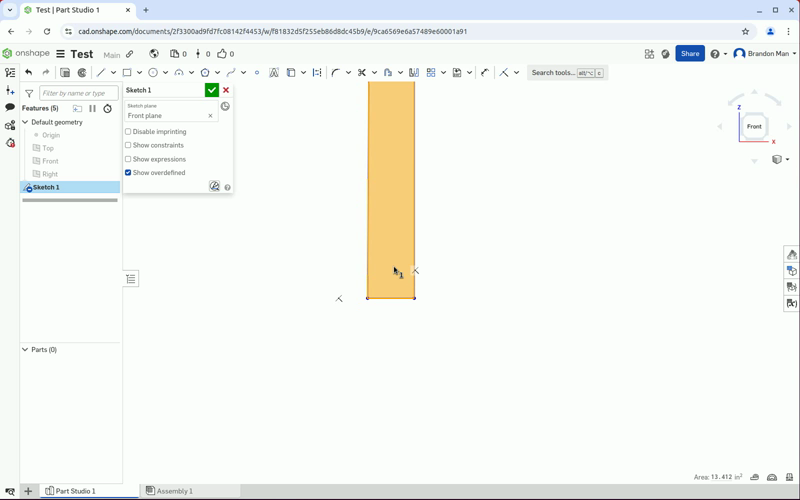
scroll(-6)
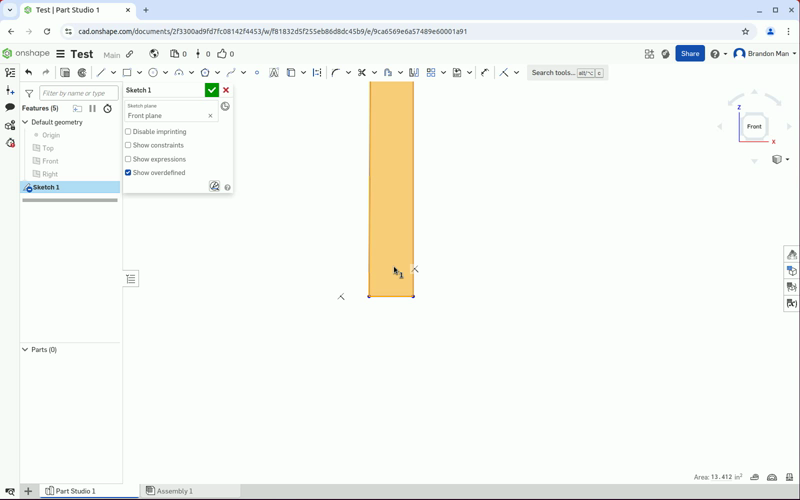
scroll(-6)
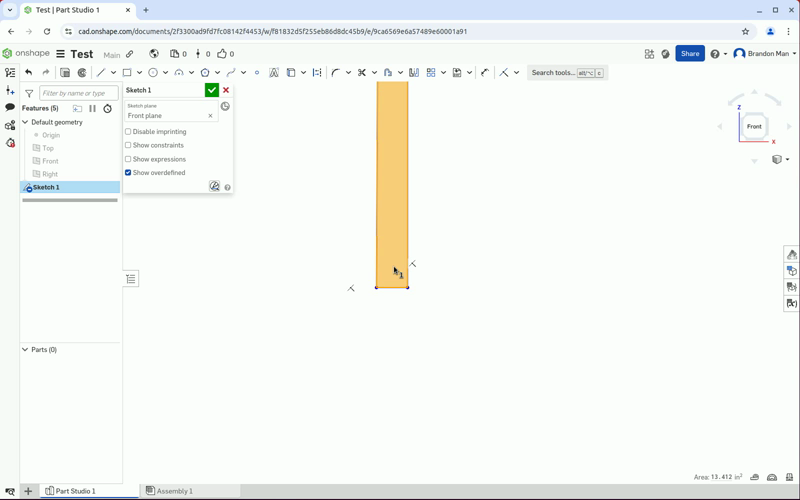
scroll(-6)
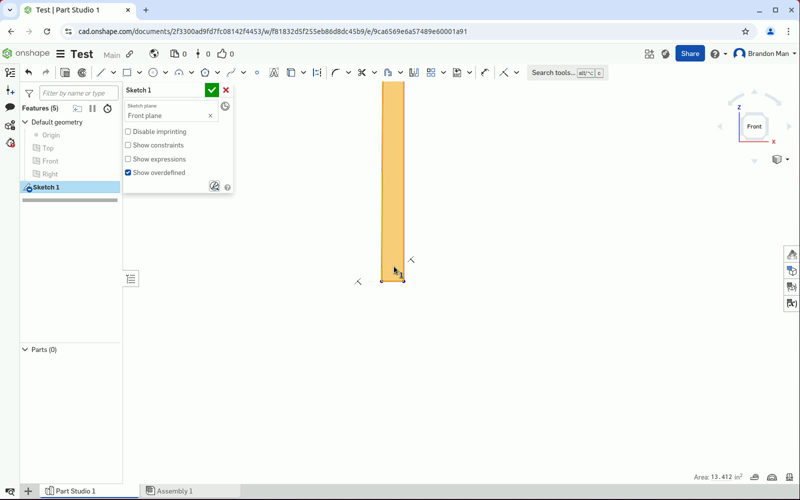
scroll(-6)
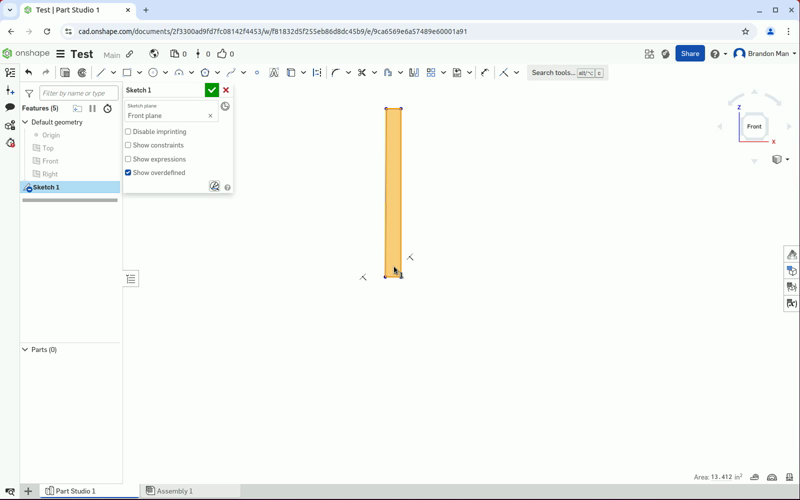
scroll(-6)
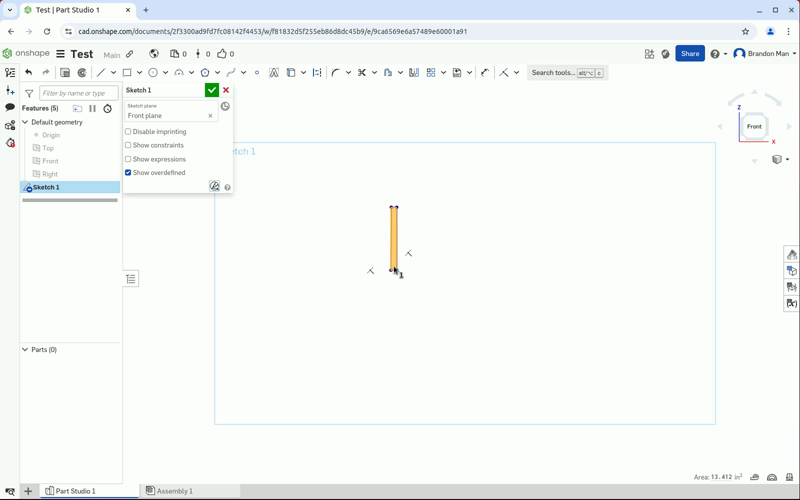
mouse_move(73, 352)
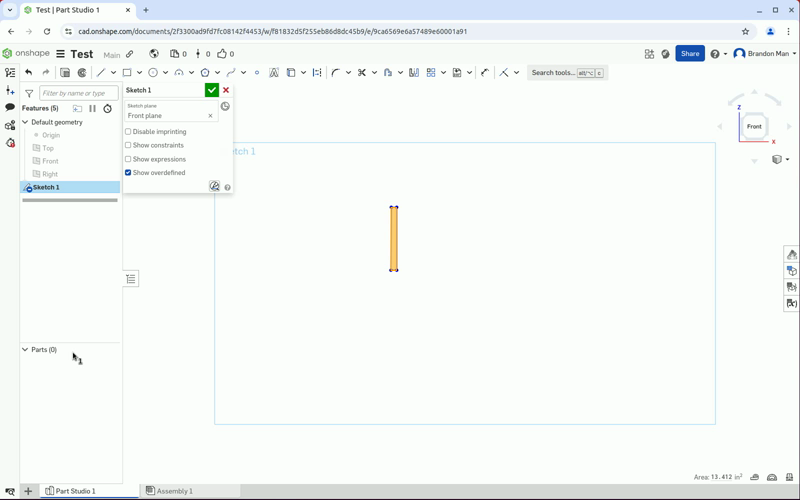
key(shift+y)
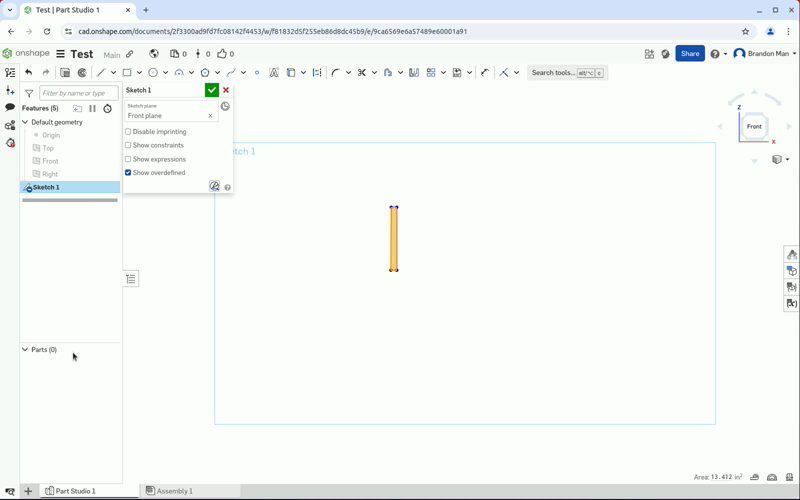
key(shift+e)
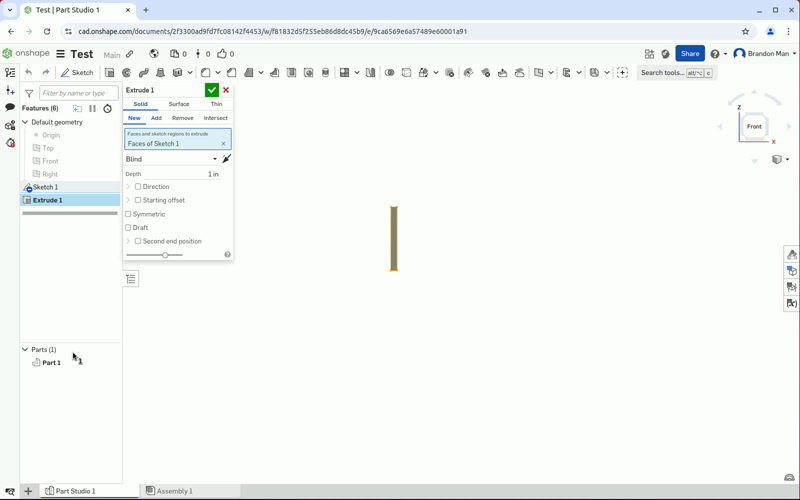
mouse_move(143, 106)
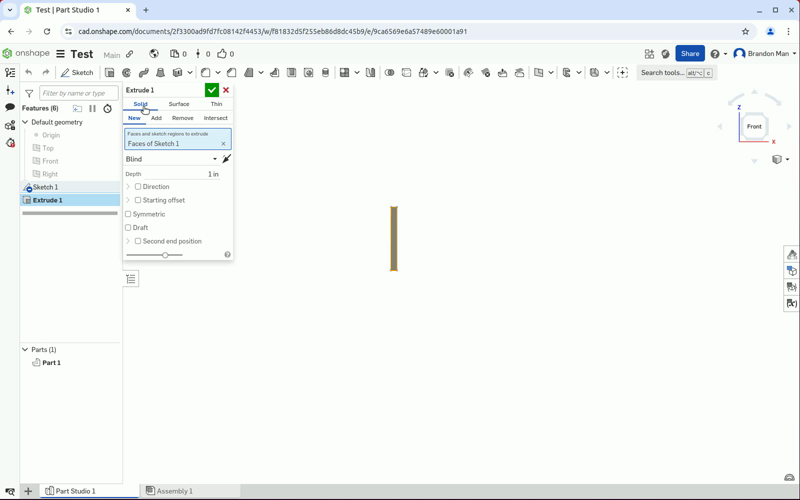
click(143, 106)
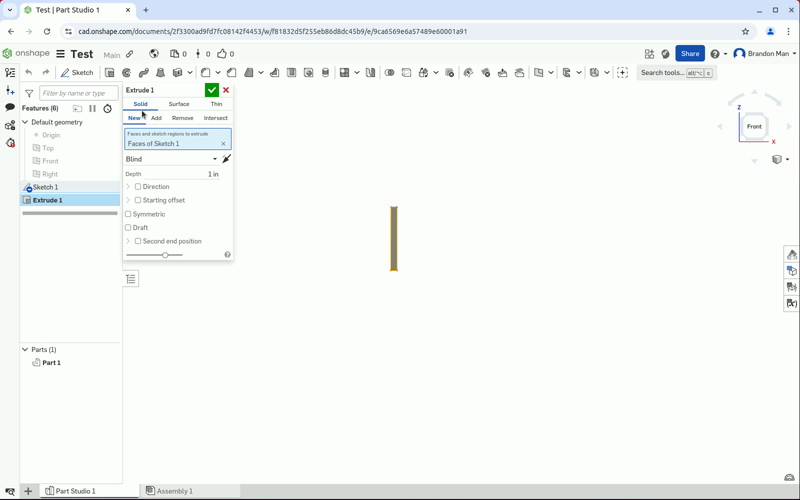
mouse_move(137, 120)
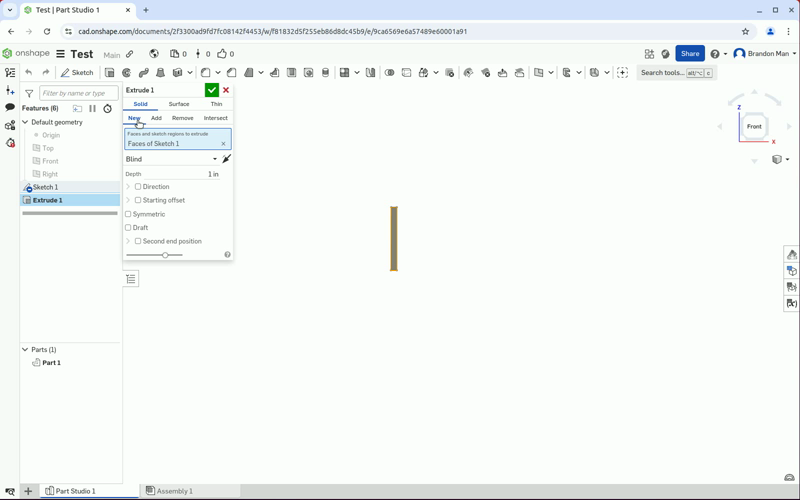
click(137, 120)
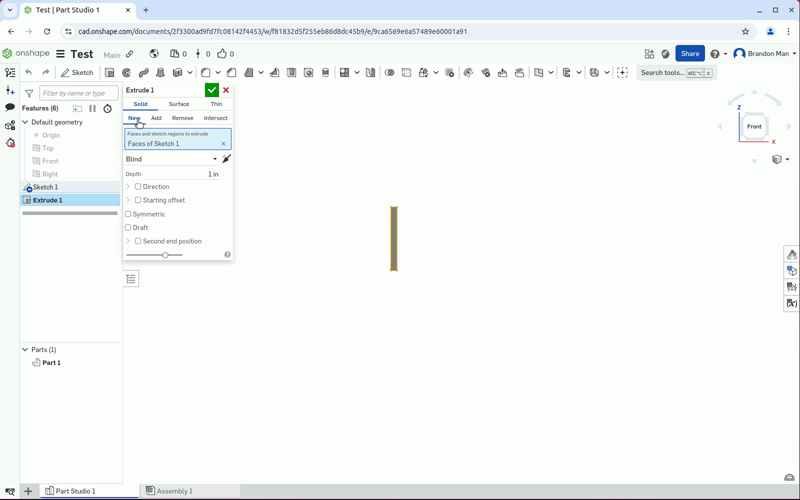
key(tab, 4)
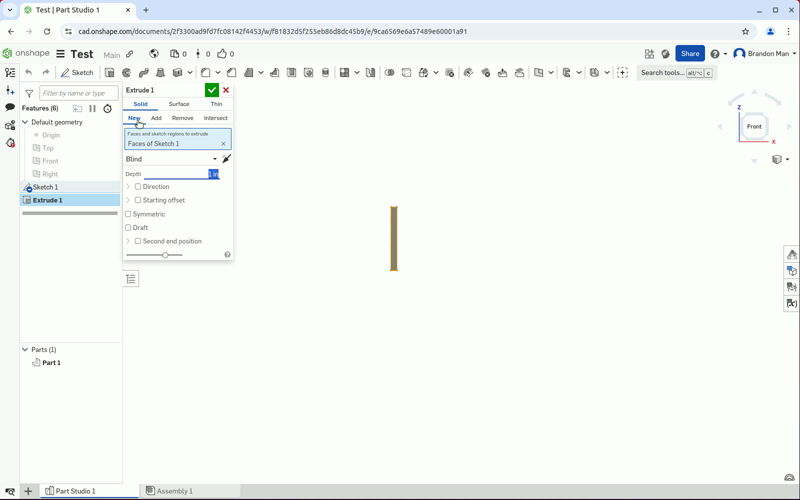
text(-2.166)
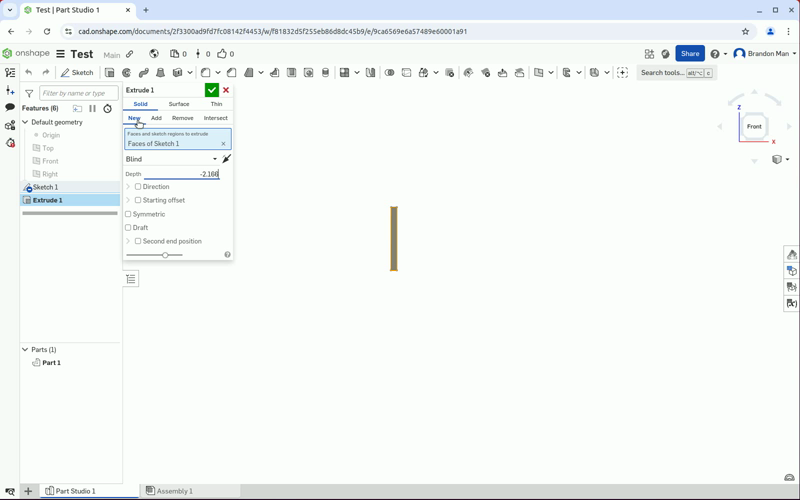
key(enter)
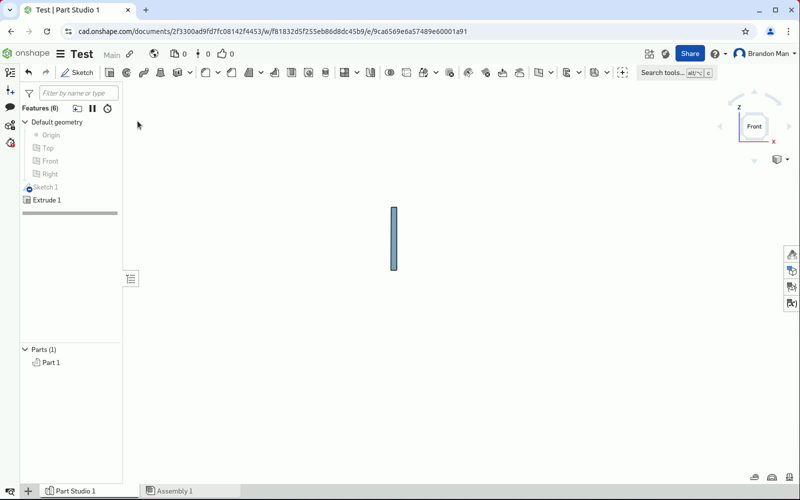
key(shift+h)
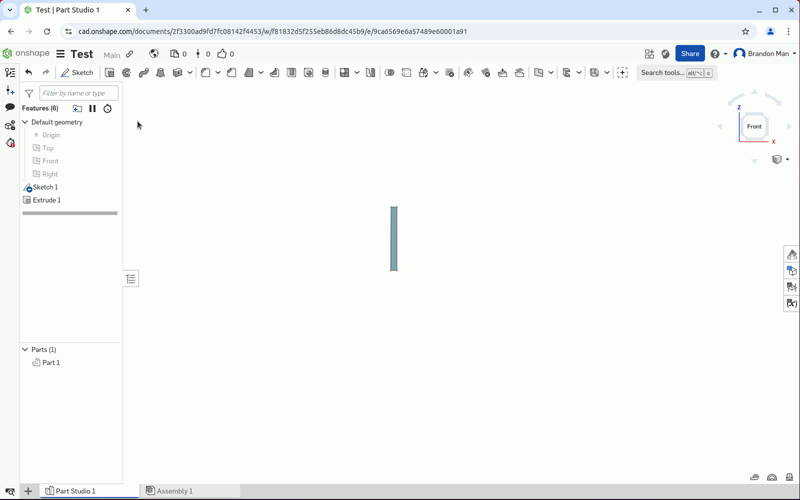
key(shift+h)
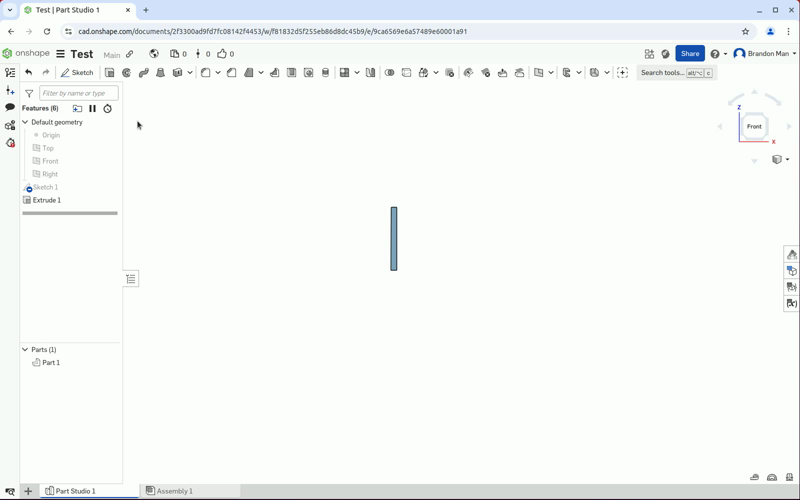
mouse_move(73, 189)
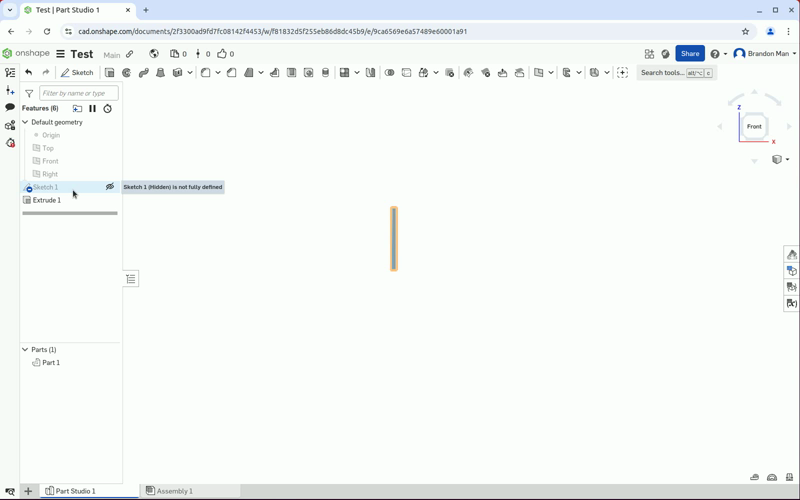
click(73, 189)
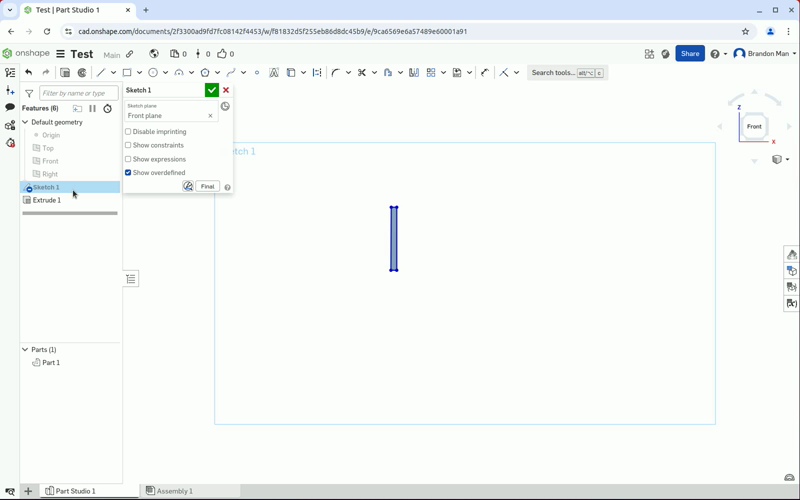
mouse_move(229, 92)
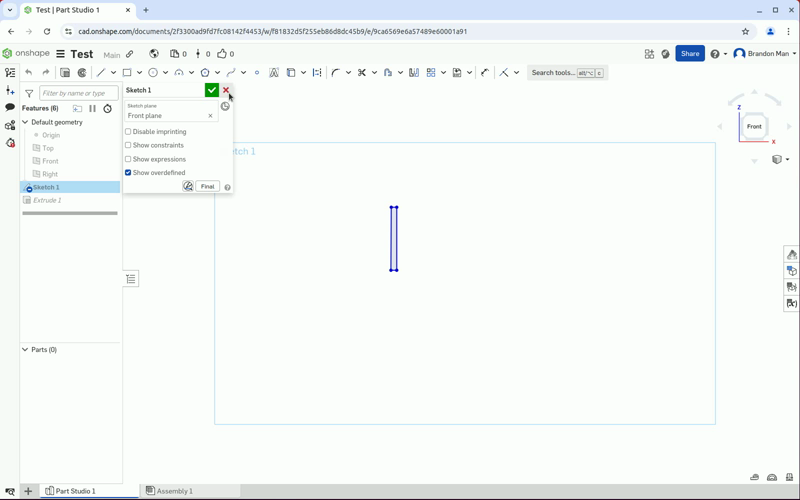
click(229, 92)
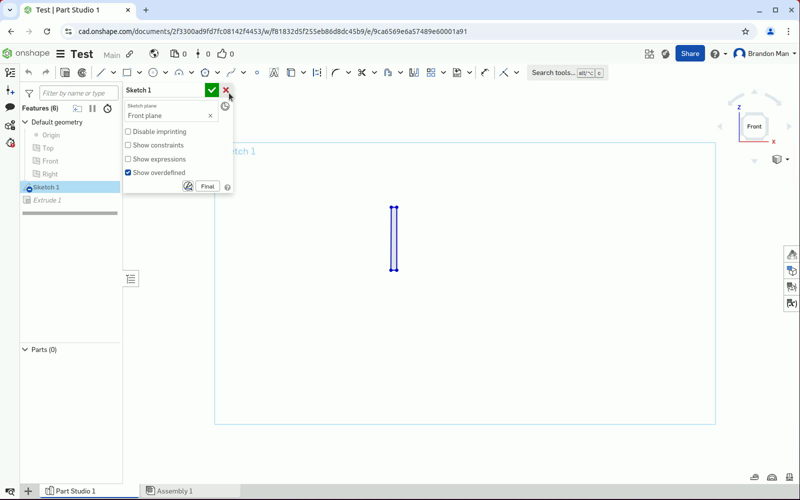
key(shift+s)
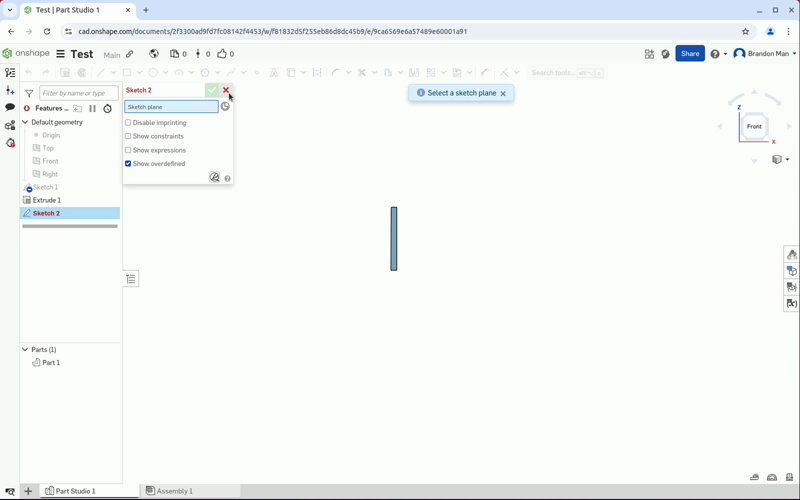
mouse_move(73, 163)
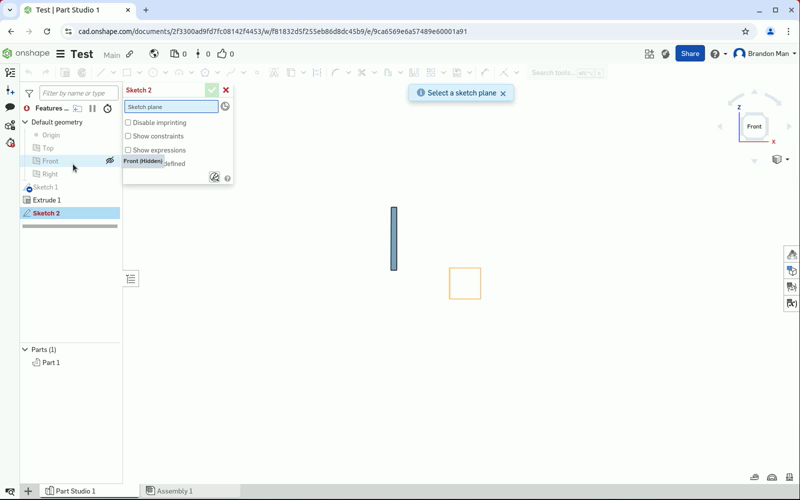
click(73, 163)
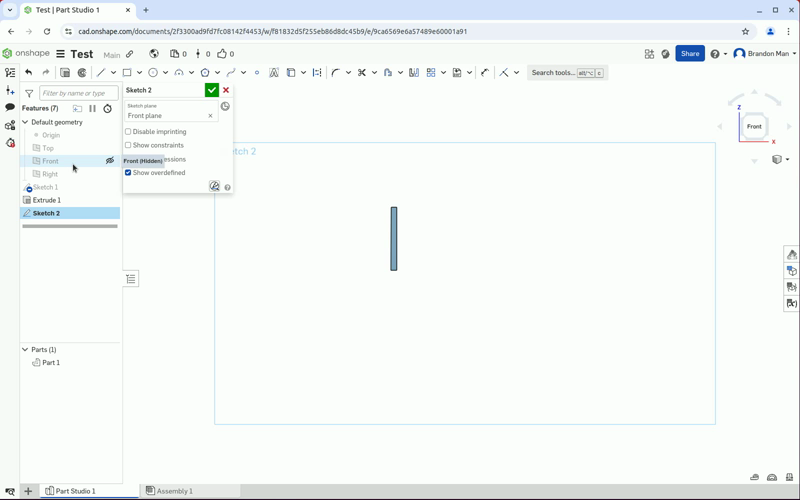
mouse_move(73, 352)
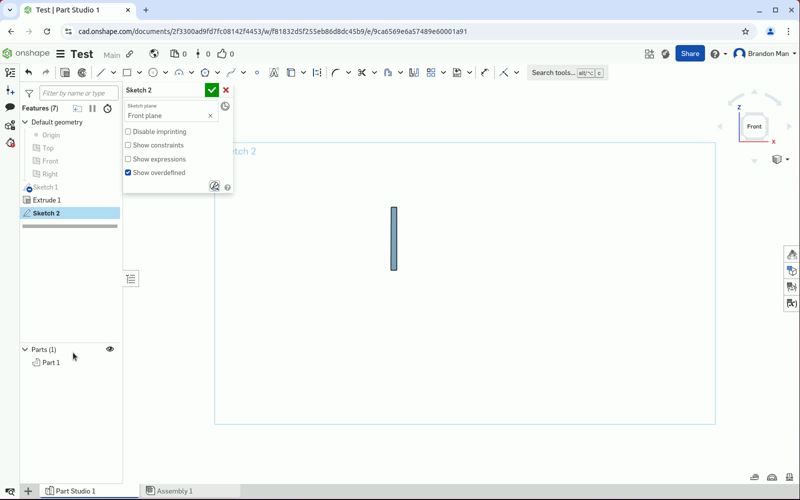
key(y)
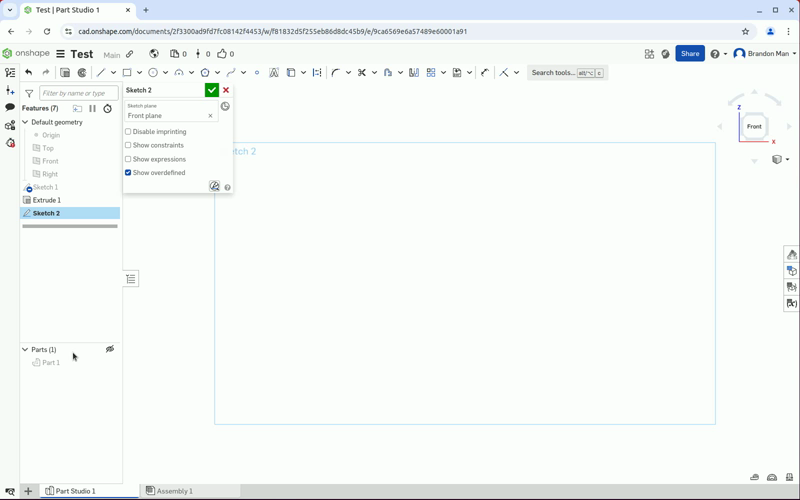
key(l)
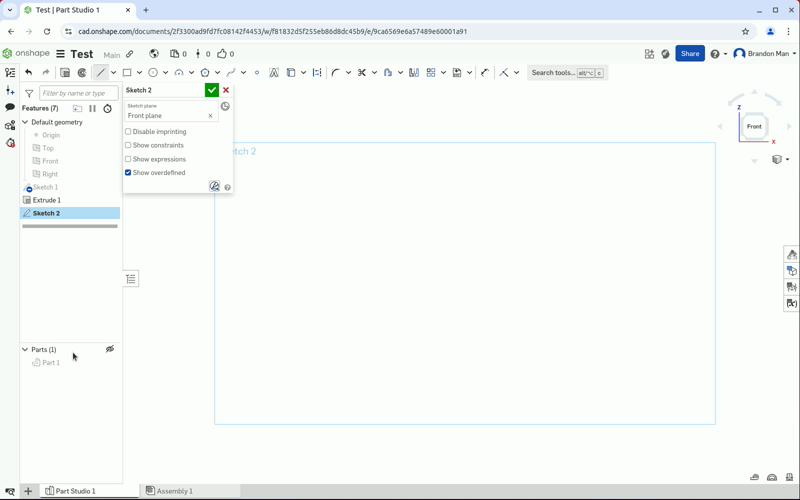
key_down(shift)
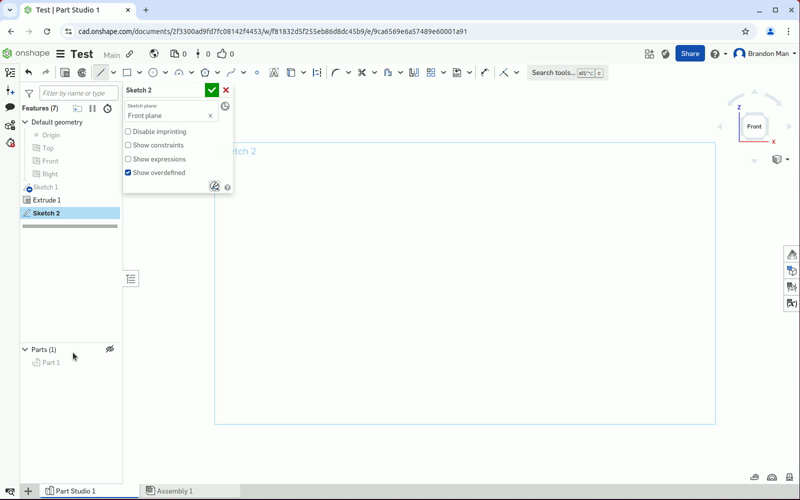
mouse_move(514, 270)
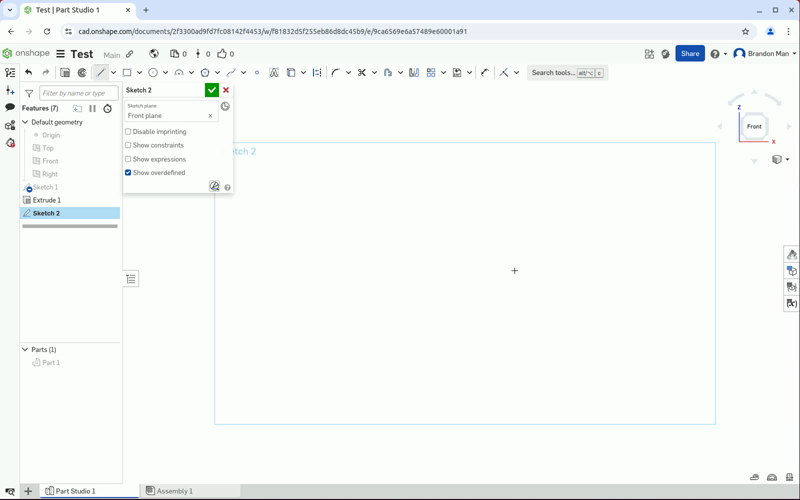
click(514, 270)
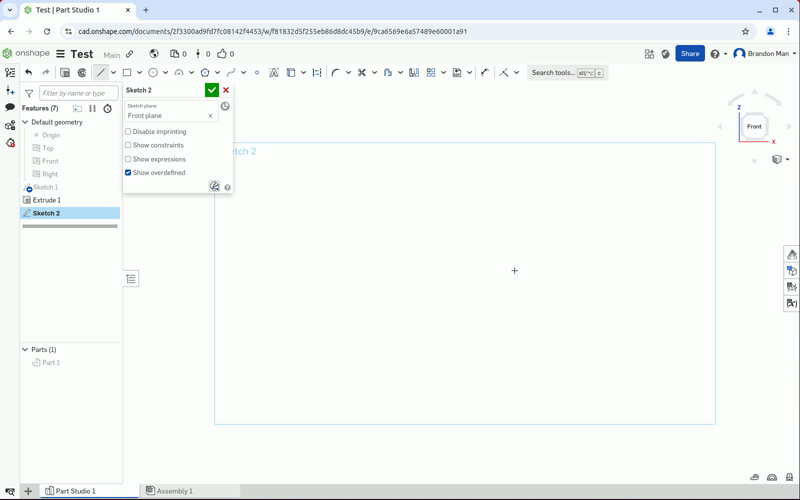
key_up(shift)
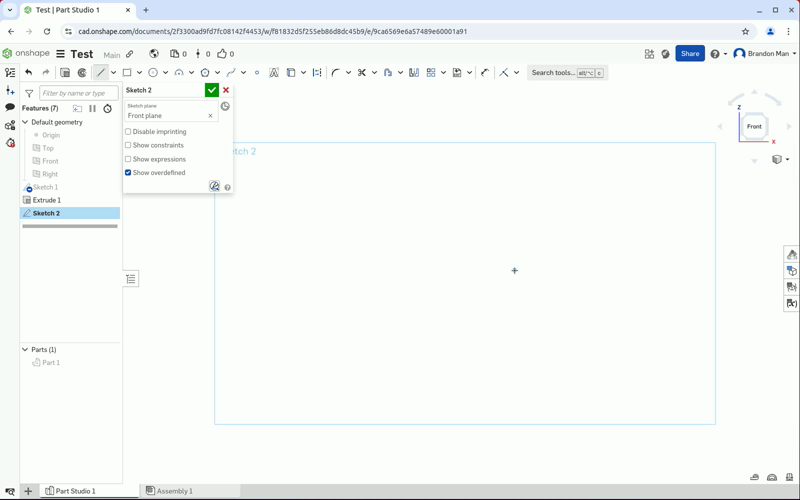
key_down(shift)
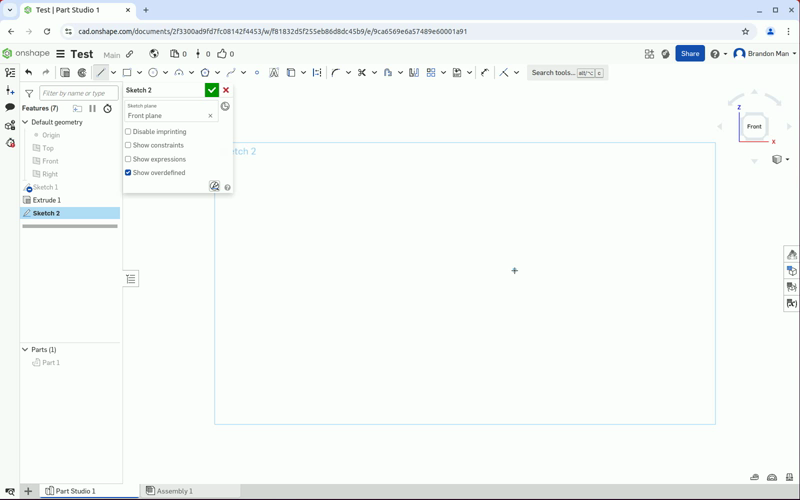
mouse_move(544, 270)
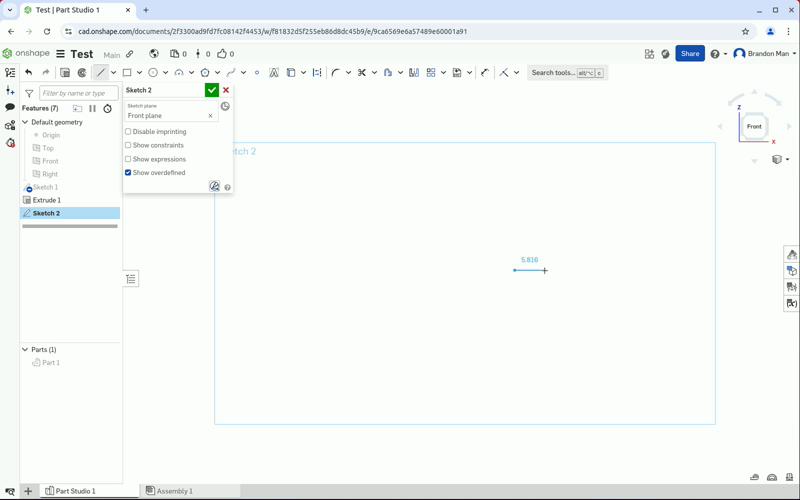
mouse_move(519, 270)
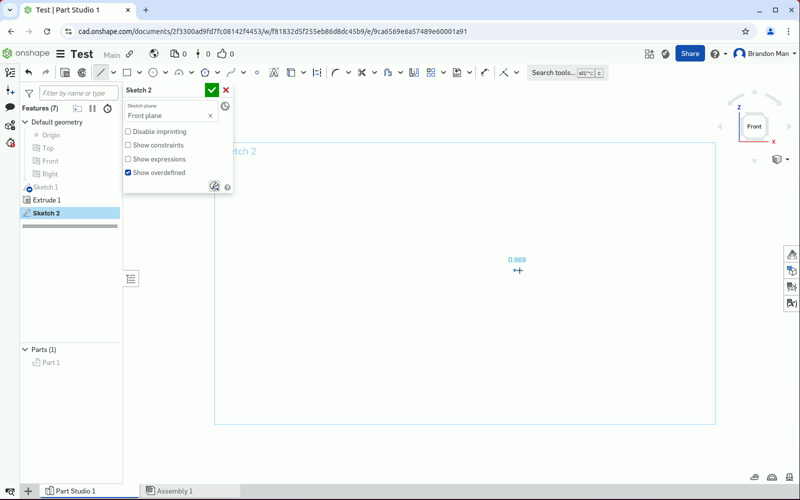
scroll(6)
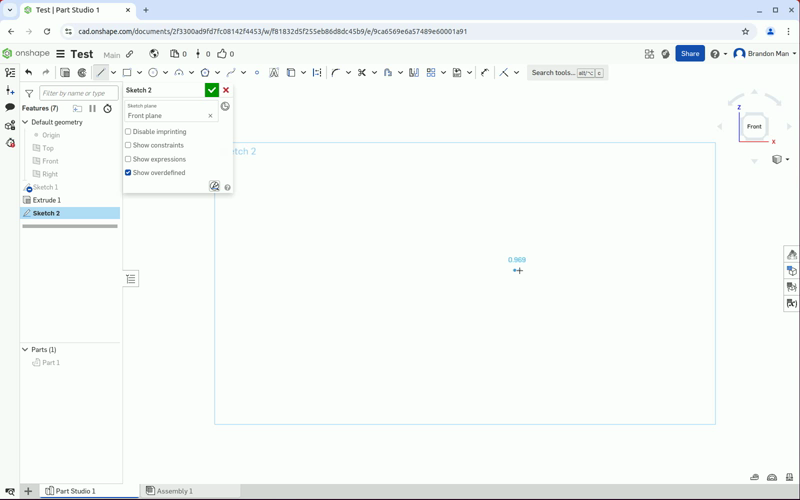
scroll(6)
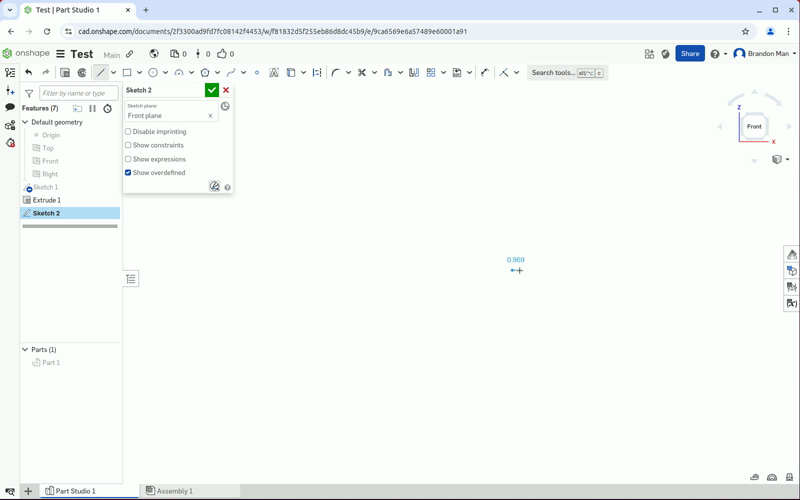
scroll(6)
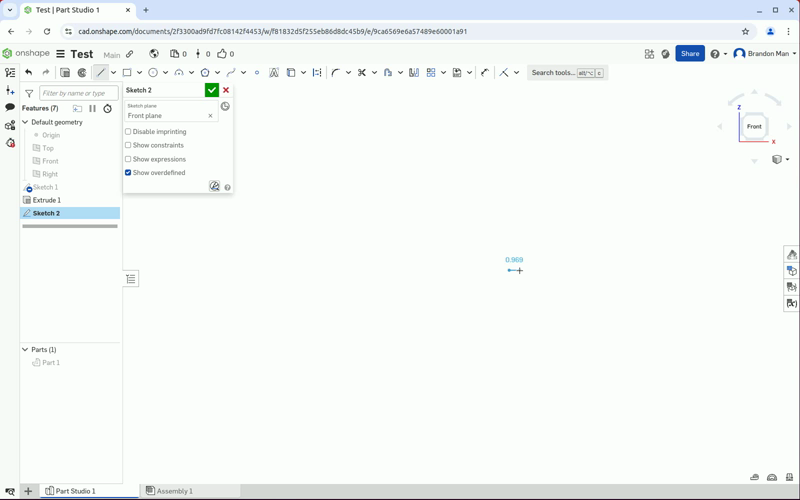
scroll(6)
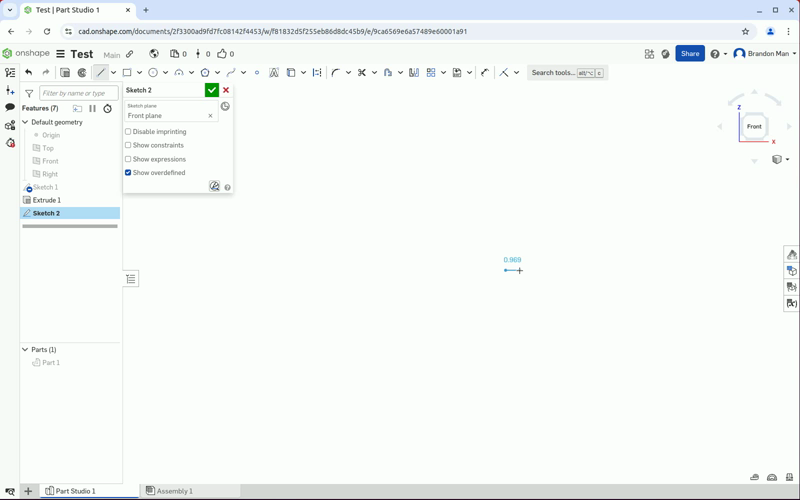
scroll(6)
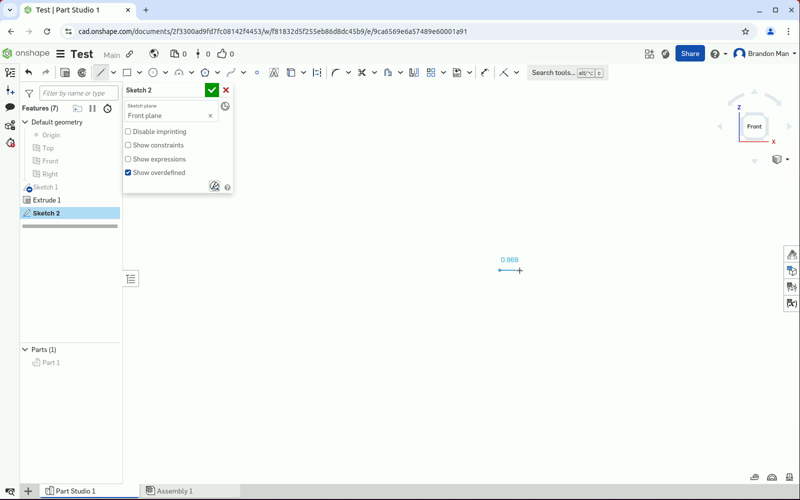
scroll(6)
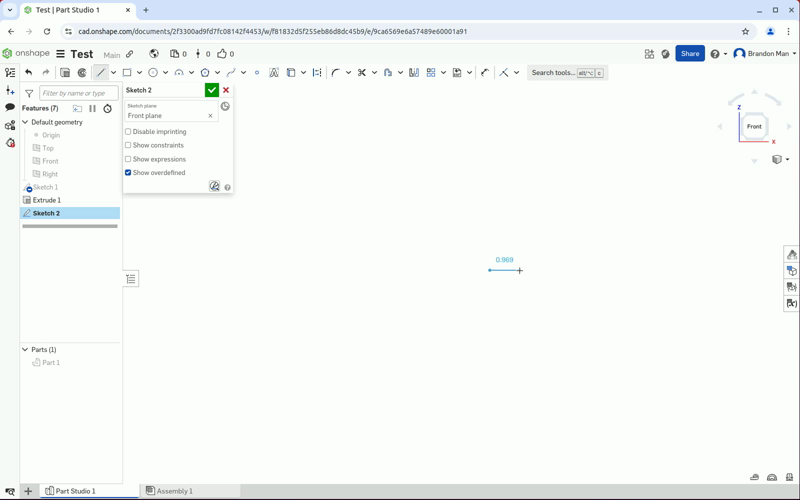
scroll(6)
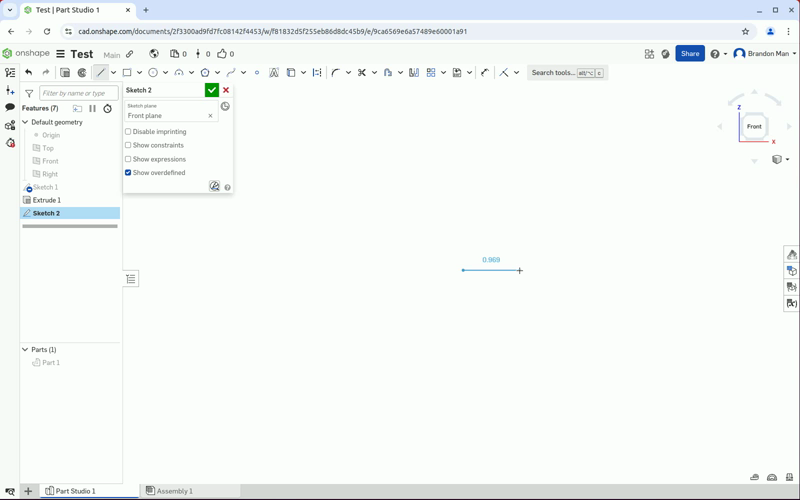
click(519, 270)
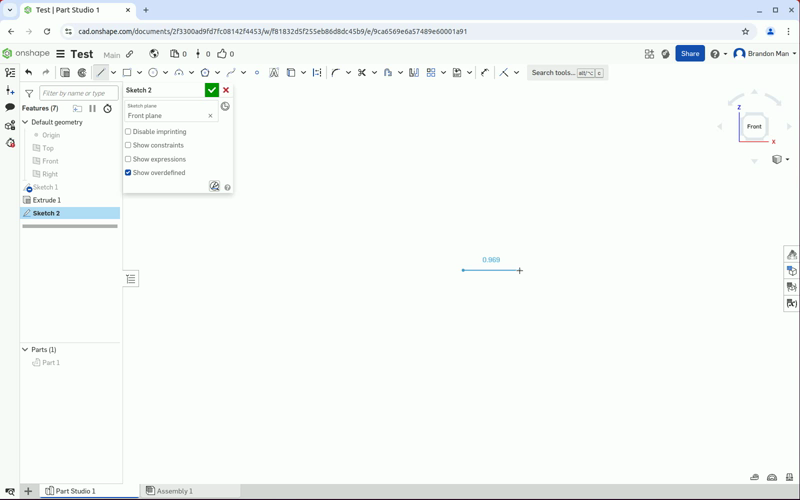
scroll(-6)
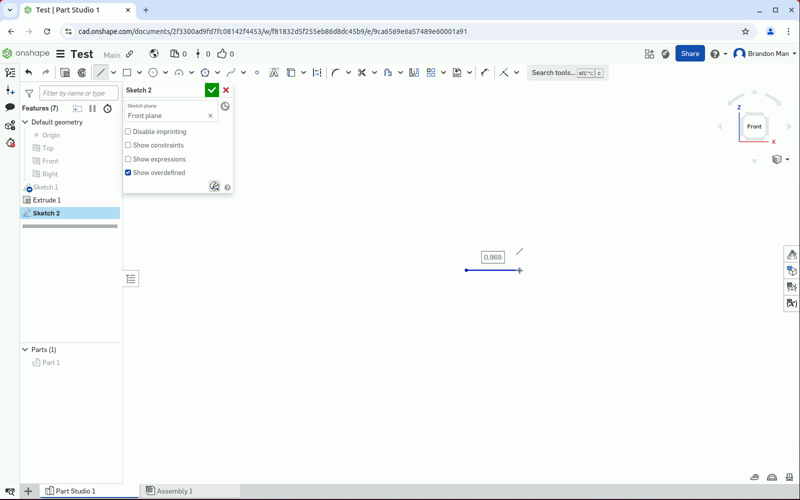
scroll(-6)
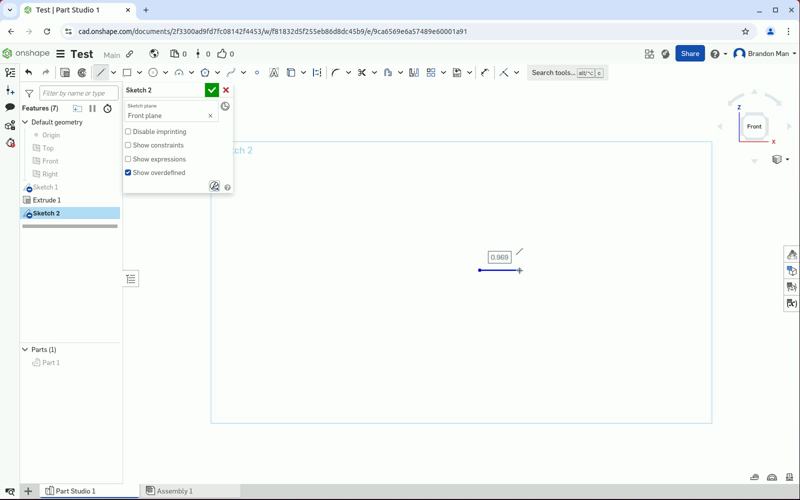
scroll(-6)
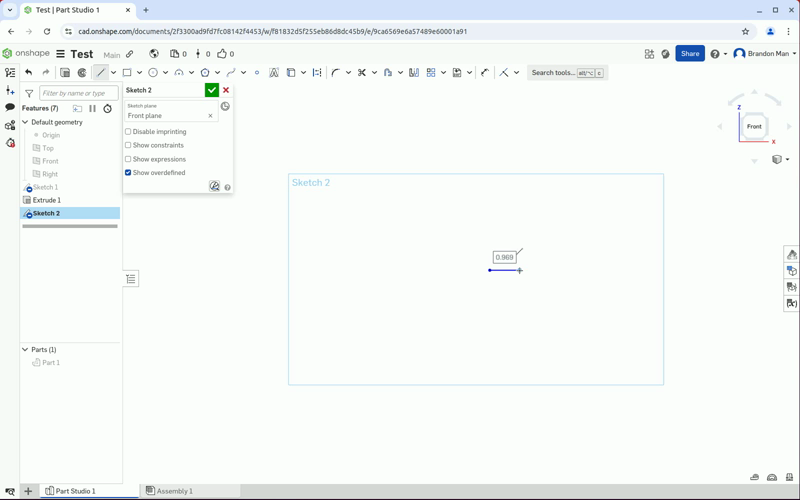
scroll(-6)
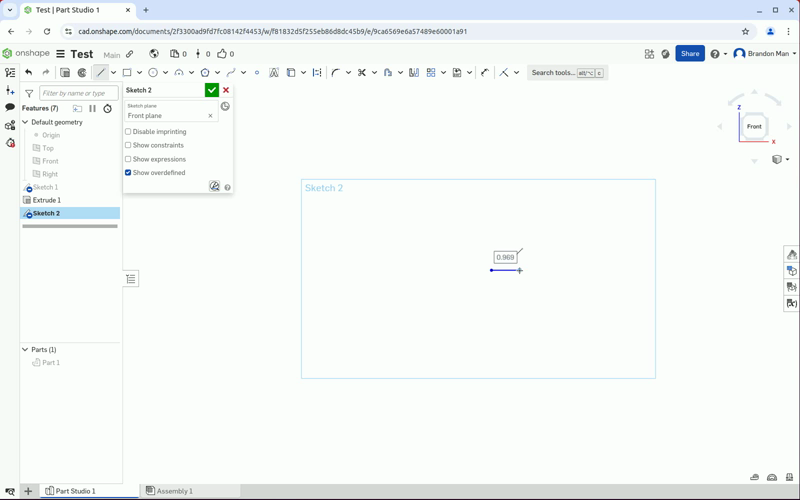
scroll(-6)
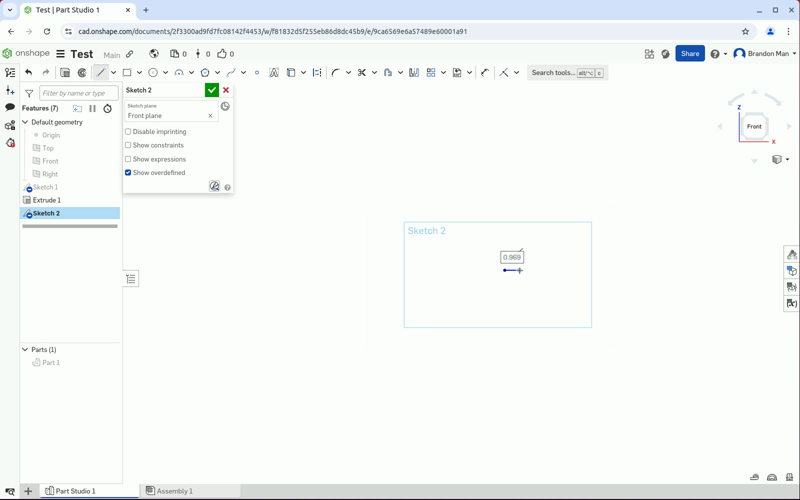
scroll(-6)
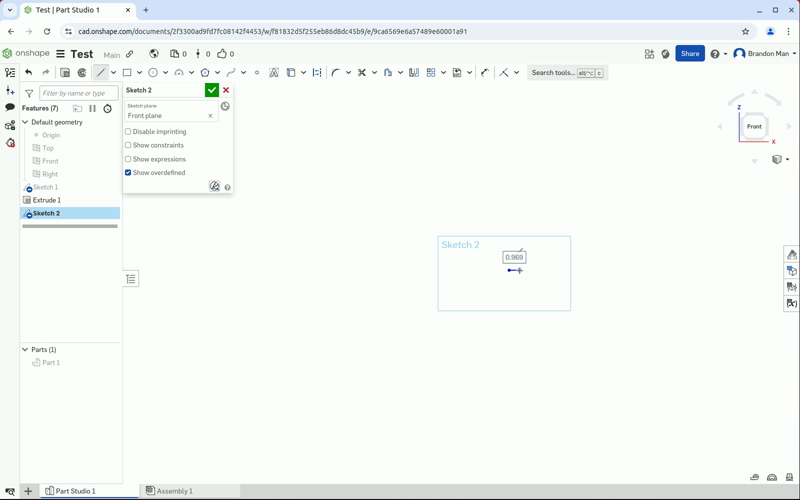
scroll(-6)
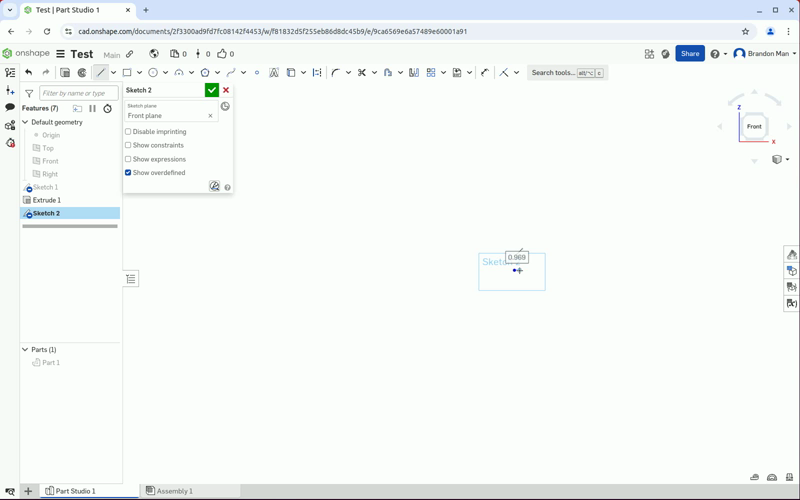
key_up(shift)
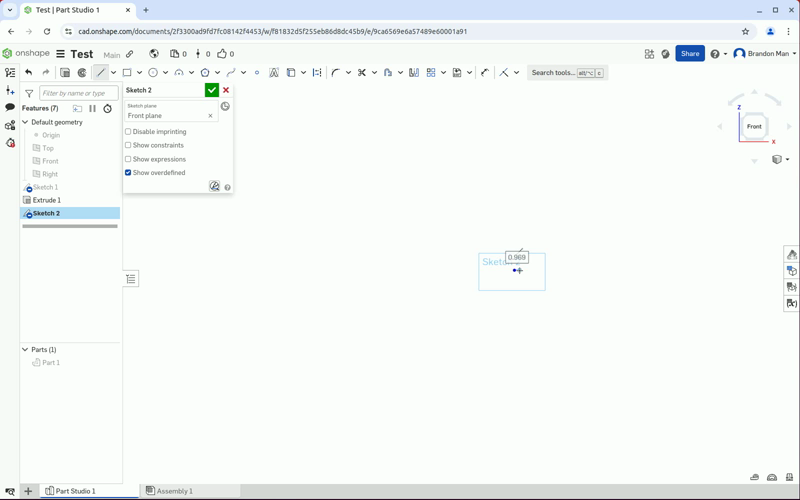
key_down(shift)
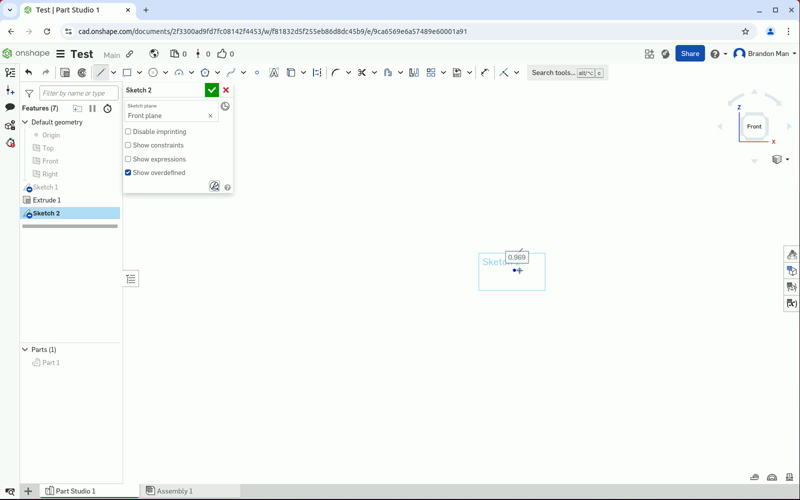
mouse_move(519, 207)
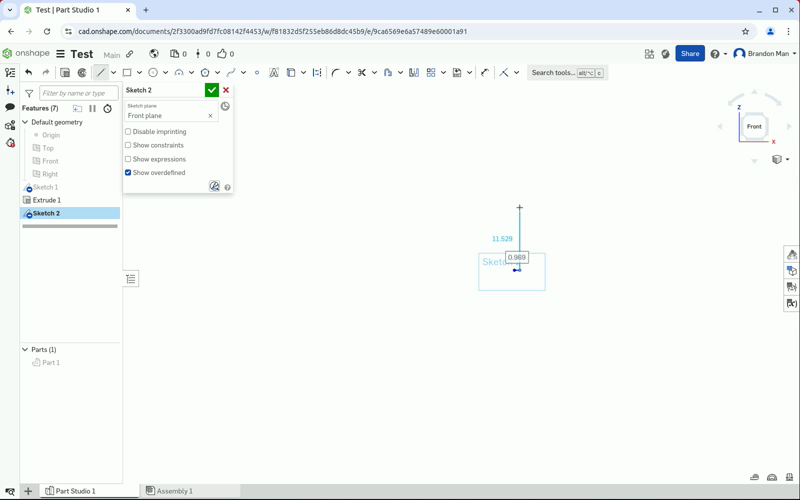
click(519, 207)
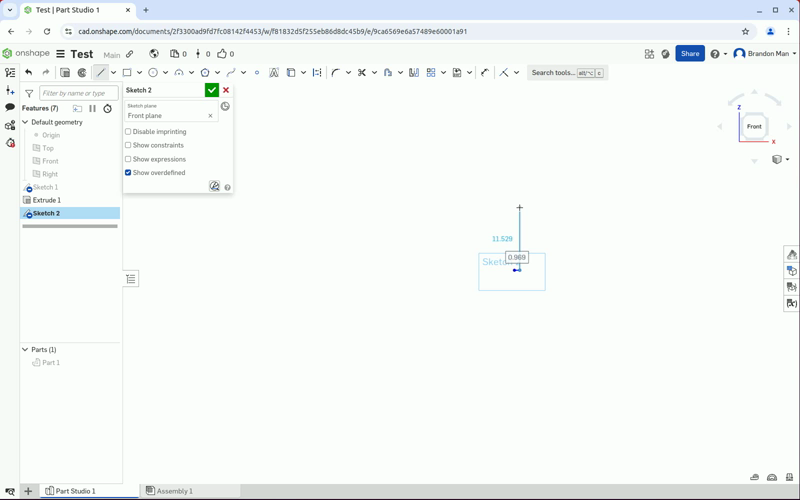
key_up(shift)
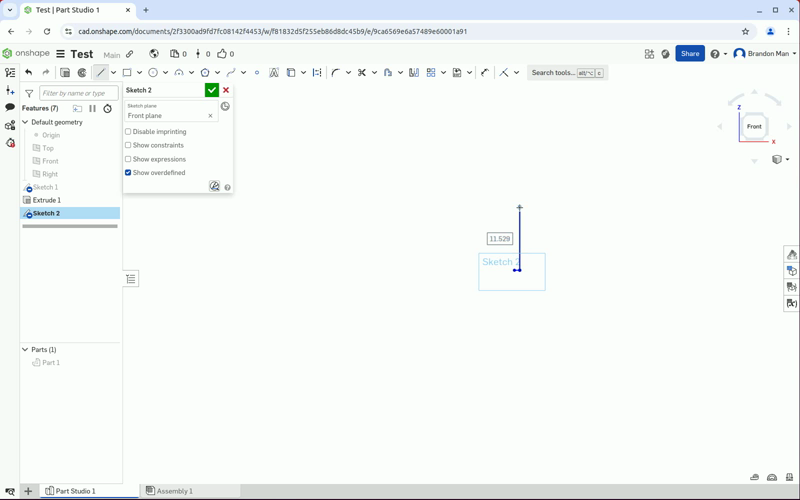
key_down(shift)
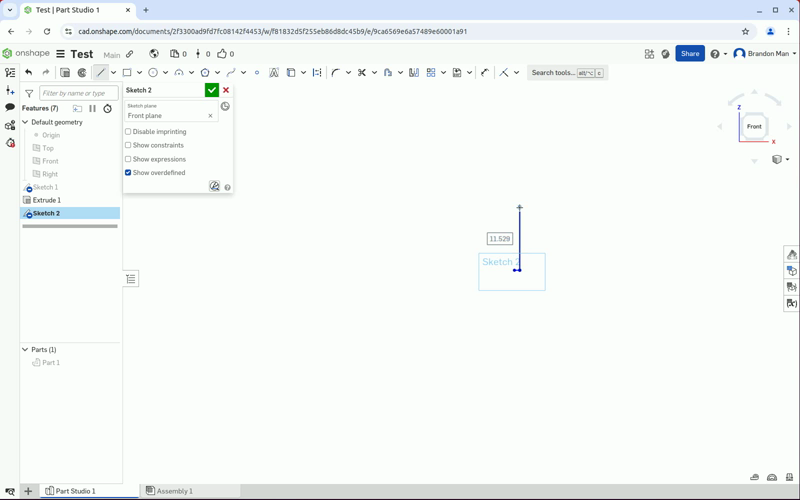
mouse_move(549, 207)
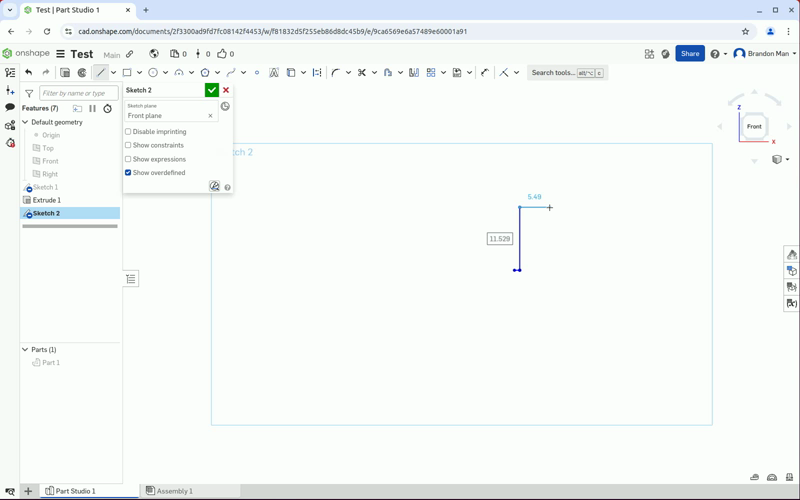
mouse_move(514, 207)
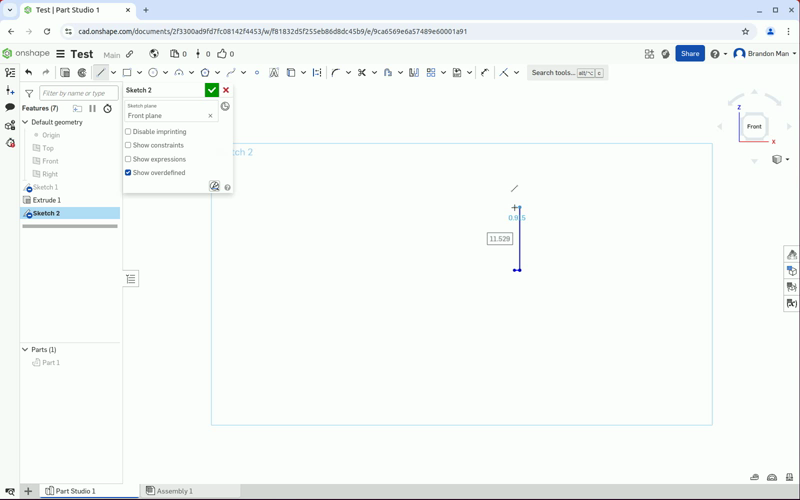
scroll(6)
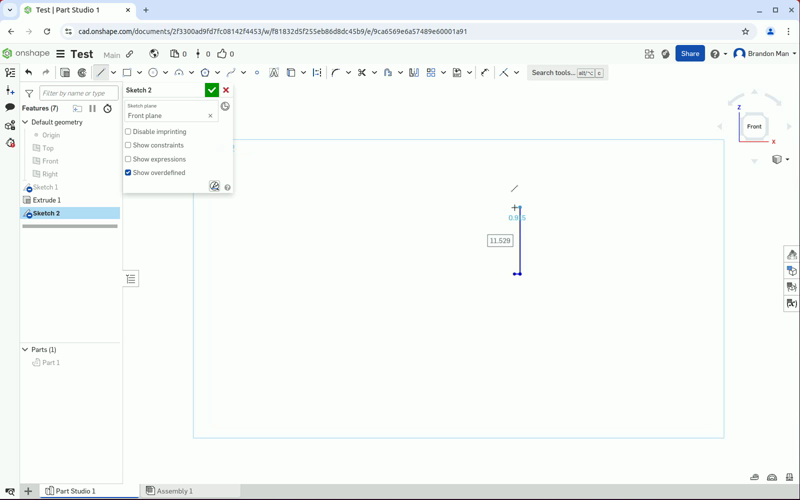
scroll(6)
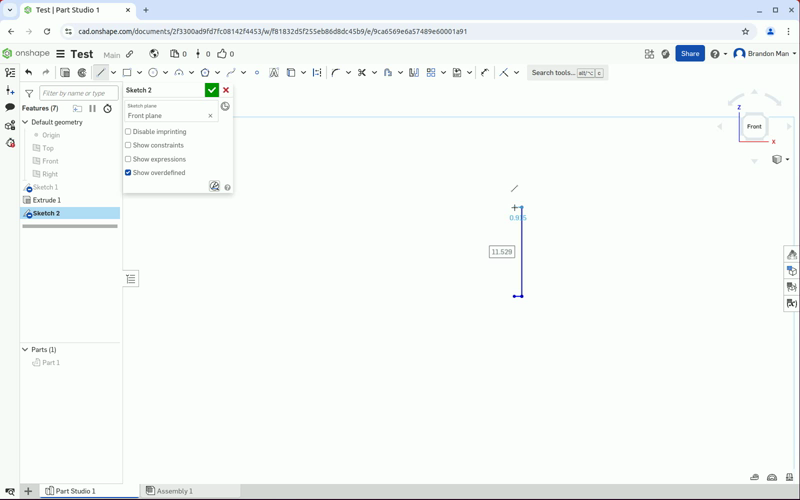
scroll(6)
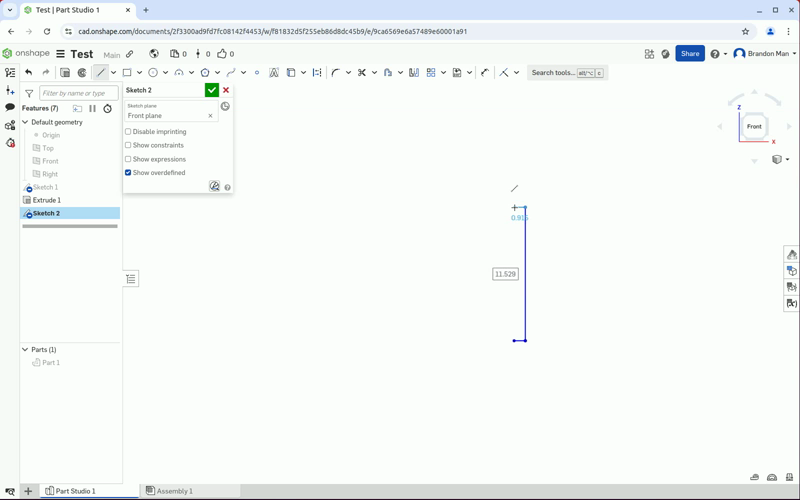
scroll(6)
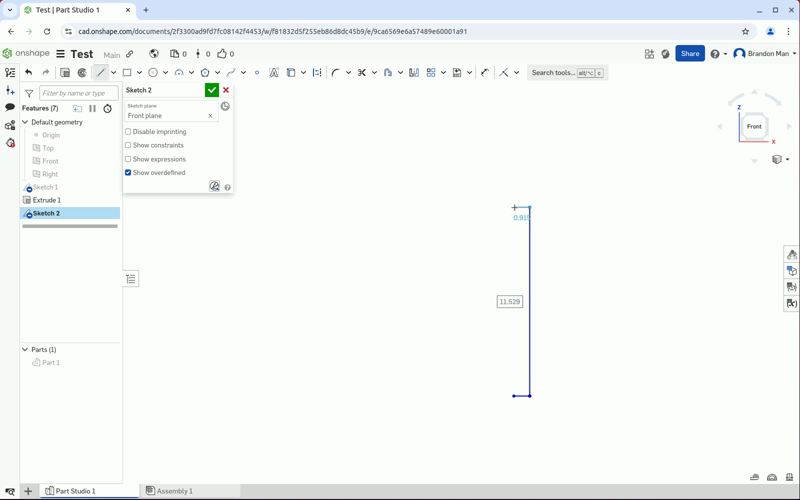
scroll(6)
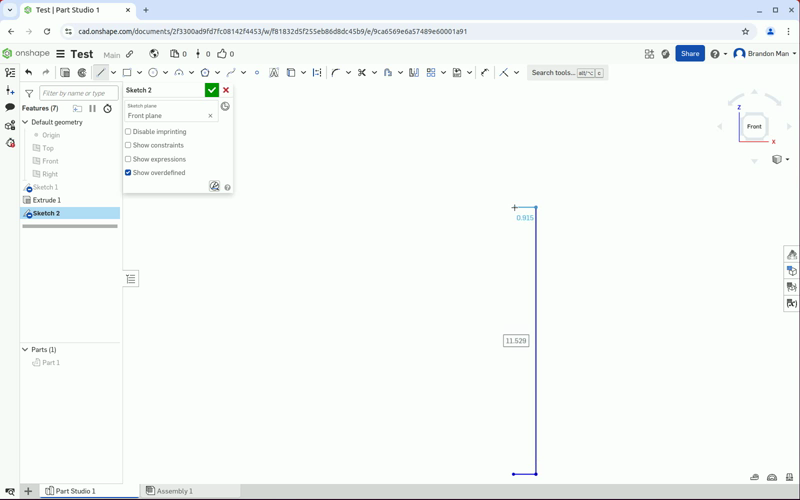
scroll(6)
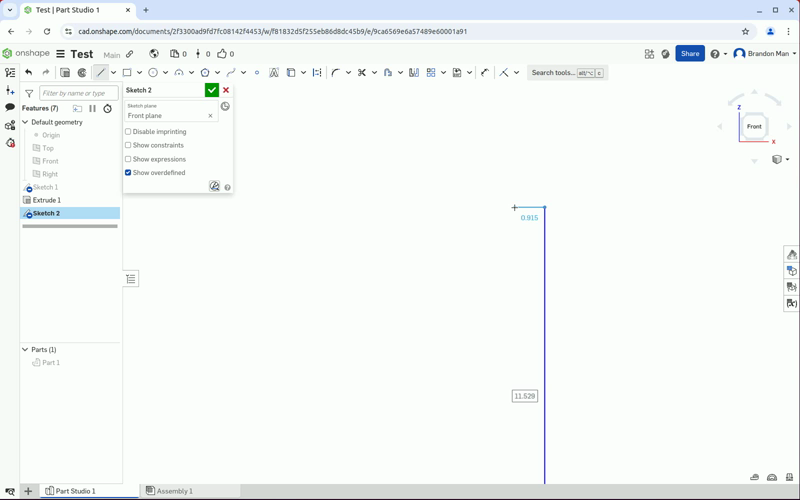
scroll(6)
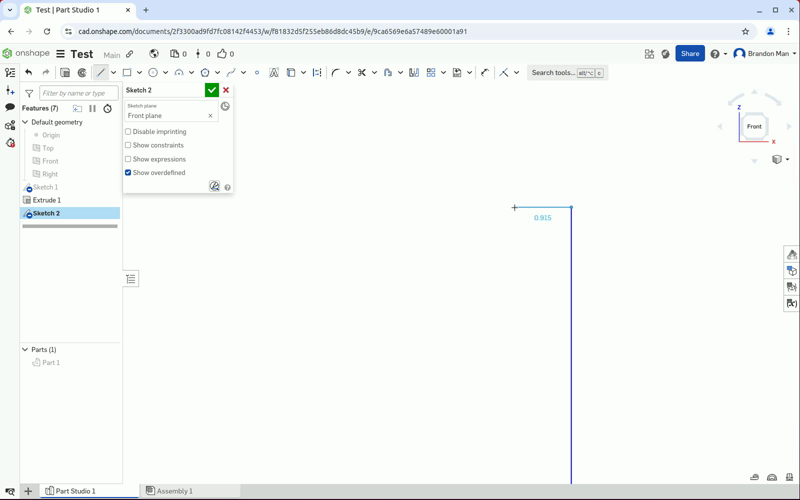
click(514, 207)
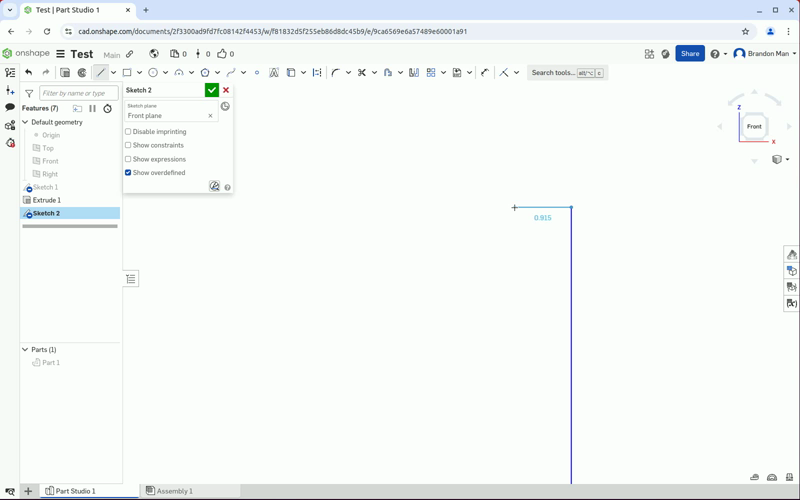
scroll(-6)
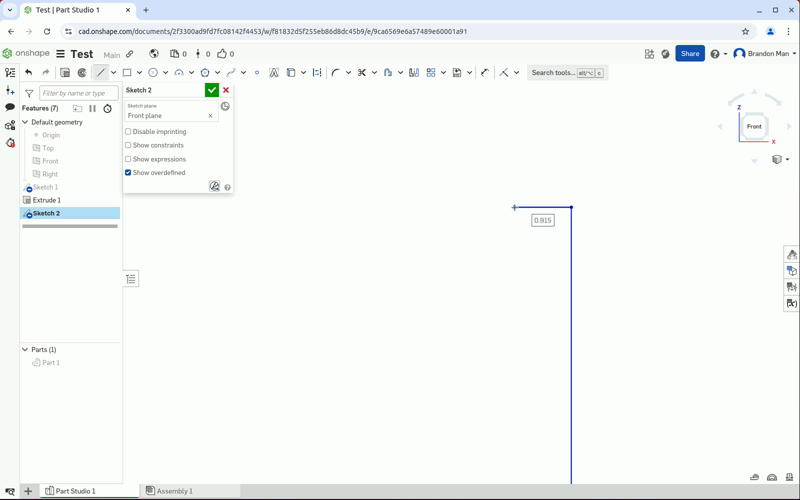
scroll(-6)
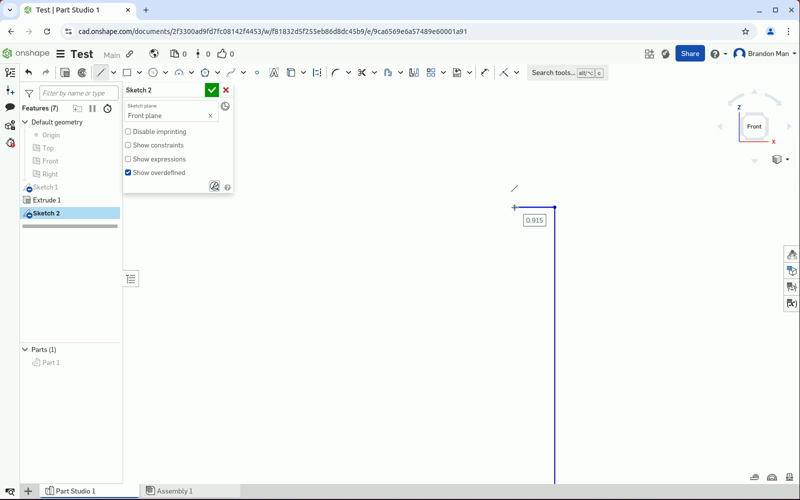
scroll(-6)
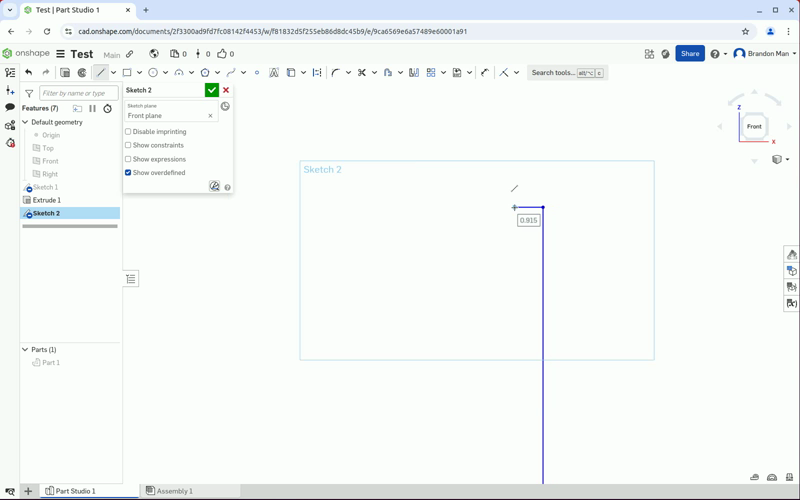
scroll(-6)
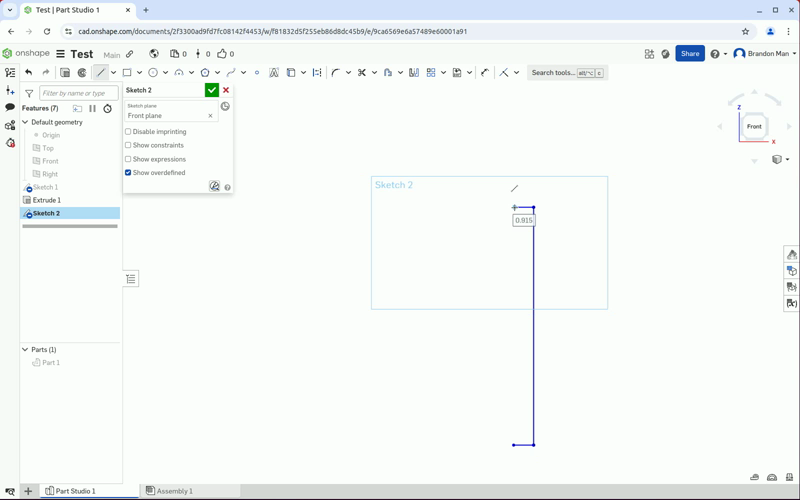
scroll(-6)
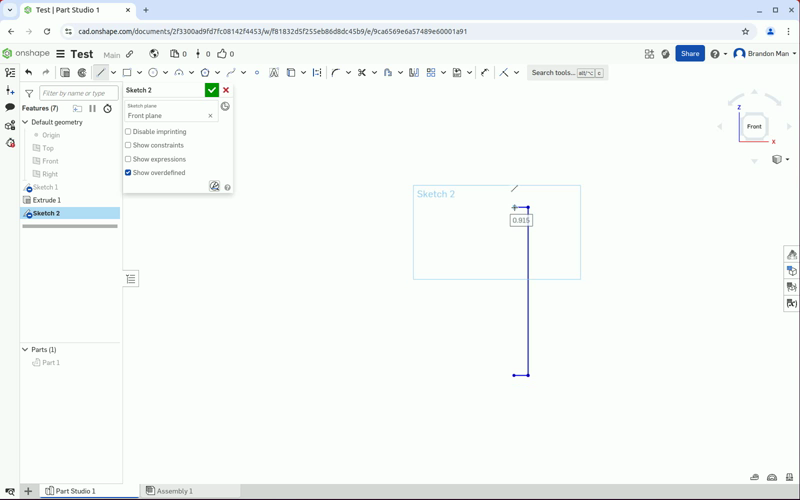
scroll(-6)
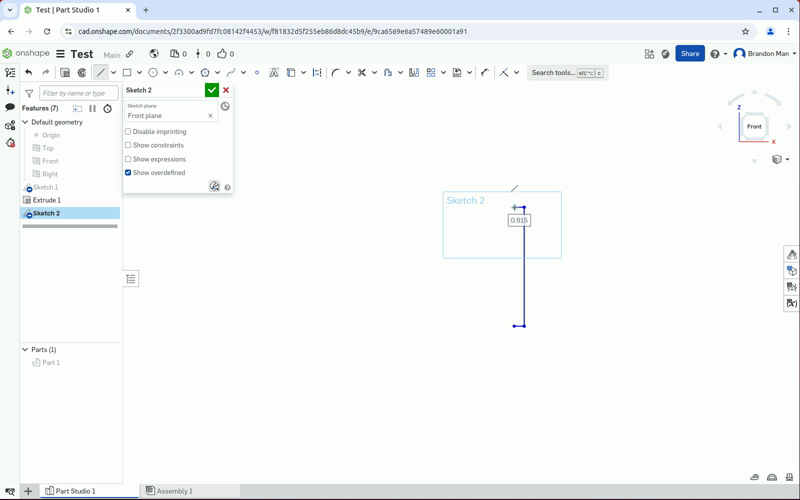
scroll(-6)
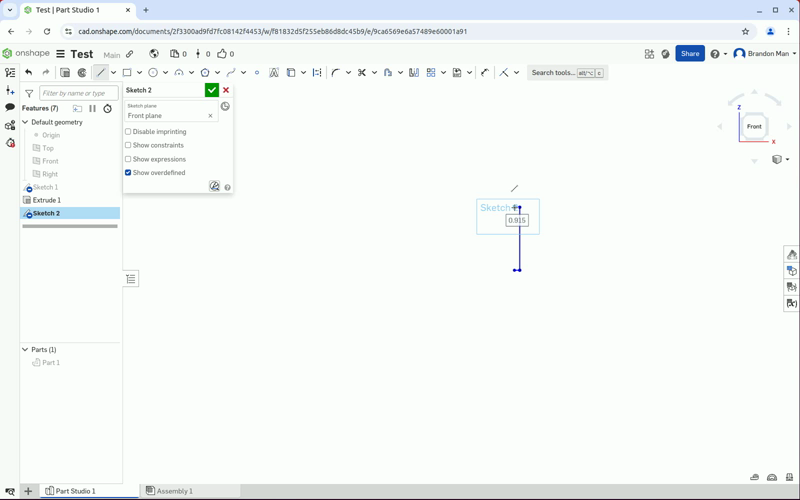
key_up(shift)
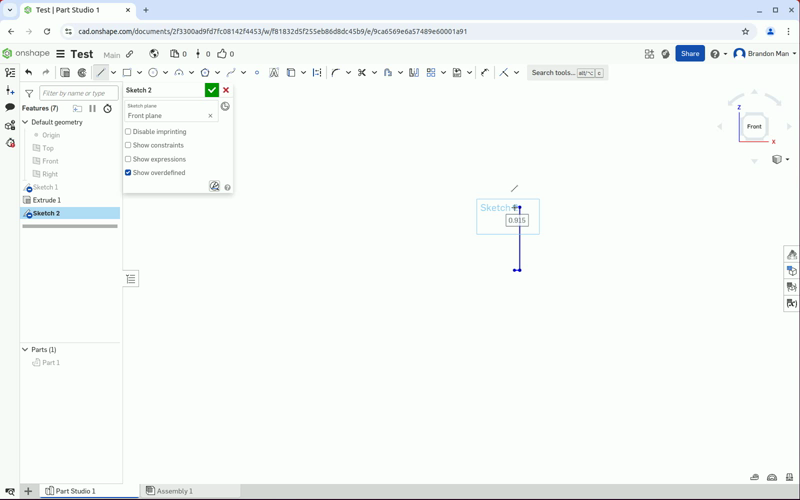
key_down(shift)
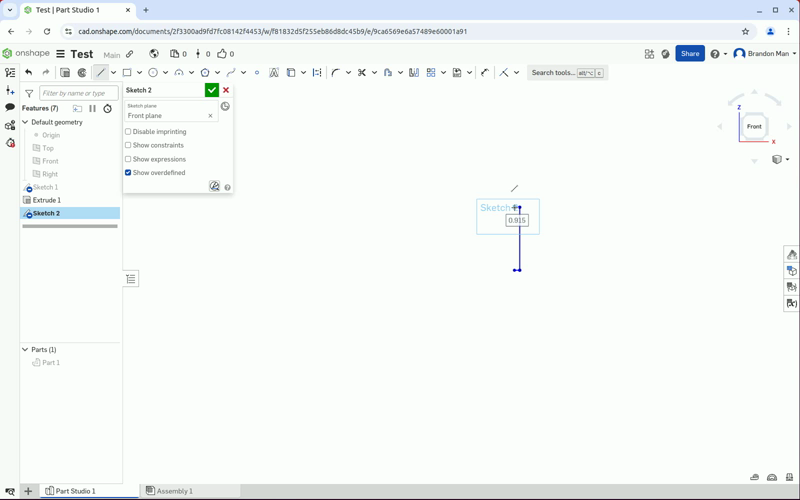
mouse_move(514, 270)
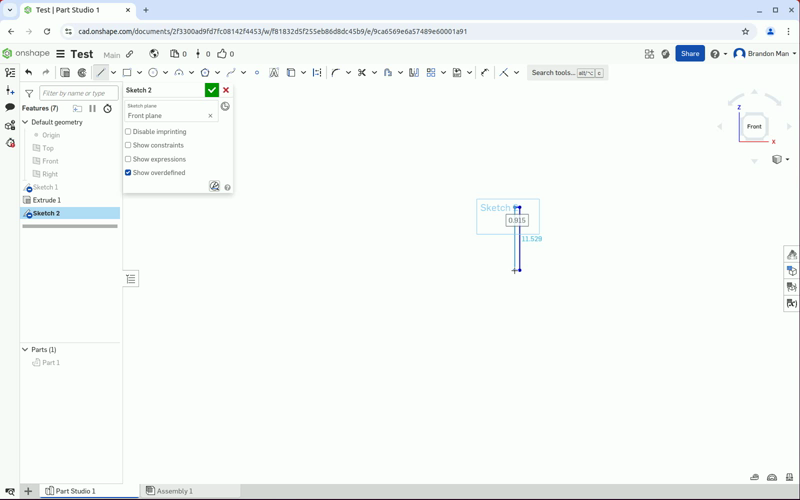
key_up(shift)
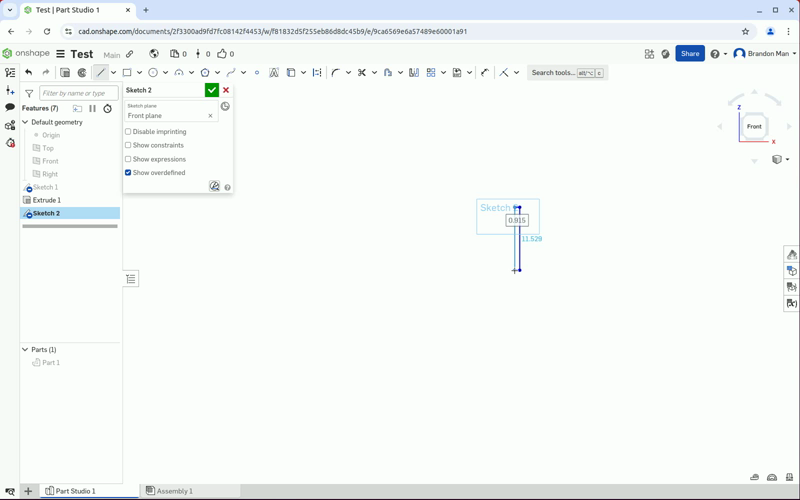
click(514, 270)
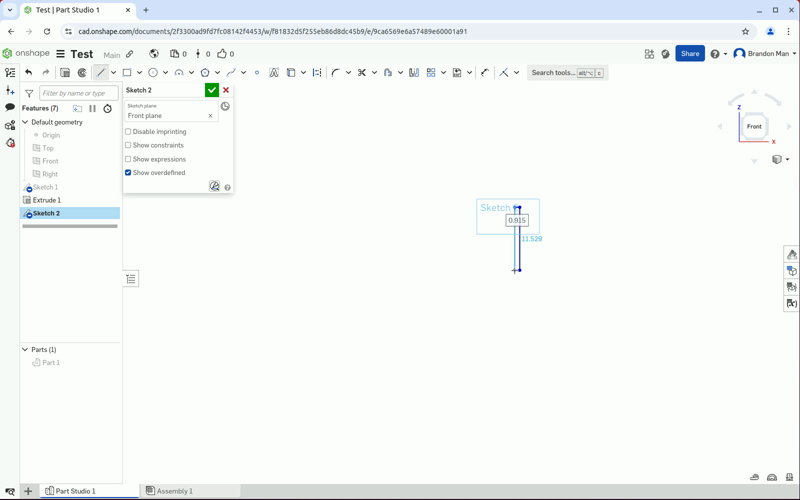
key(esc)
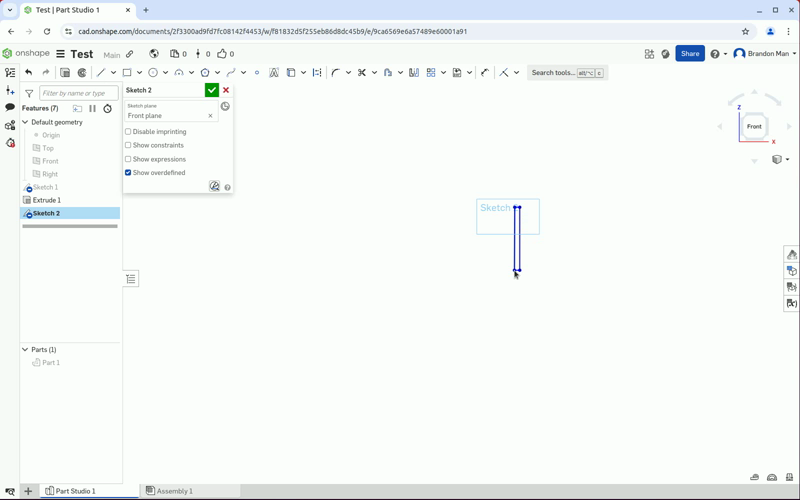
mouse_move(514, 256)
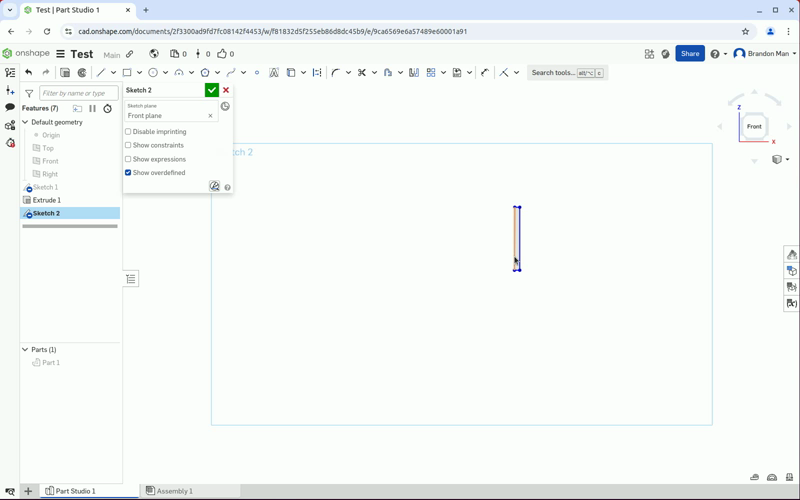
scroll(6)
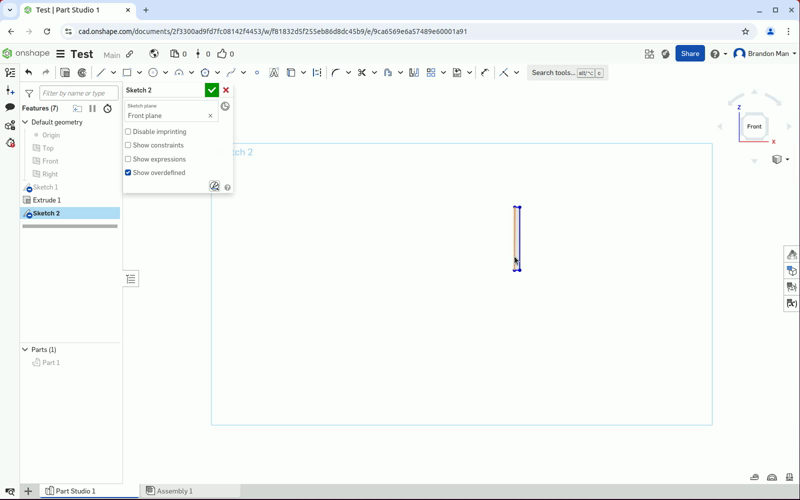
scroll(6)
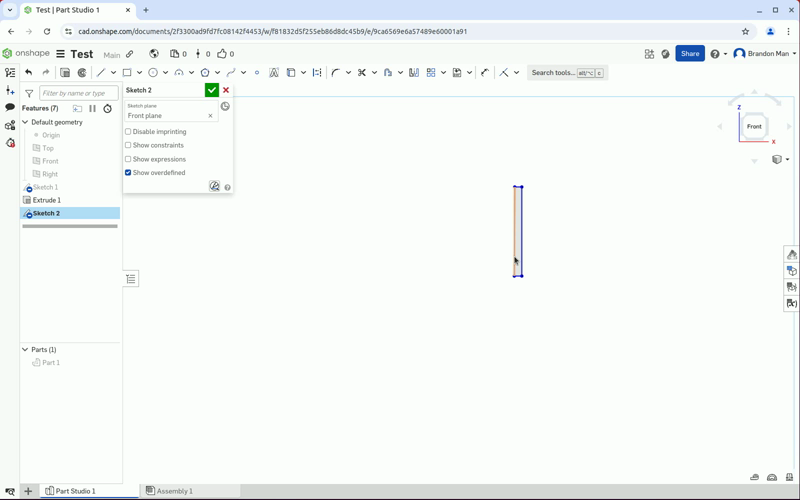
scroll(6)
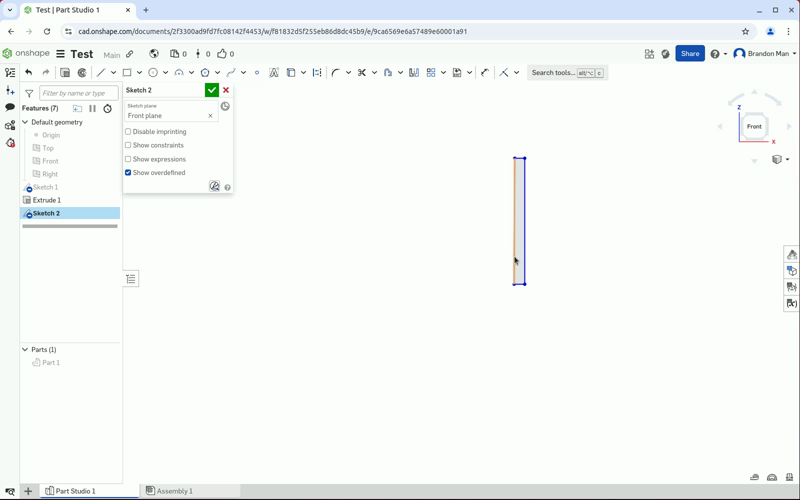
scroll(6)
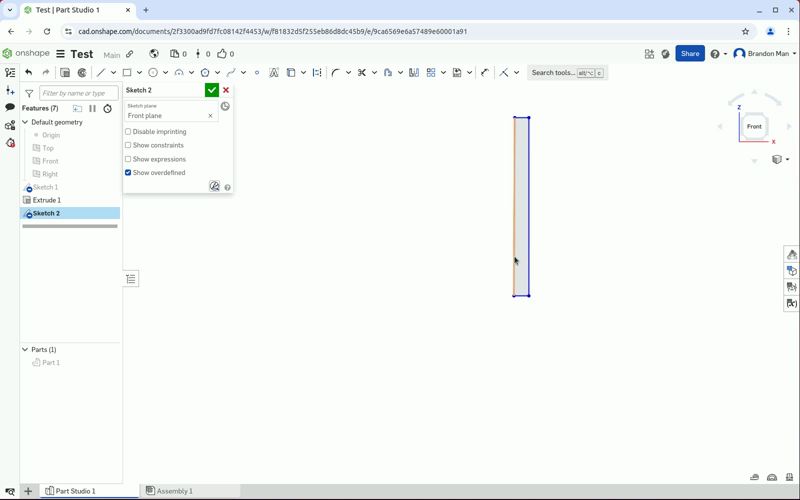
scroll(6)
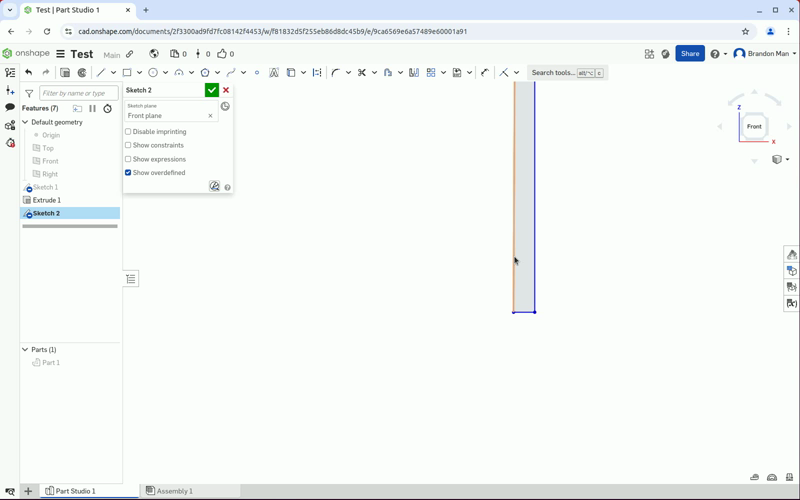
scroll(6)
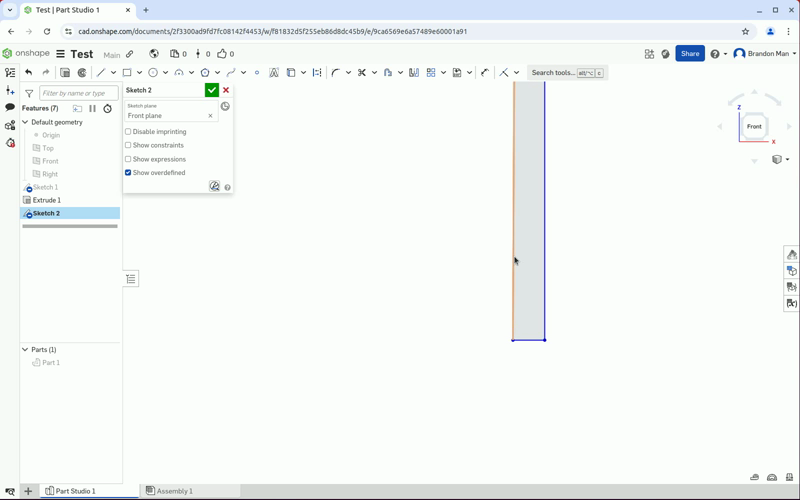
scroll(6)
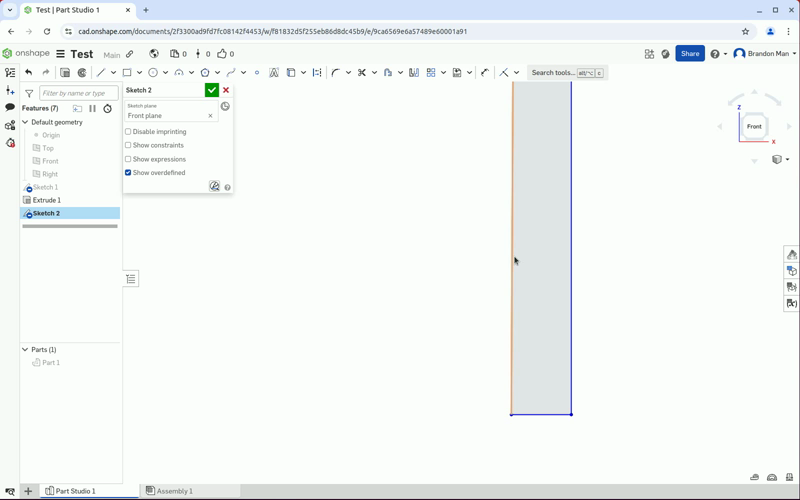
click(514, 256)
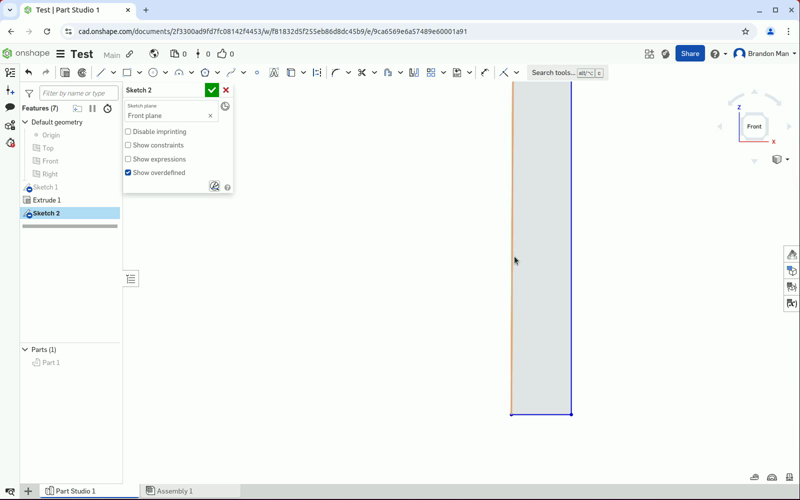
scroll(-6)
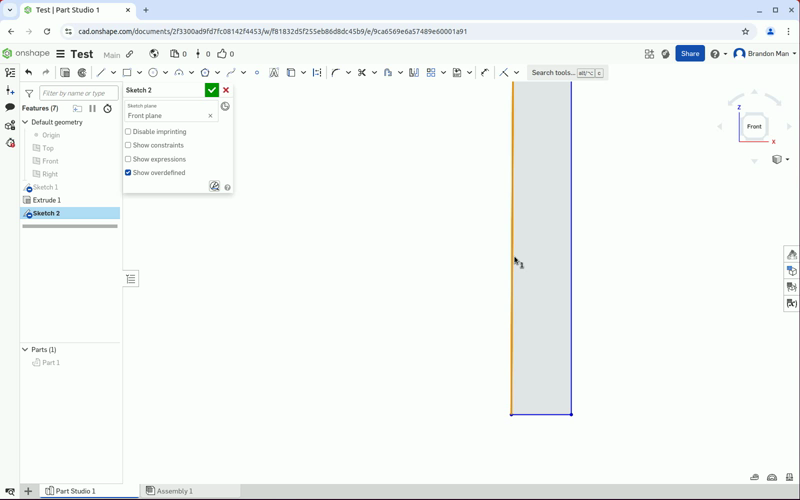
scroll(-6)
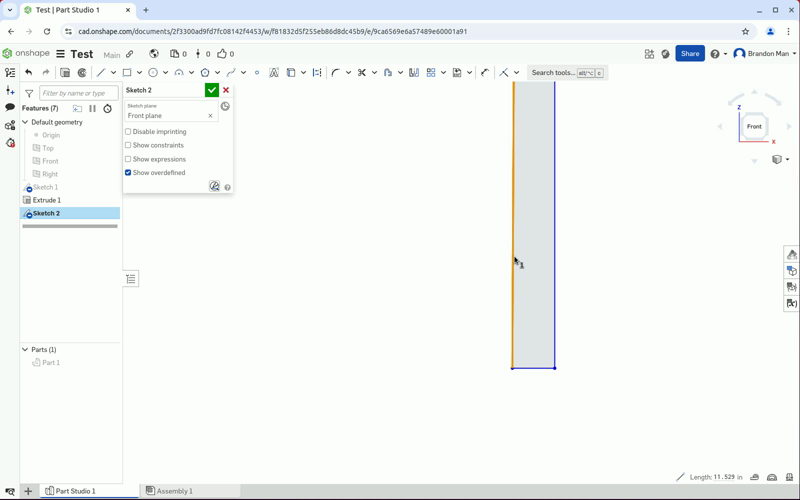
scroll(-6)
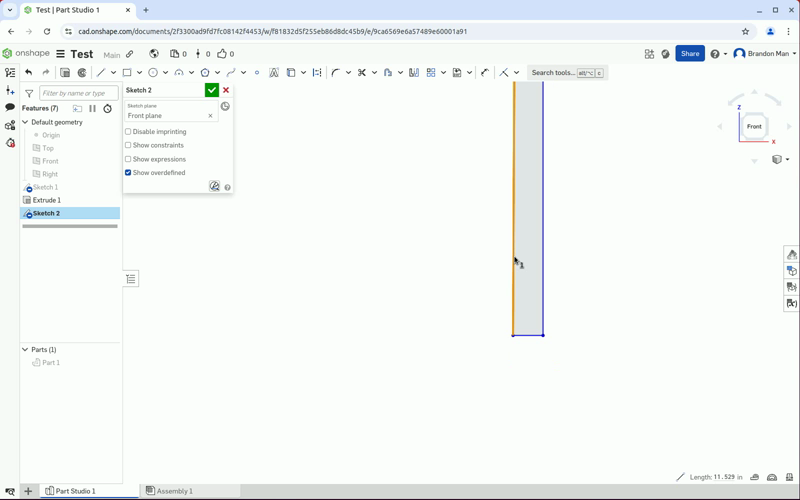
scroll(-6)
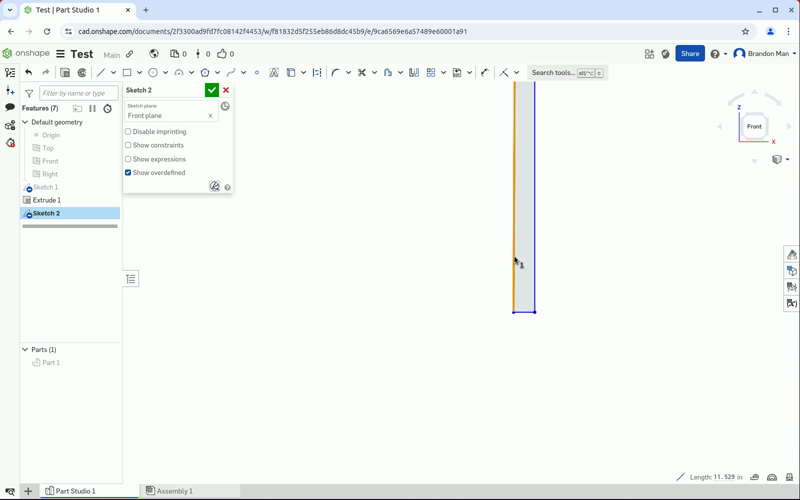
scroll(-6)
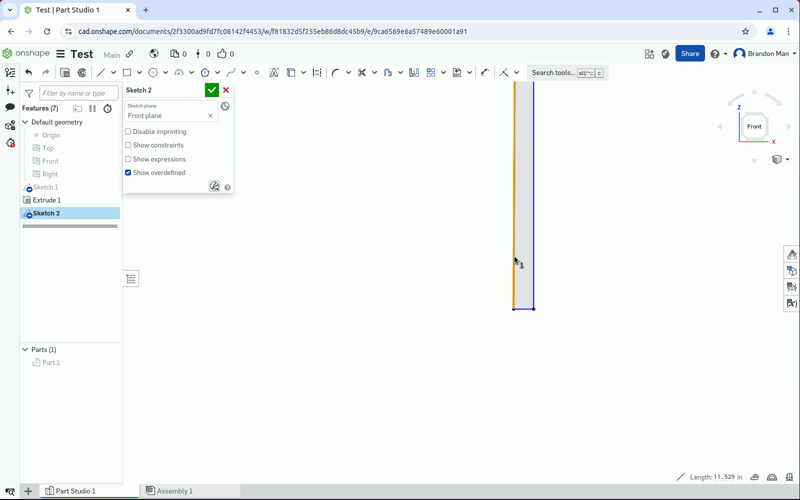
scroll(-6)
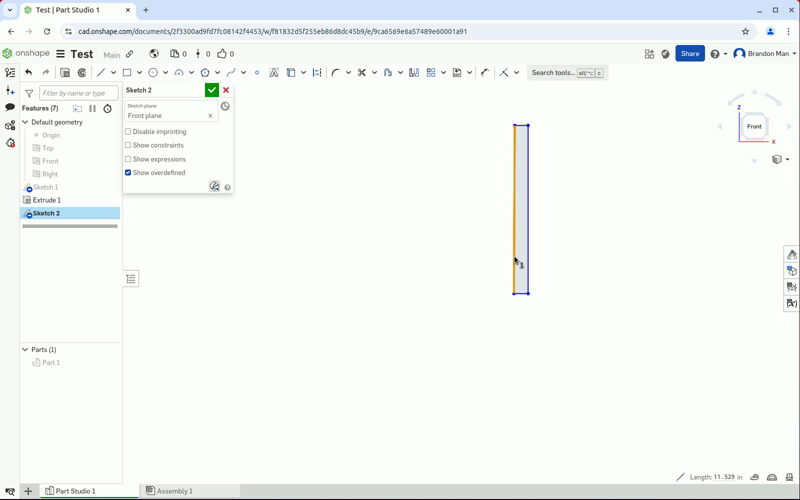
scroll(-6)
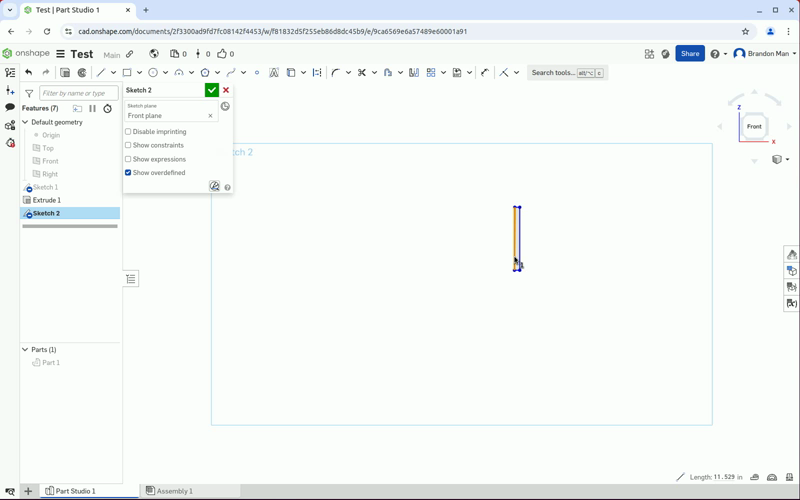
mouse_move(73, 352)
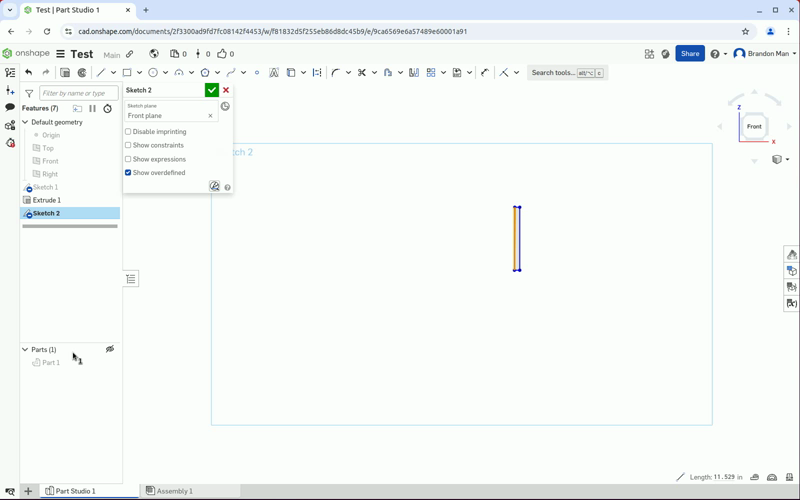
key(shift+y)
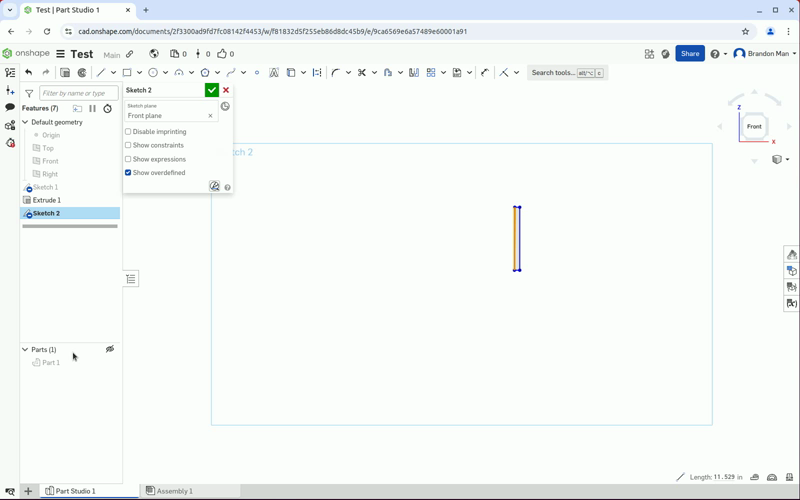
key(shift+e)
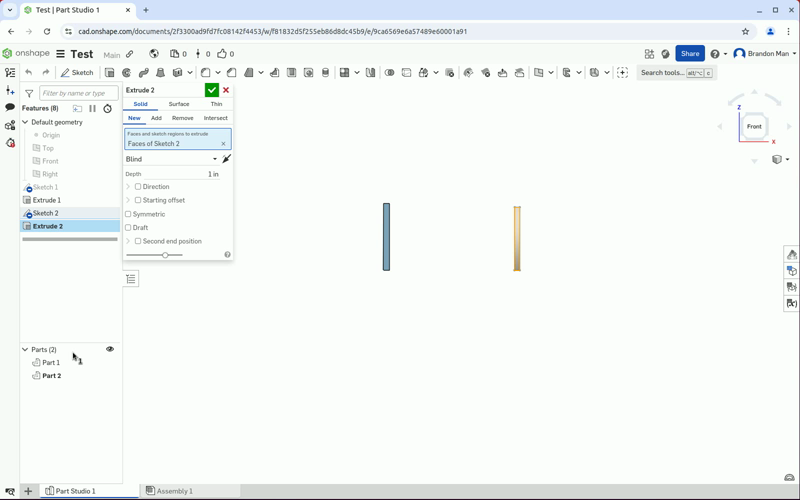
mouse_move(143, 106)
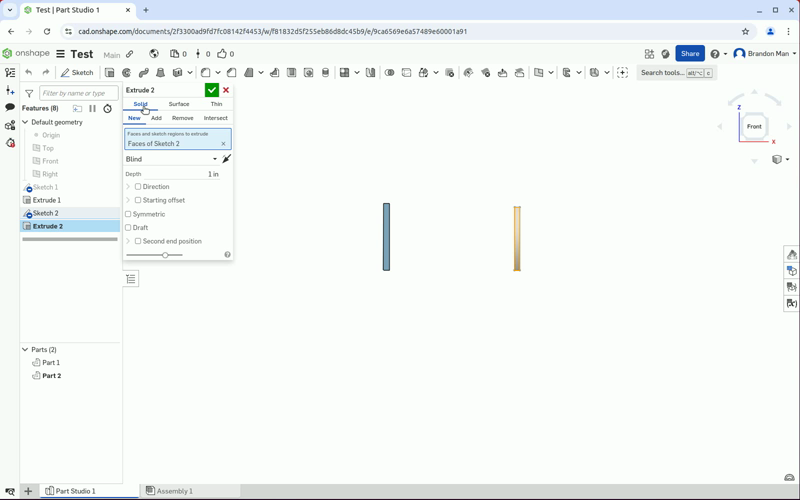
click(143, 106)
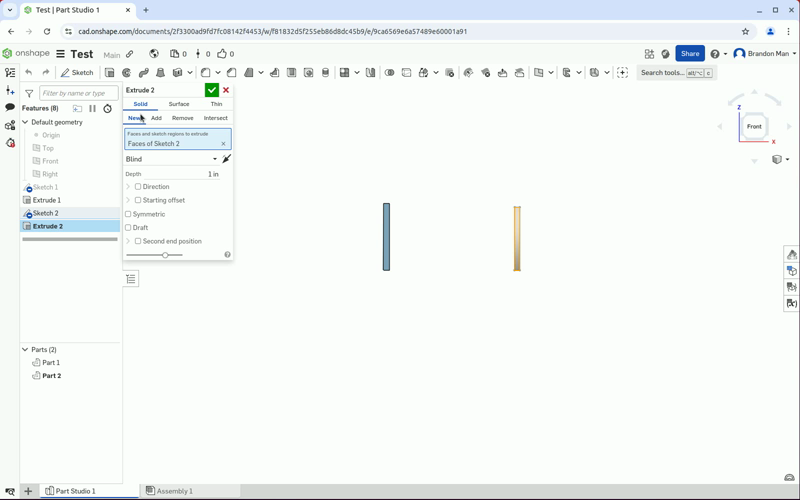
mouse_move(137, 120)
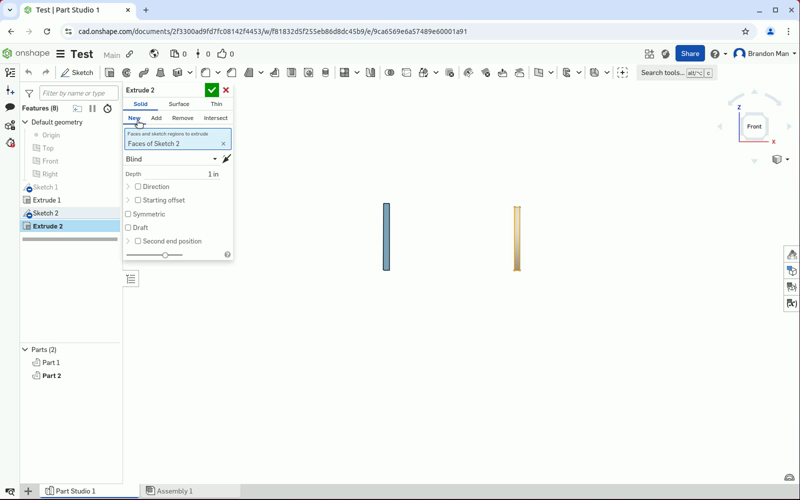
click(137, 120)
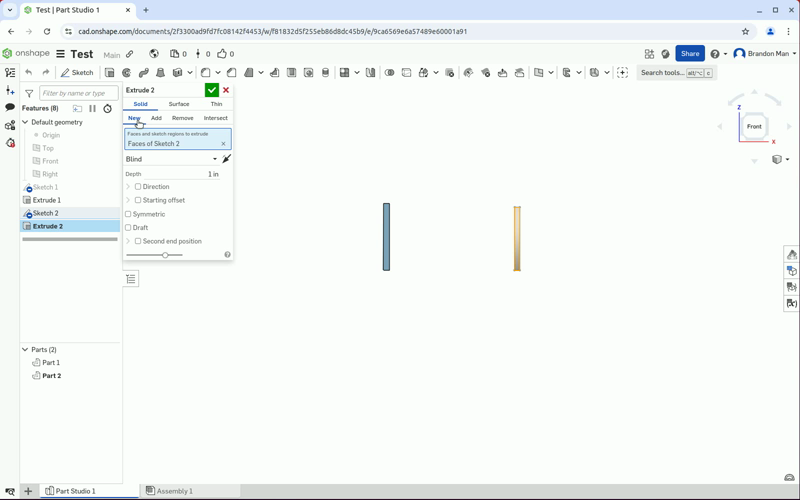
key(tab, 4)
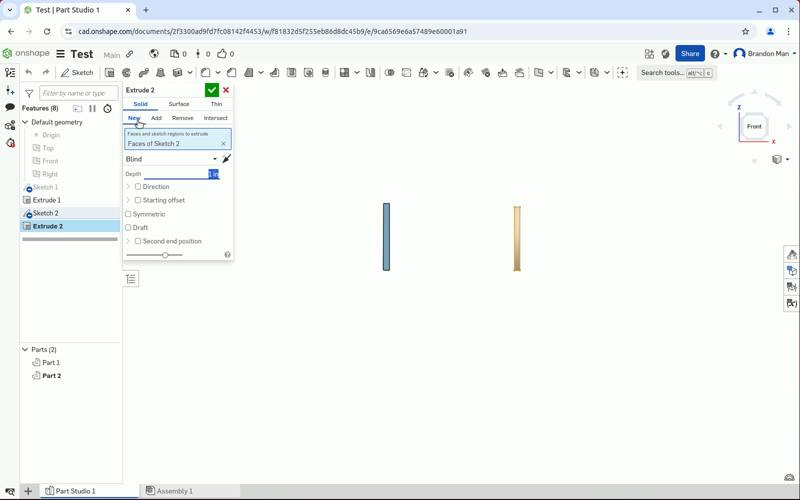
text(-2.166)
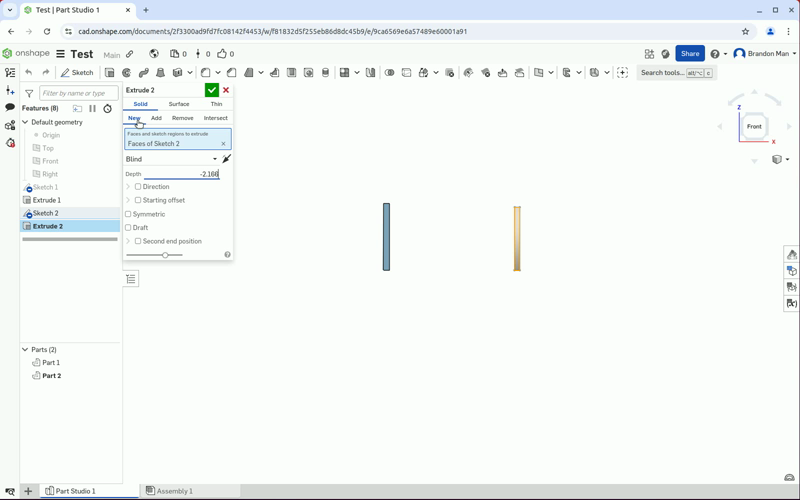
key(enter)
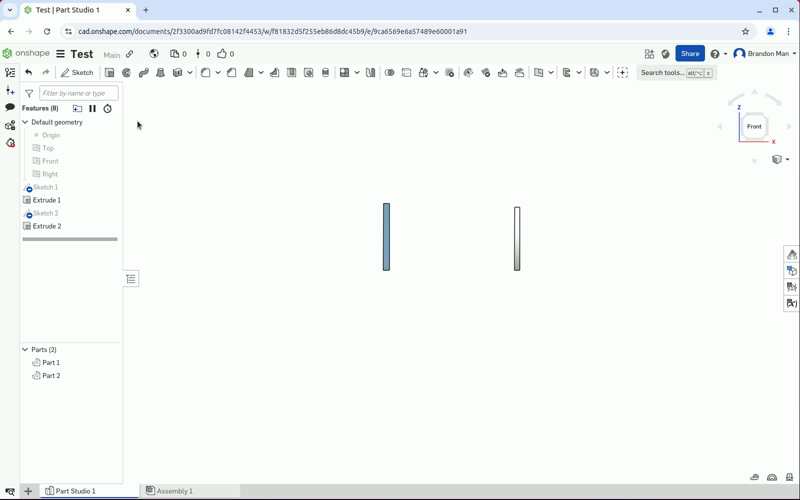
key(shift+h)
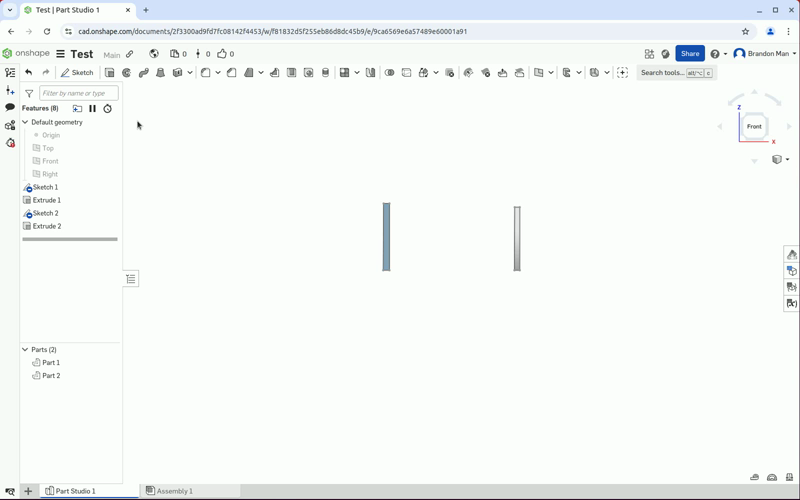
key(shift+h)
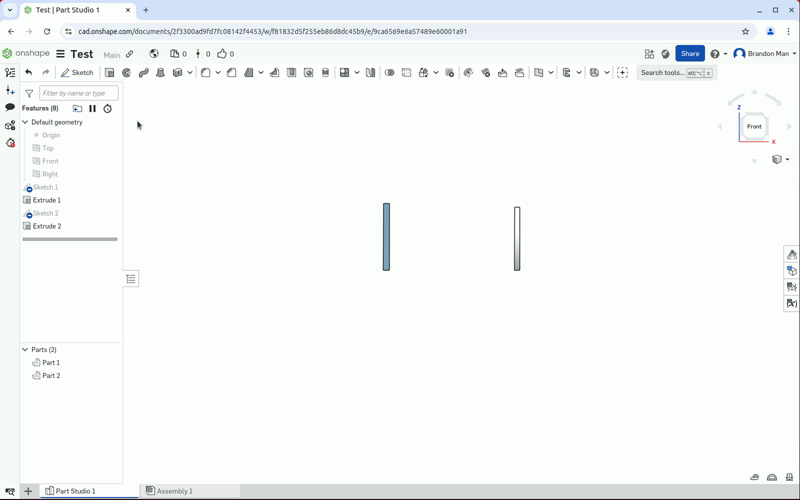
mouse_move(73, 189)
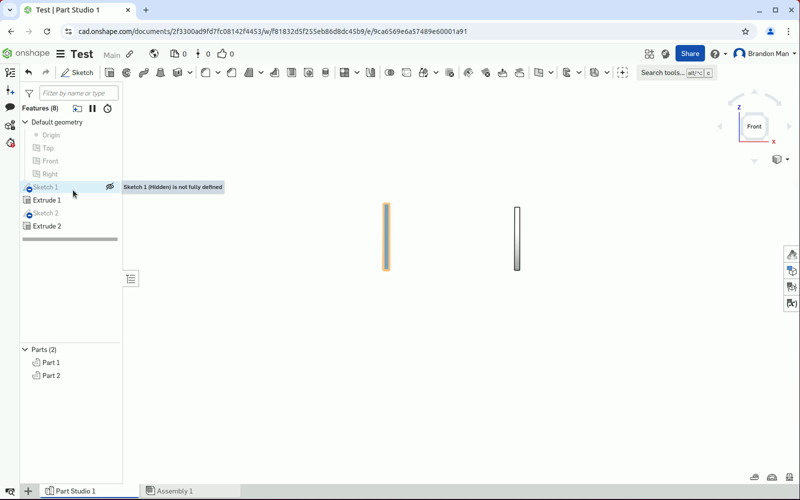
click(73, 189)
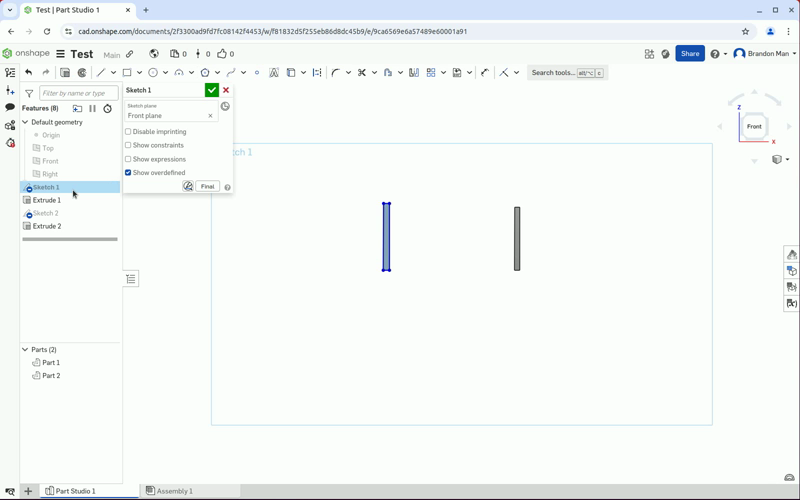
mouse_move(229, 92)
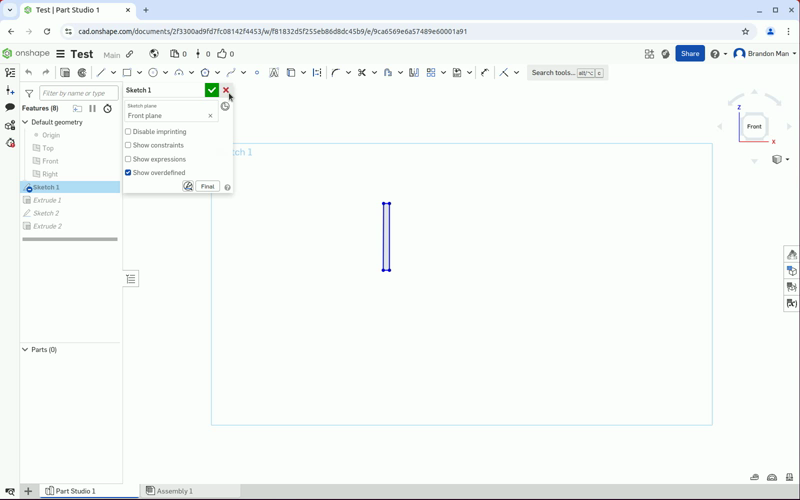
click(229, 92)
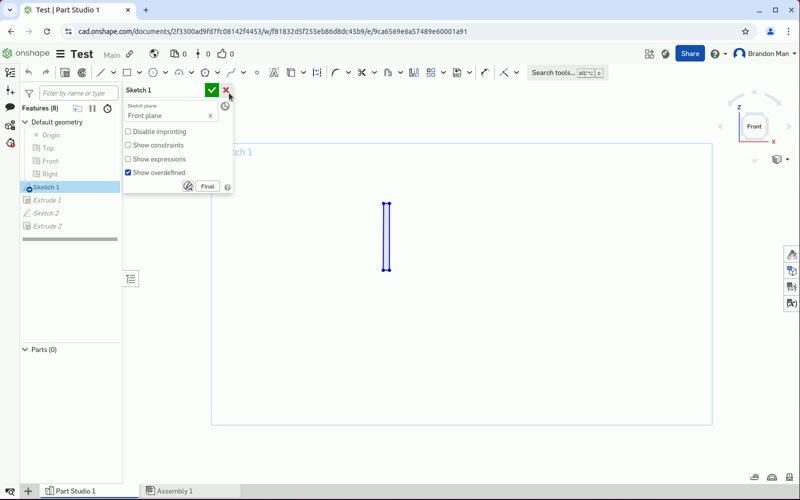
key(shift+s)
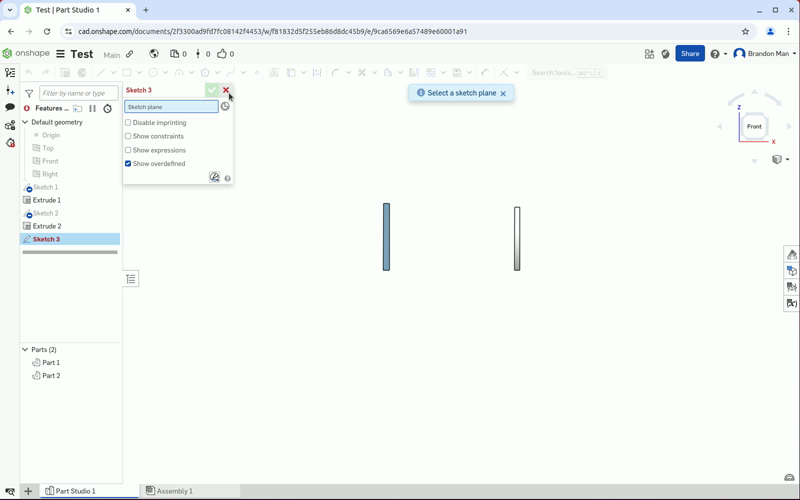
mouse_move(73, 163)
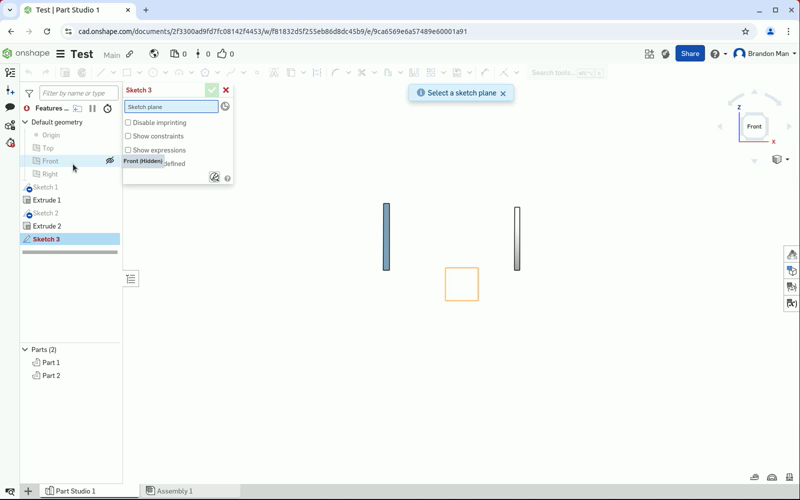
click(73, 163)
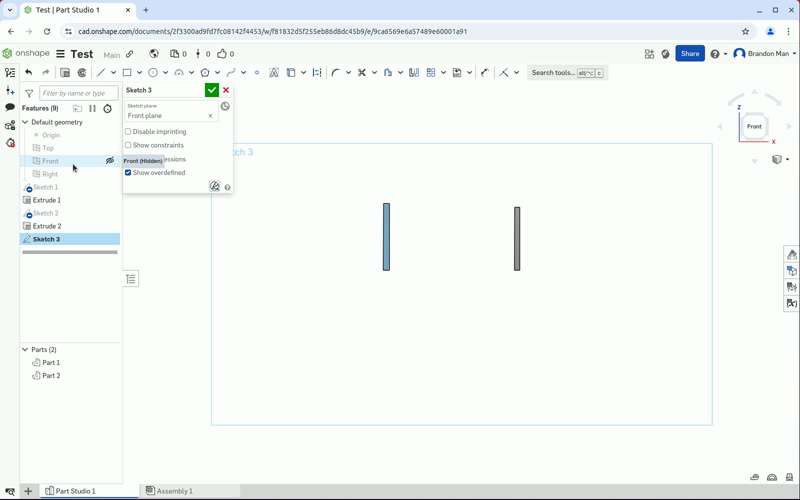
mouse_move(73, 352)
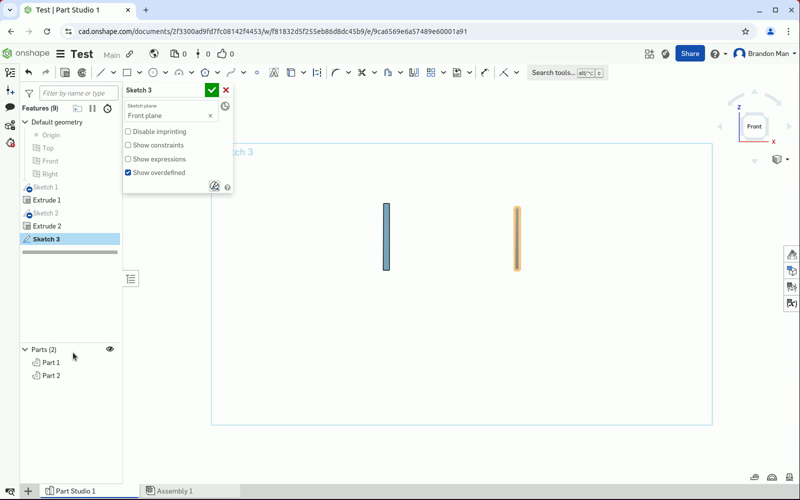
key(y)
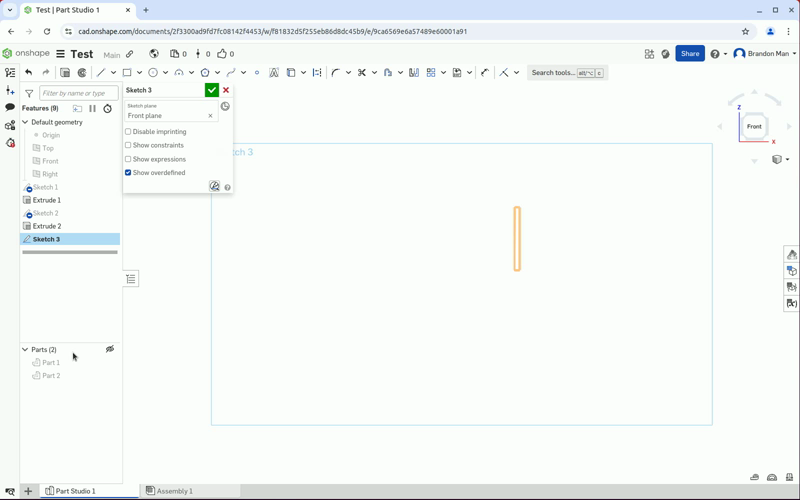
key(l)
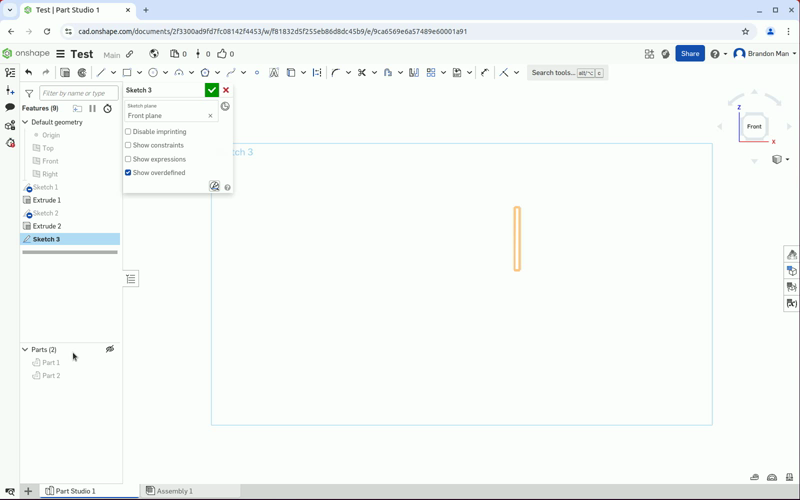
key_down(shift)
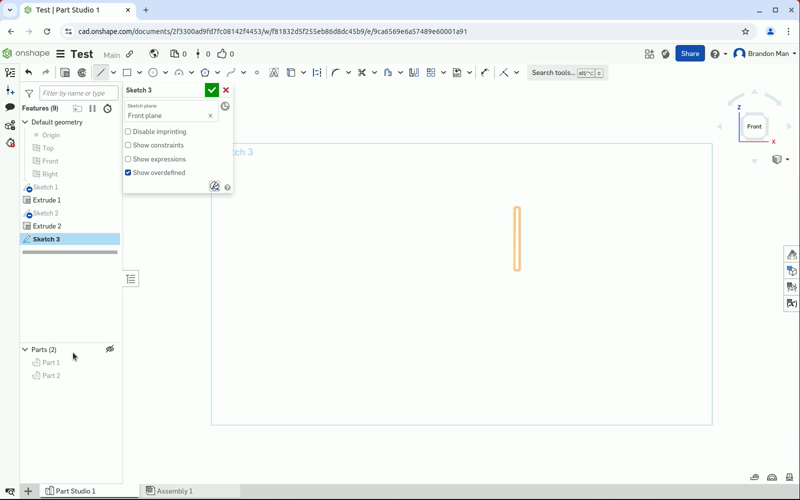
mouse_move(374, 282)
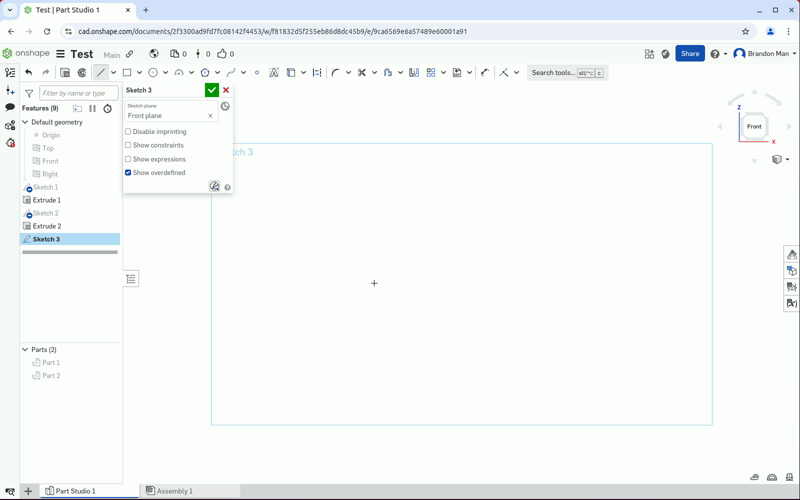
click(374, 282)
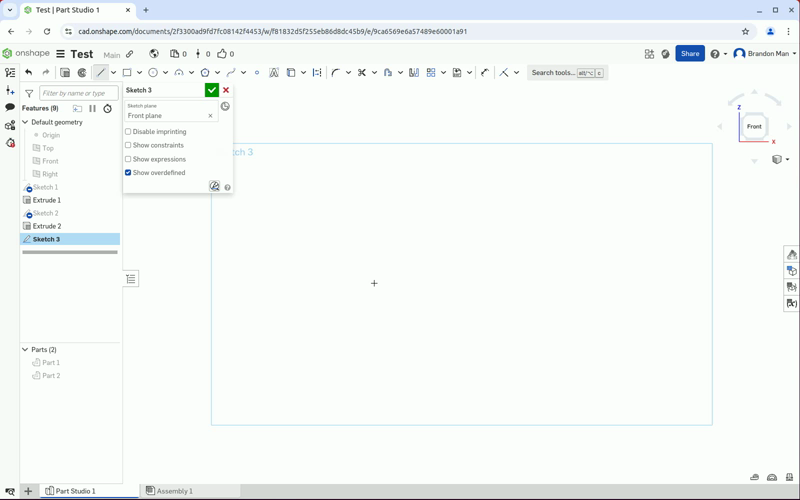
key_up(shift)
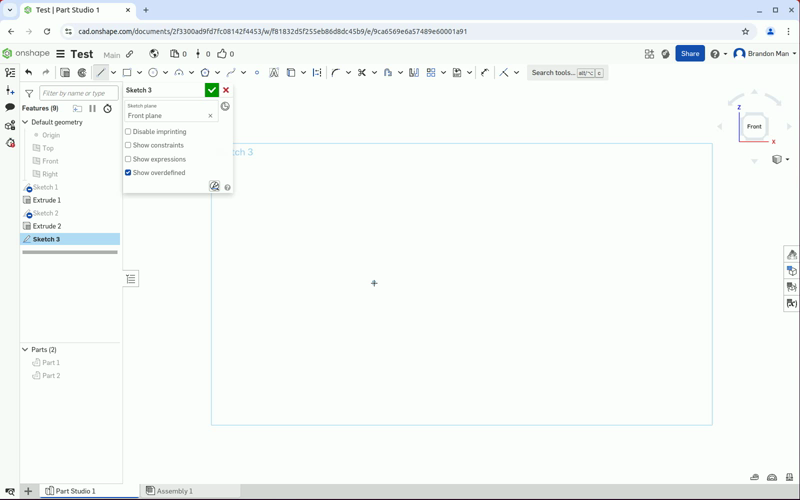
key_down(shift)
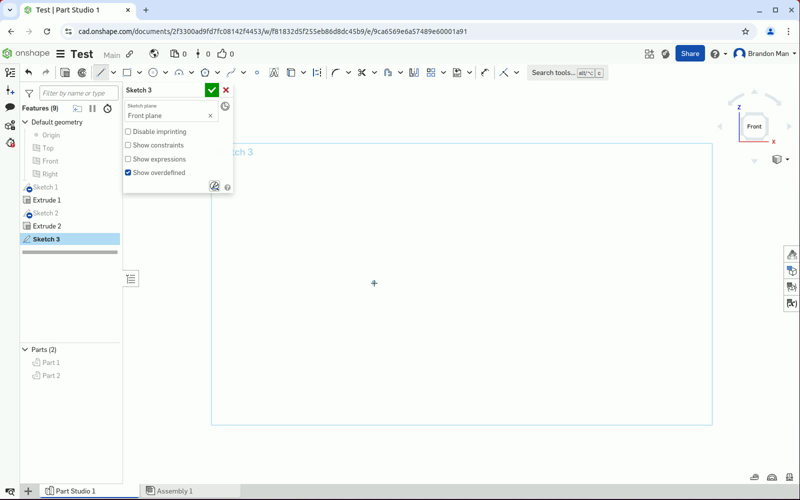
mouse_move(536, 282)
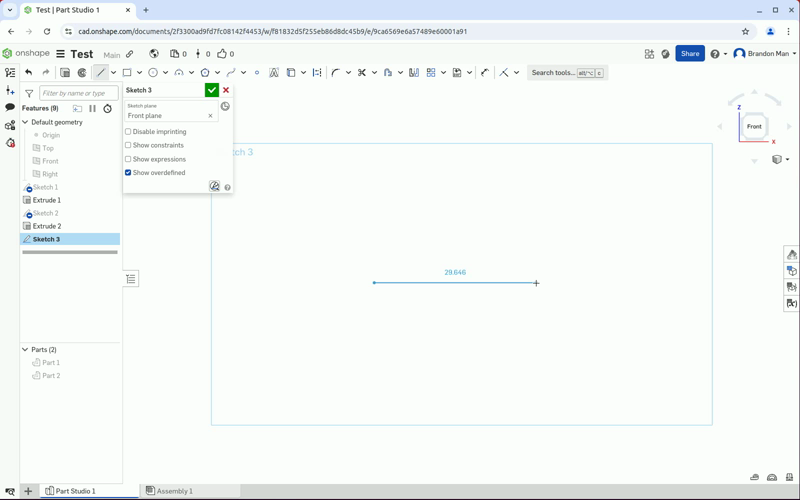
click(536, 282)
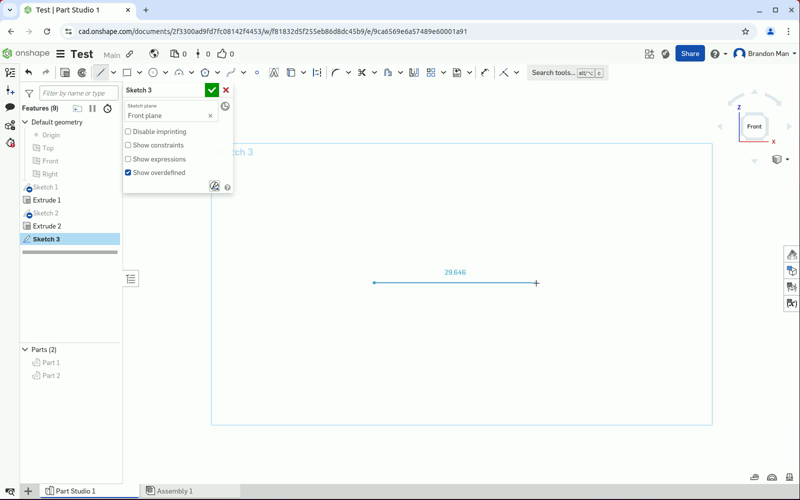
key_up(shift)
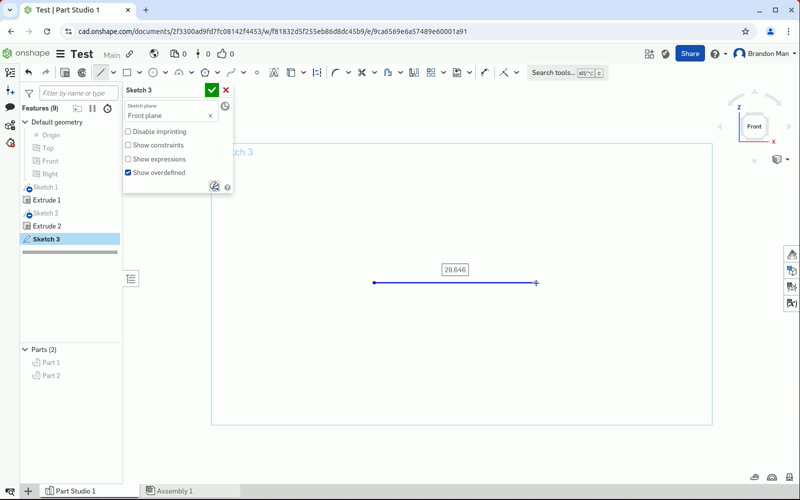
key_down(shift)
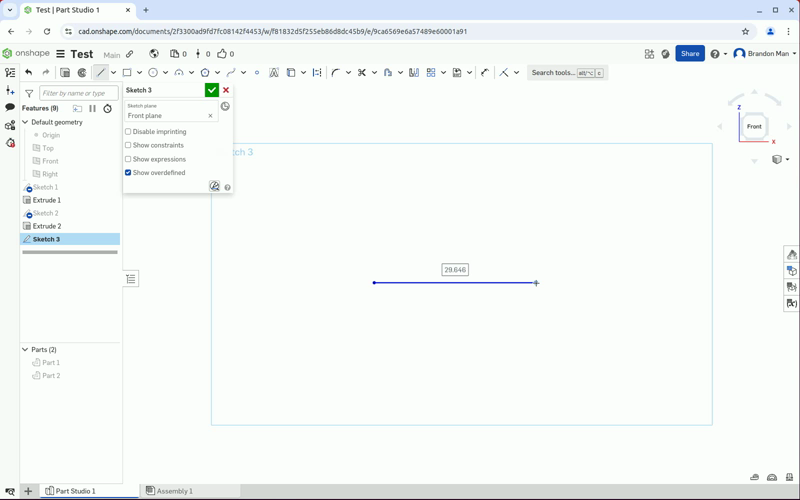
mouse_move(536, 170)
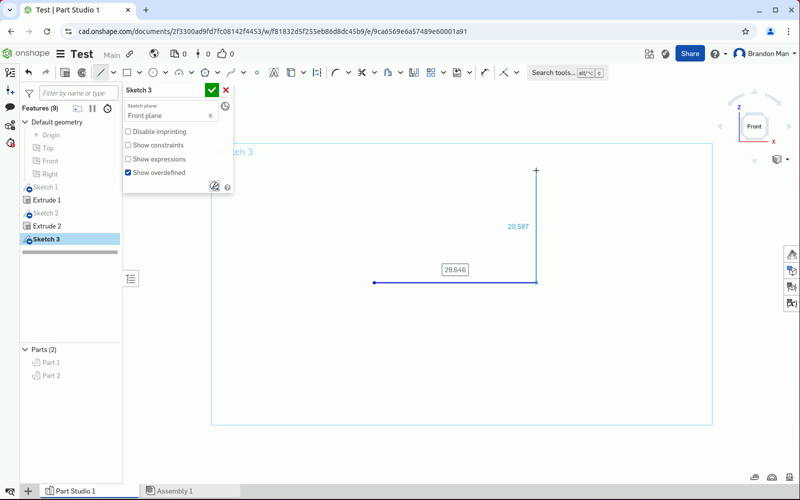
click(536, 170)
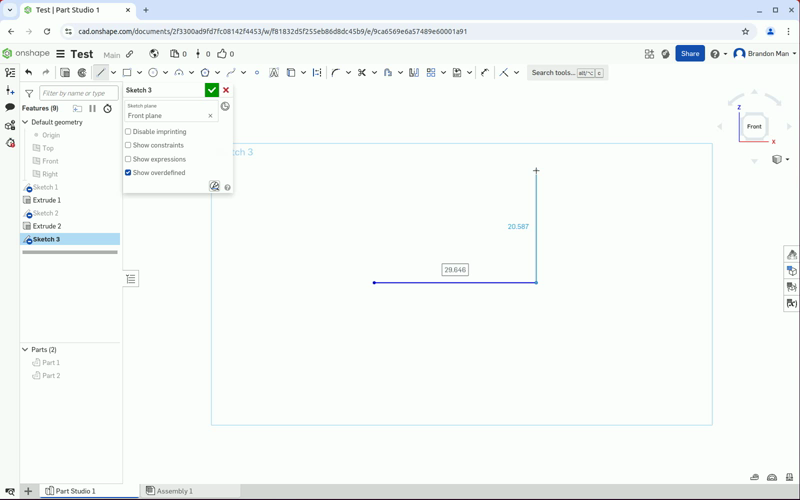
key_up(shift)
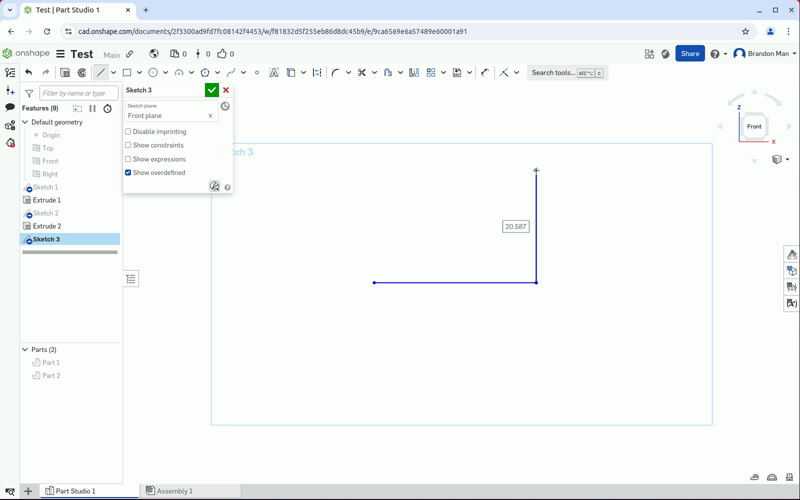
key_down(shift)
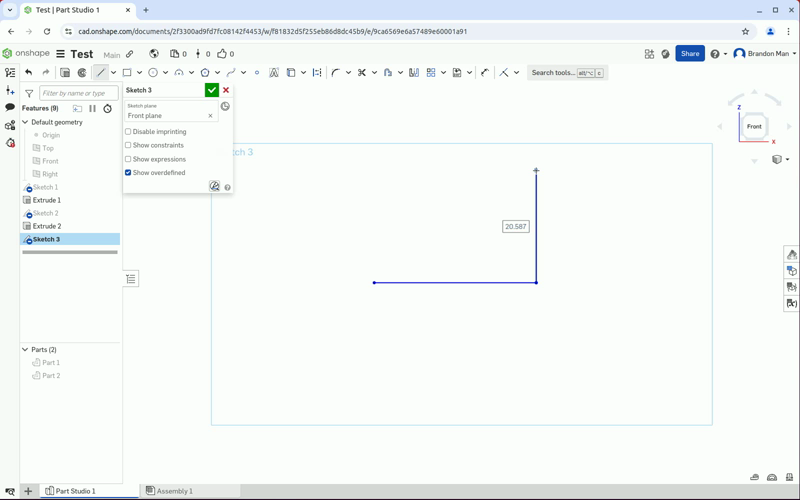
mouse_move(566, 170)
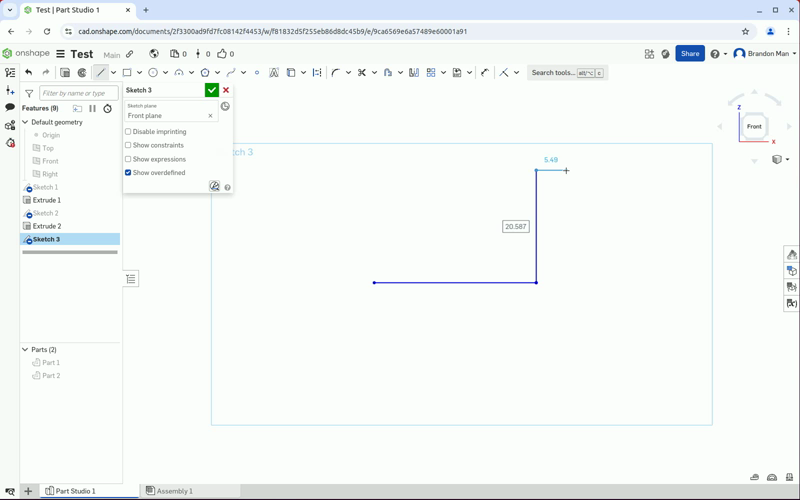
mouse_move(505, 170)
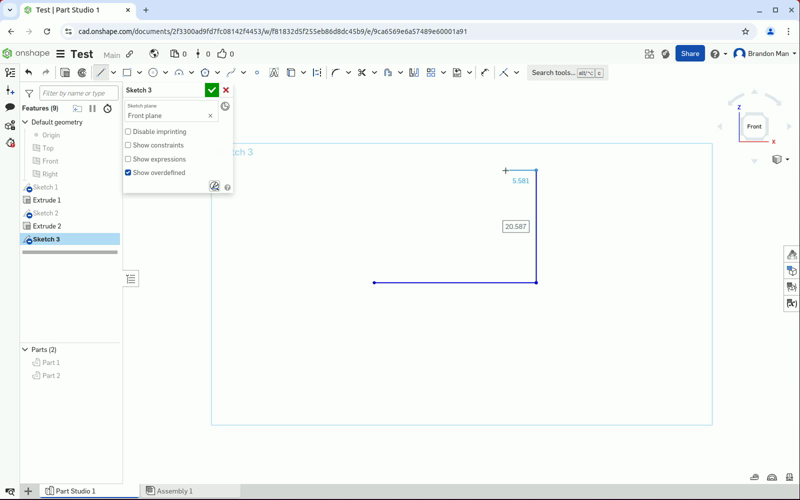
click(505, 170)
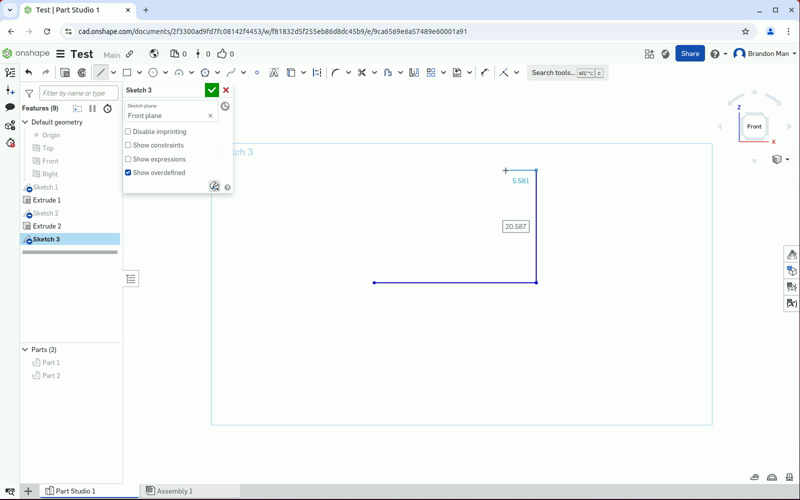
key_up(shift)
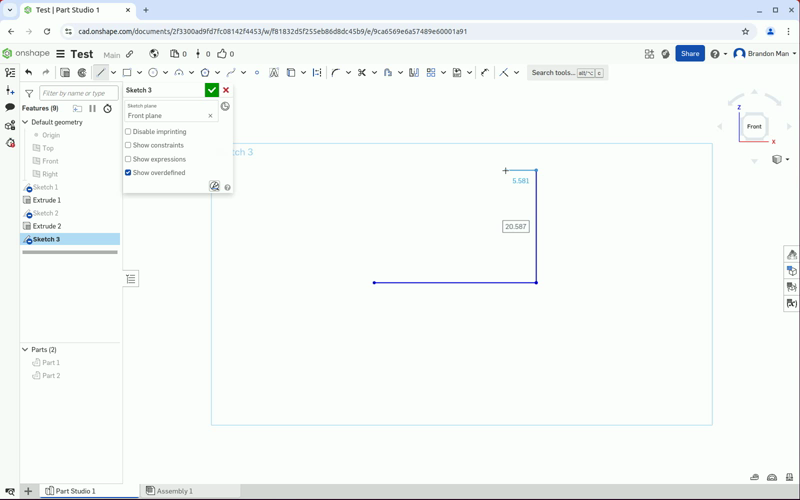
key(esc)
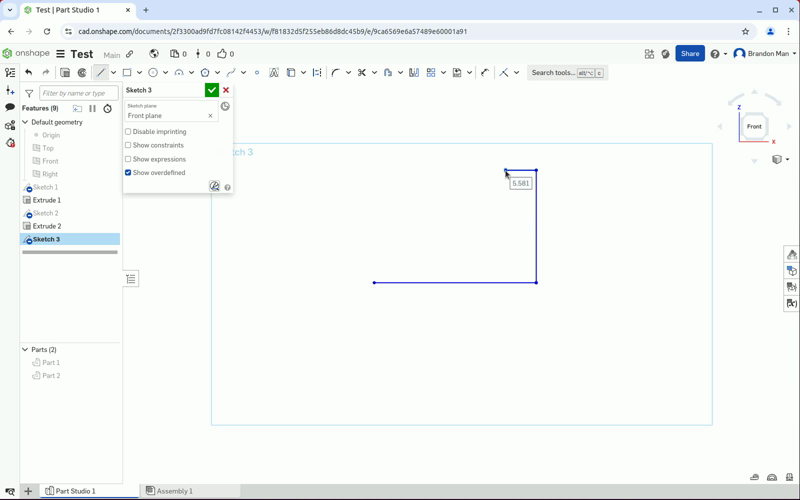
key(a)
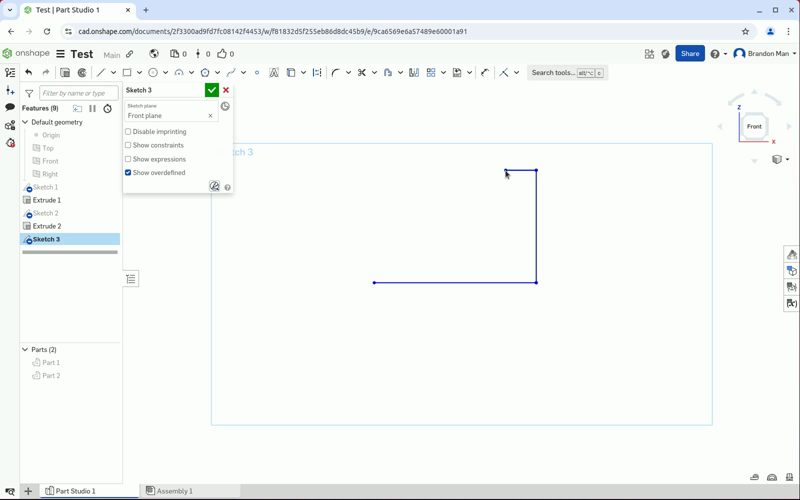
mouse_move(505, 170)
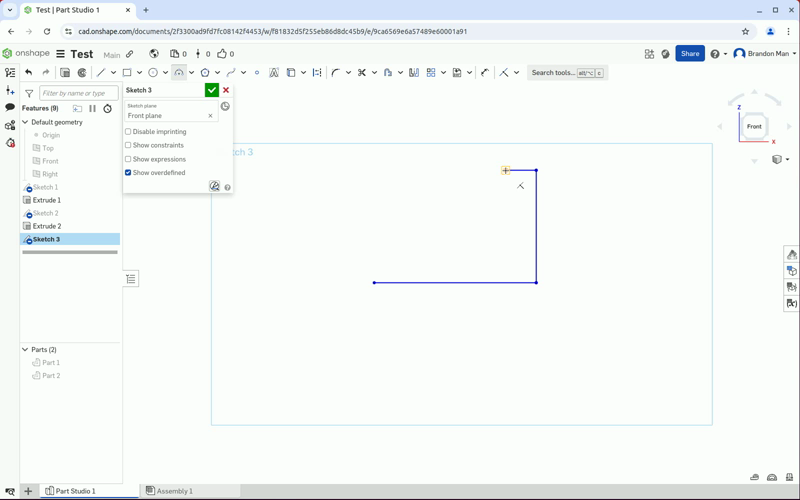
click(505, 170)
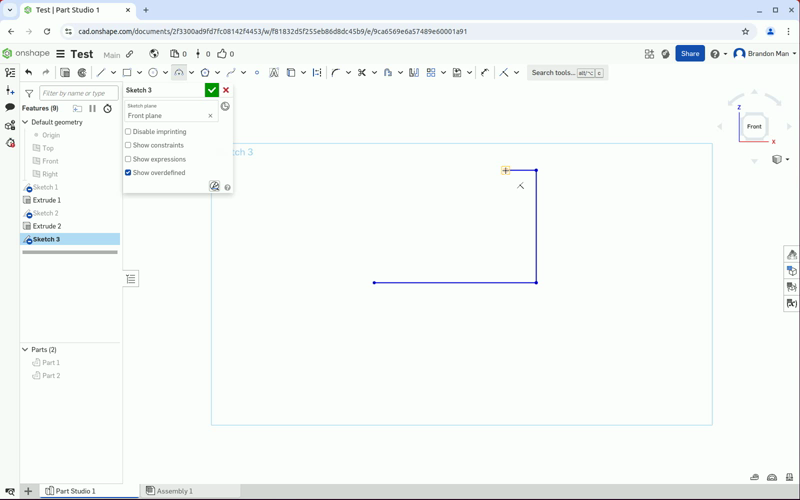
key_down(shift)
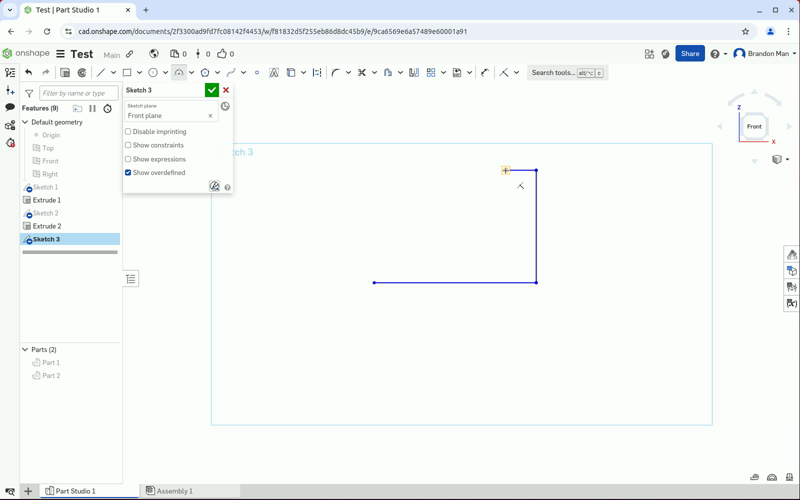
mouse_move(404, 170)
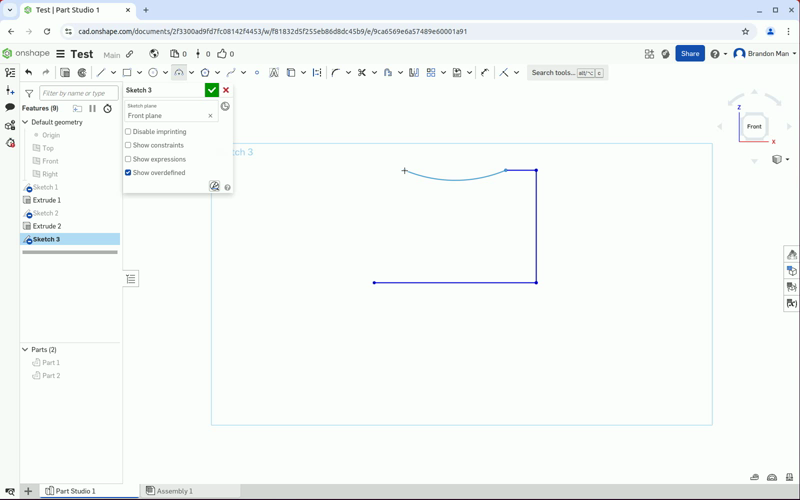
click(404, 170)
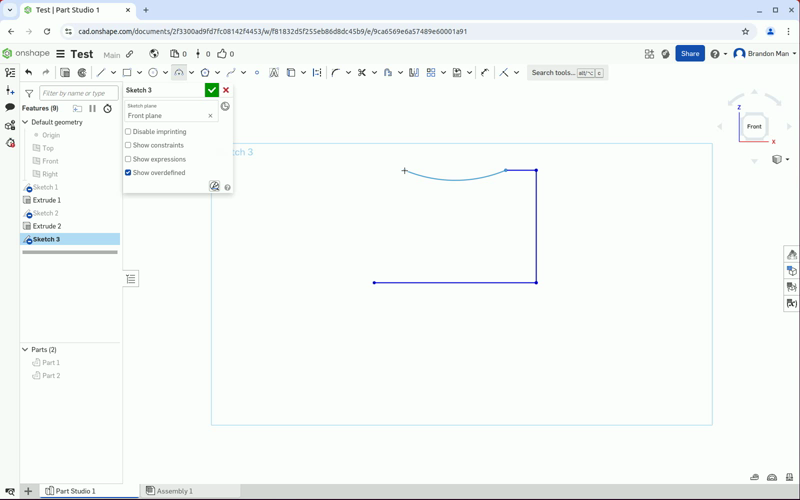
mouse_move(455, 220)
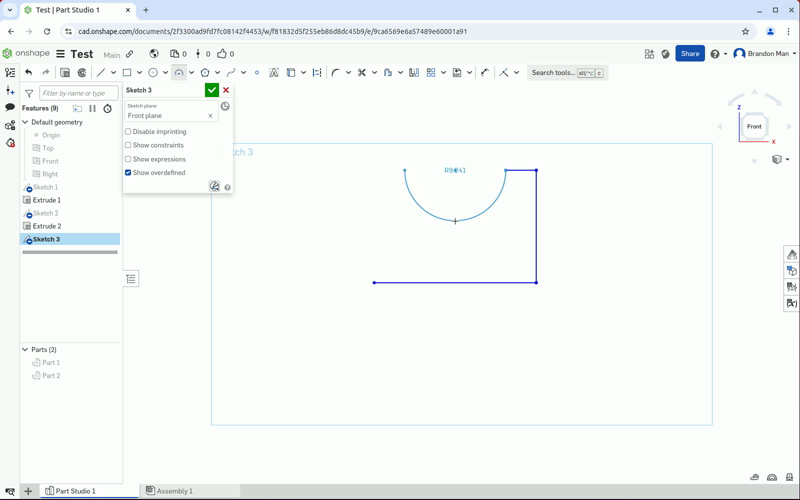
click(455, 220)
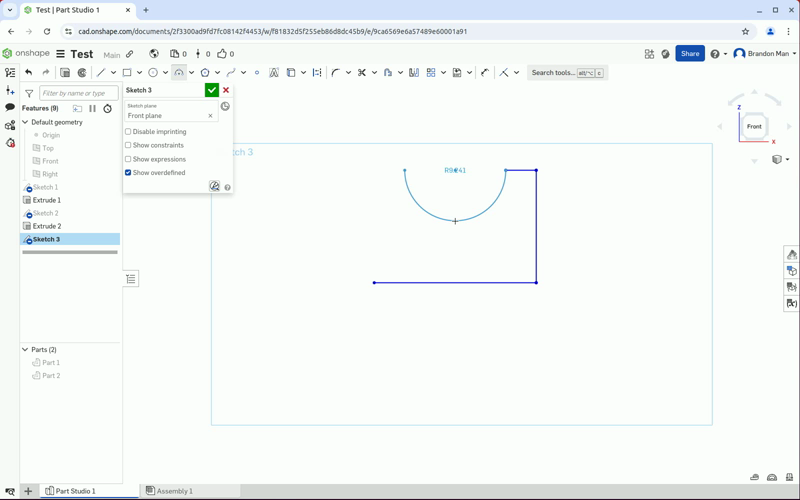
key_up(shift)
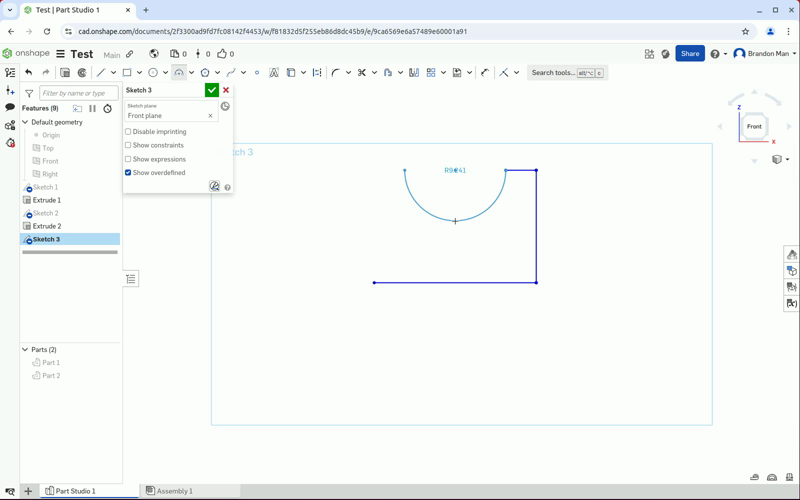
key(esc)
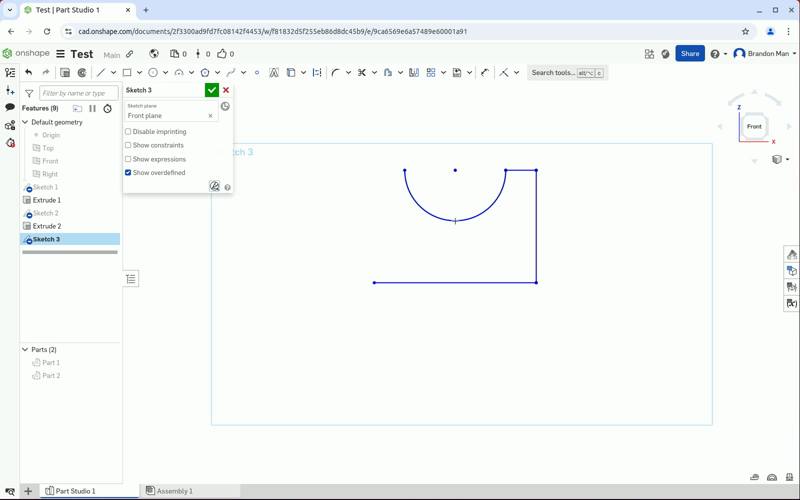
key(l)
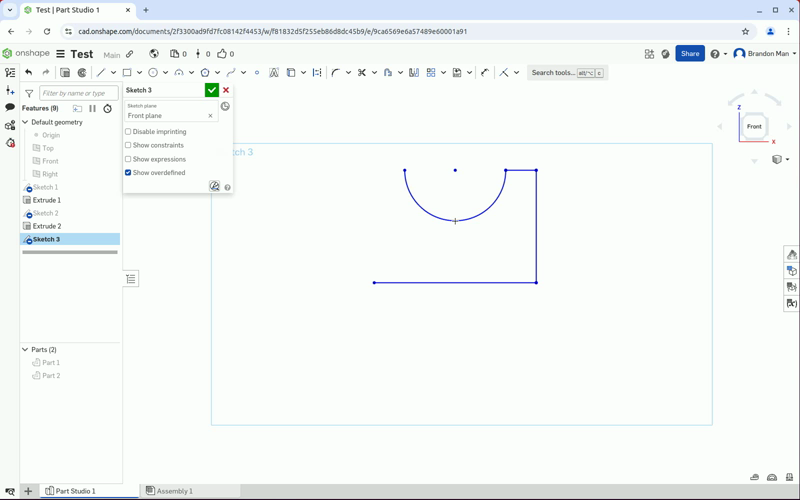
mouse_move(404, 170)
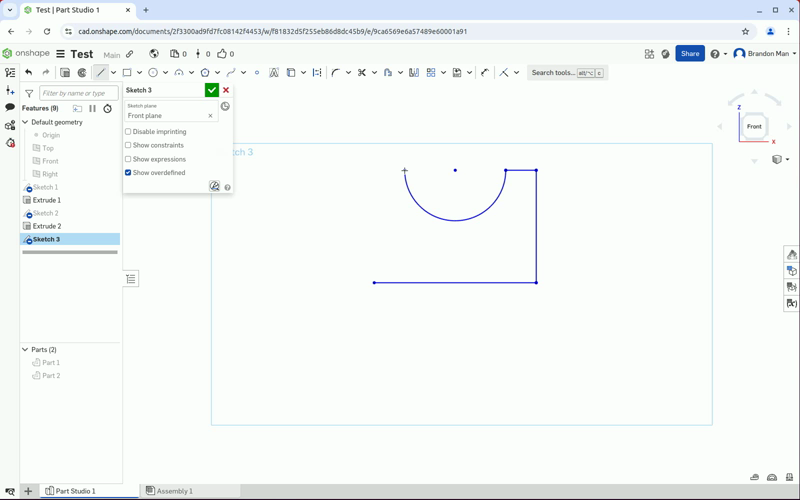
click(404, 170)
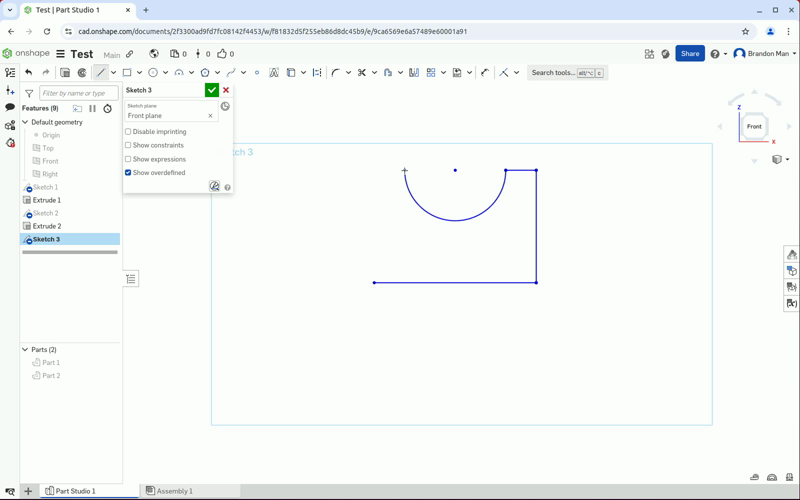
key_down(shift)
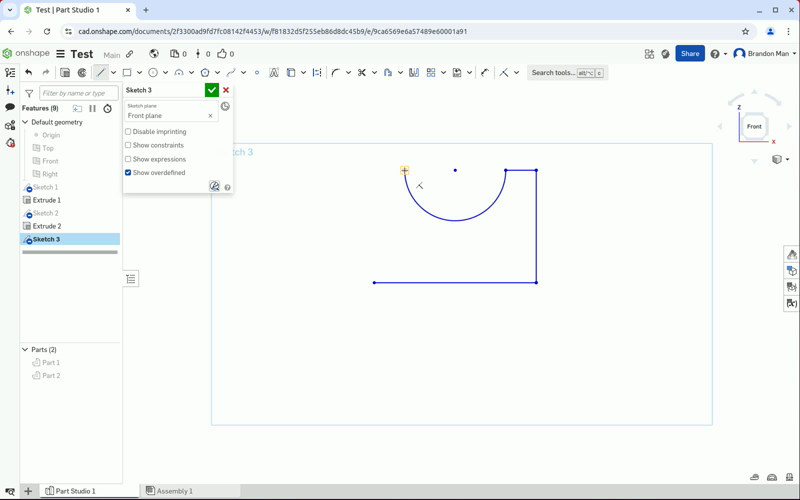
mouse_move(434, 170)
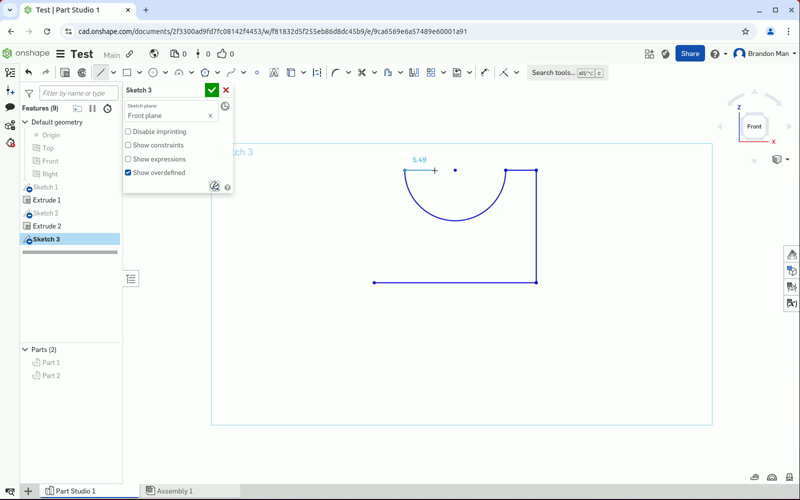
mouse_move(374, 170)
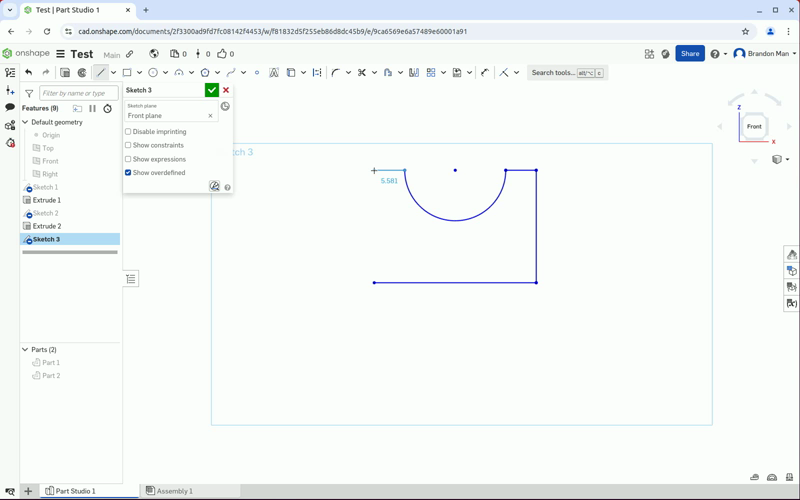
click(374, 170)
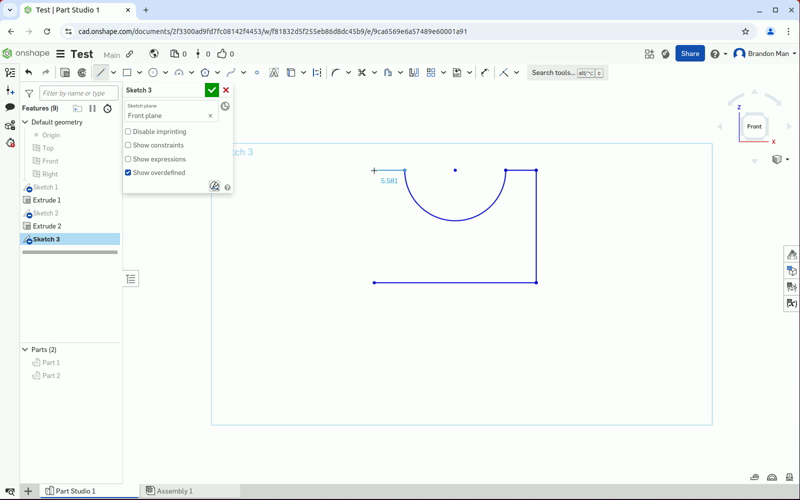
key_up(shift)
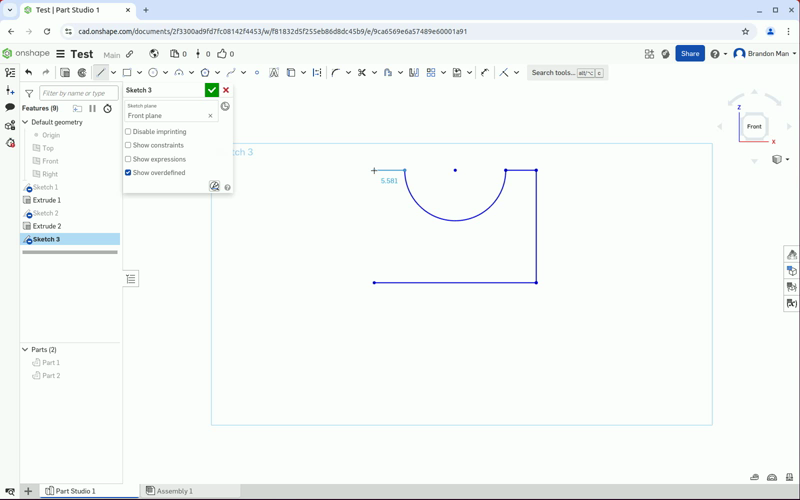
key_down(shift)
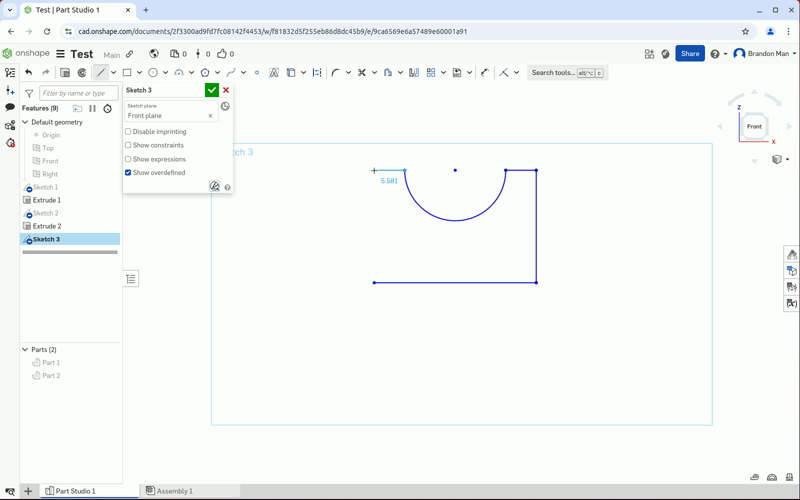
mouse_move(374, 282)
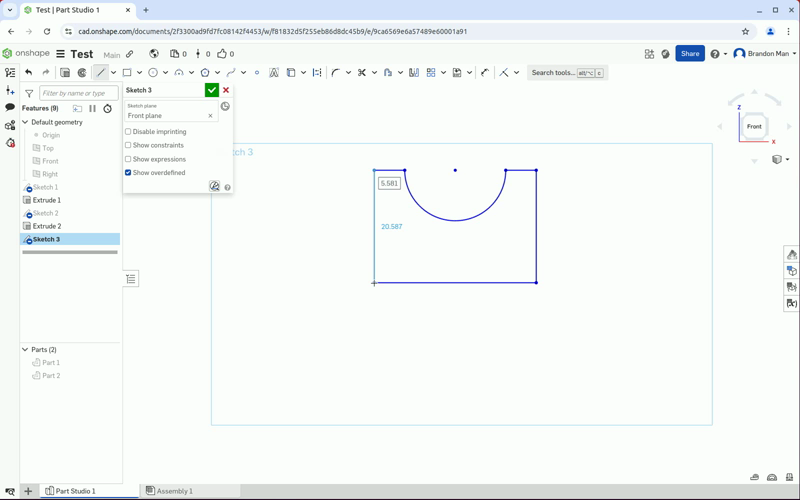
key_up(shift)
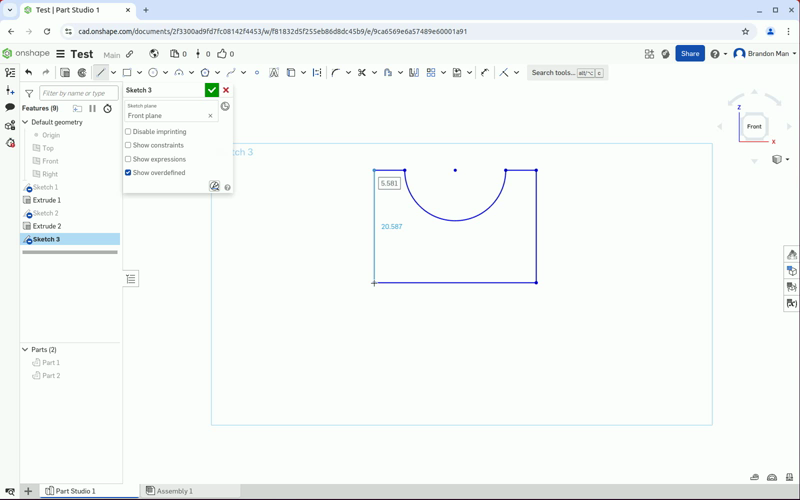
click(374, 282)
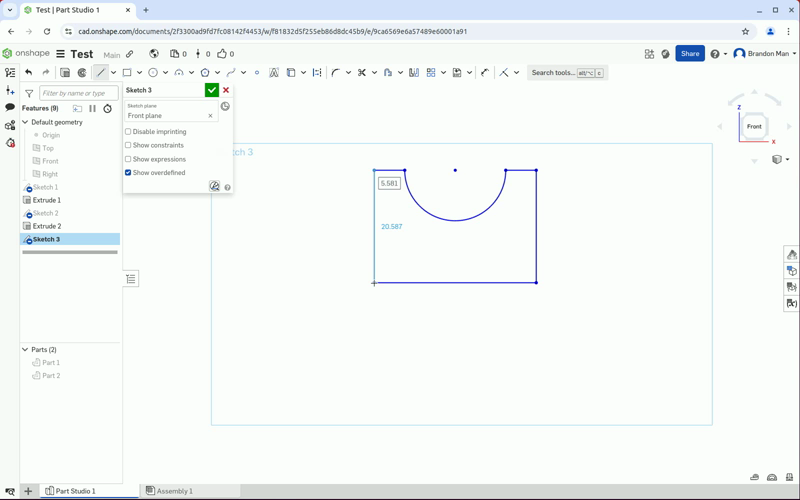
key(esc)
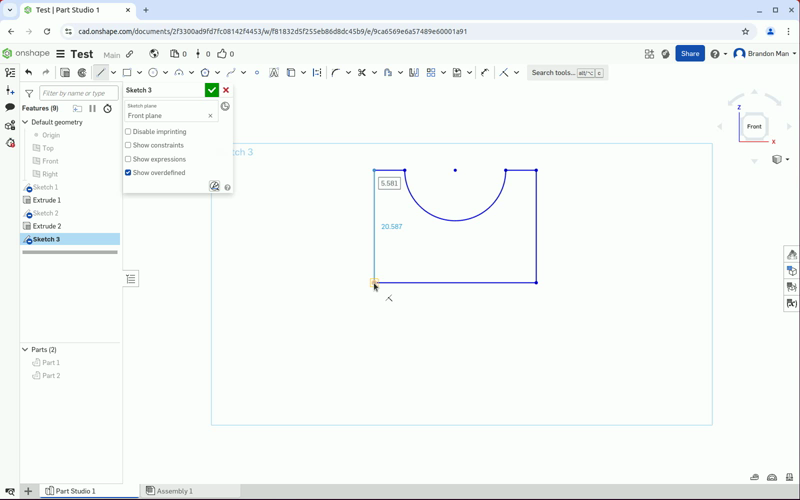
key(l)
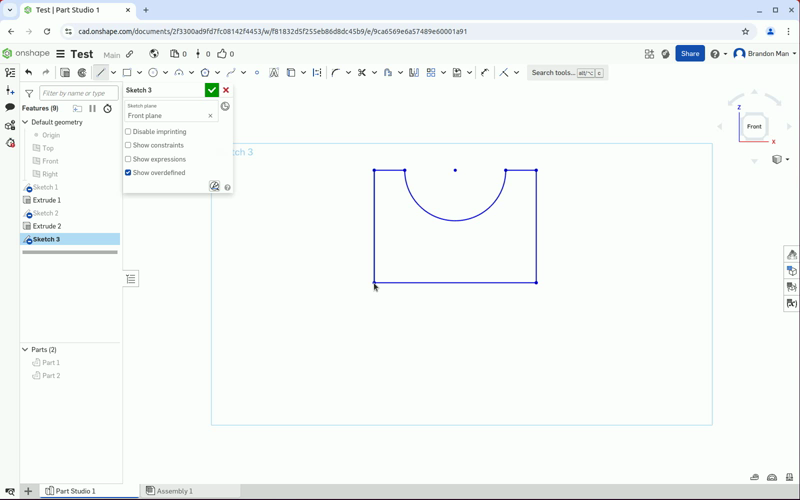
key_down(shift)
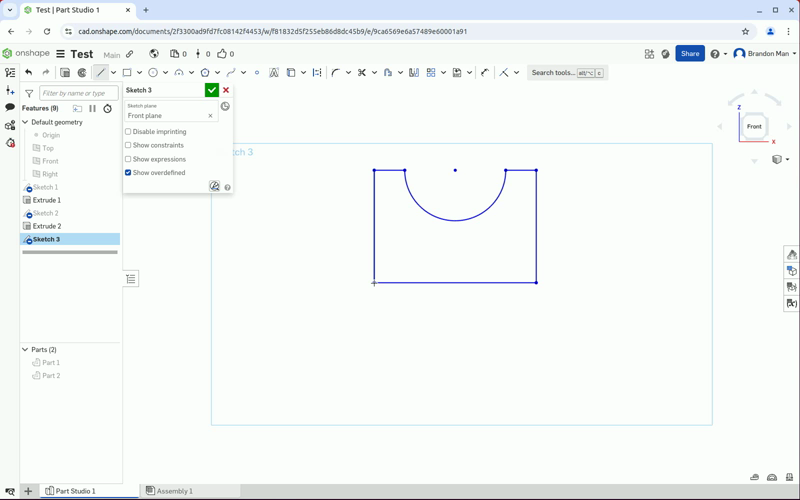
mouse_move(391, 270)
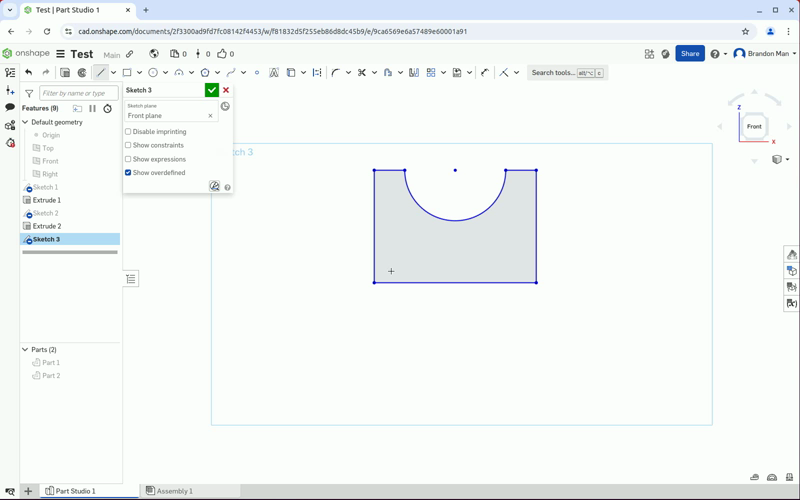
click(391, 270)
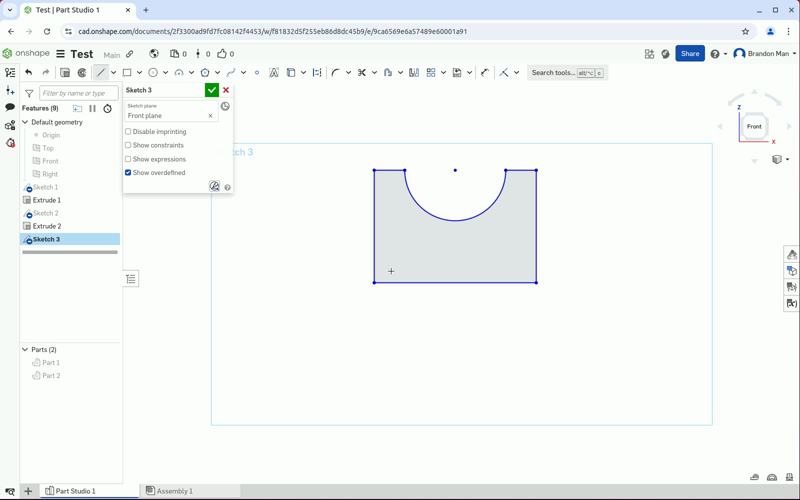
key_up(shift)
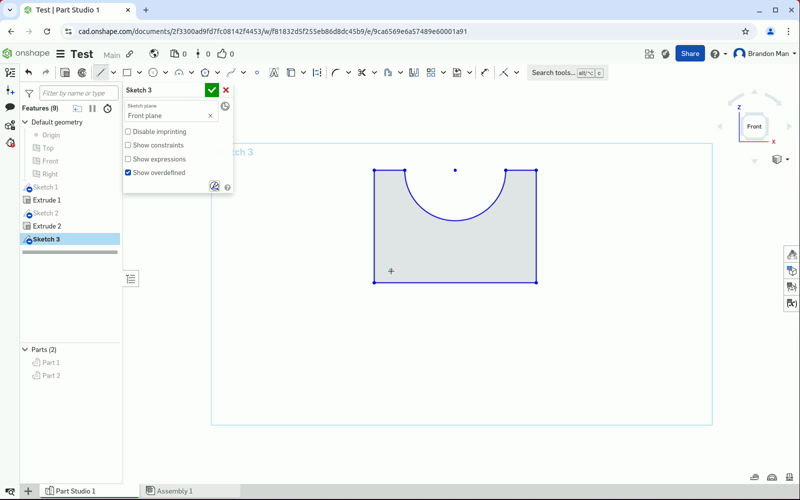
key_down(shift)
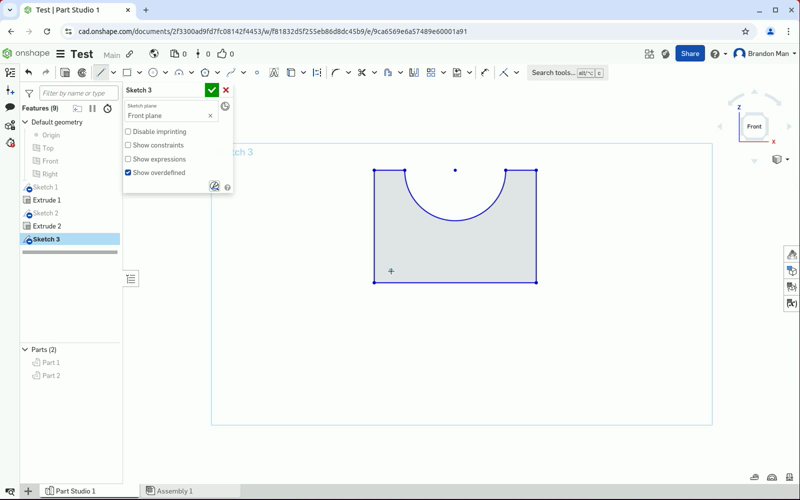
mouse_move(421, 270)
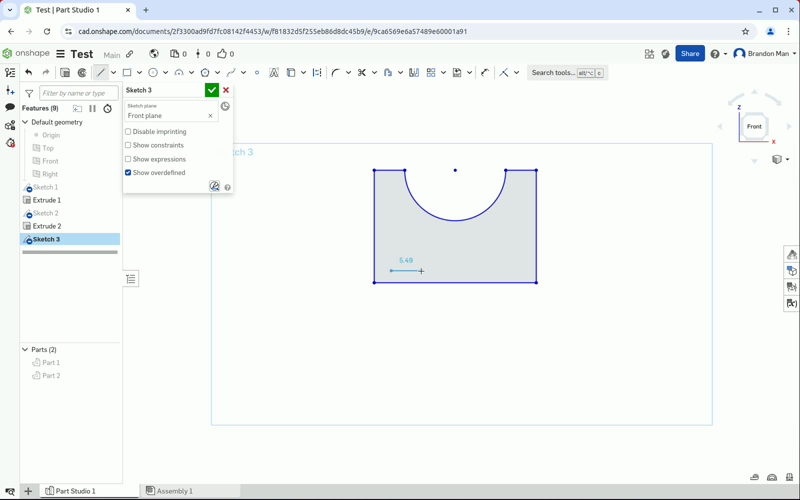
mouse_move(396, 270)
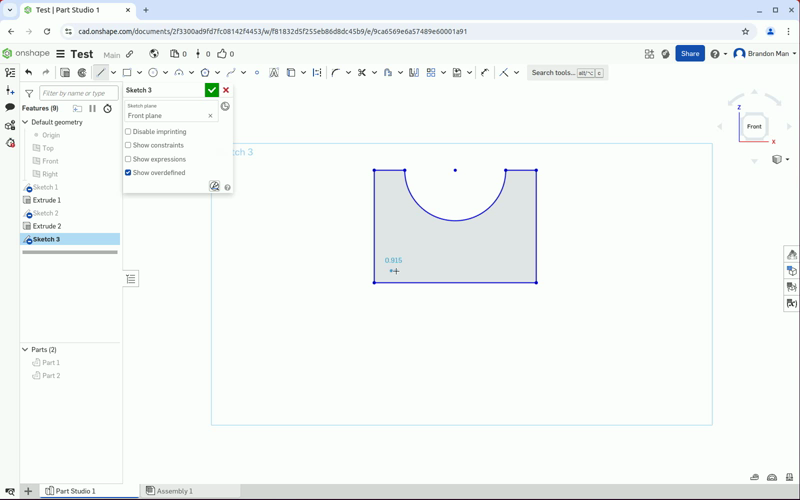
scroll(6)
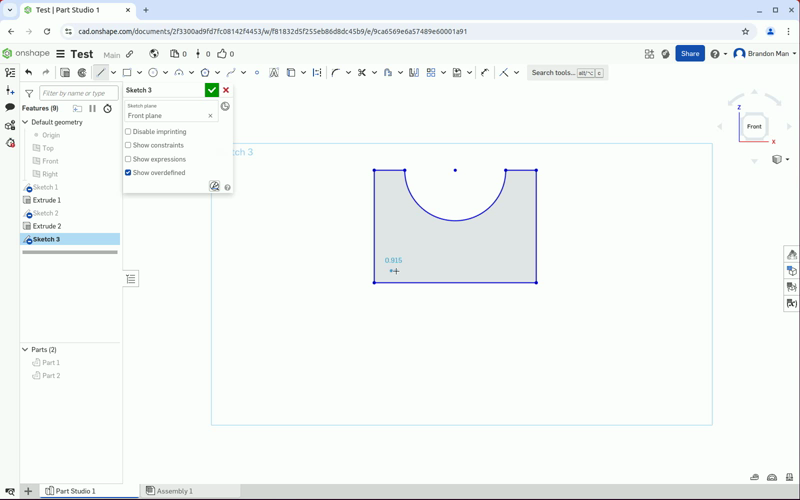
scroll(6)
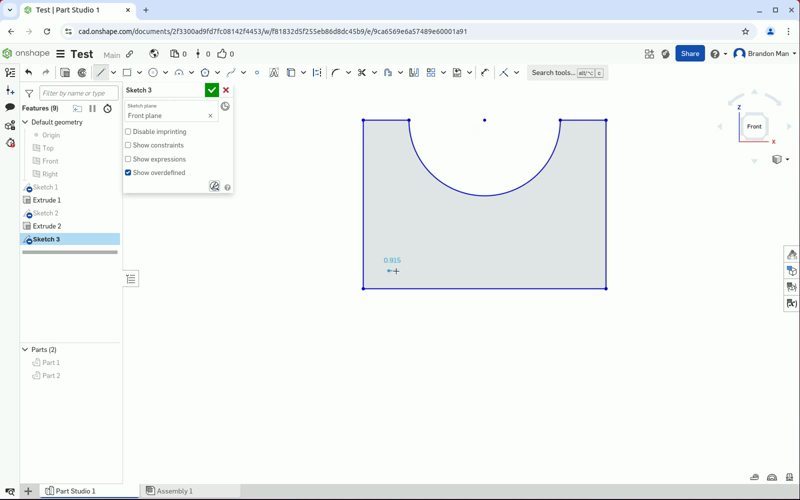
scroll(6)
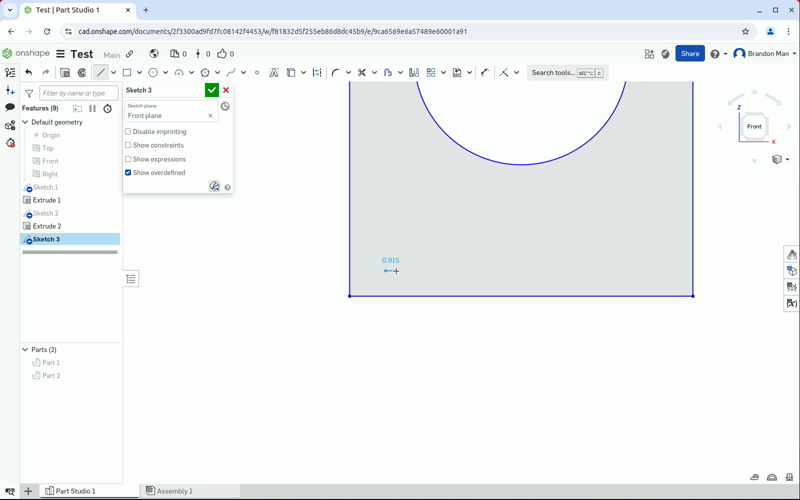
scroll(6)
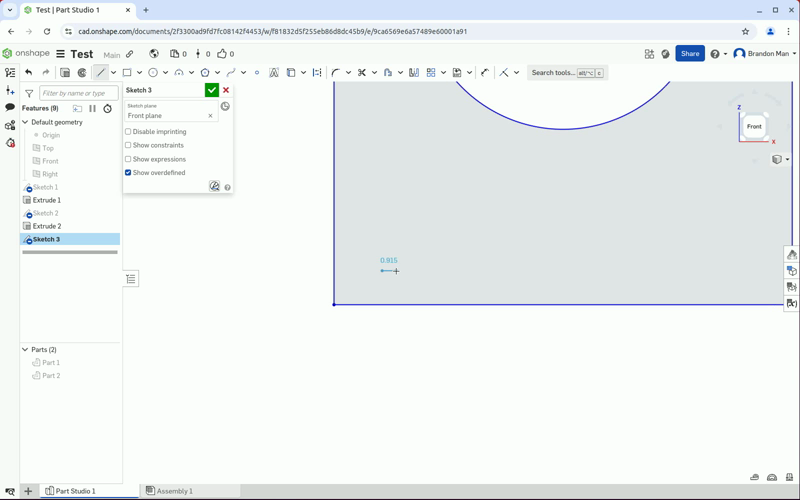
scroll(6)
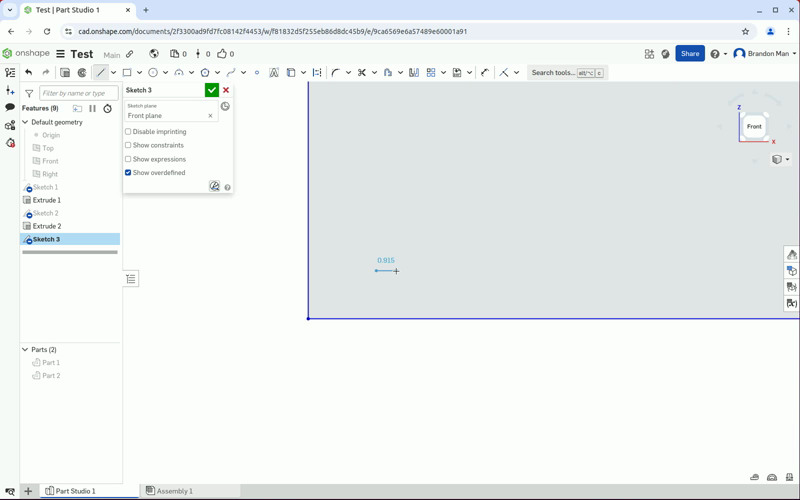
scroll(6)
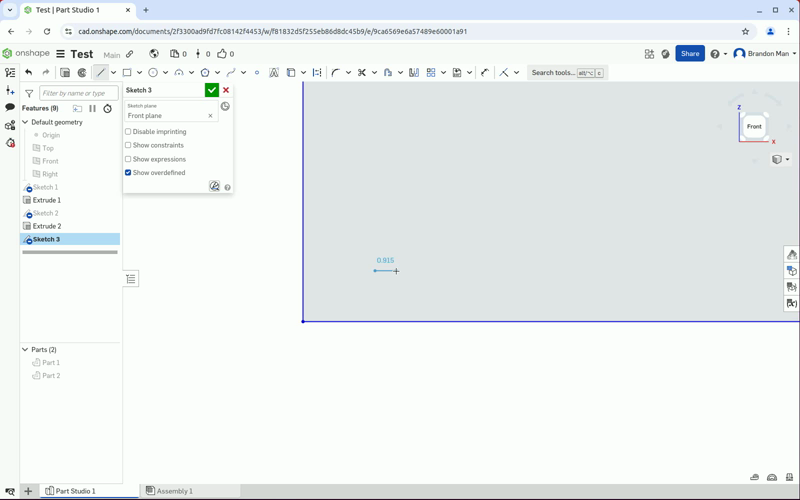
scroll(6)
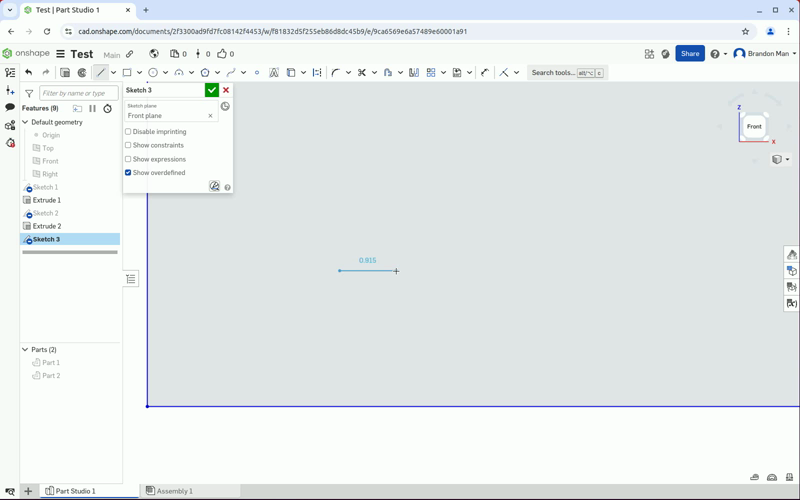
click(396, 270)
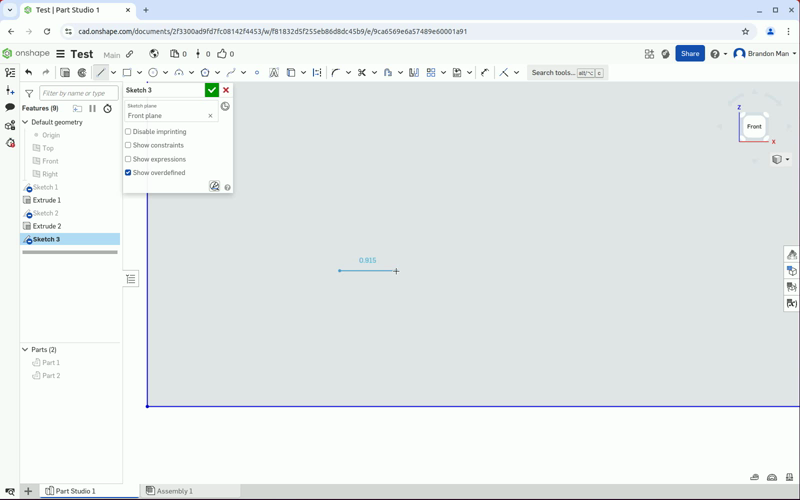
scroll(-6)
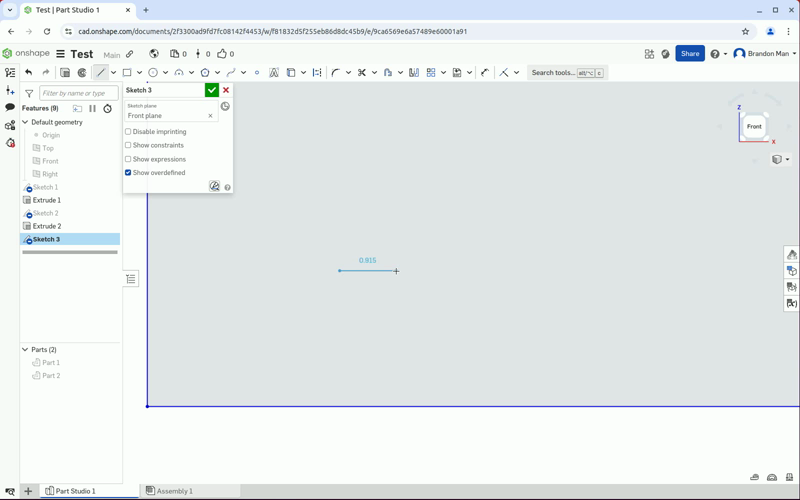
scroll(-6)
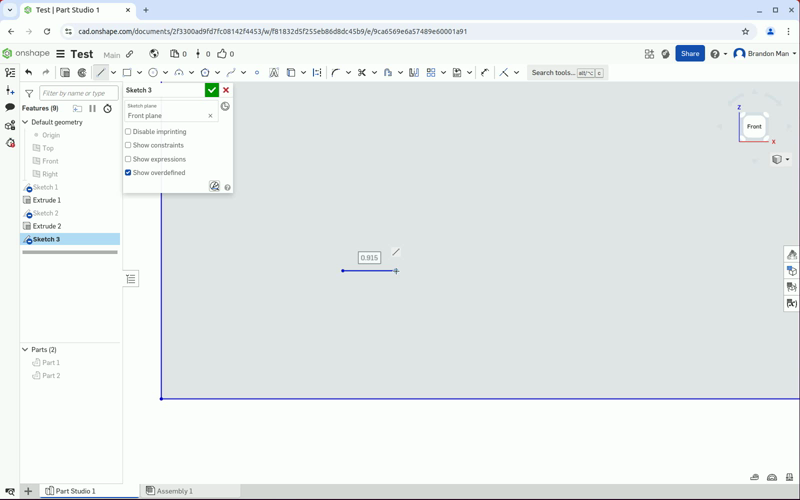
scroll(-6)
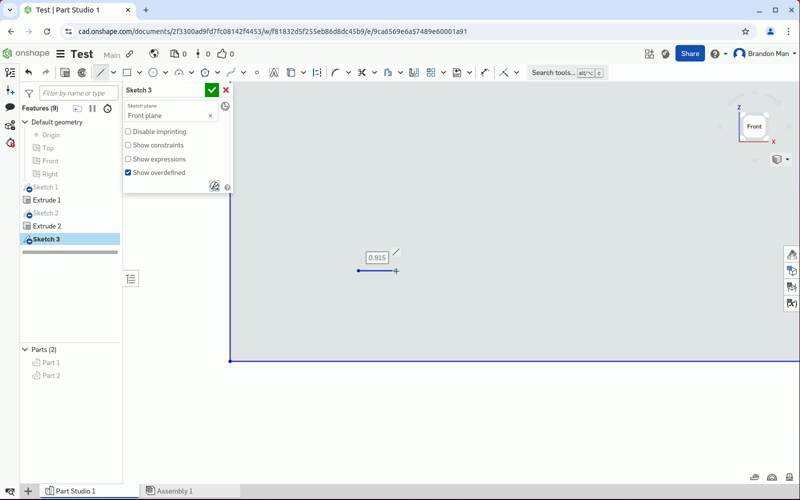
scroll(-6)
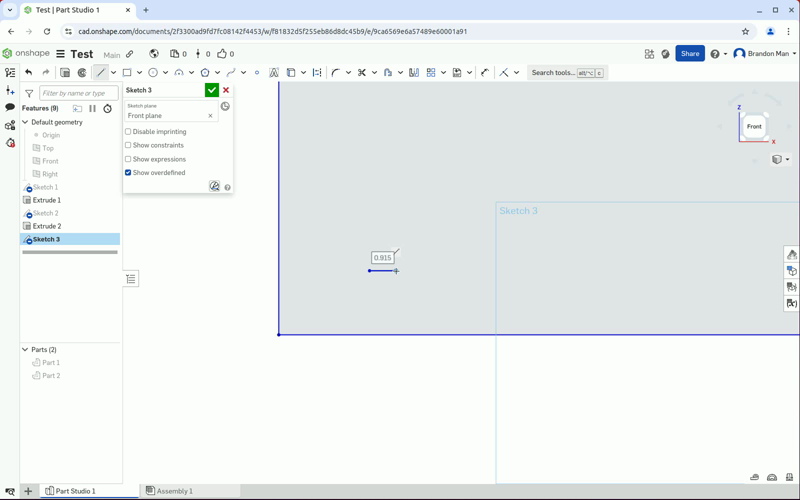
scroll(-6)
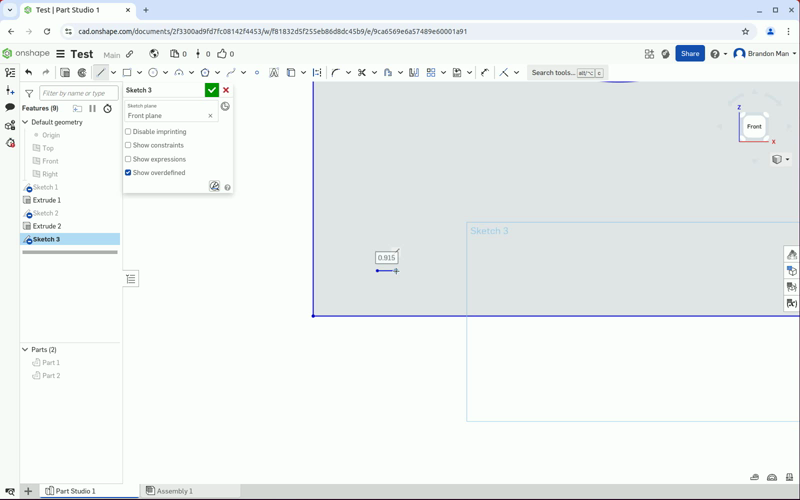
scroll(-6)
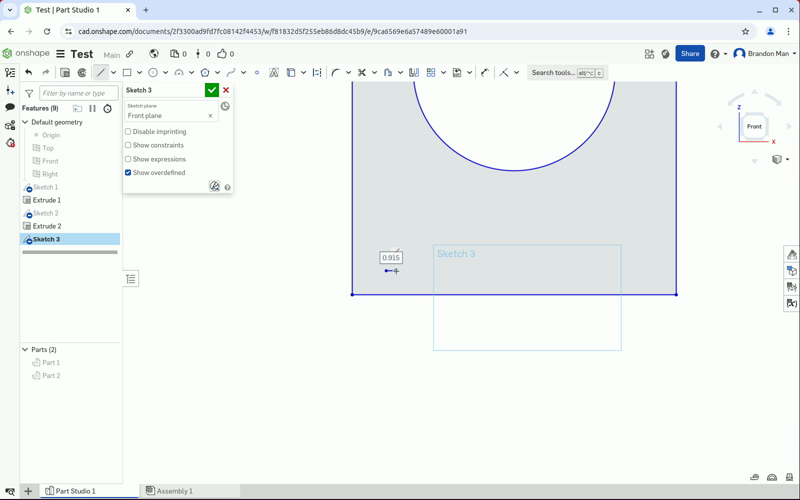
scroll(-6)
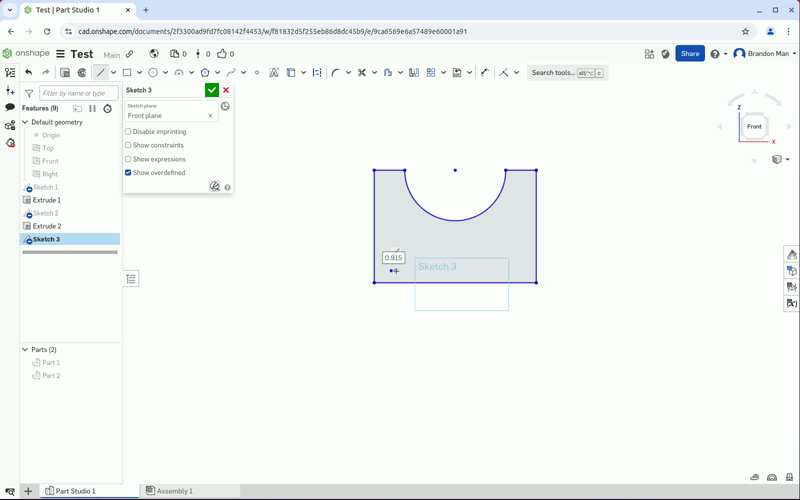
key_up(shift)
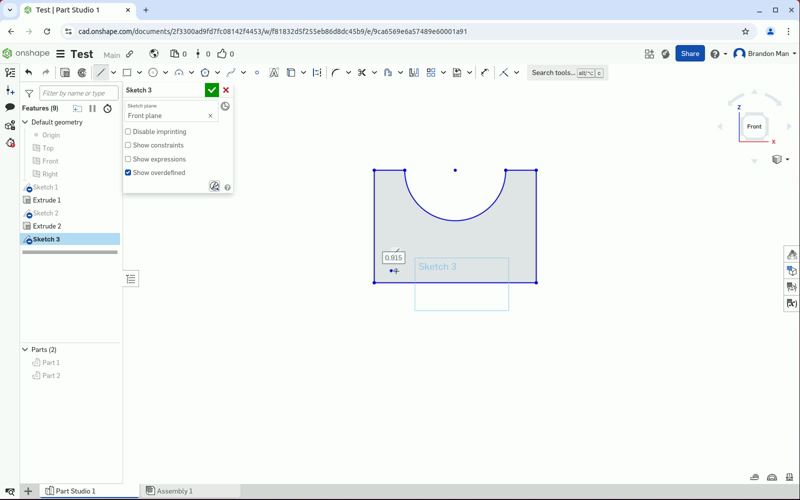
key_down(shift)
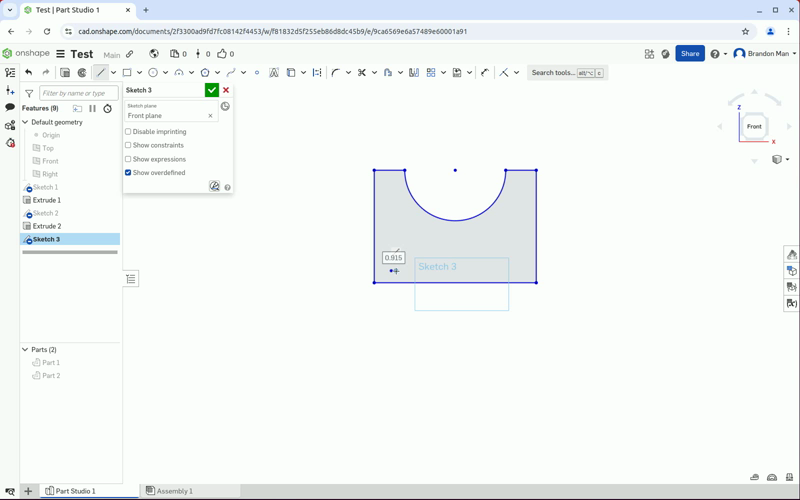
mouse_move(396, 207)
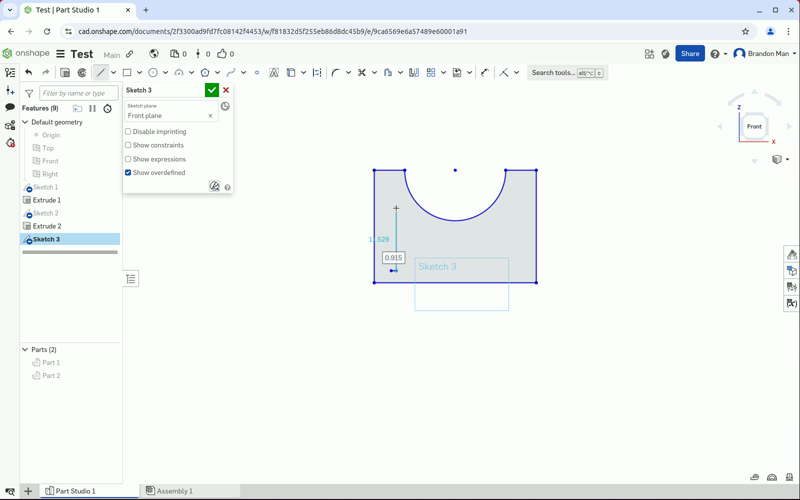
click(396, 207)
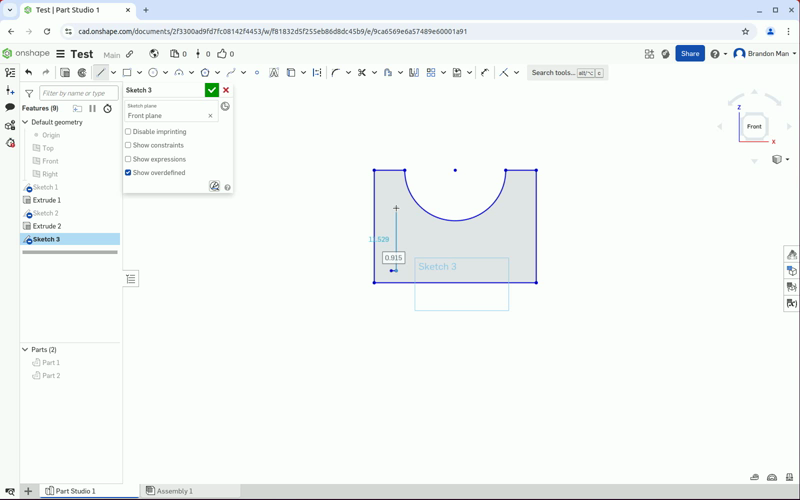
key_up(shift)
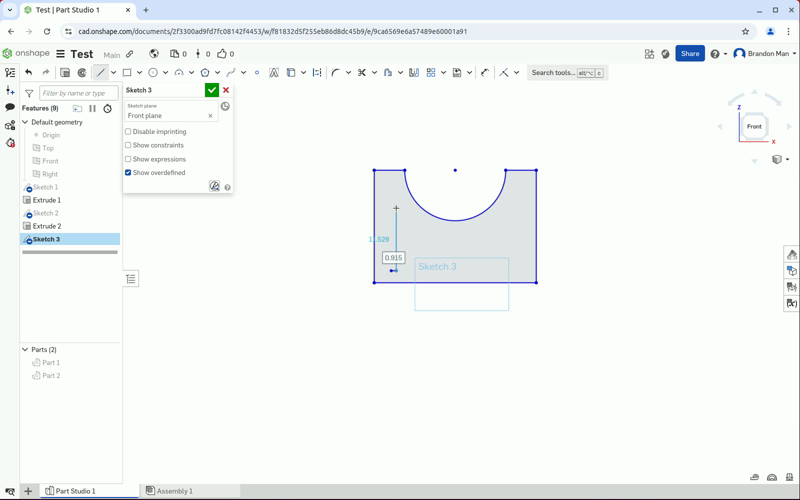
key_down(shift)
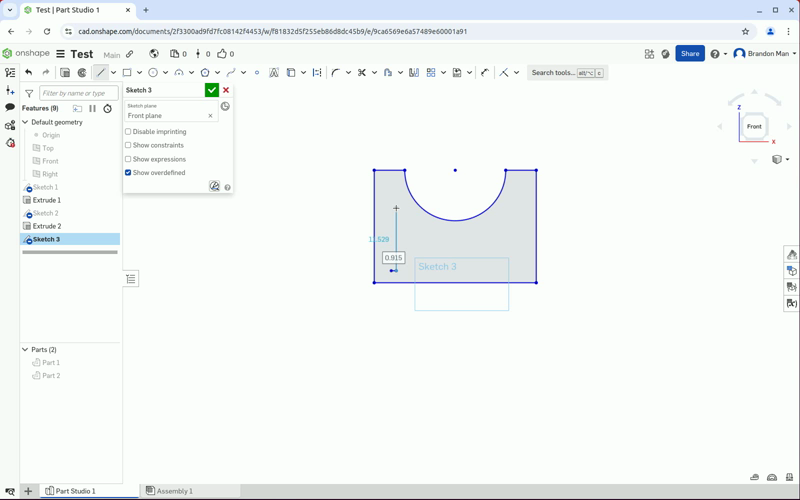
mouse_move(426, 207)
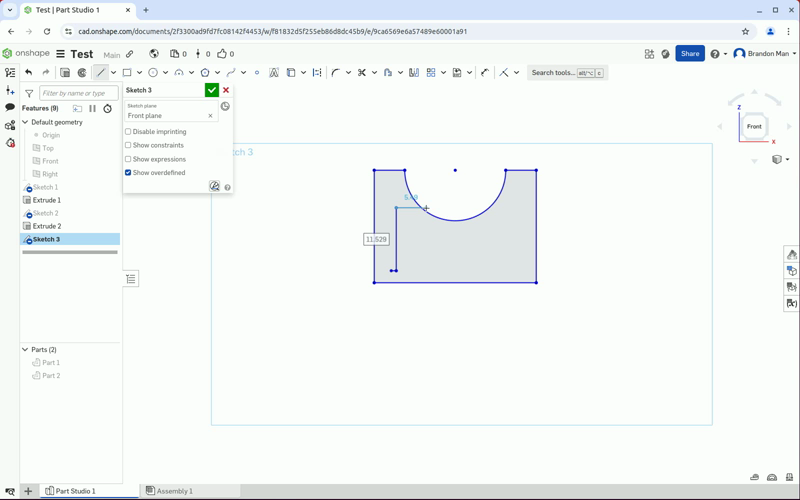
mouse_move(391, 207)
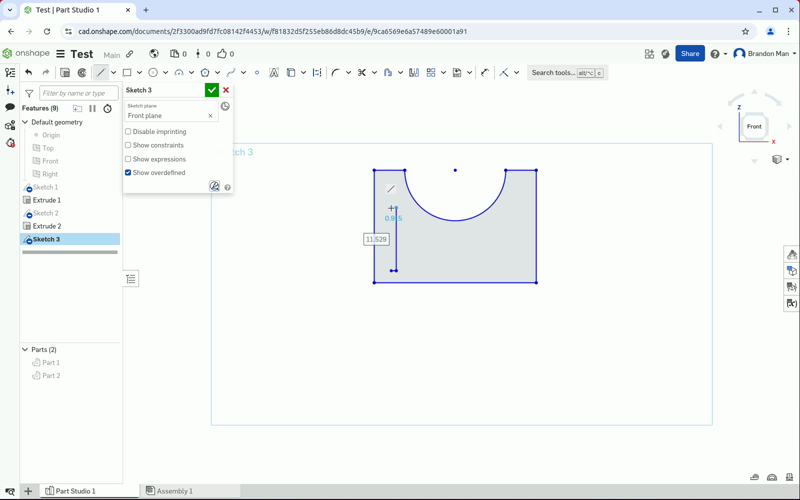
scroll(6)
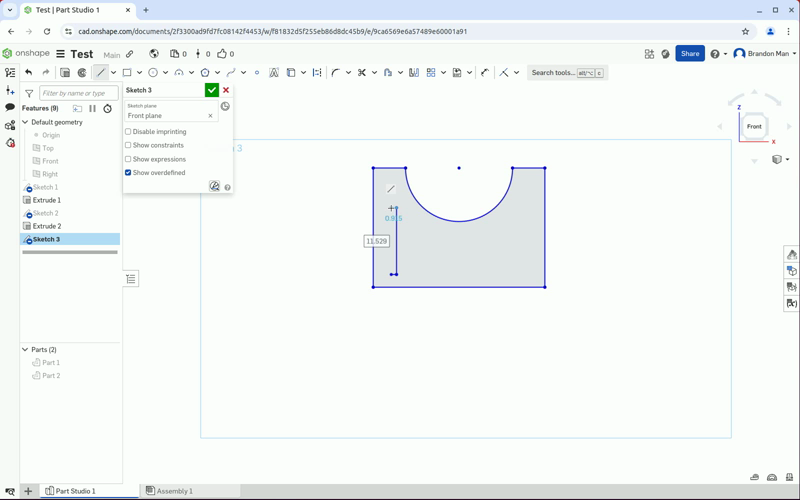
scroll(6)
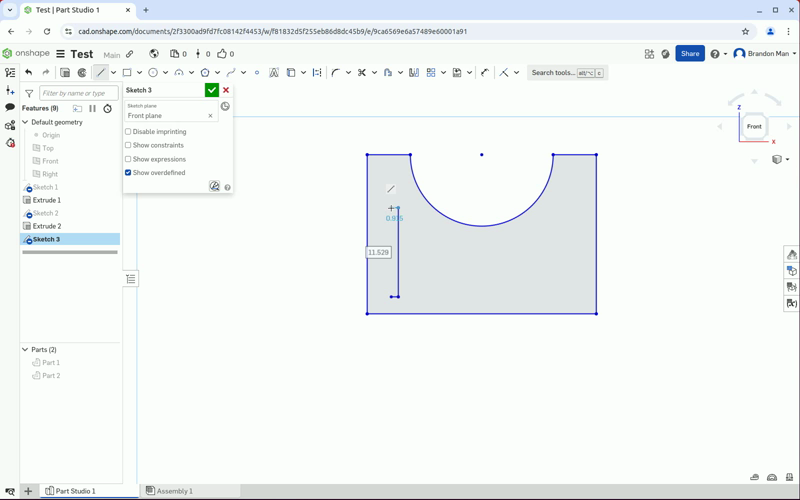
scroll(6)
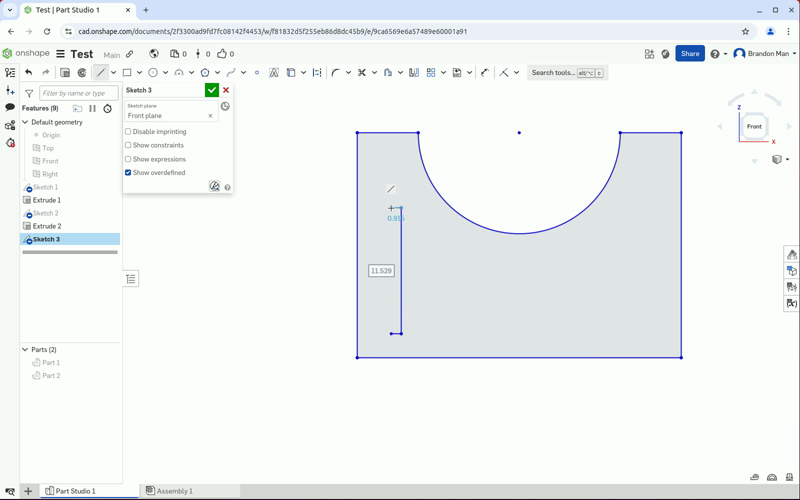
scroll(6)
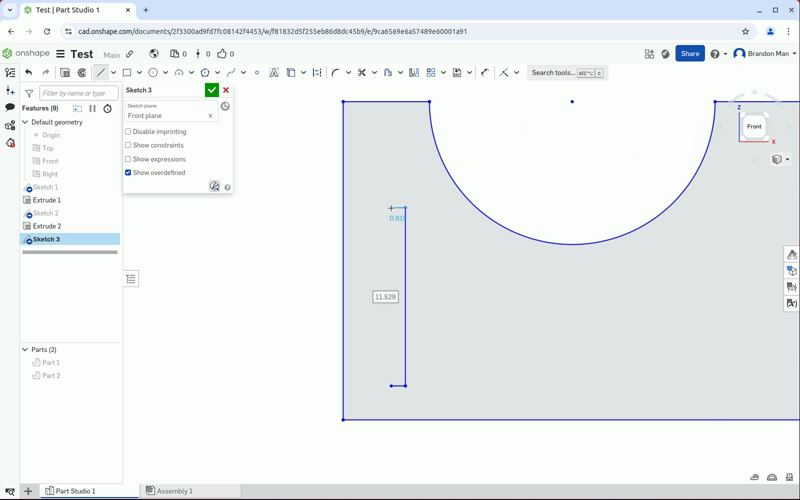
scroll(6)
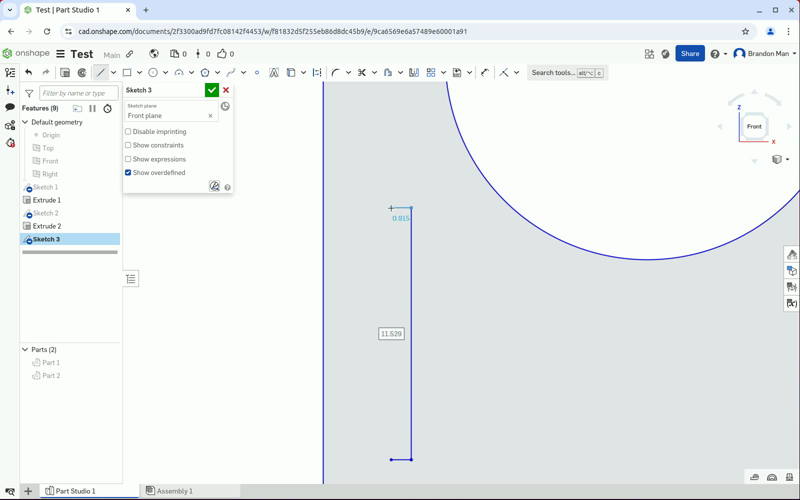
scroll(6)
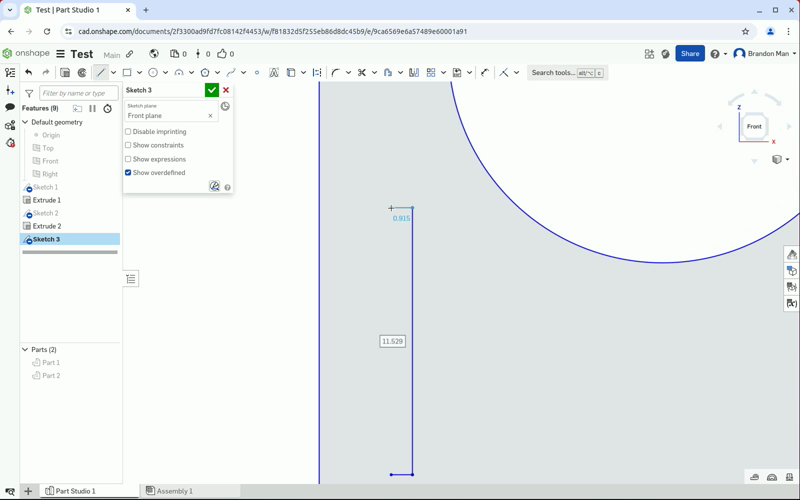
scroll(6)
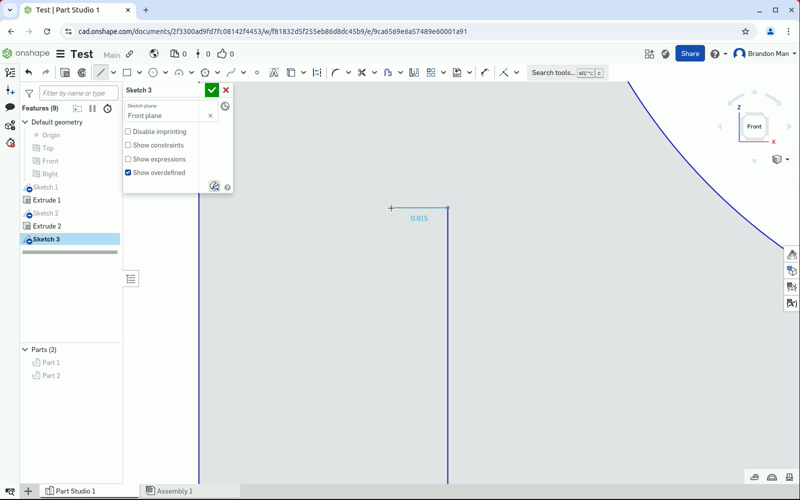
click(391, 207)
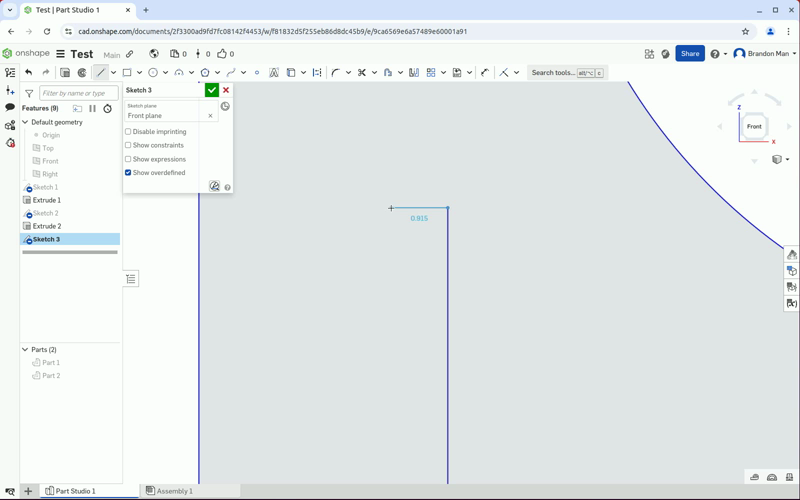
scroll(-6)
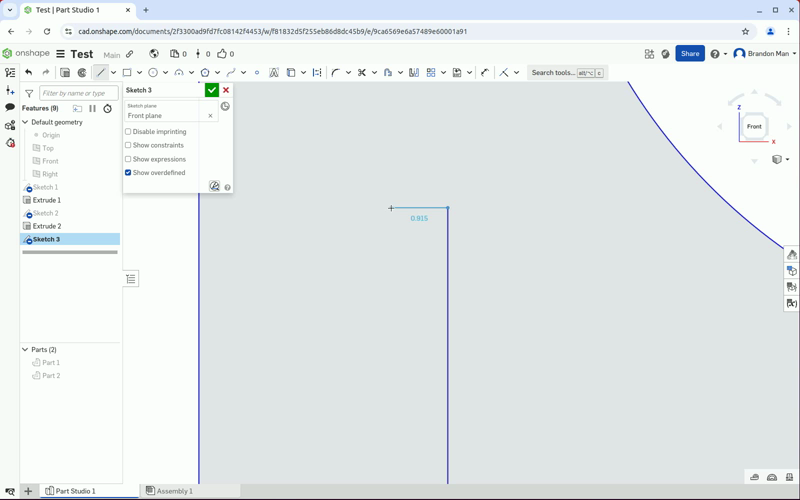
scroll(-6)
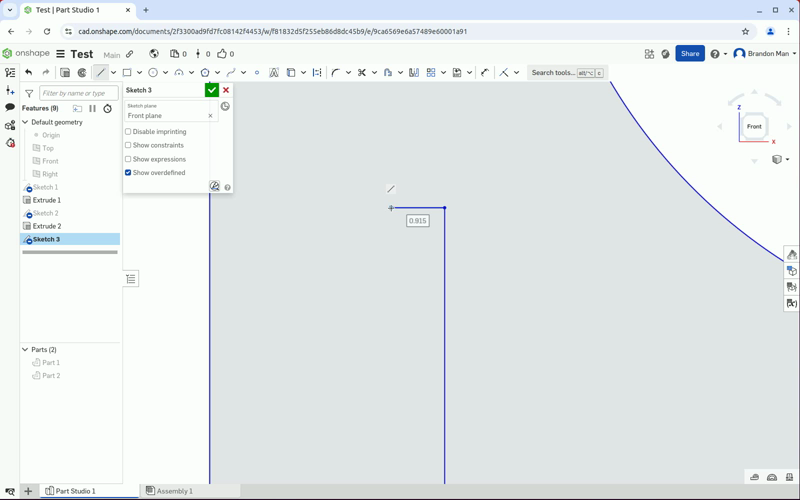
scroll(-6)
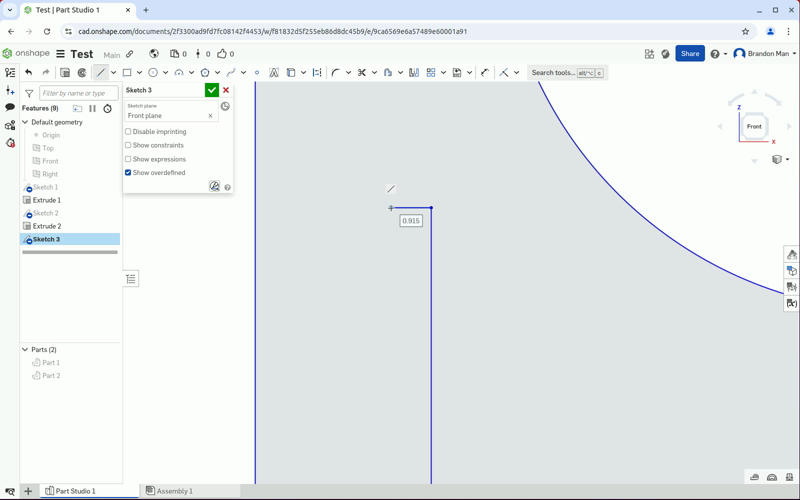
scroll(-6)
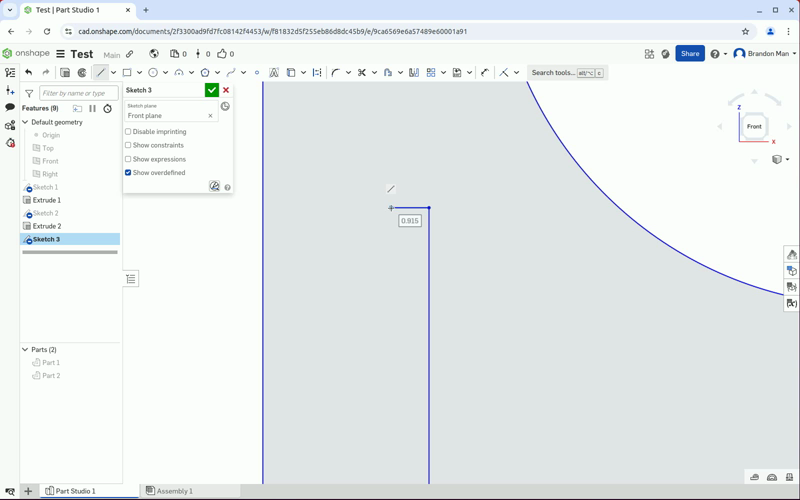
scroll(-6)
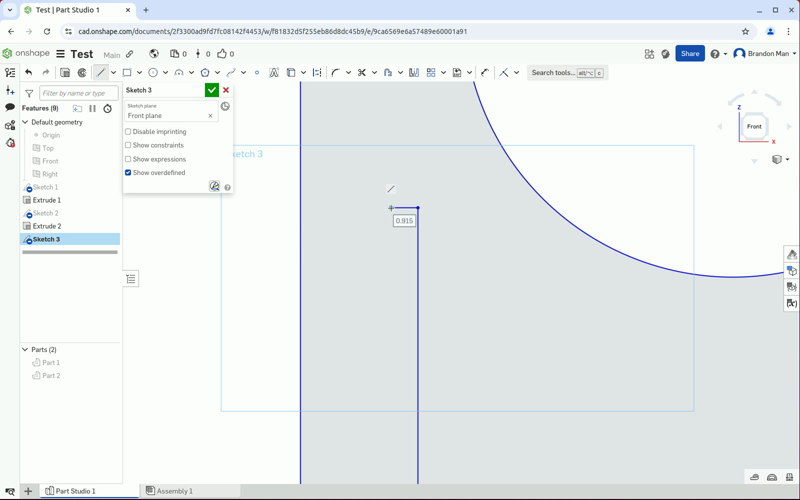
scroll(-6)
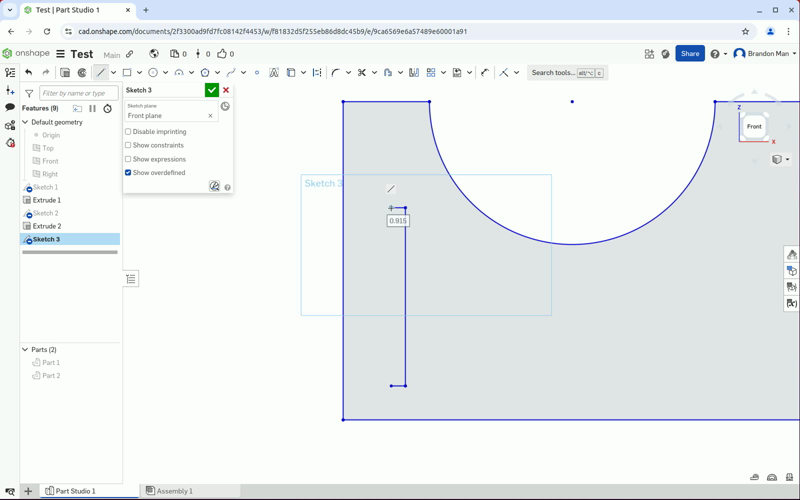
scroll(-6)
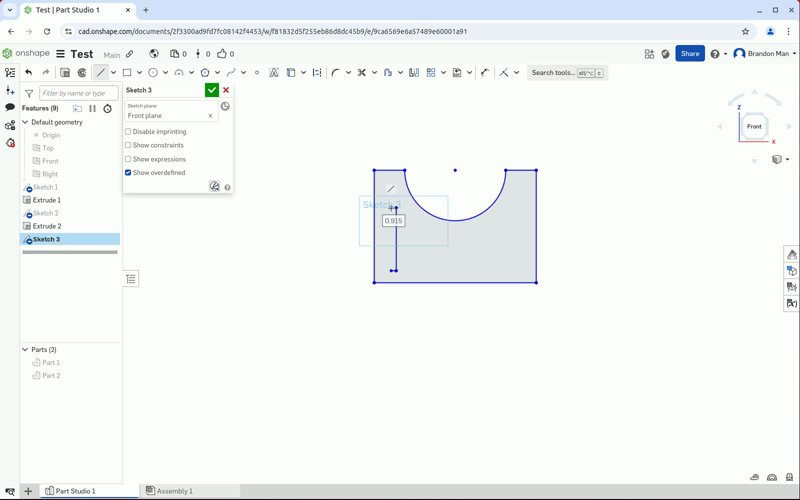
key_up(shift)
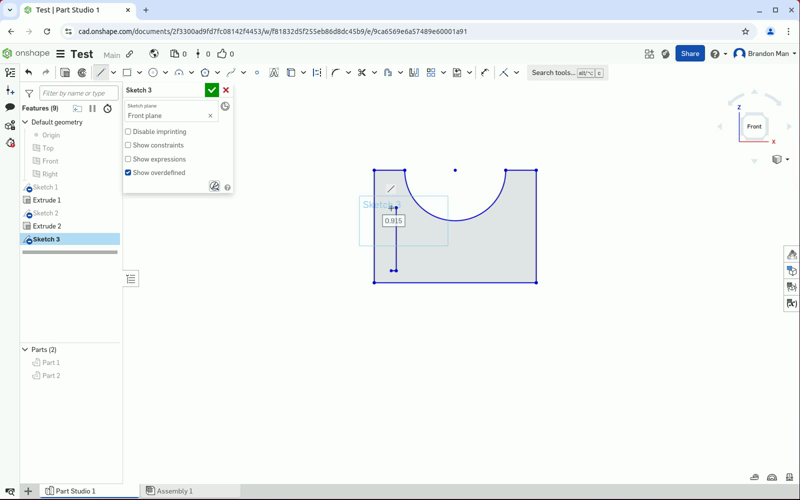
key_down(shift)
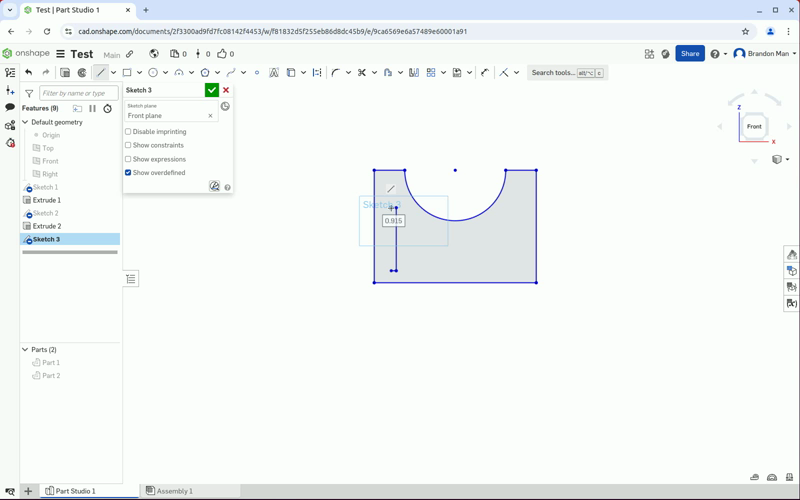
mouse_move(391, 270)
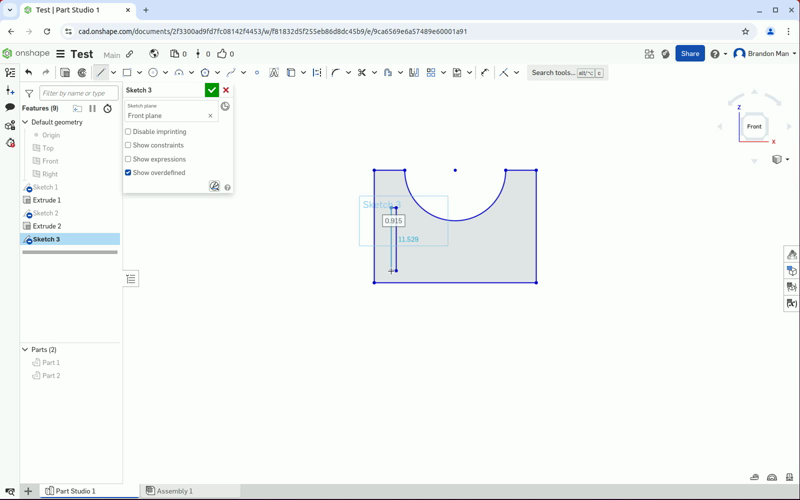
key_up(shift)
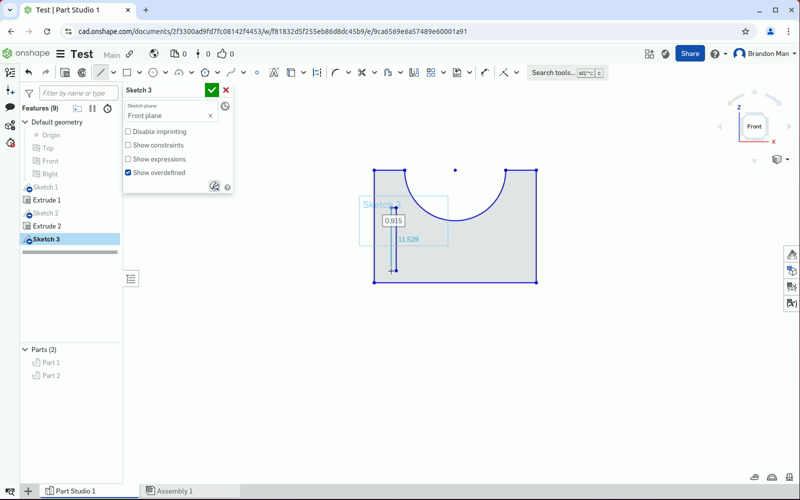
click(391, 270)
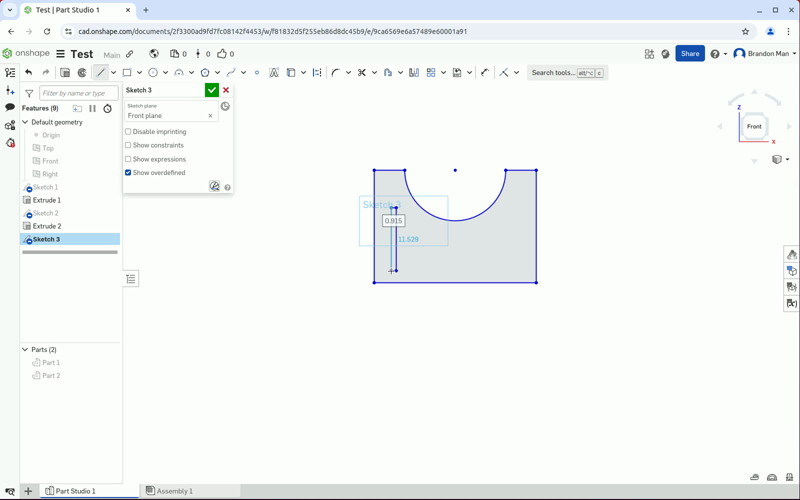
key(esc)
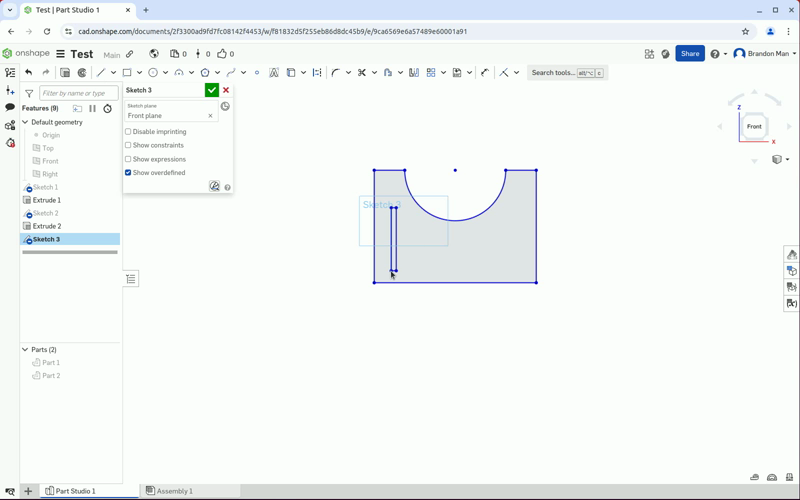
key(l)
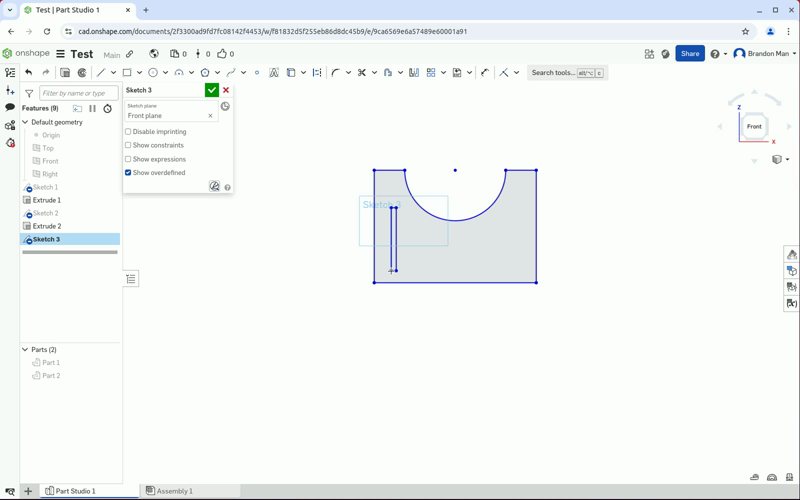
key_down(shift)
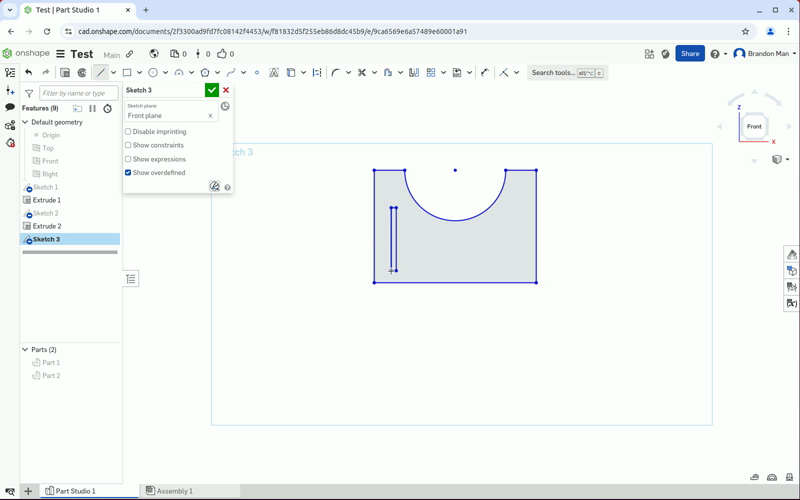
mouse_move(514, 270)
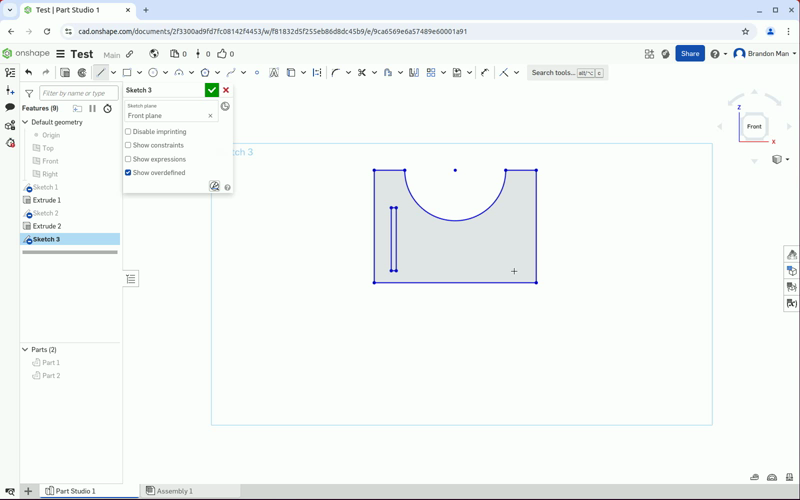
click(514, 270)
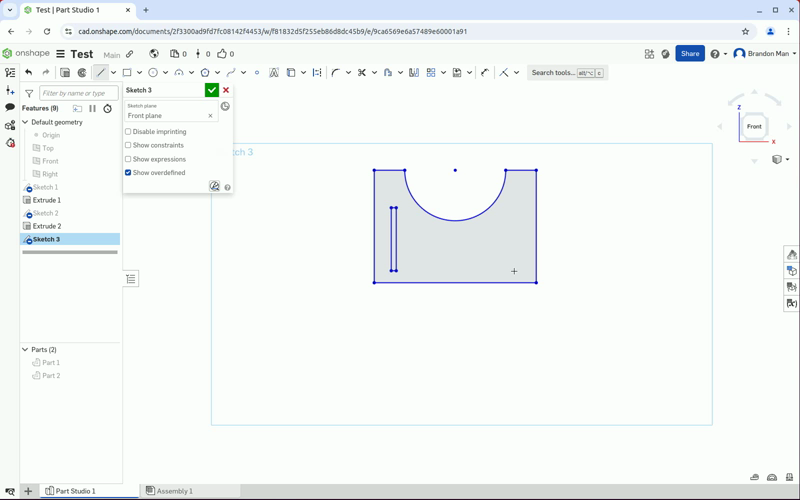
key_up(shift)
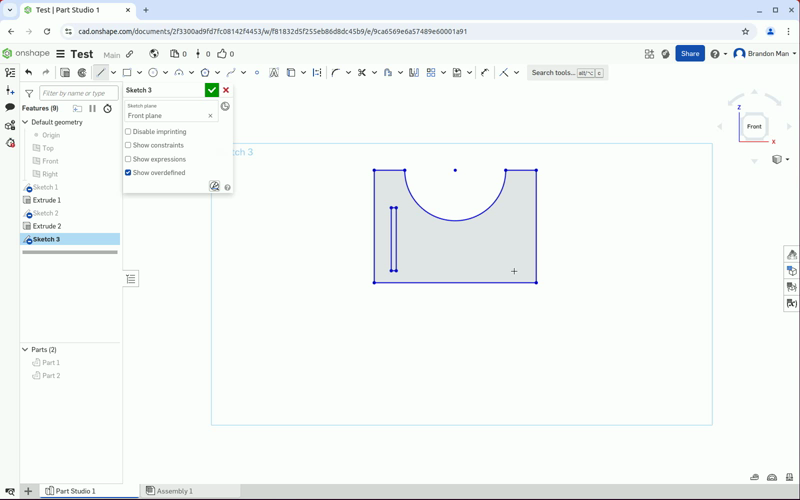
key_down(shift)
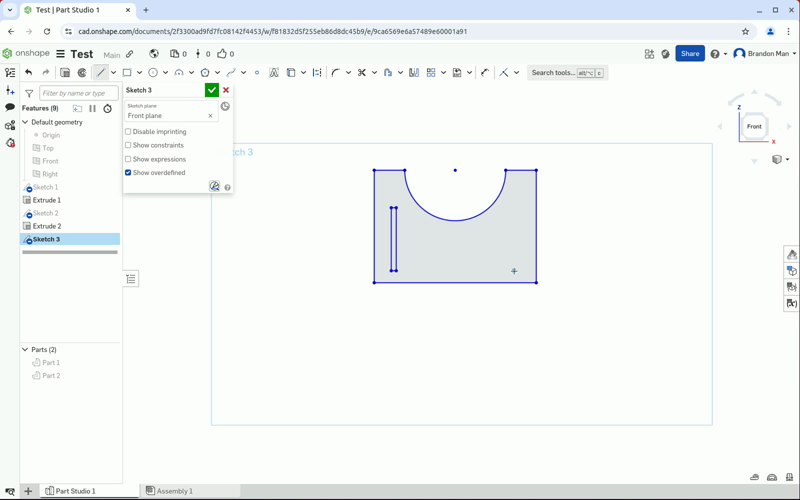
mouse_move(544, 270)
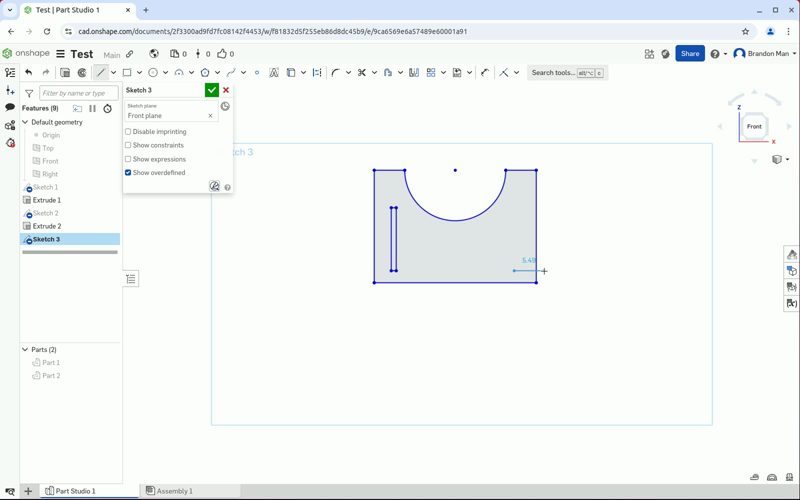
mouse_move(519, 270)
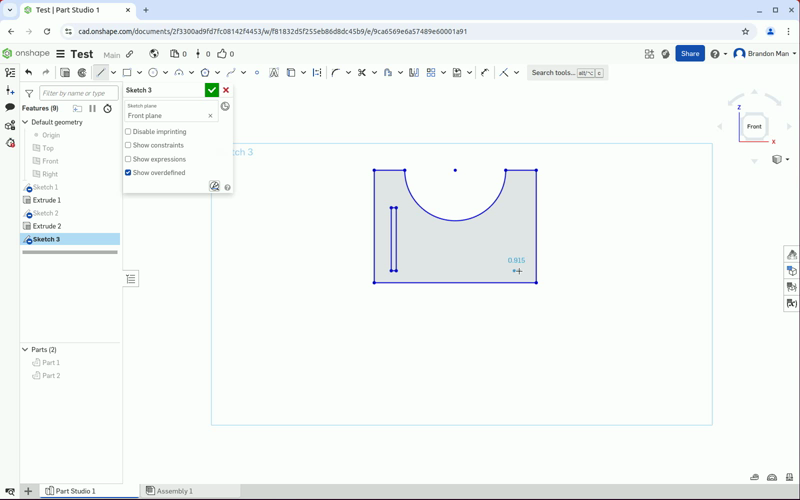
scroll(6)
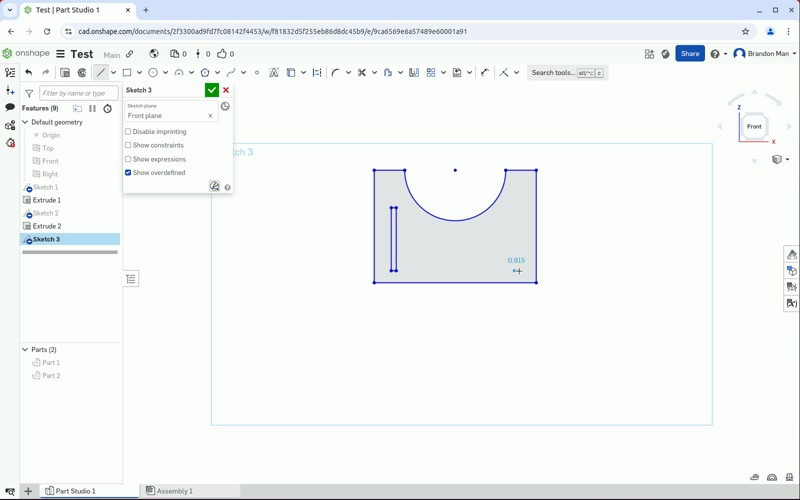
scroll(6)
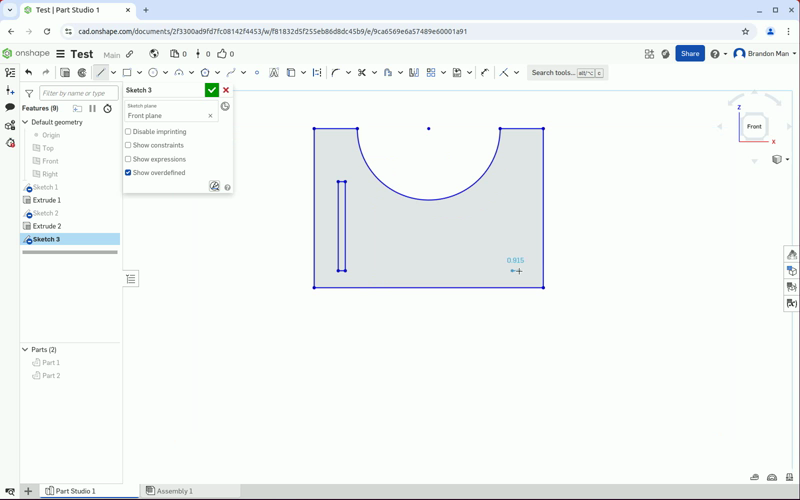
scroll(6)
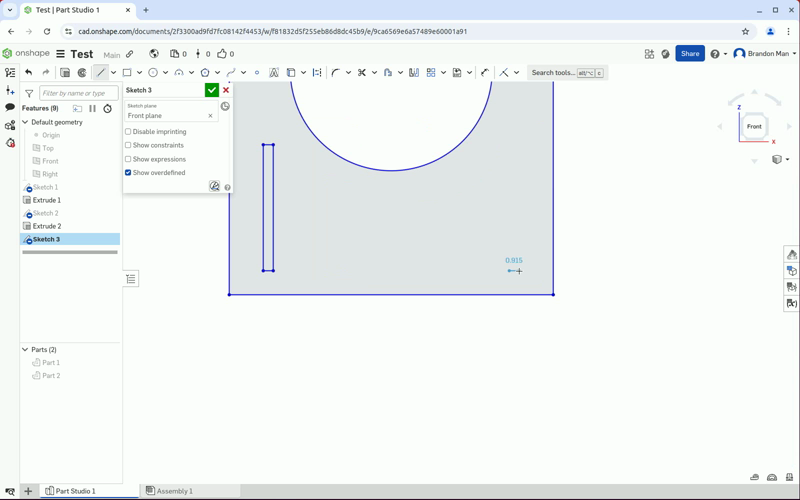
scroll(6)
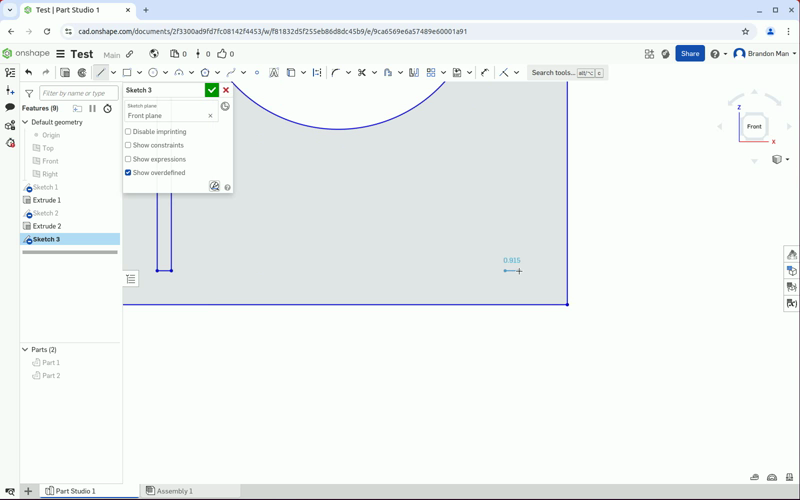
scroll(6)
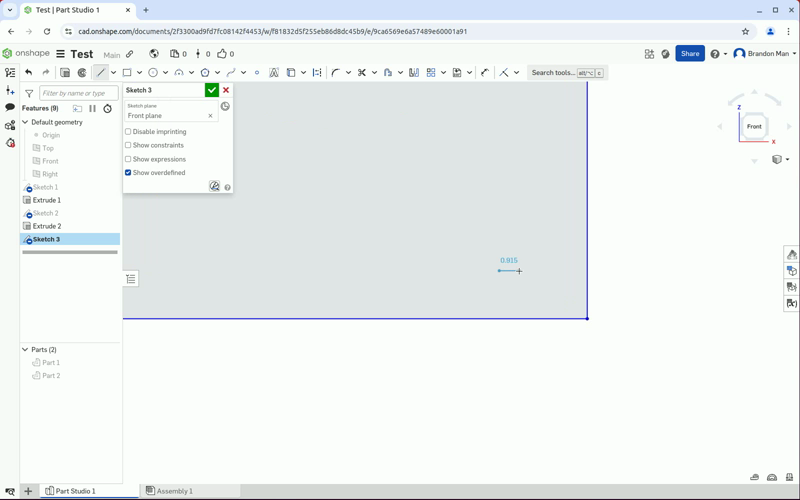
scroll(6)
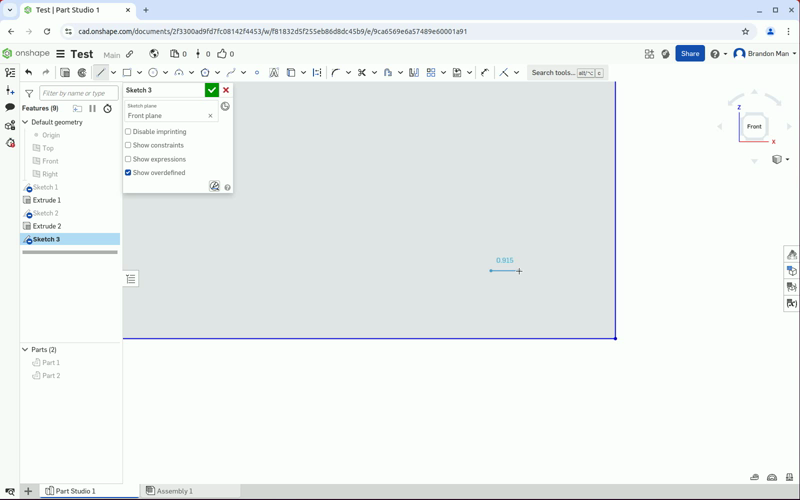
scroll(6)
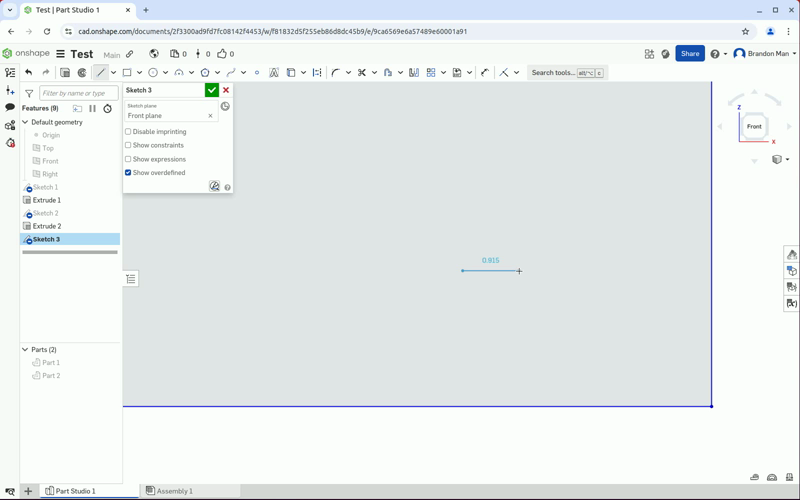
click(519, 270)
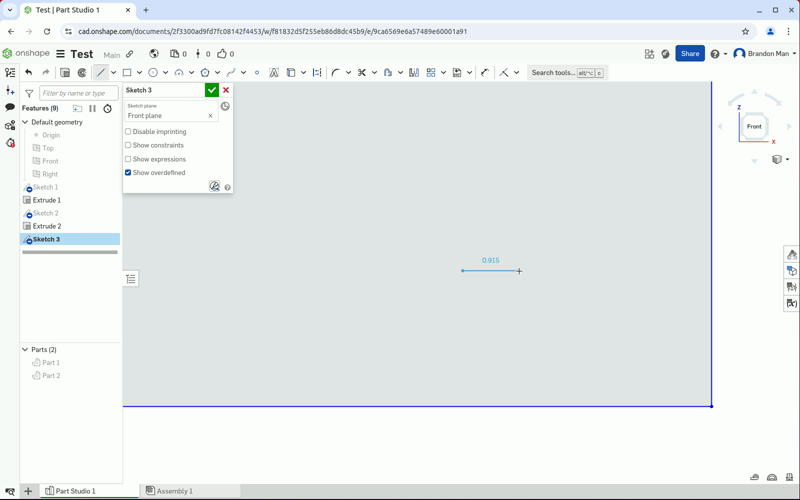
scroll(-6)
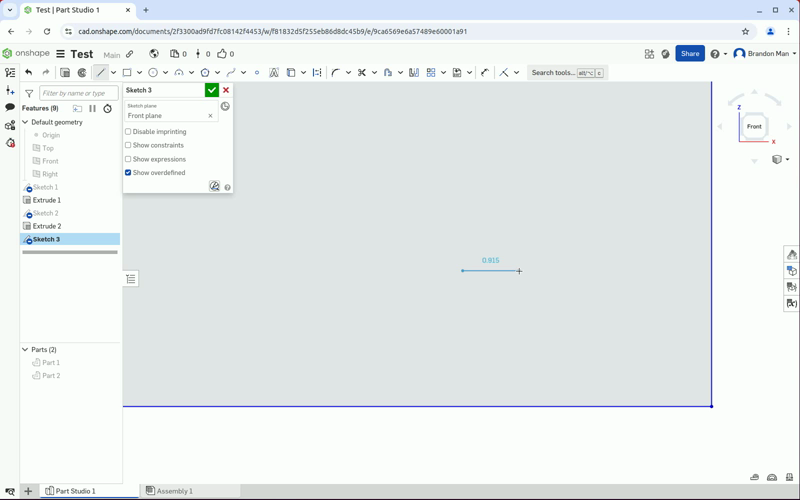
scroll(-6)
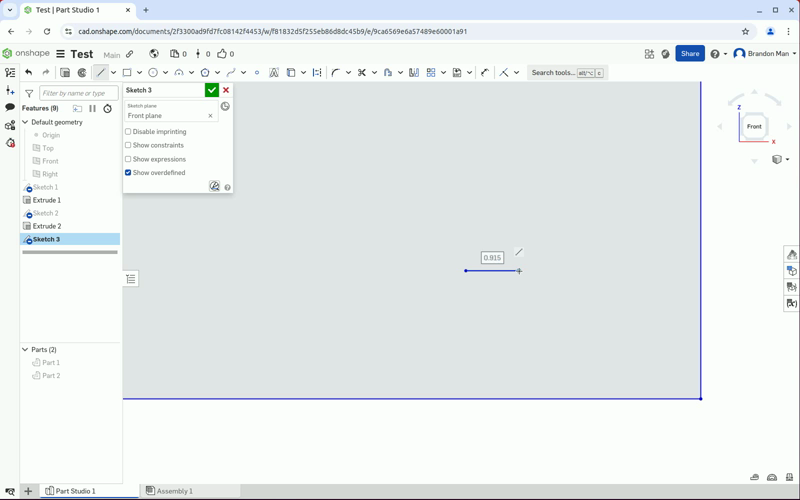
scroll(-6)
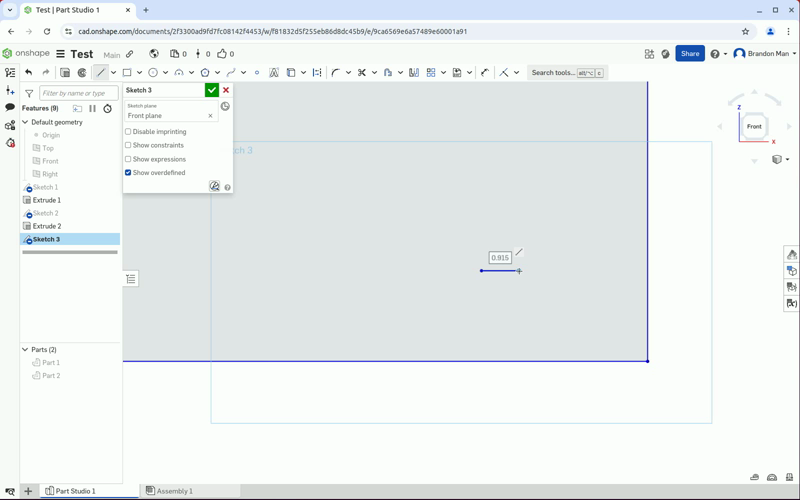
scroll(-6)
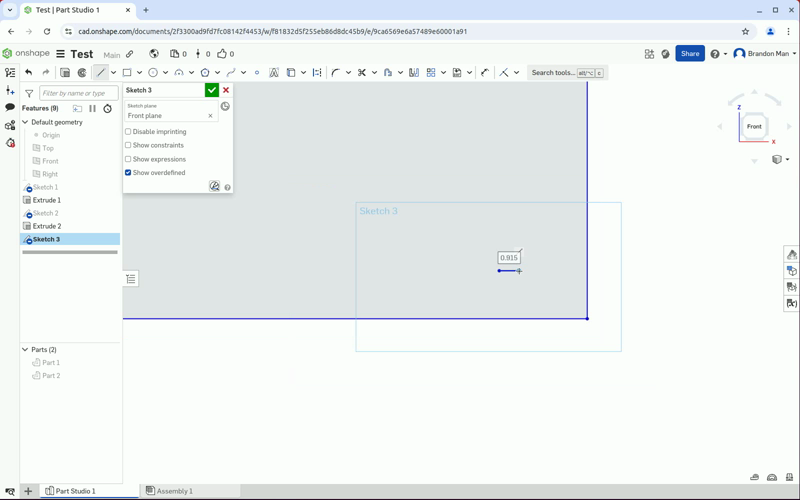
scroll(-6)
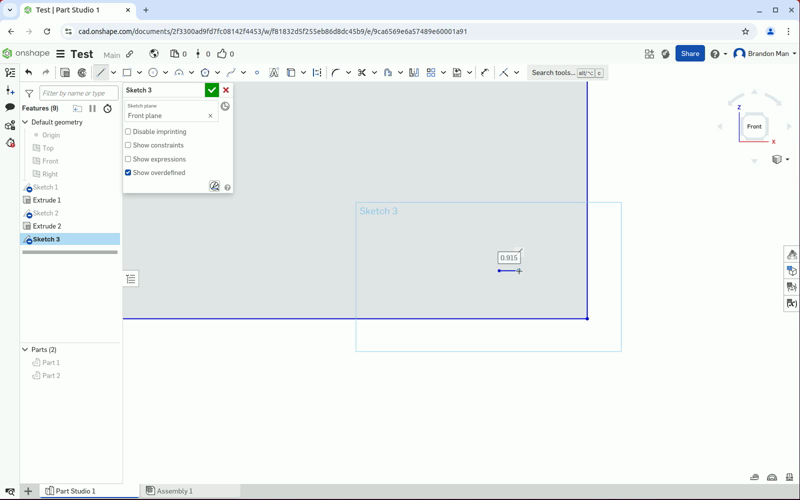
scroll(-6)
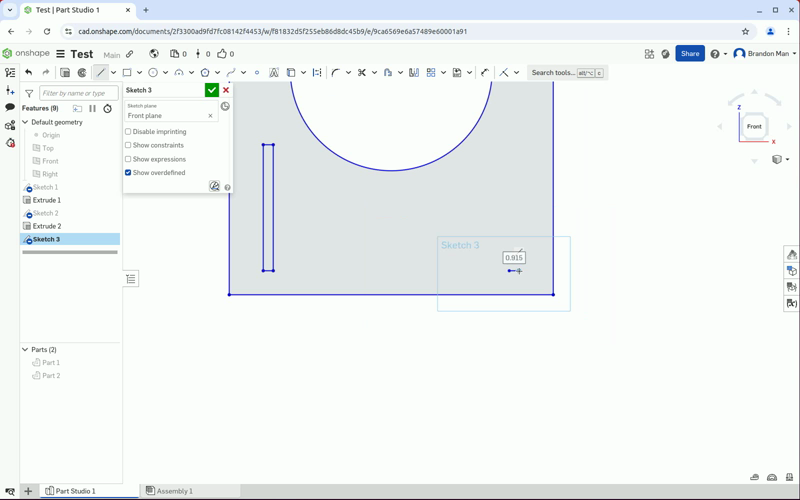
scroll(-6)
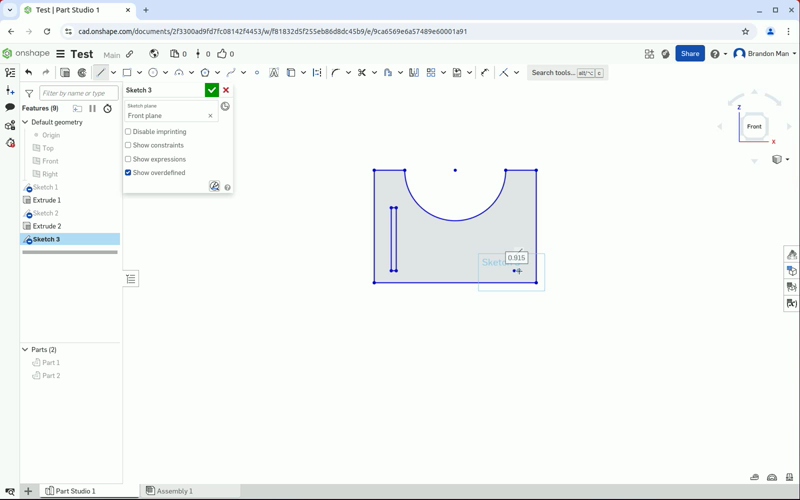
key_up(shift)
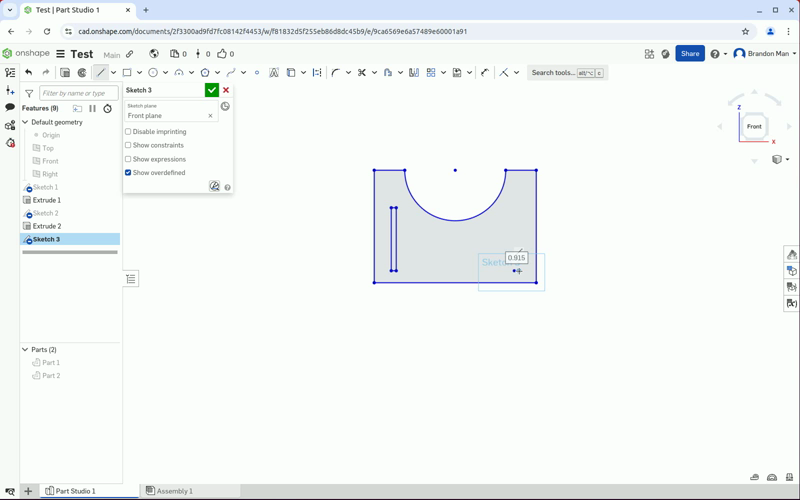
key_down(shift)
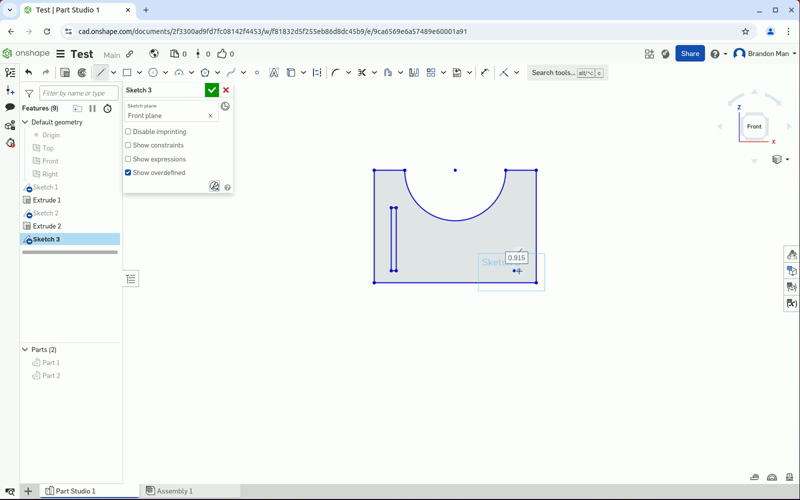
mouse_move(519, 207)
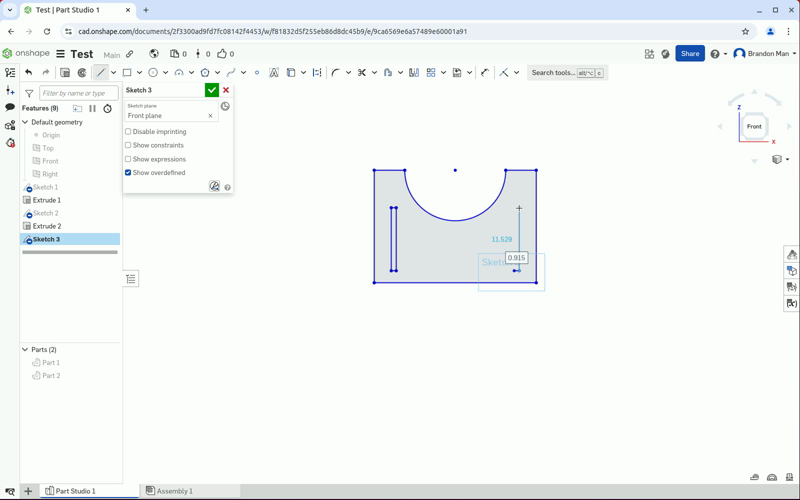
click(519, 207)
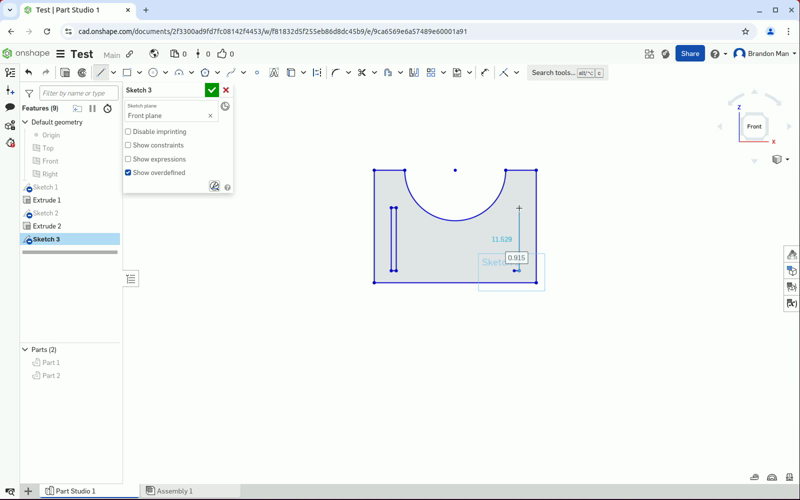
key_up(shift)
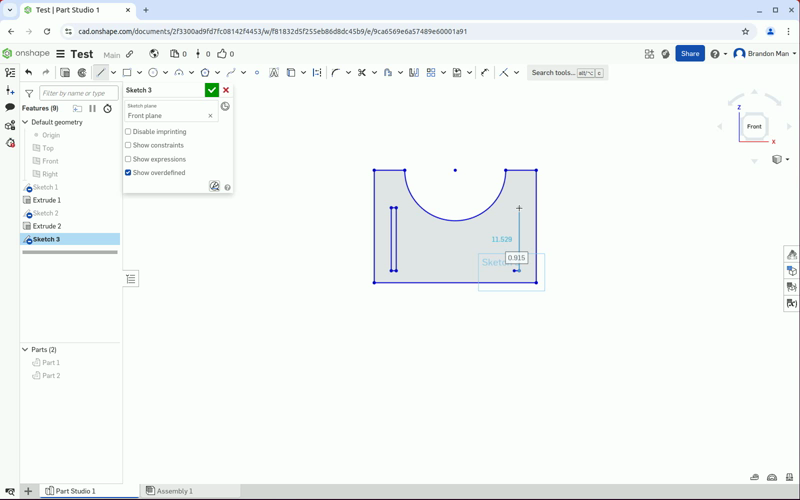
key_down(shift)
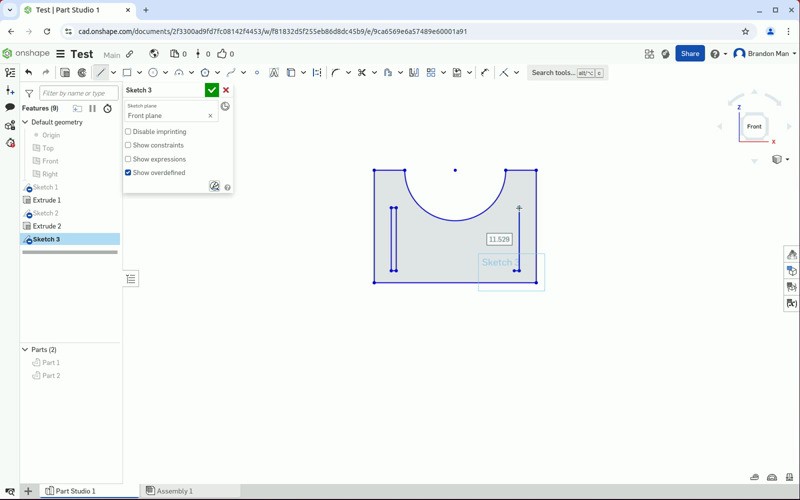
mouse_move(549, 207)
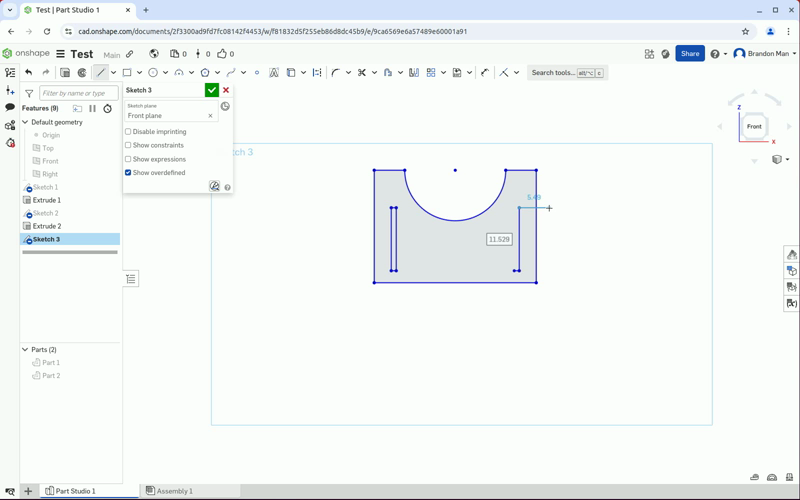
mouse_move(514, 207)
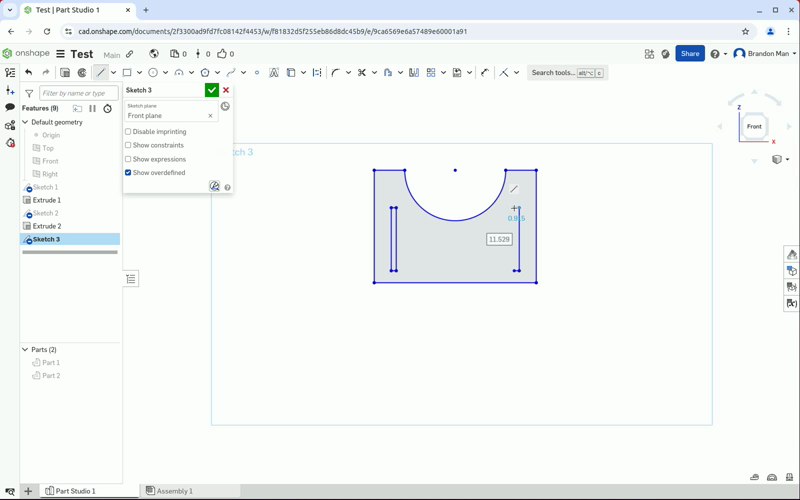
scroll(6)
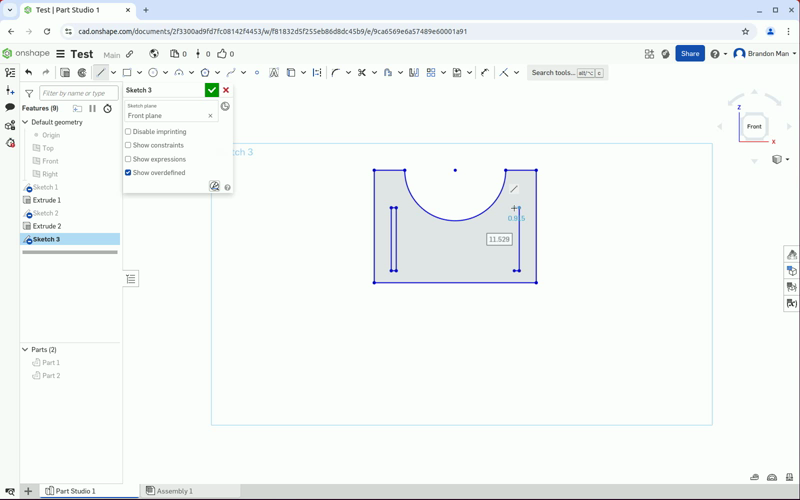
scroll(6)
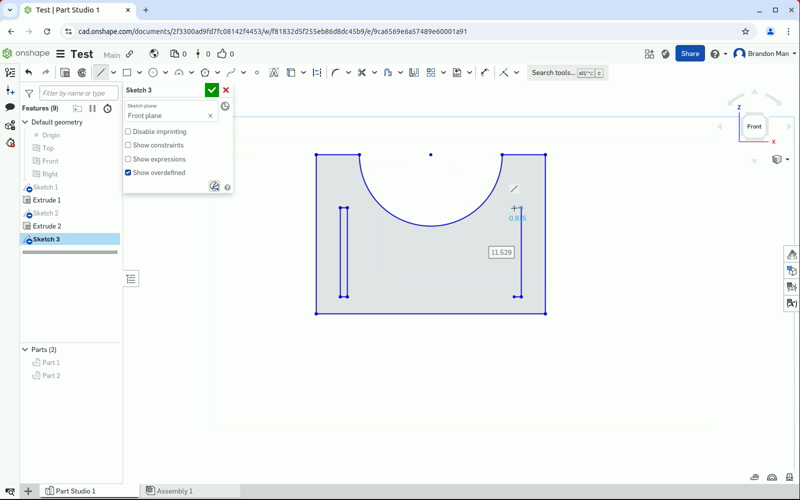
scroll(6)
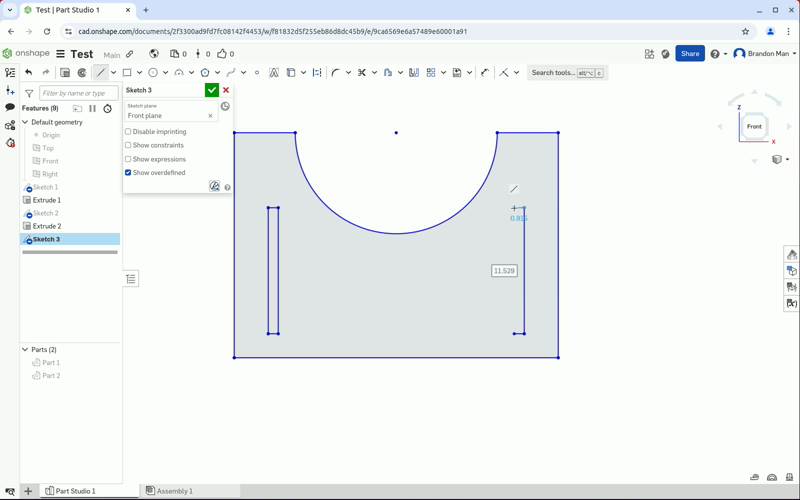
scroll(6)
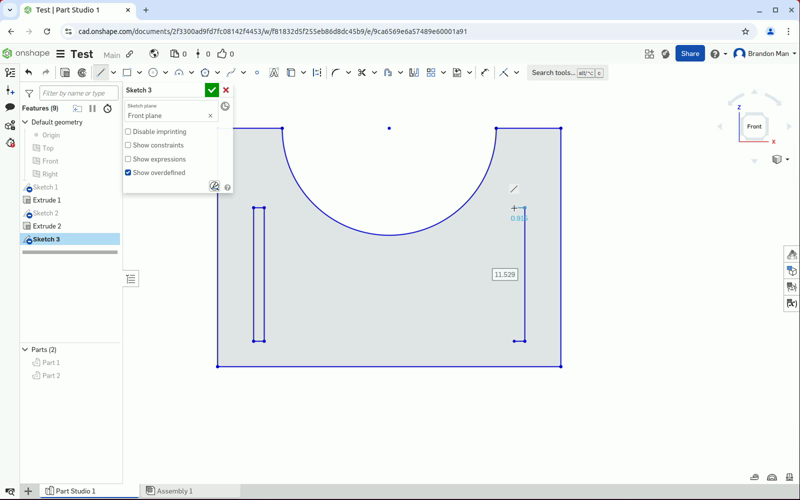
scroll(6)
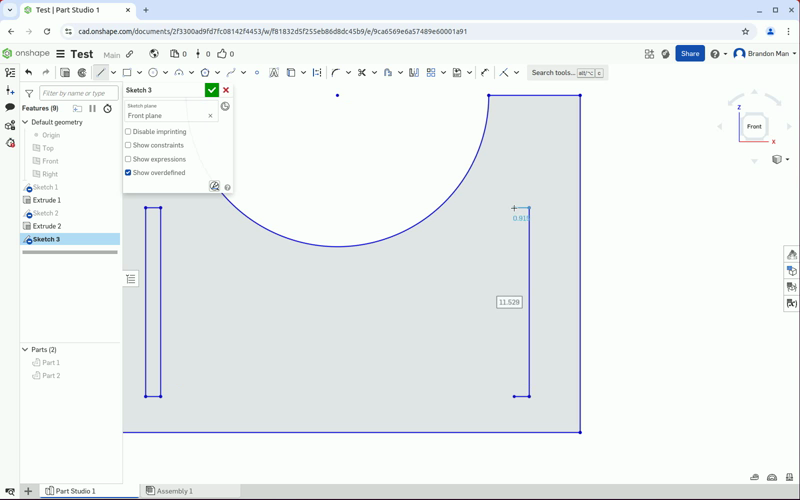
scroll(6)
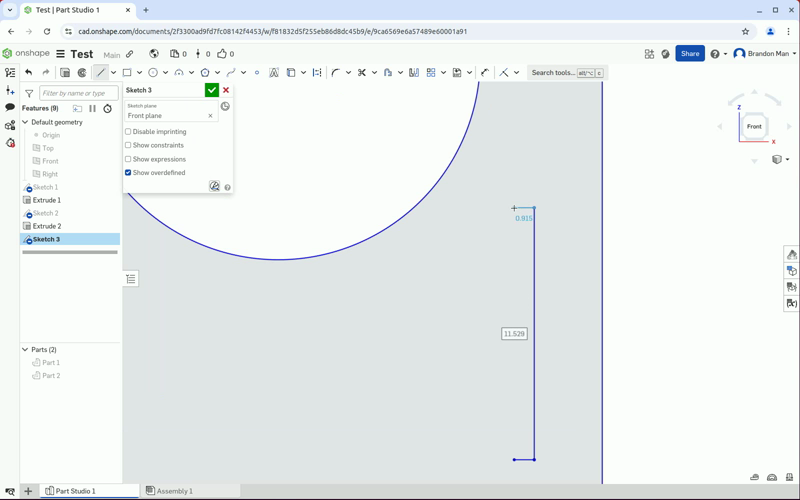
scroll(6)
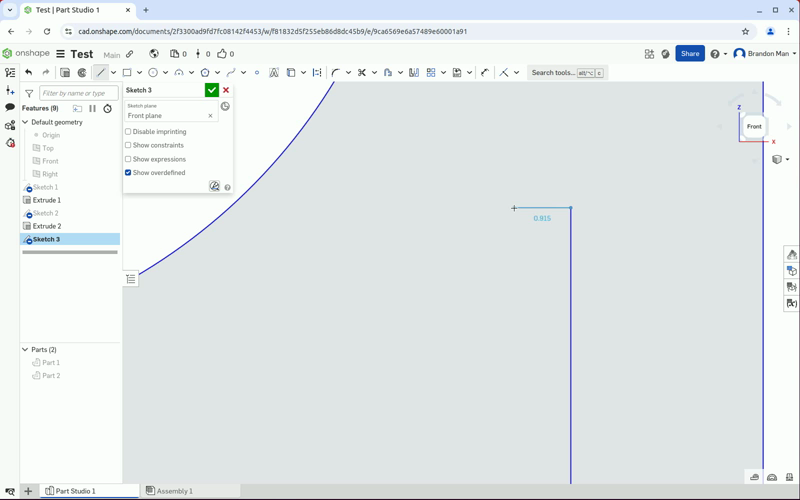
click(514, 207)
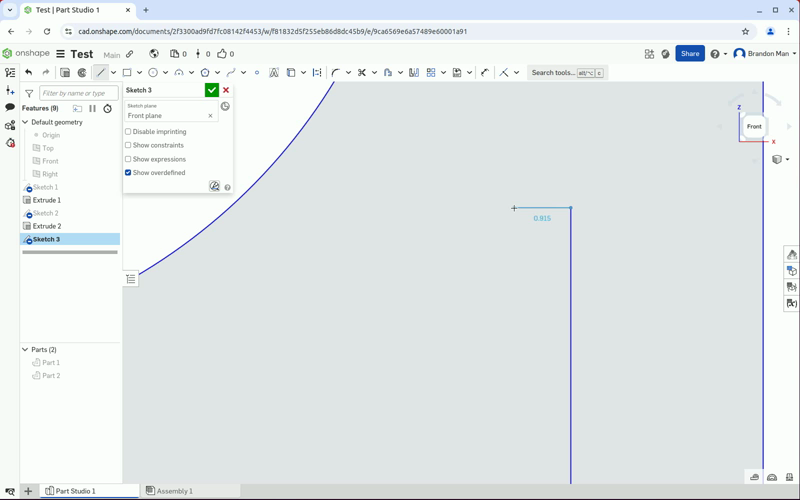
scroll(-6)
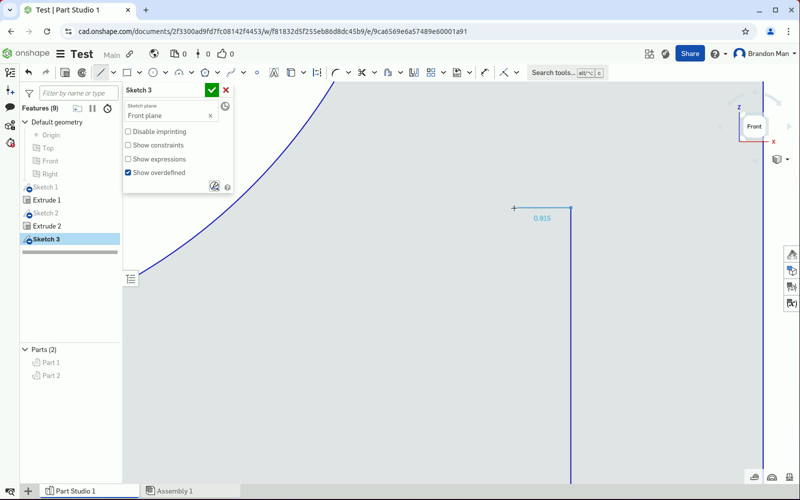
scroll(-6)
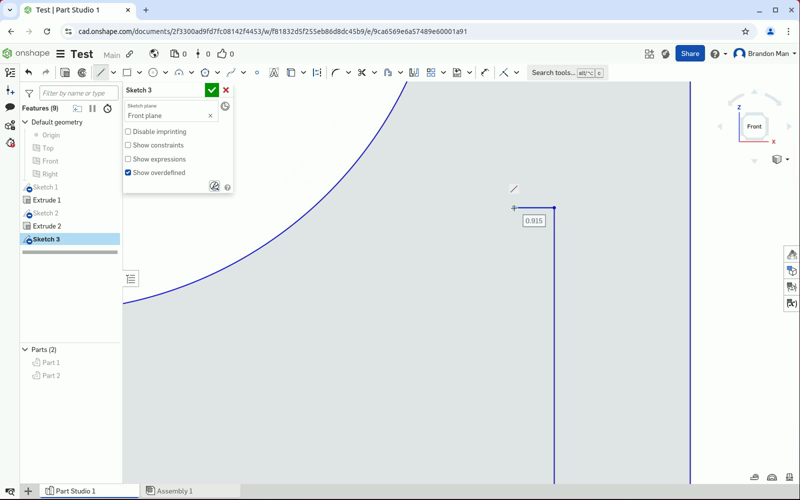
scroll(-6)
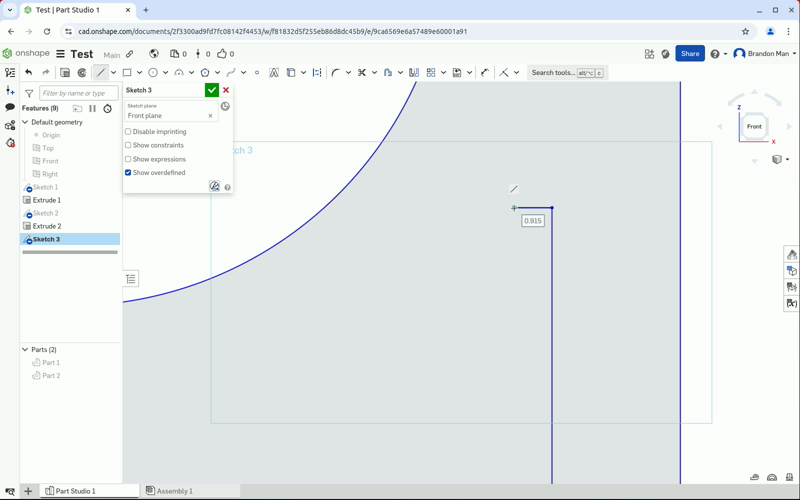
scroll(-6)
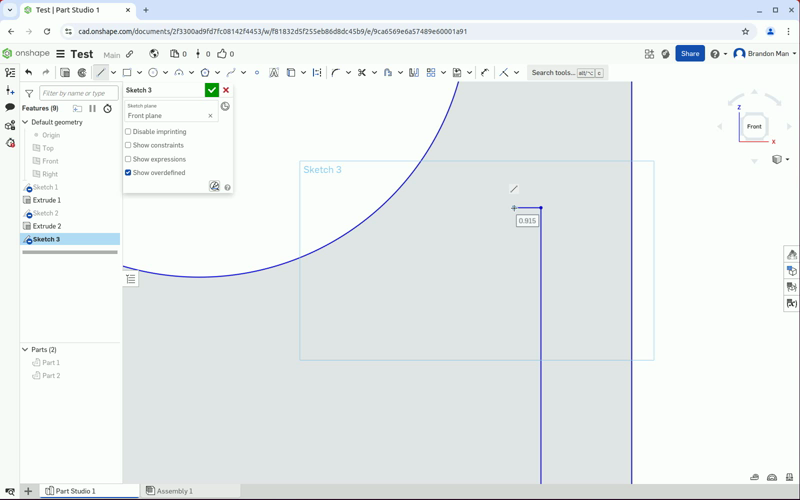
scroll(-6)
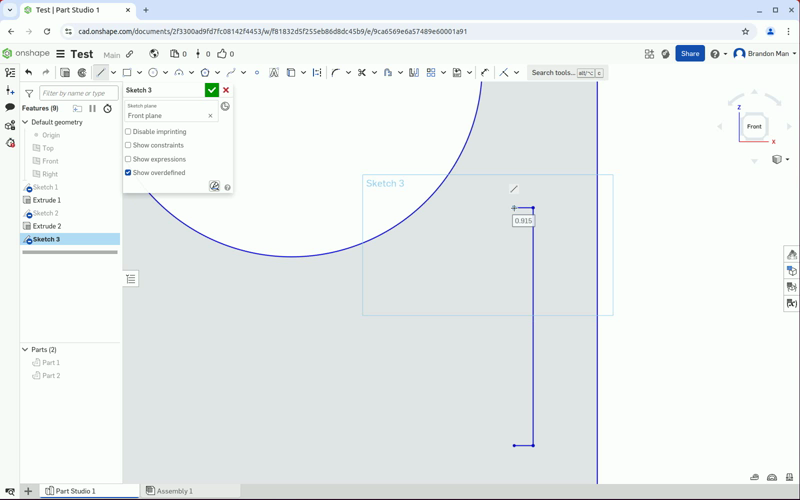
scroll(-6)
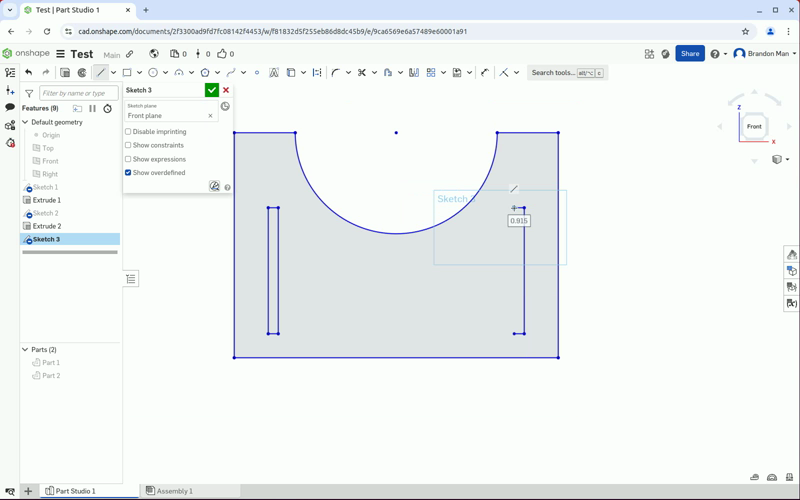
scroll(-6)
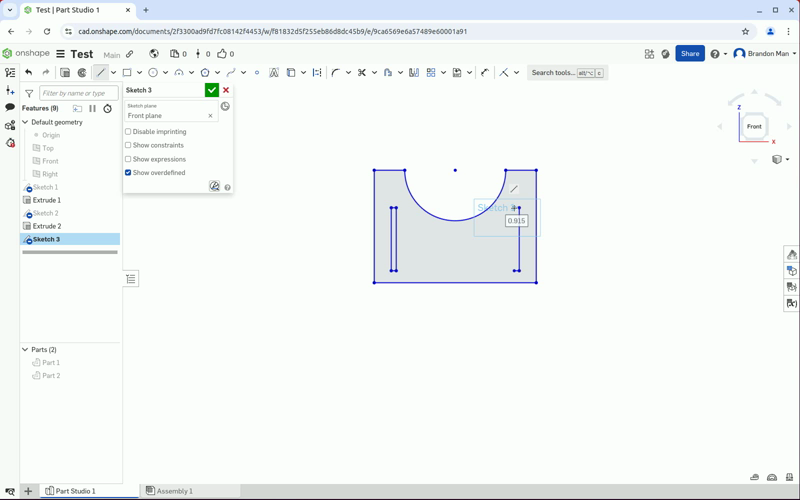
key_up(shift)
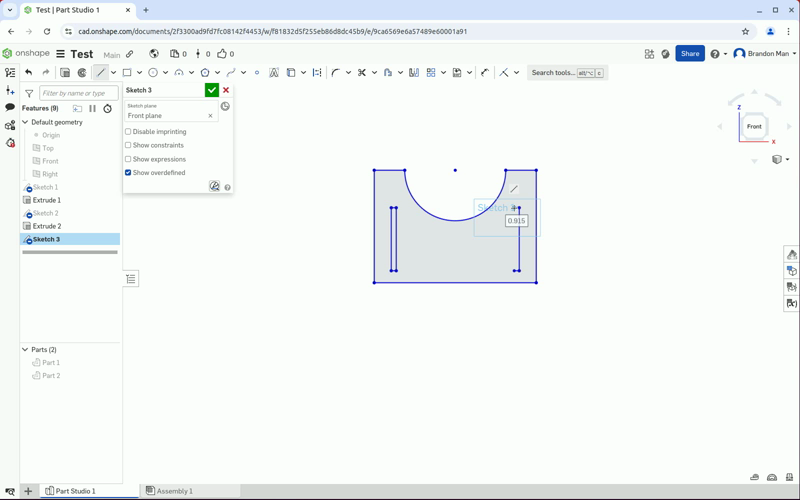
key_down(shift)
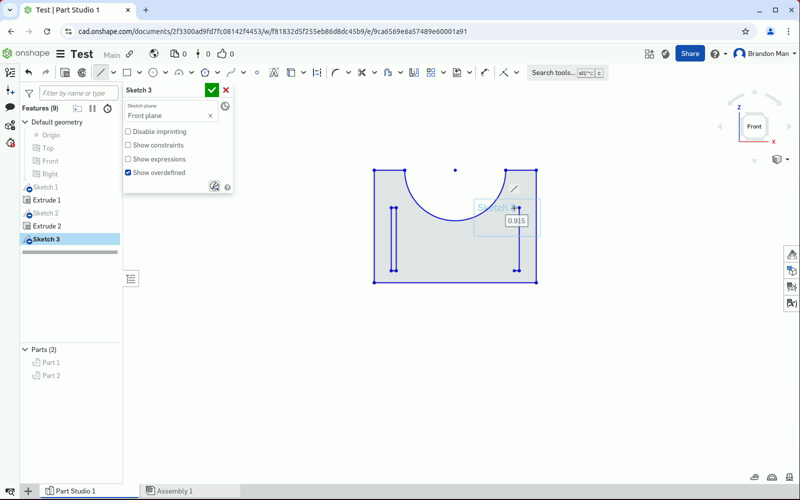
mouse_move(514, 270)
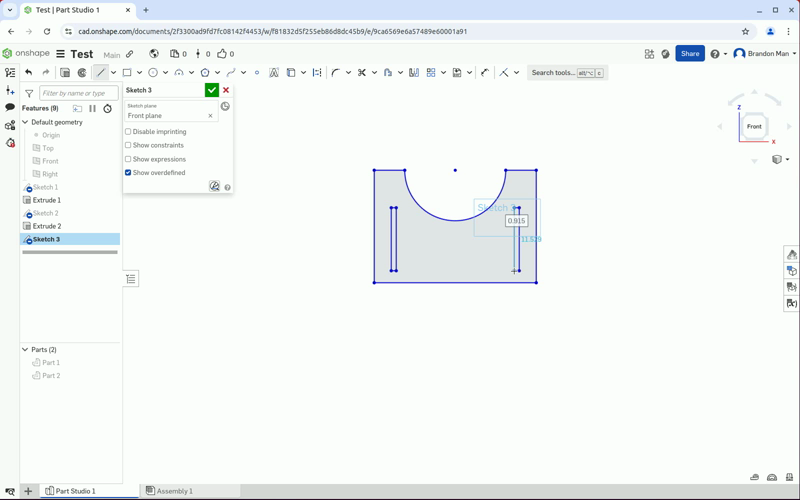
key_up(shift)
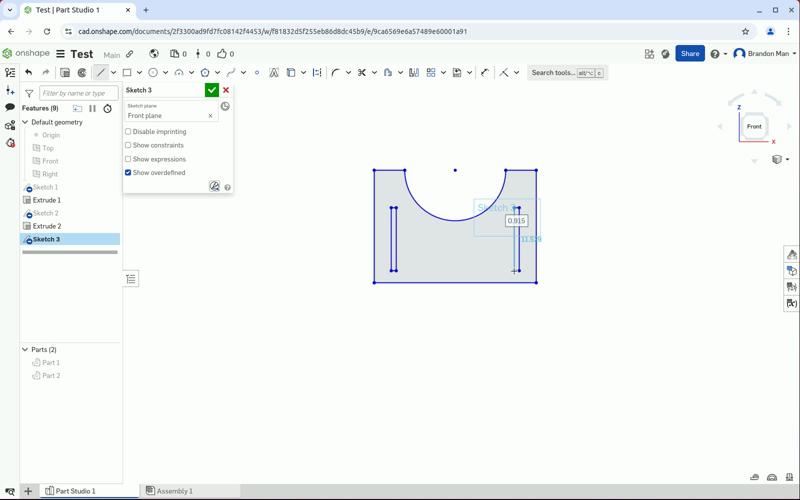
click(514, 270)
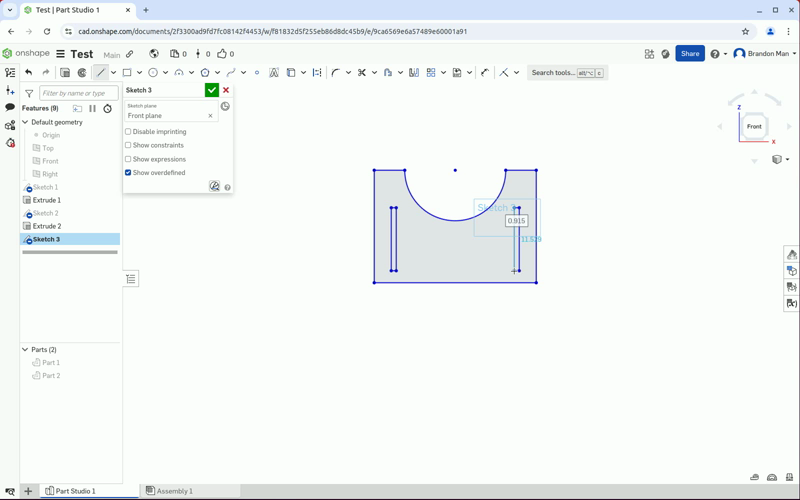
key(esc)
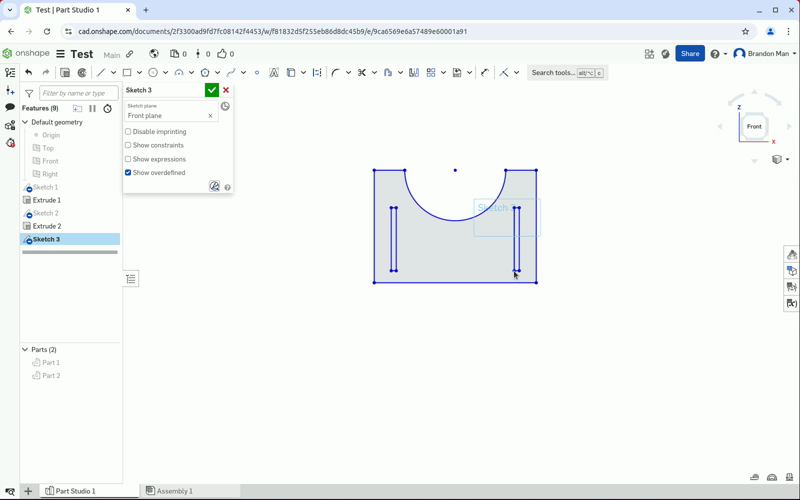
mouse_move(495, 242)
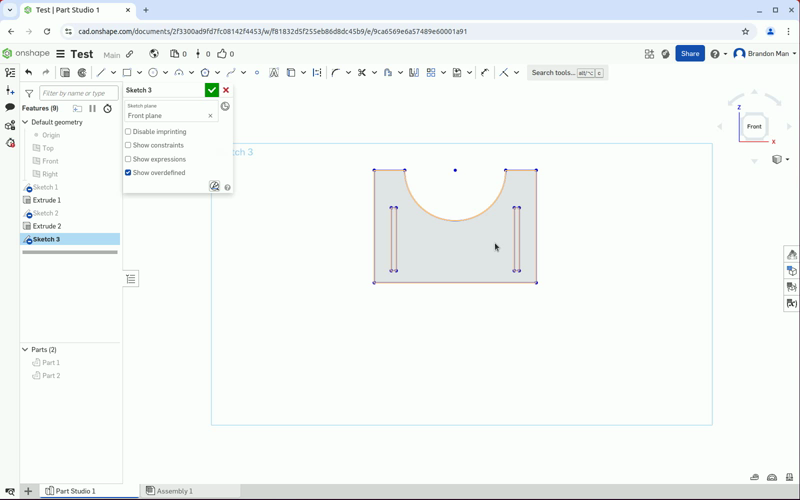
click(495, 242)
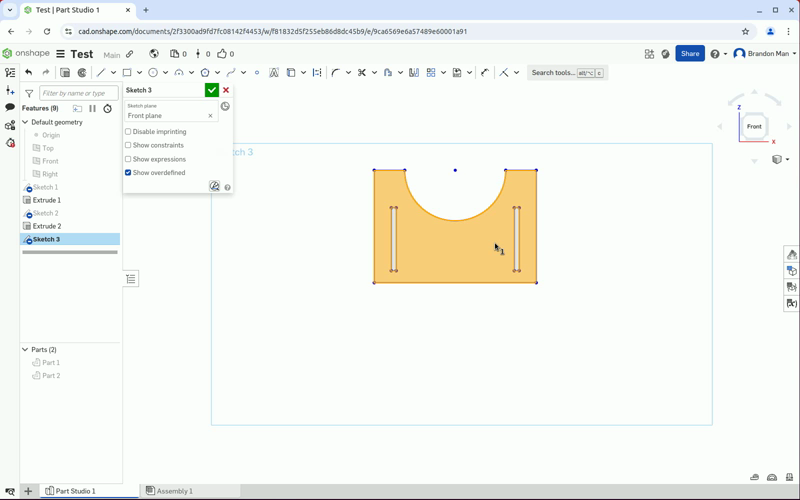
mouse_move(73, 352)
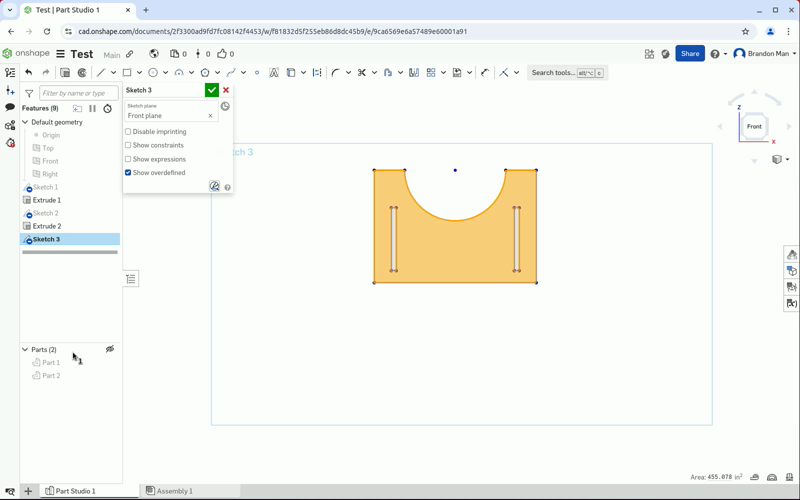
key(shift+y)
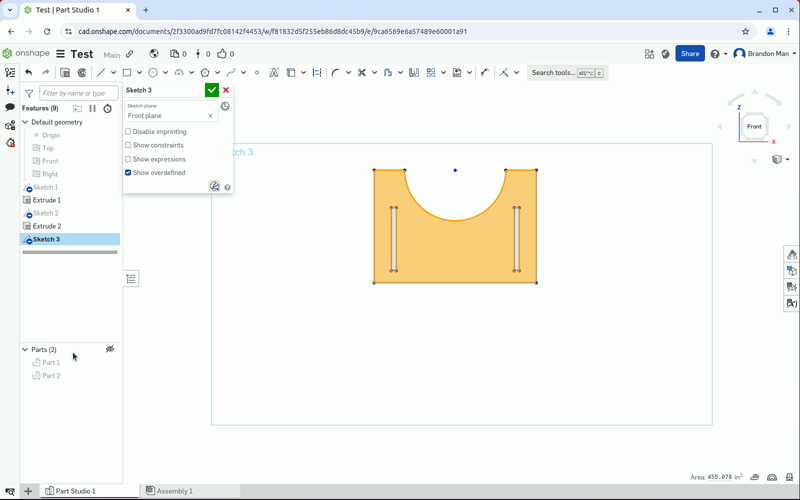
key(shift+e)
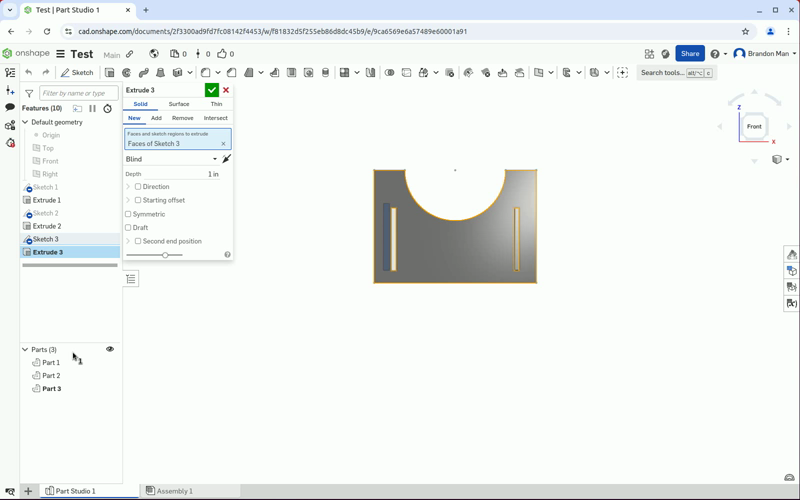
mouse_move(143, 106)
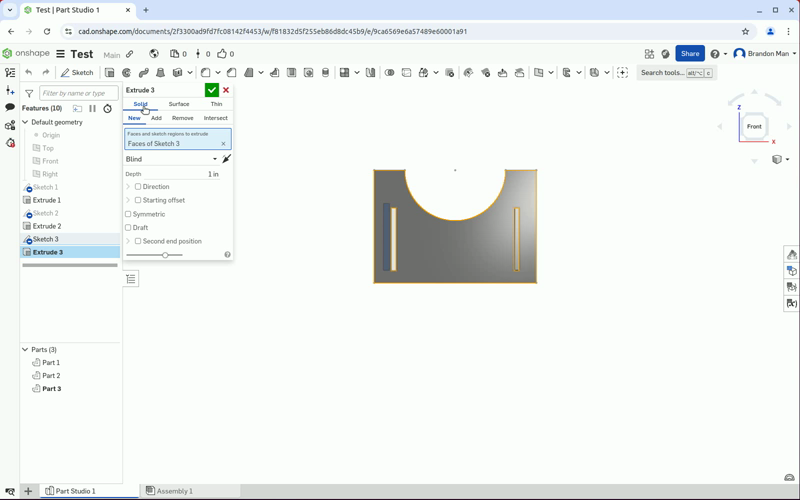
click(143, 106)
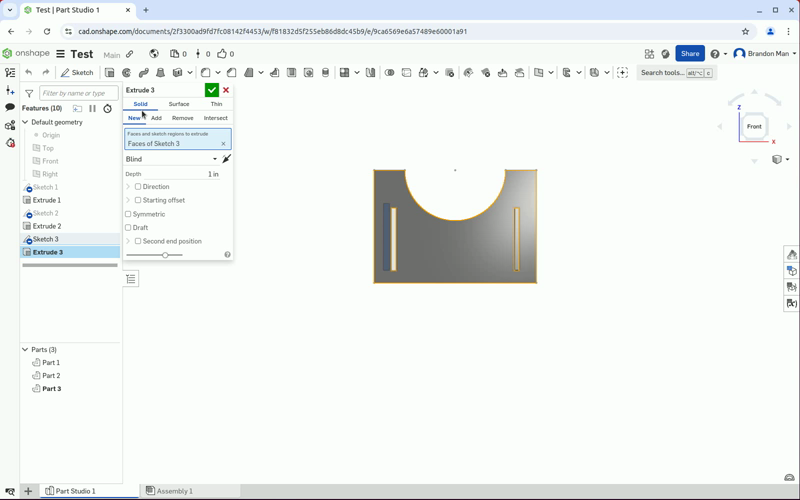
mouse_move(137, 120)
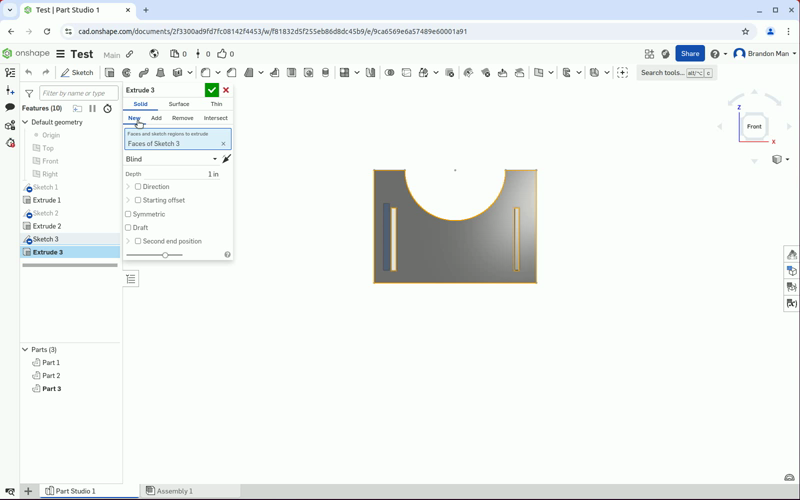
click(137, 120)
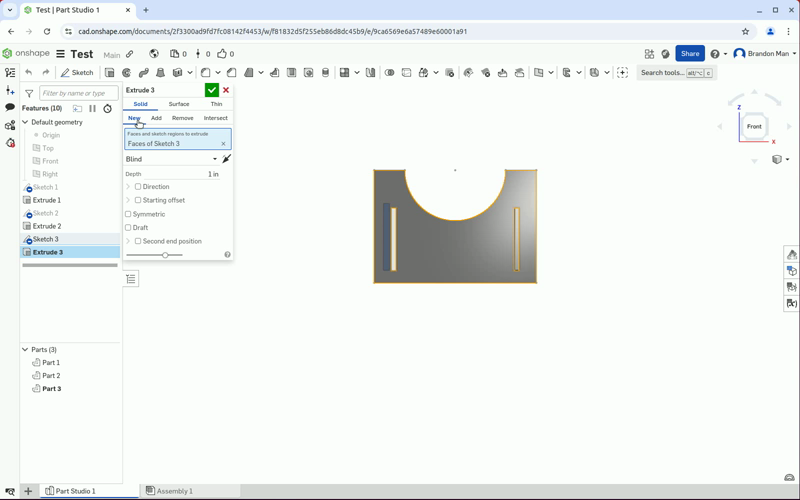
key(tab, 4)
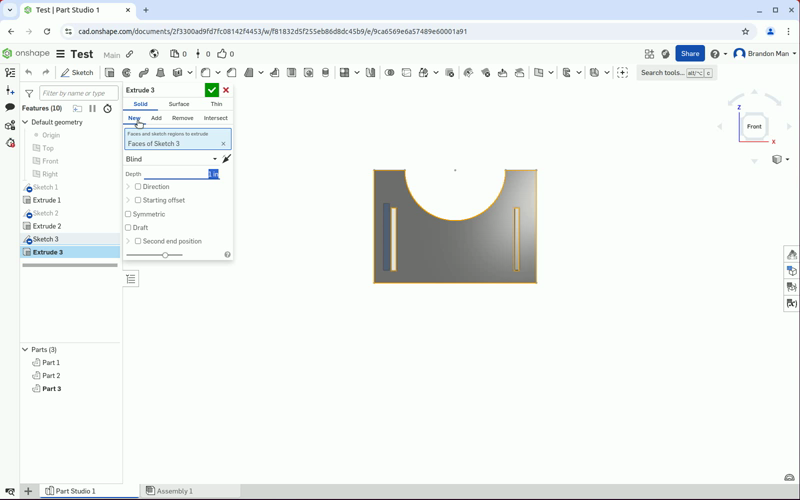
text(-0.963)
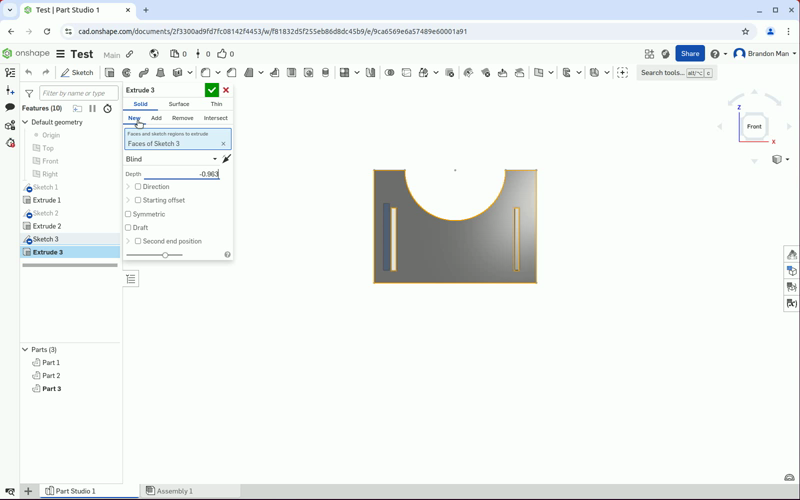
key(enter)
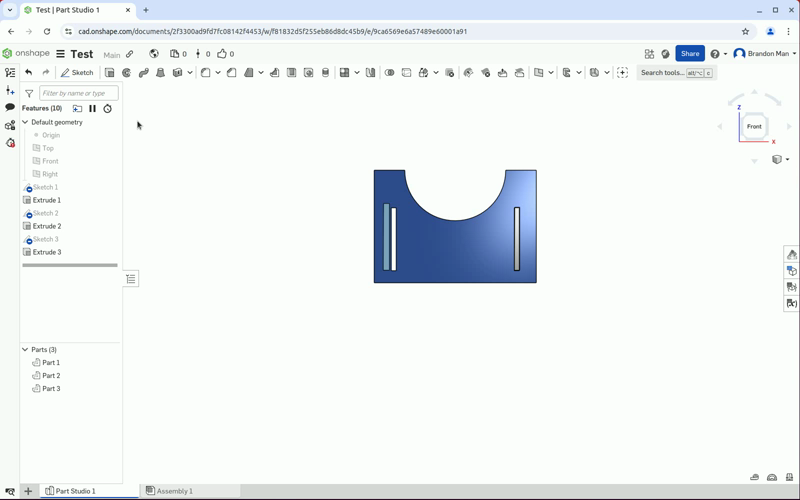
key(shift+h)
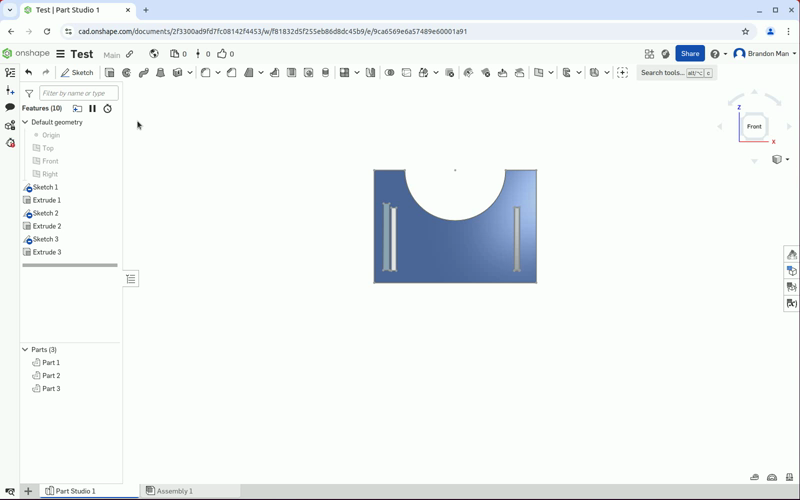
key(shift+h)
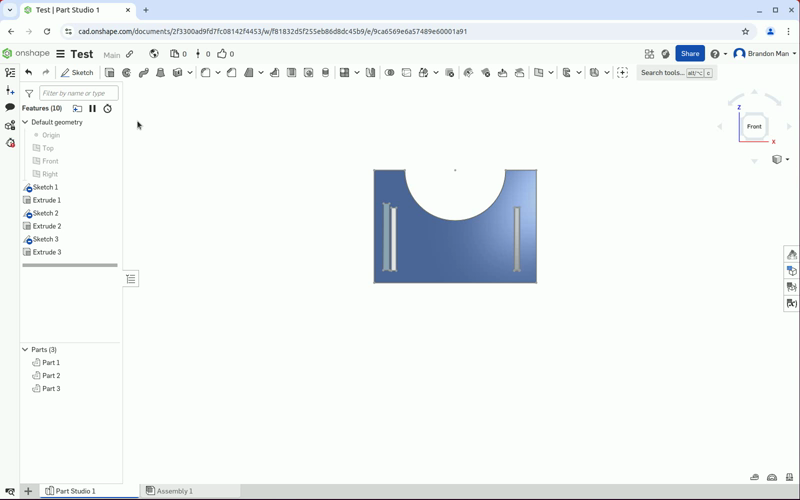
key(shift+7)
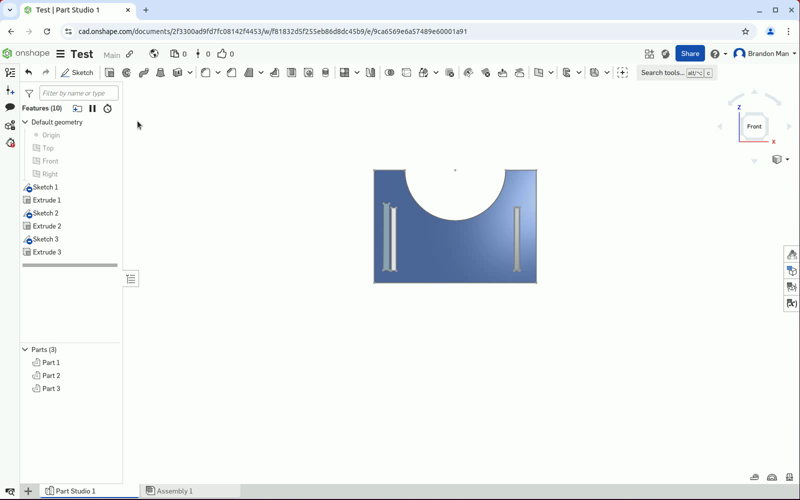
key(left, 2)
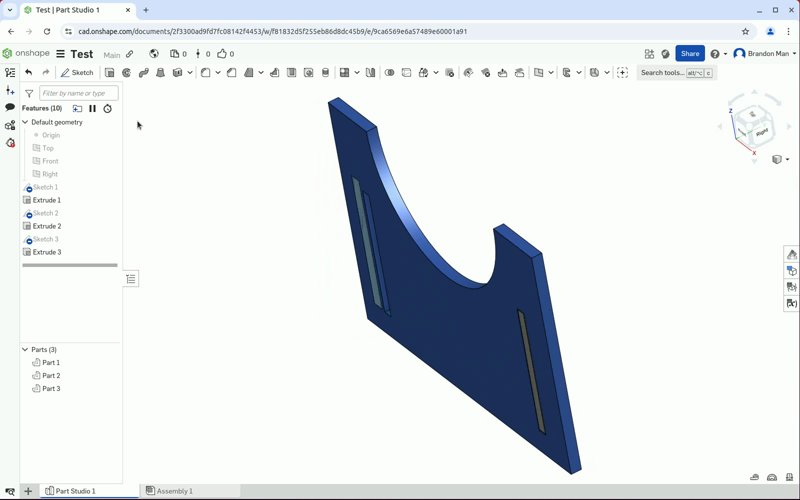
key(down, 2)
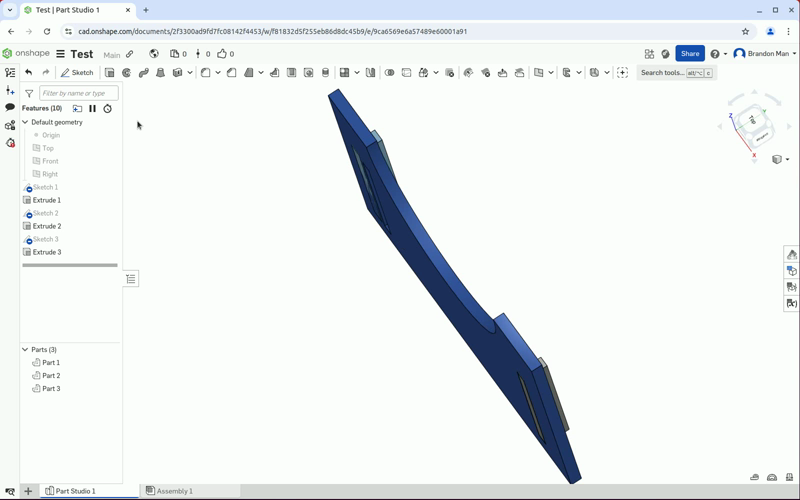
key(up, 2)
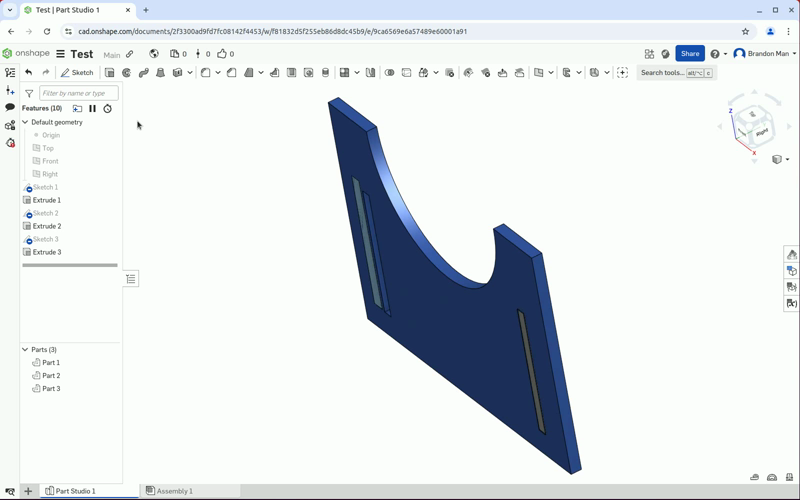
key(right, 2)
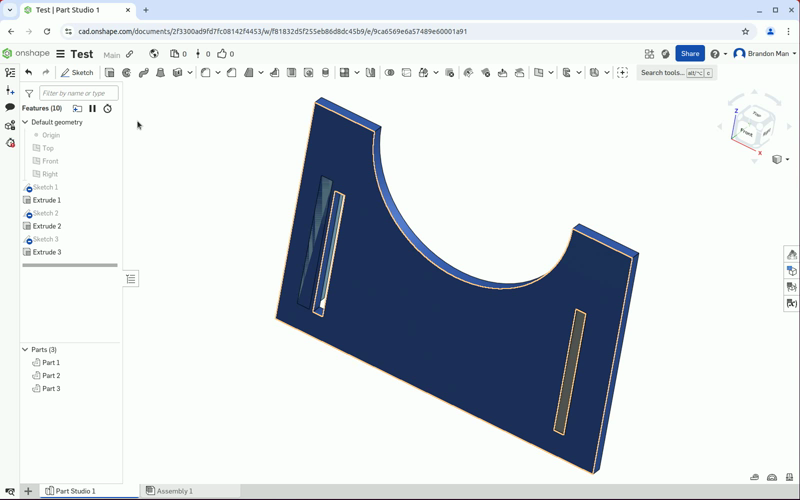
mouse_move(73, 189)
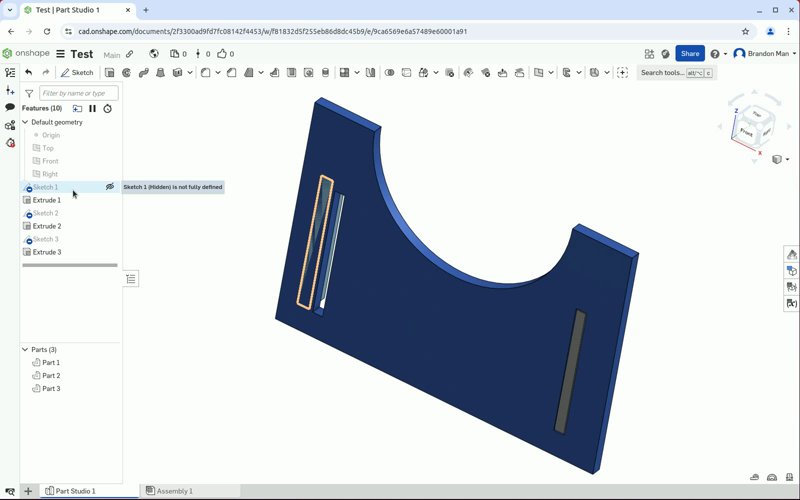
click(73, 189)